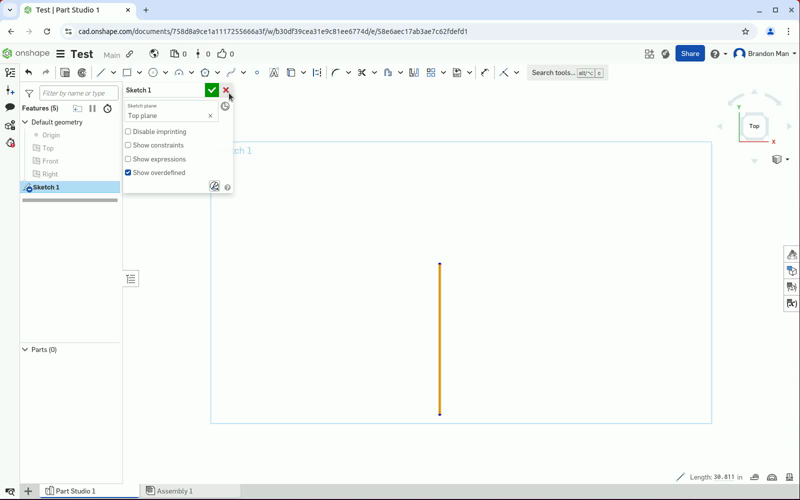
key(shift+h)
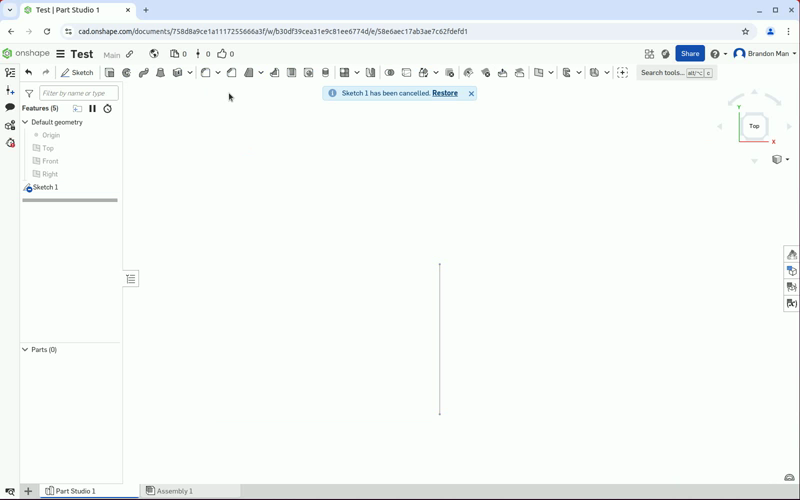
key(shift+s)
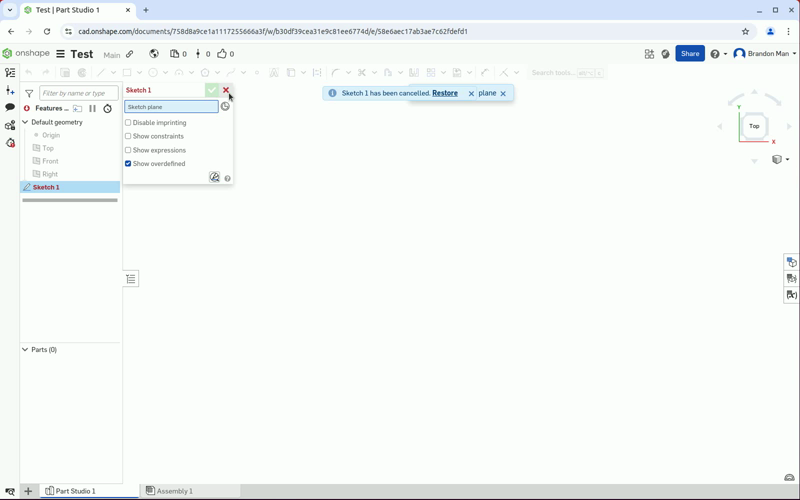
mouse_move(73, 150)
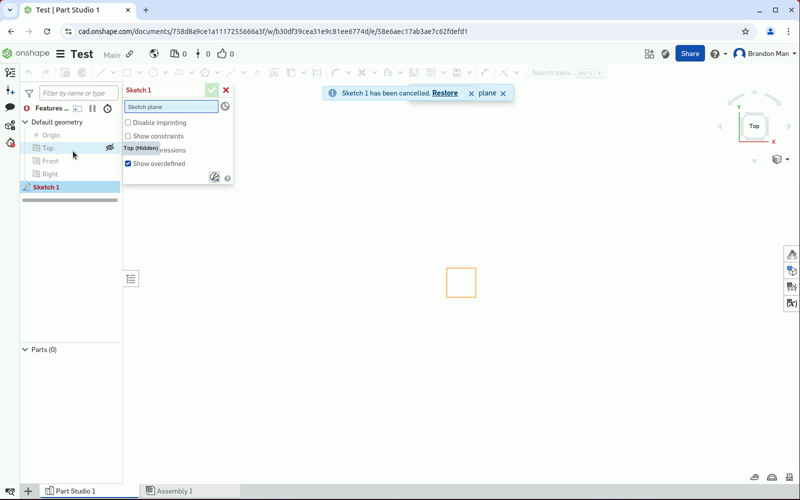
click(73, 150)
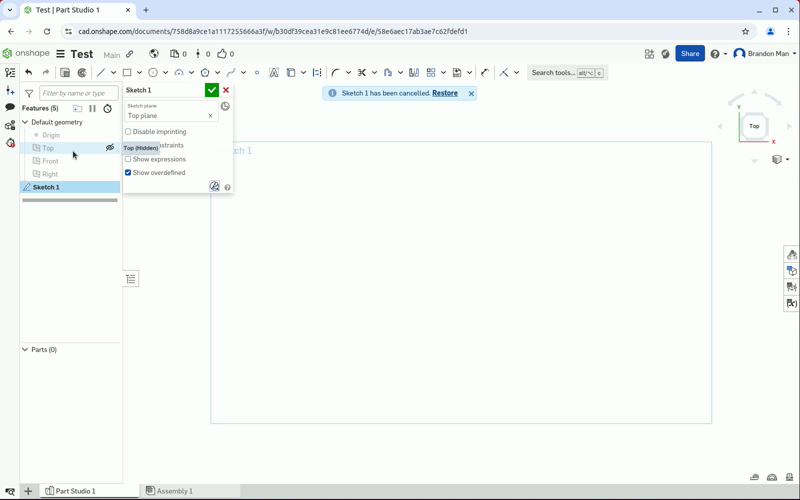
mouse_move(73, 352)
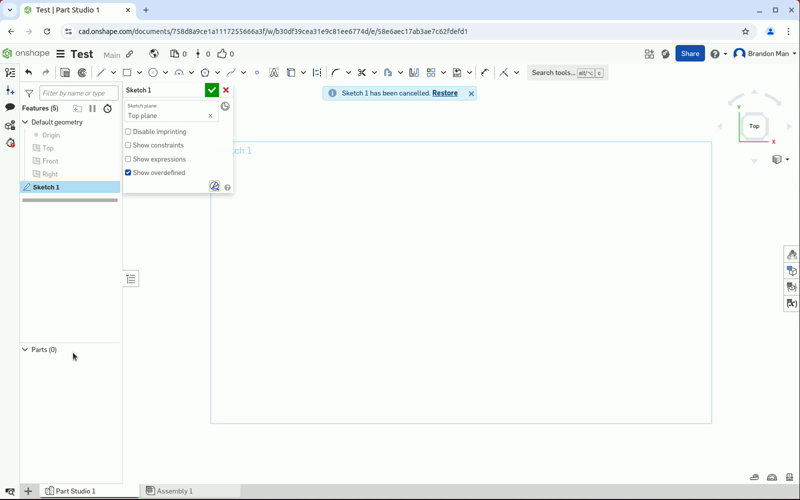
key(y)
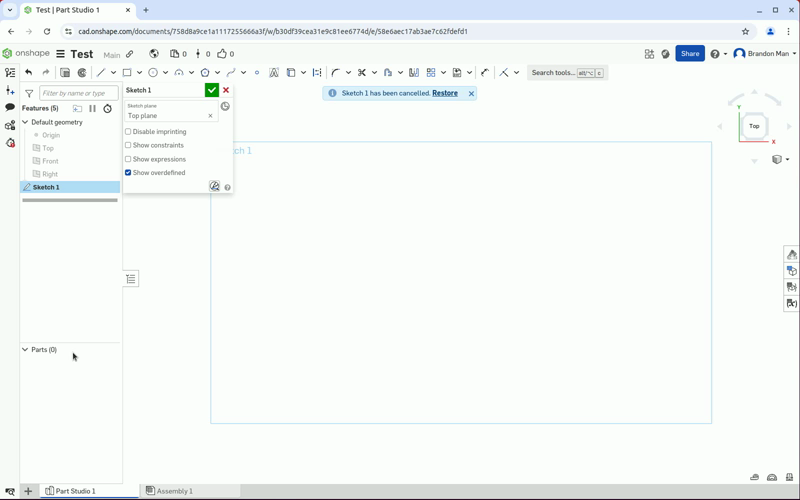
key(c)
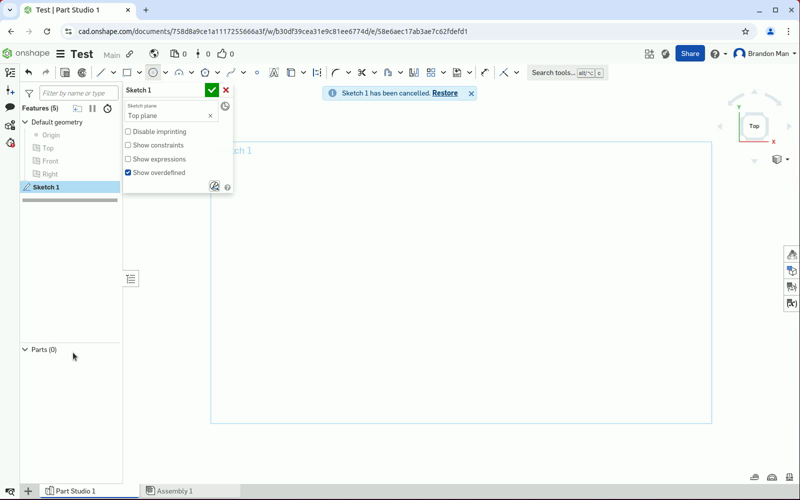
key_down(shift)
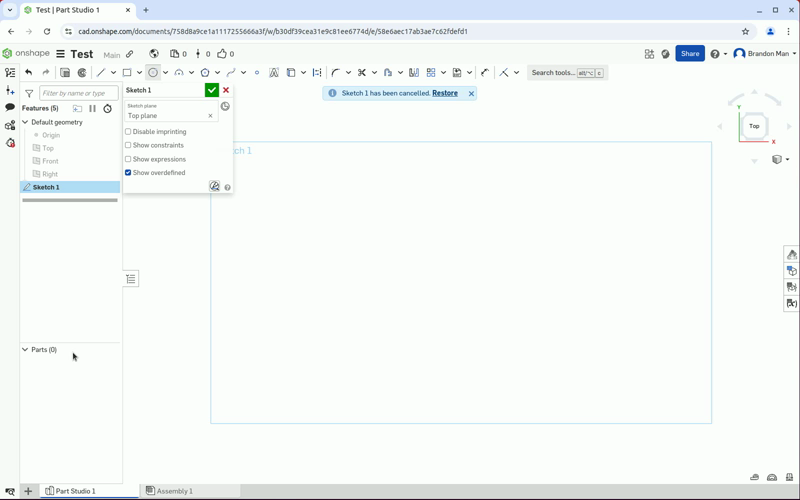
mouse_move(461, 282)
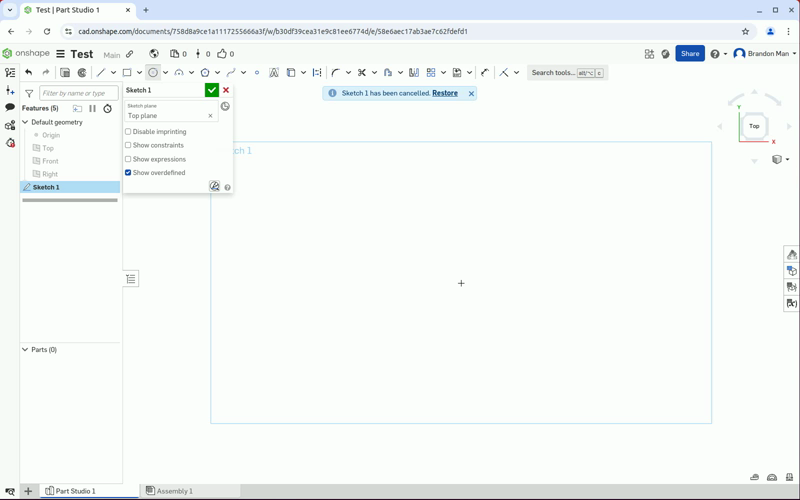
click(461, 282)
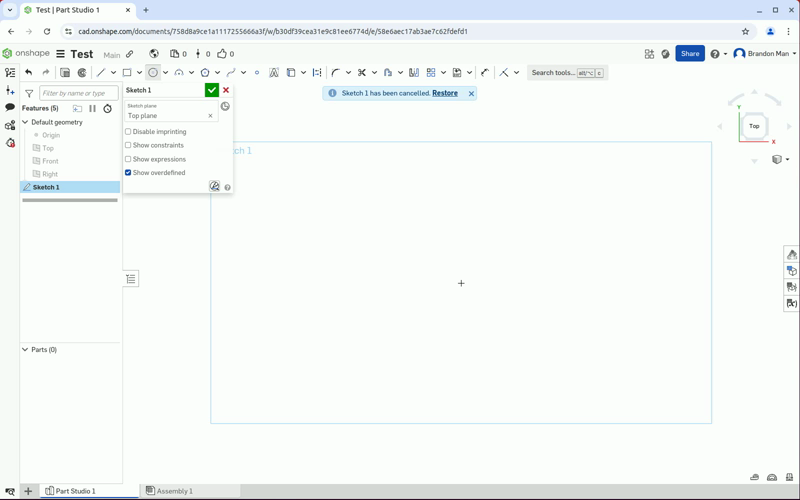
key_up(shift)
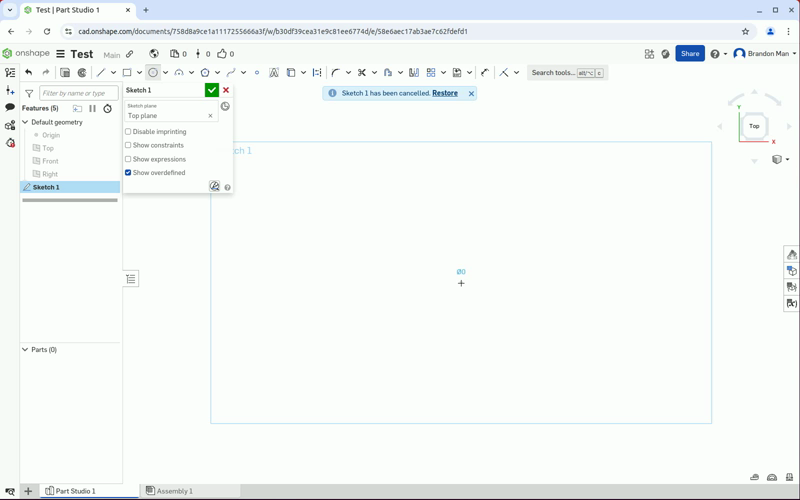
mouse_move(574, 282)
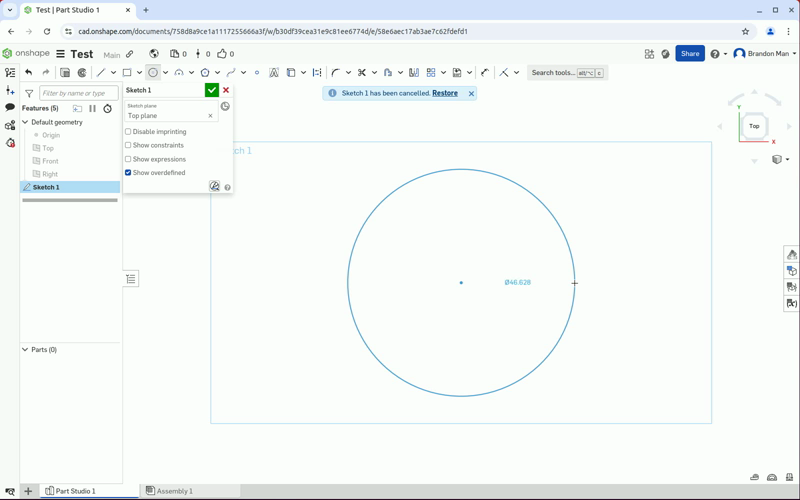
click(574, 282)
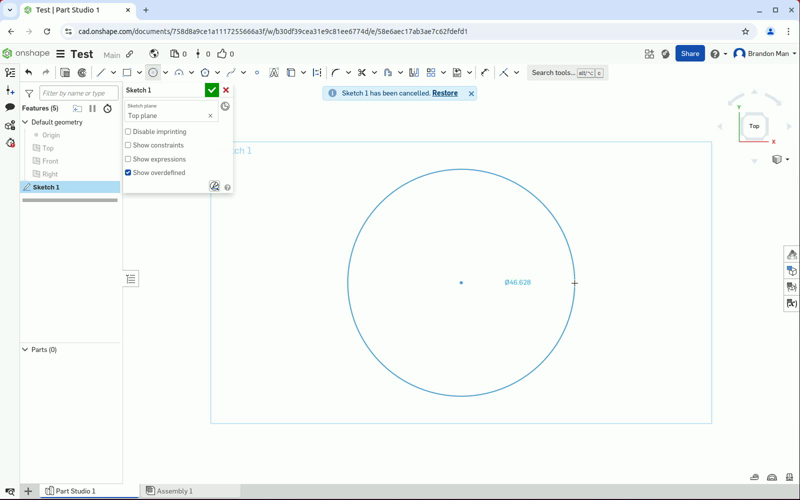
key(esc)
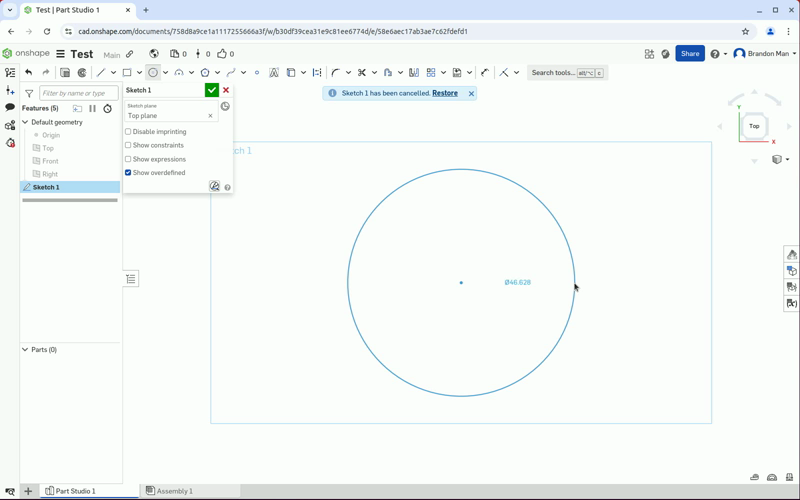
key(c)
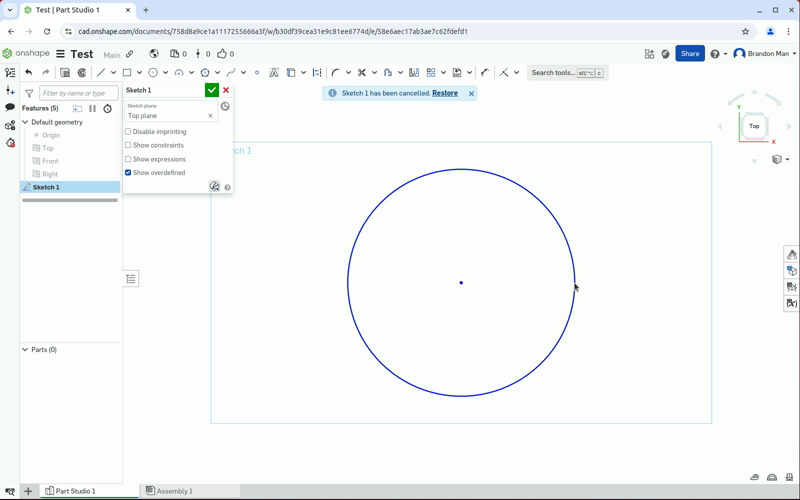
key_down(shift)
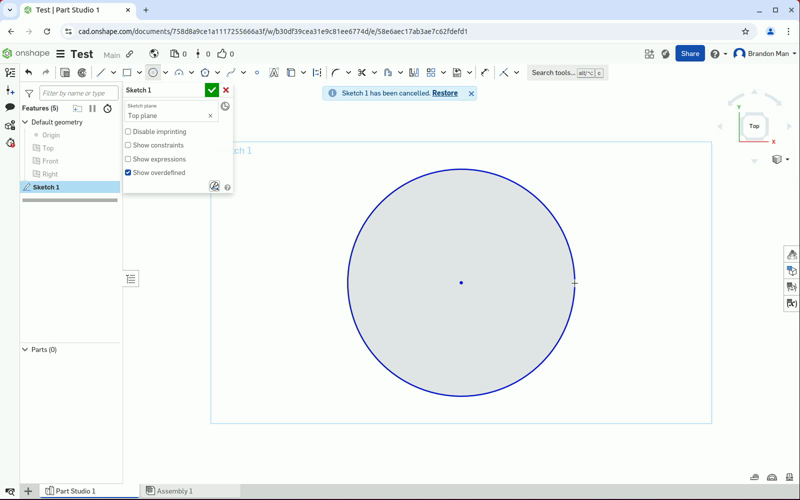
mouse_move(461, 282)
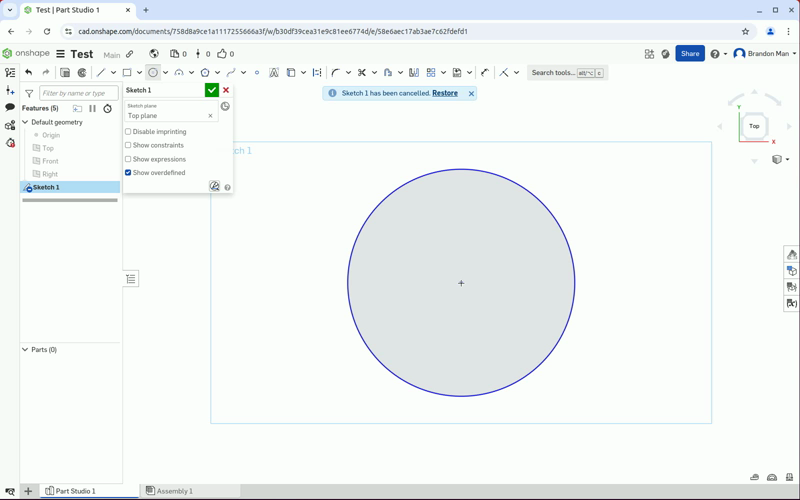
click(461, 282)
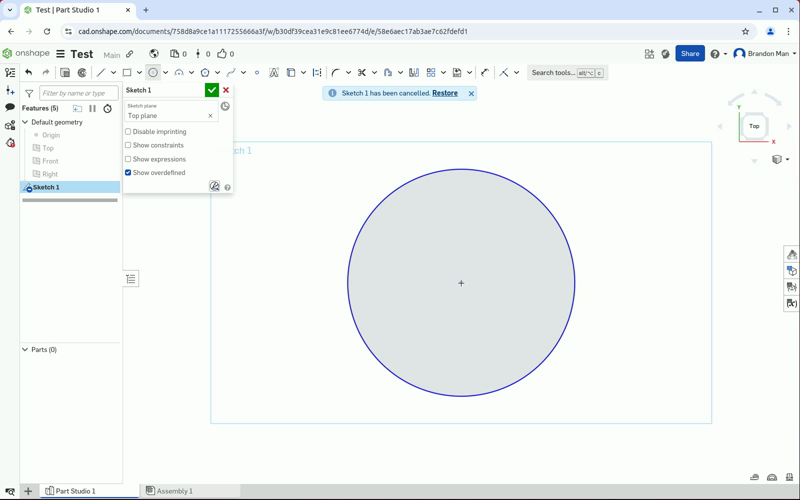
key_up(shift)
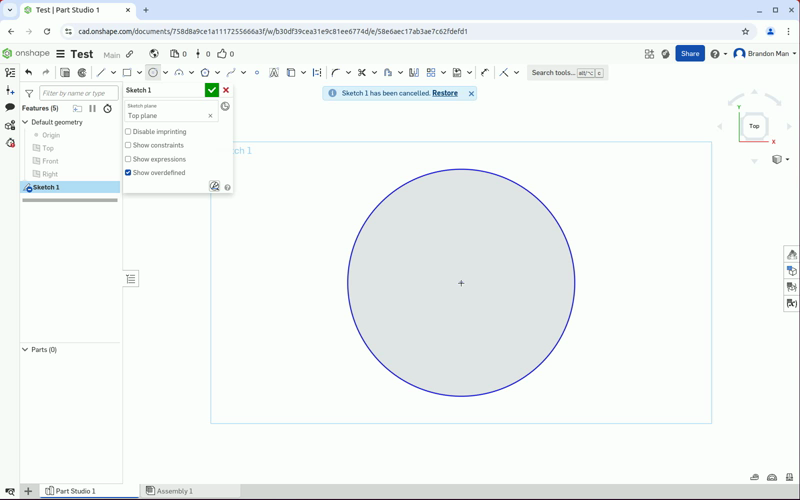
mouse_move(562, 282)
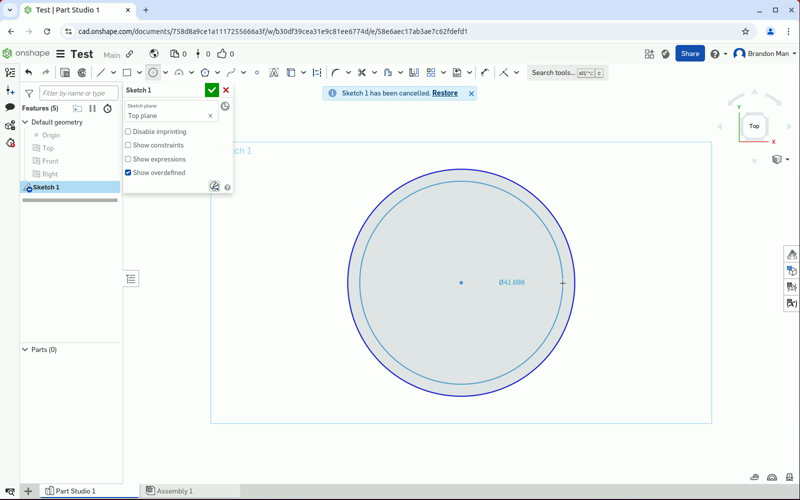
click(562, 282)
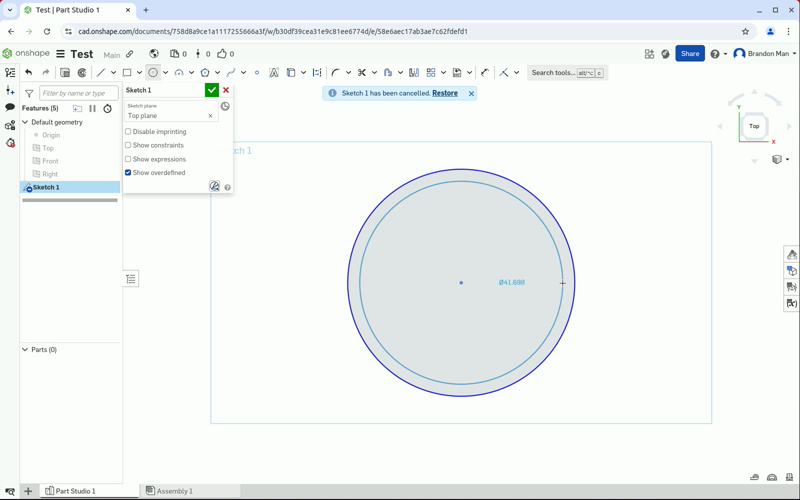
key(esc)
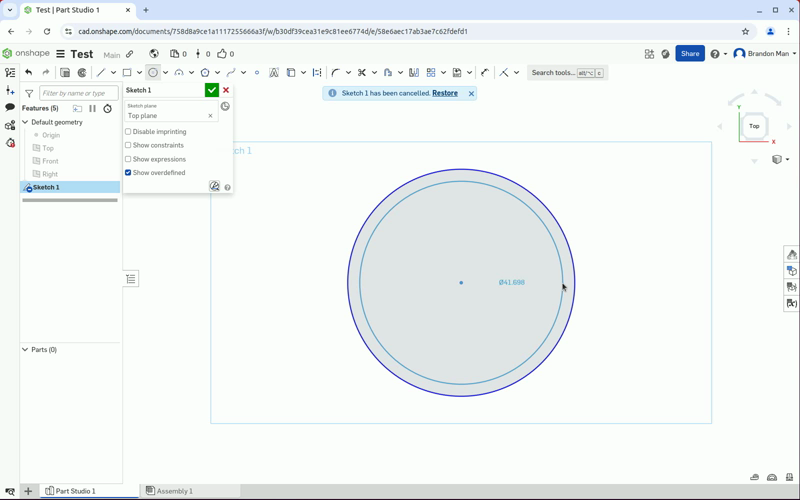
mouse_move(355, 261)
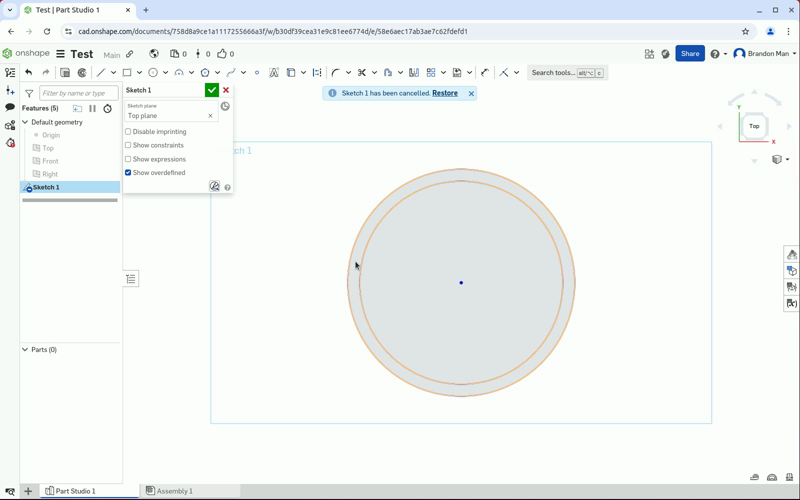
click(355, 261)
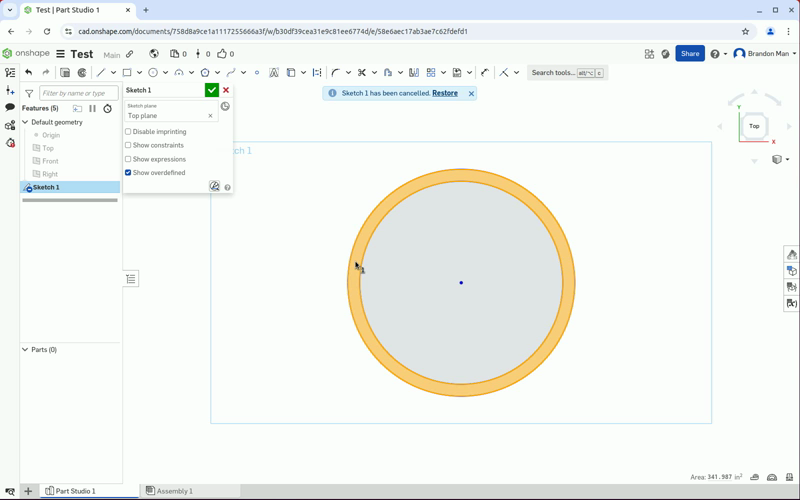
mouse_move(73, 352)
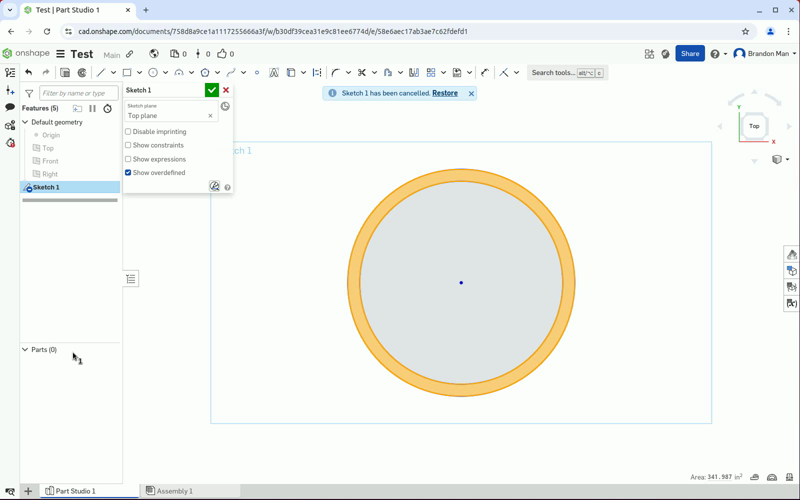
key(shift+y)
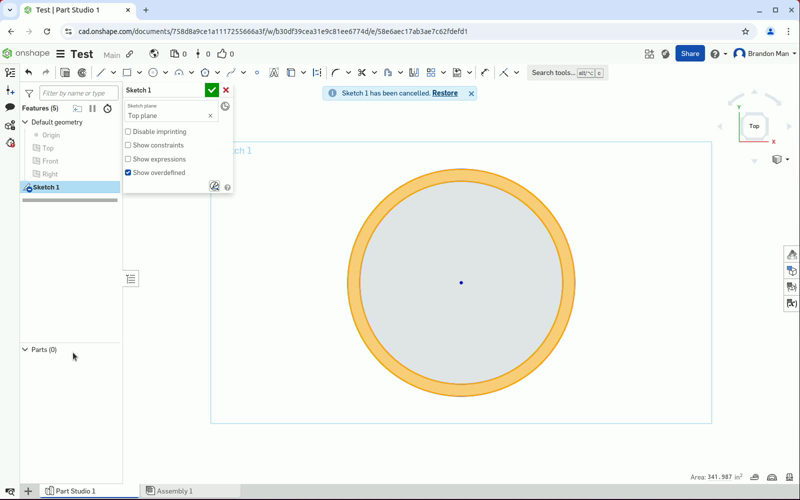
key(shift+e)
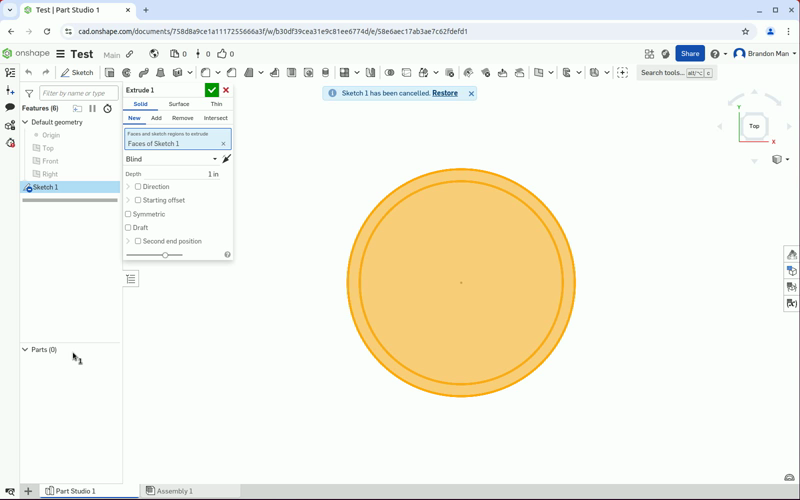
mouse_move(143, 106)
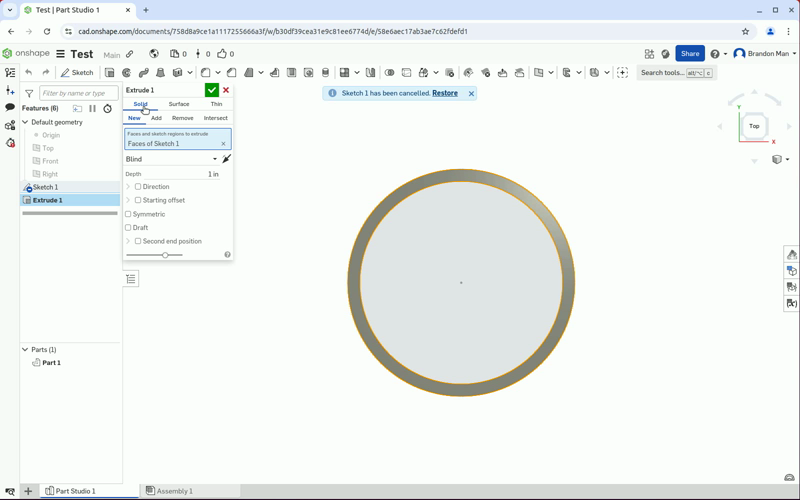
click(143, 106)
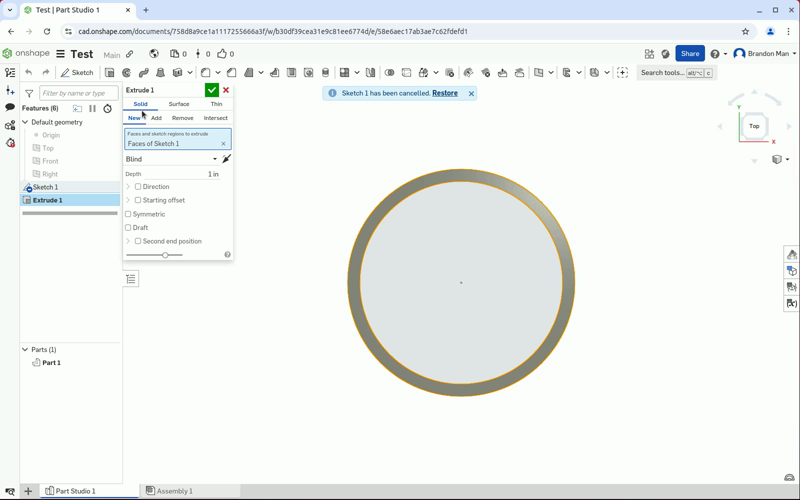
mouse_move(137, 120)
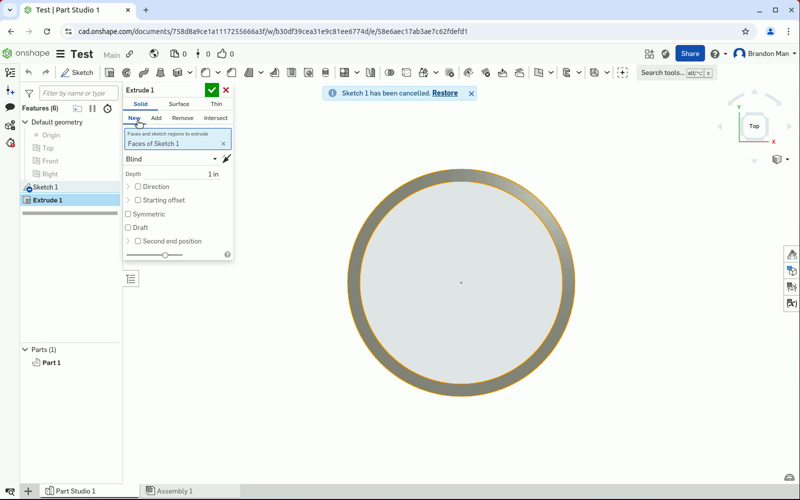
click(137, 120)
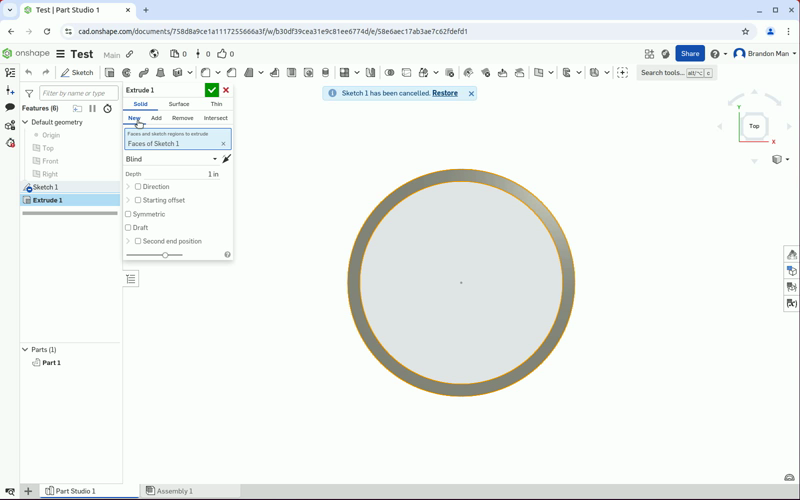
key(tab, 4)
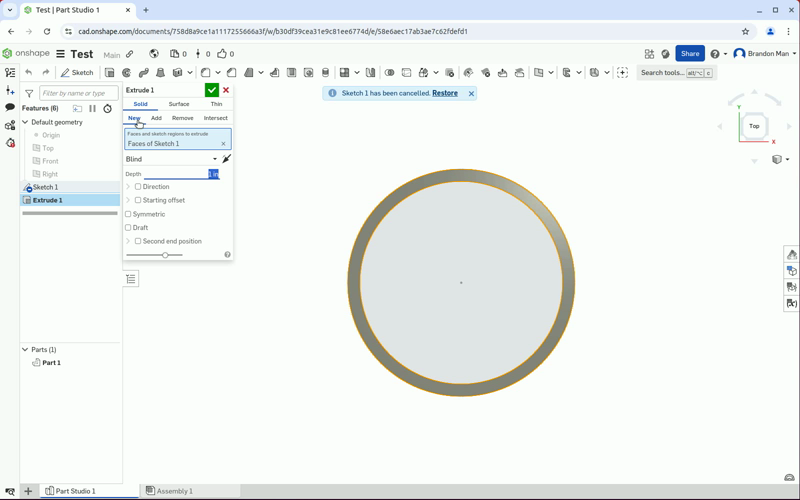
text(4.092)
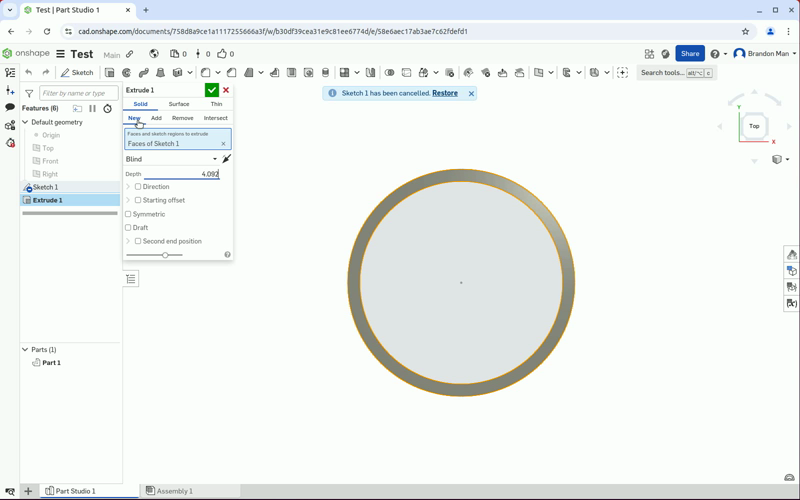
key(enter)
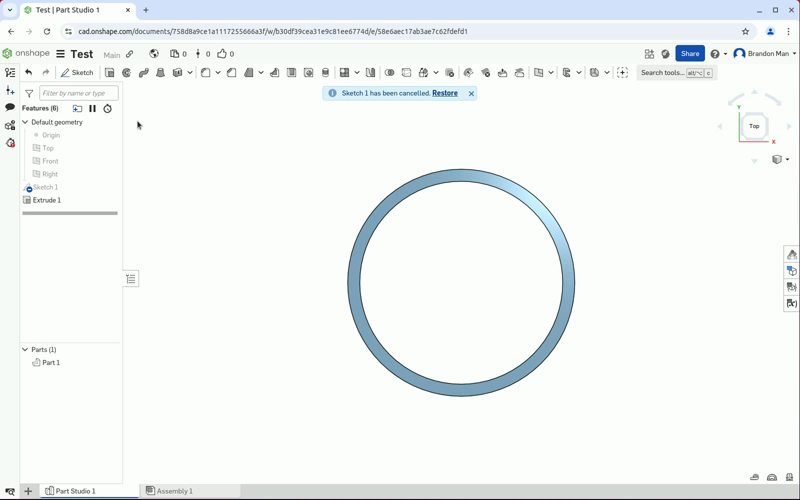
key(shift+h)
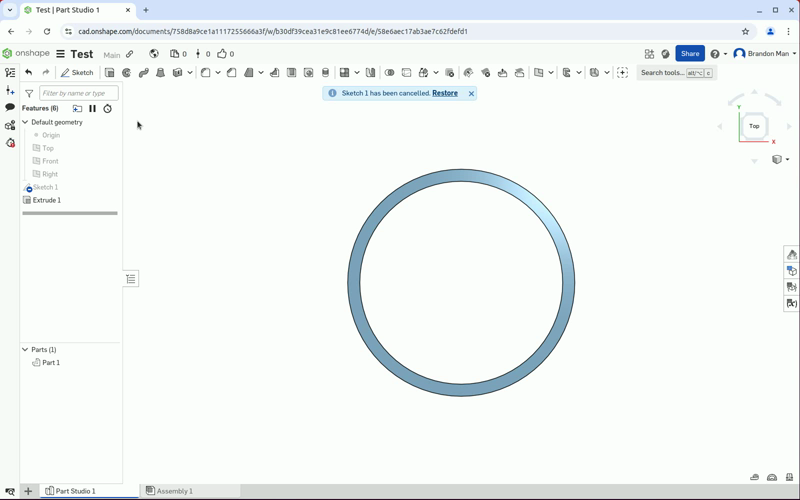
key(shift+h)
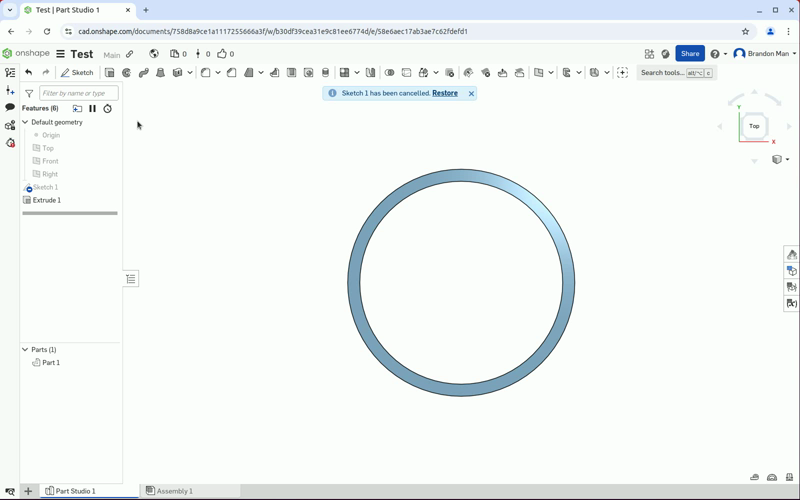
mouse_move(73, 189)
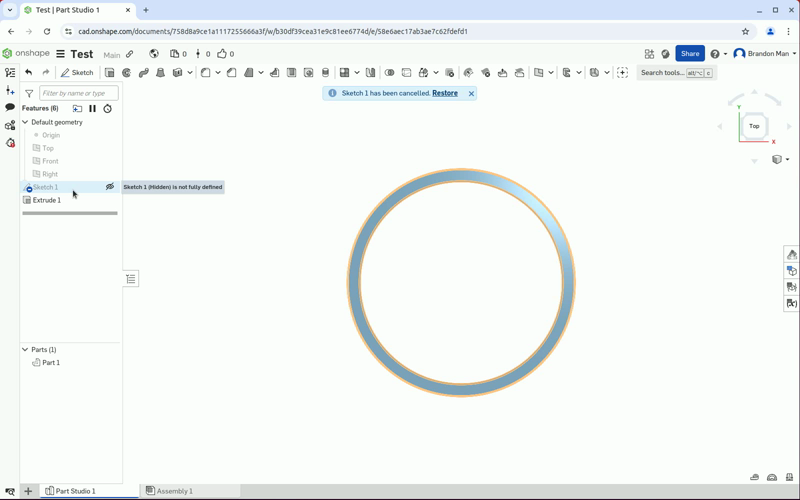
click(73, 189)
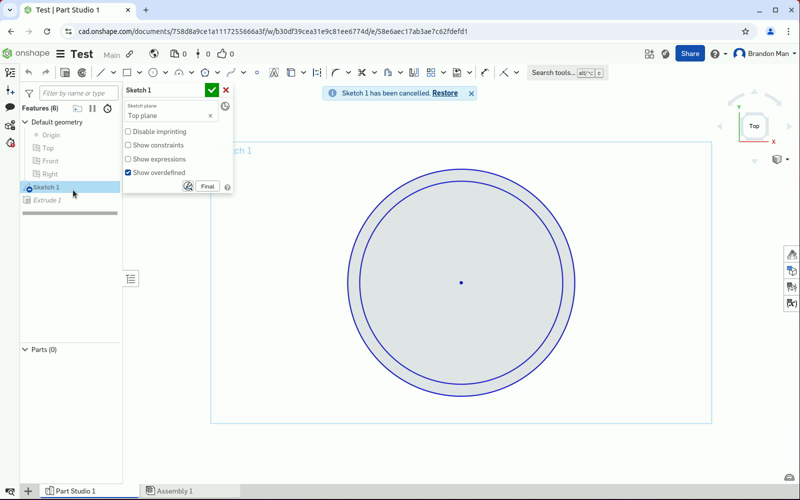
mouse_move(229, 92)
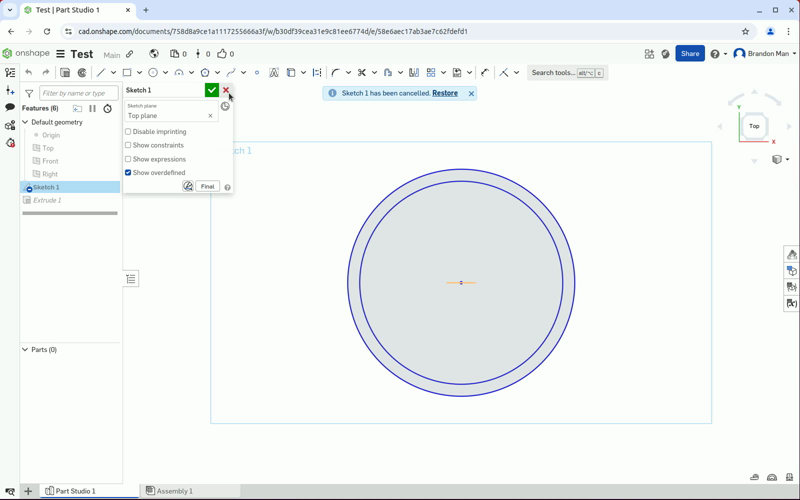
click(229, 92)
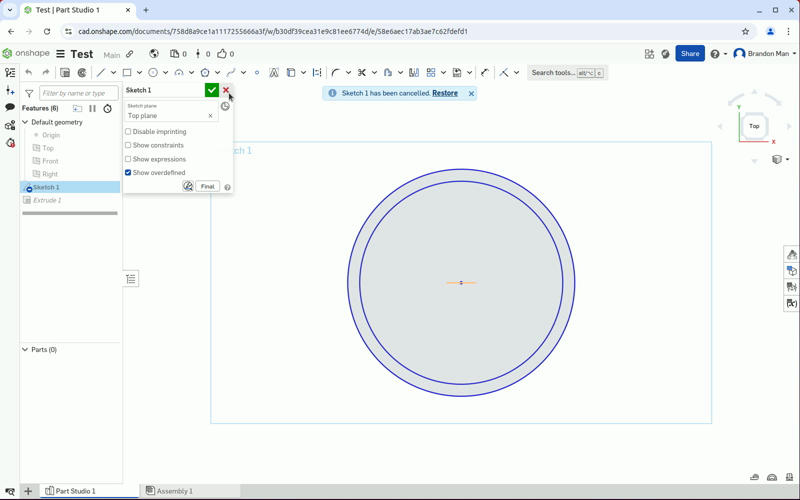
key(shift+s)
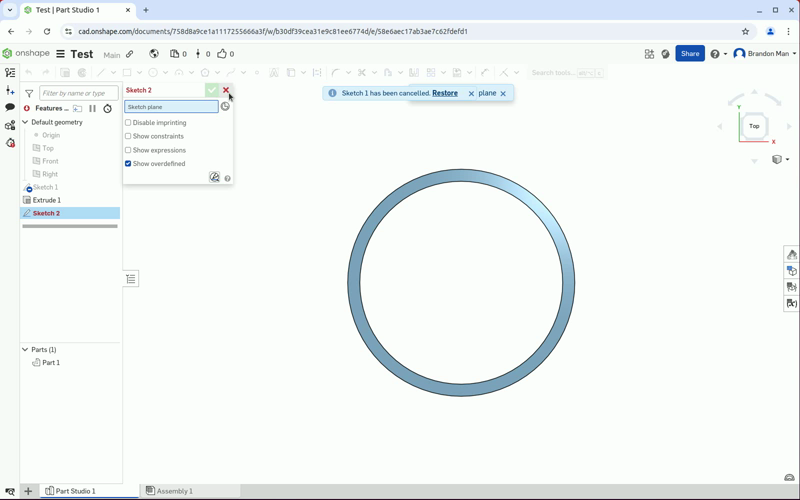
mouse_move(73, 150)
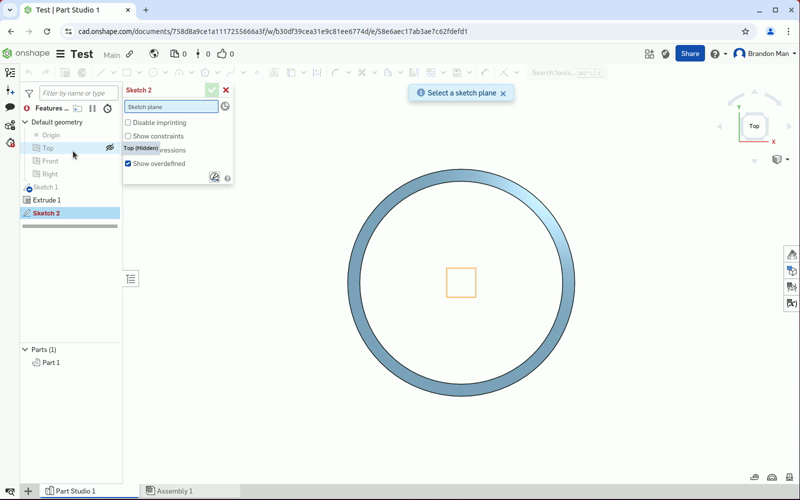
click(73, 150)
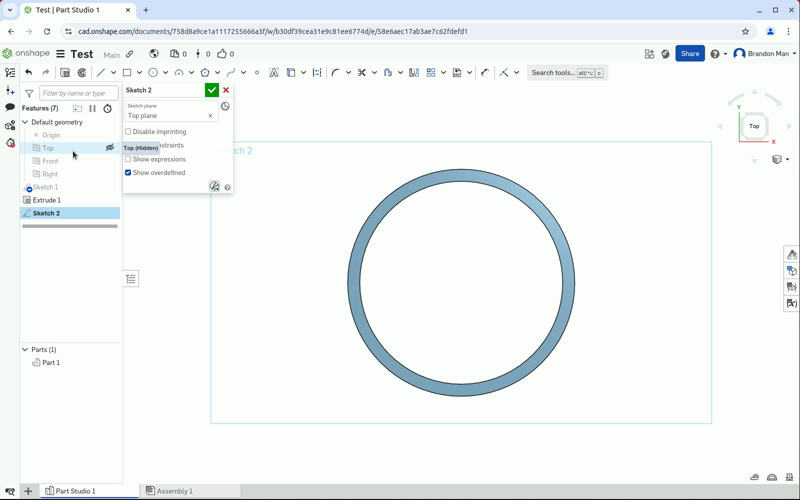
mouse_move(73, 352)
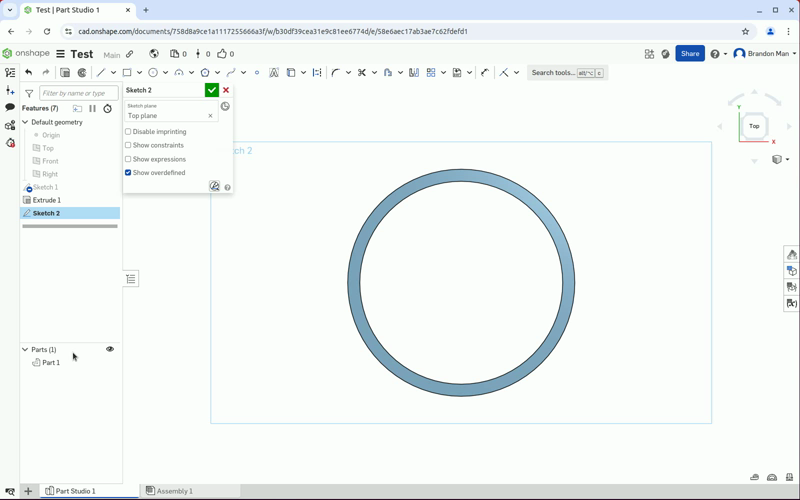
key(y)
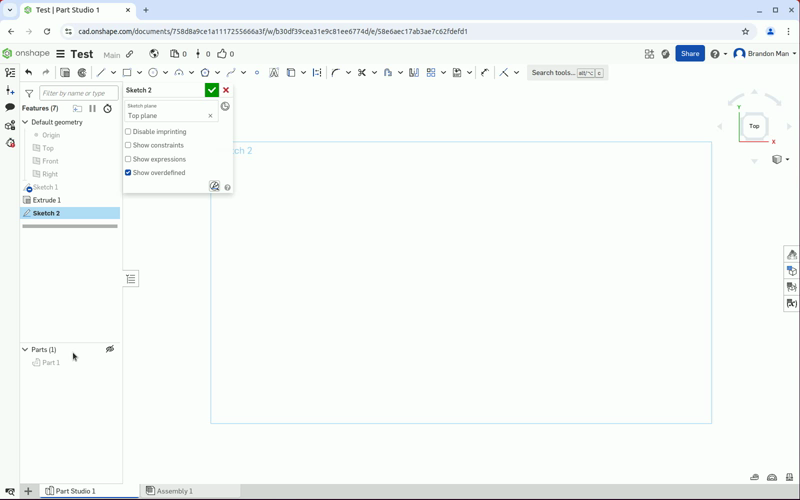
key(a)
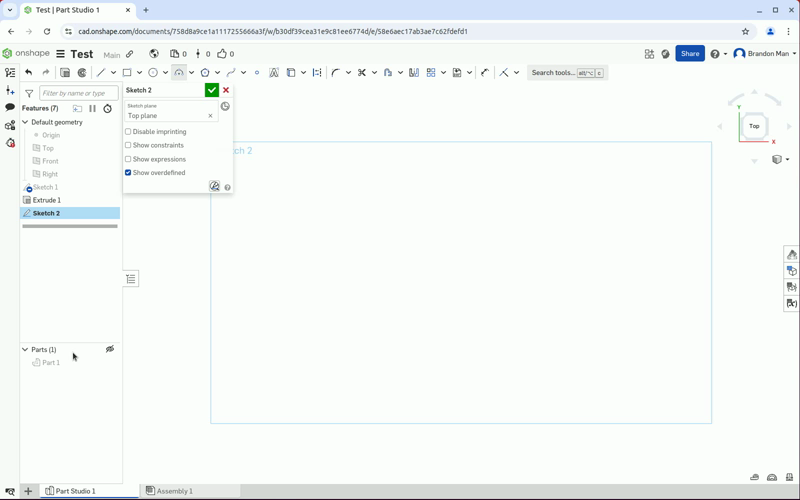
key_down(shift)
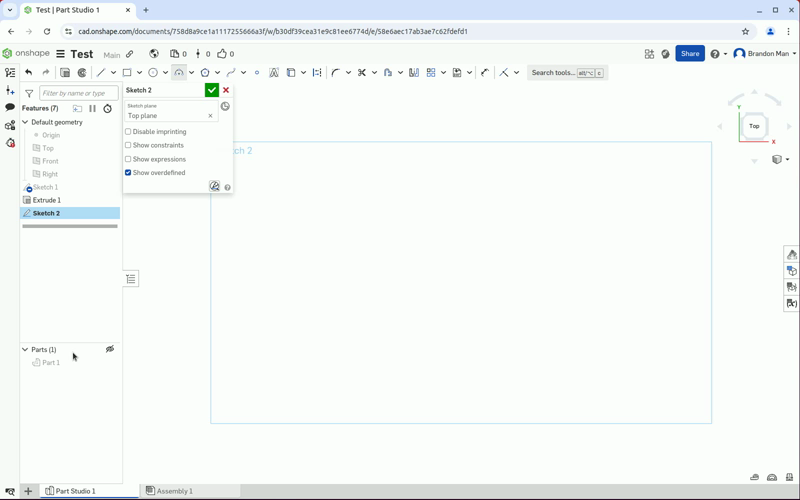
mouse_move(366, 362)
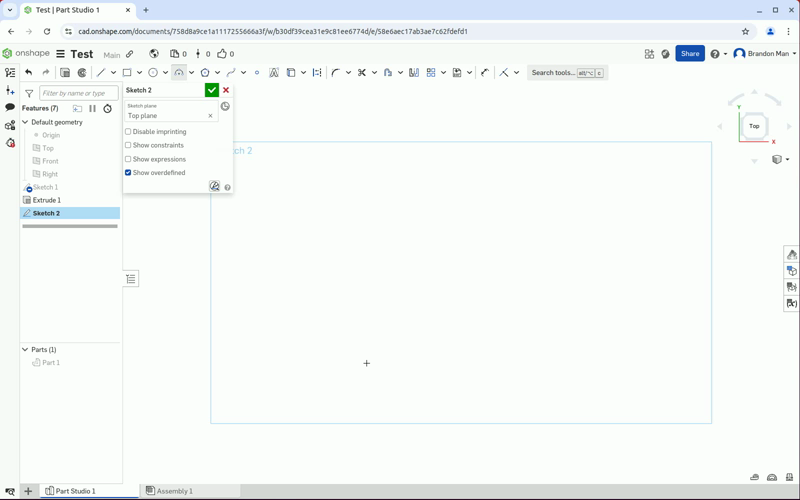
click(366, 362)
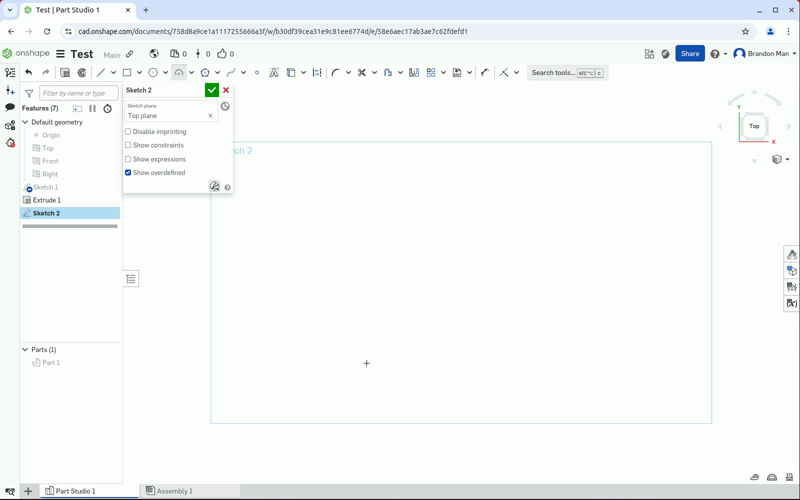
key_up(shift)
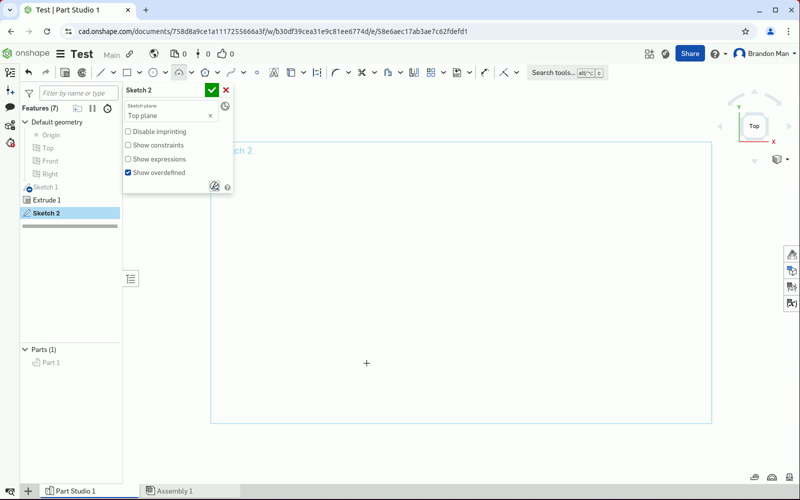
key_down(shift)
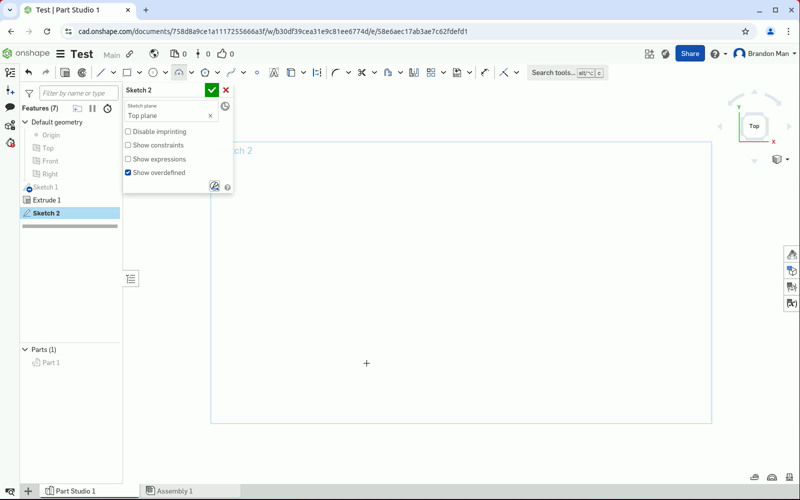
mouse_move(381, 376)
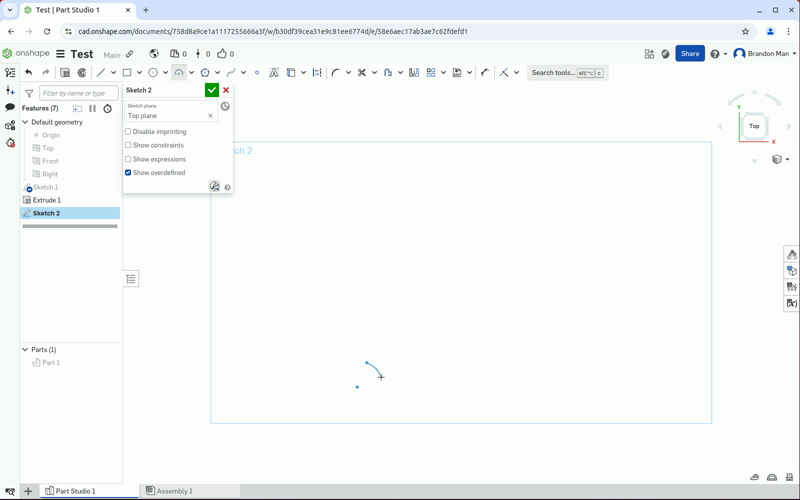
click(381, 376)
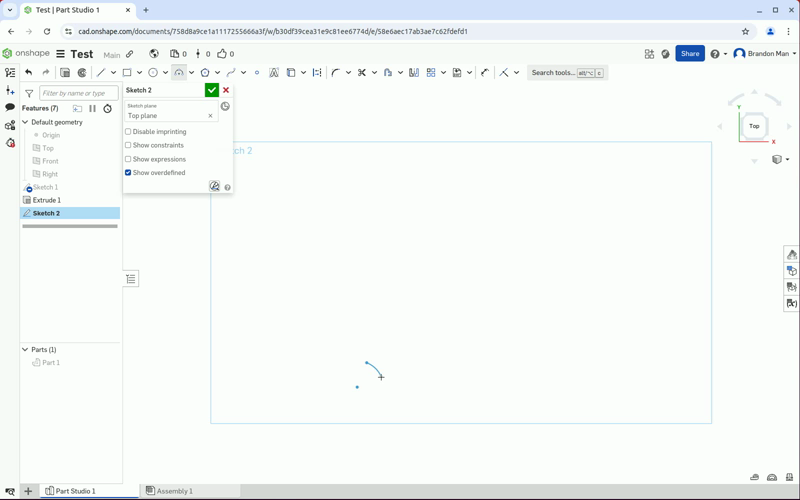
mouse_move(366, 377)
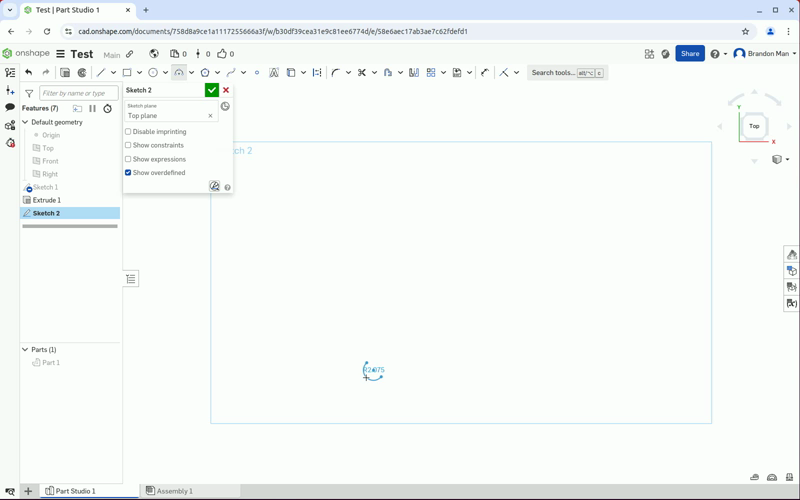
click(366, 377)
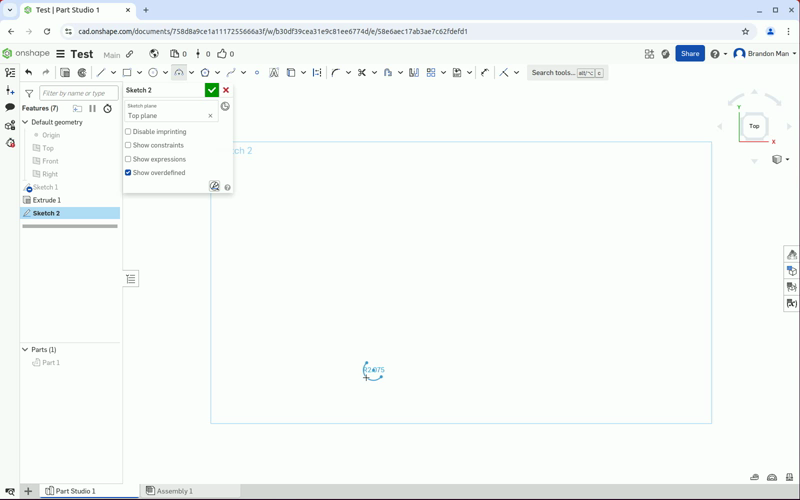
key_up(shift)
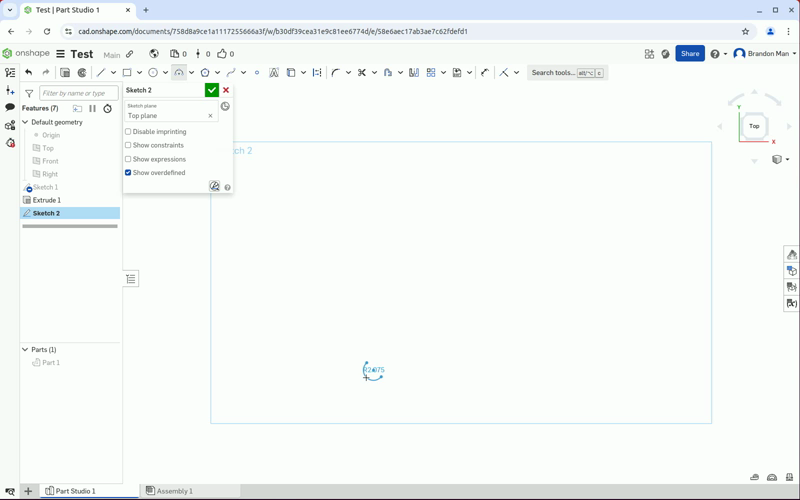
key(esc)
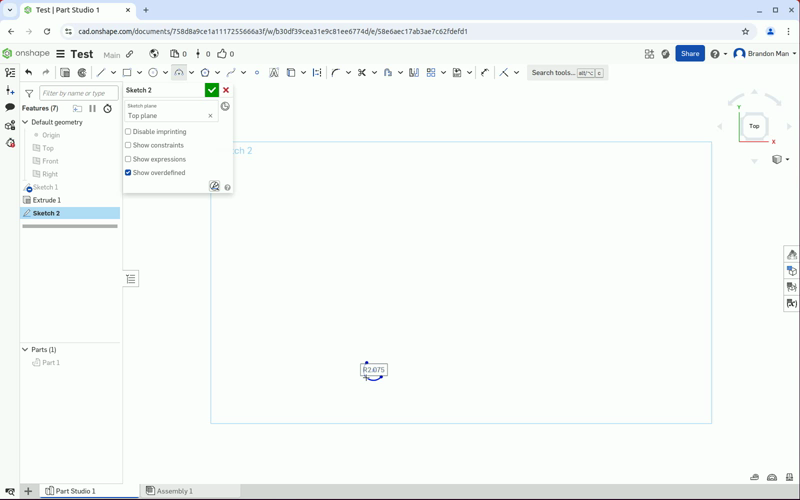
key(l)
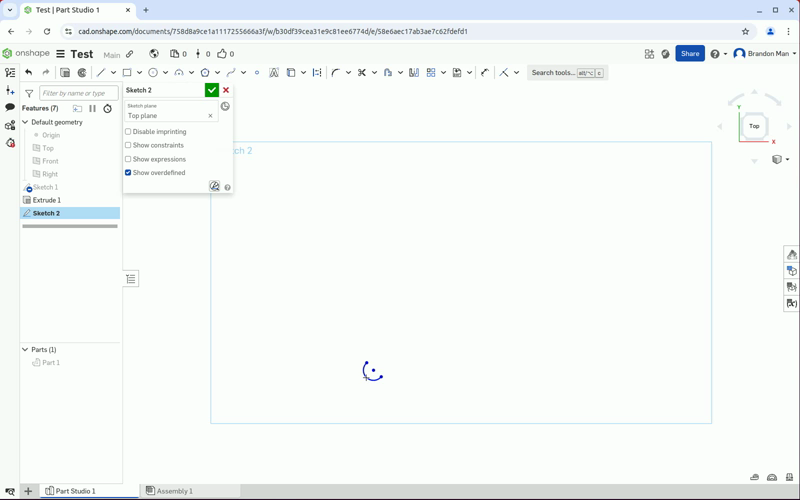
mouse_move(381, 376)
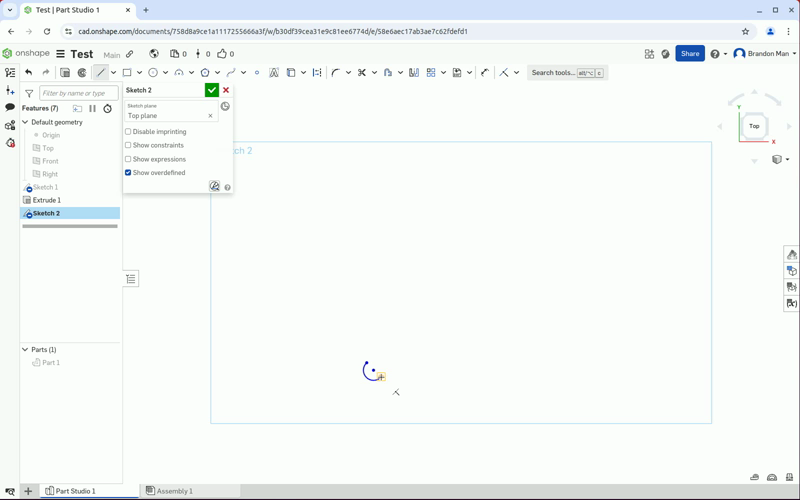
click(381, 376)
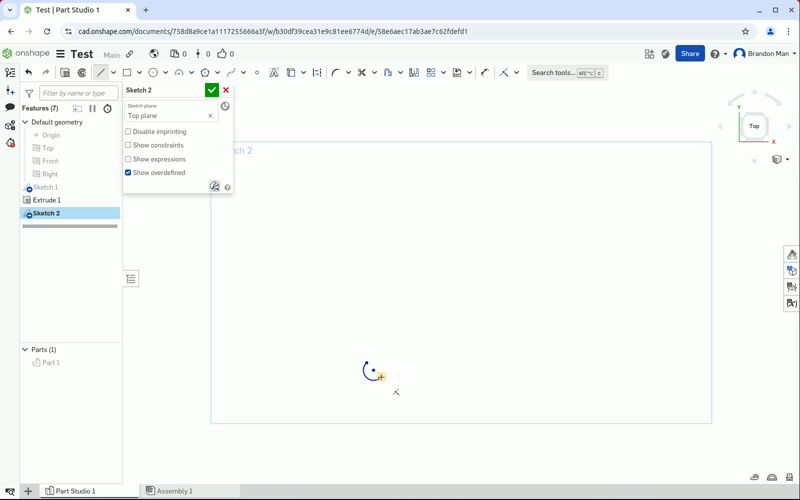
key_down(shift)
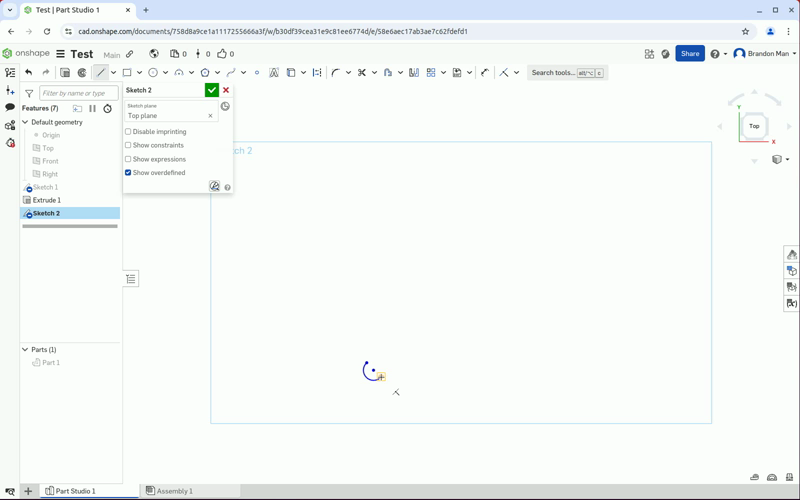
mouse_move(411, 376)
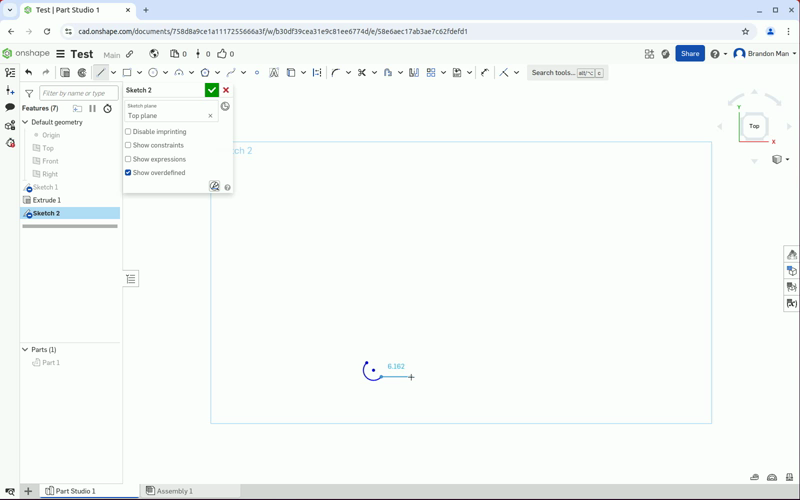
mouse_move(389, 369)
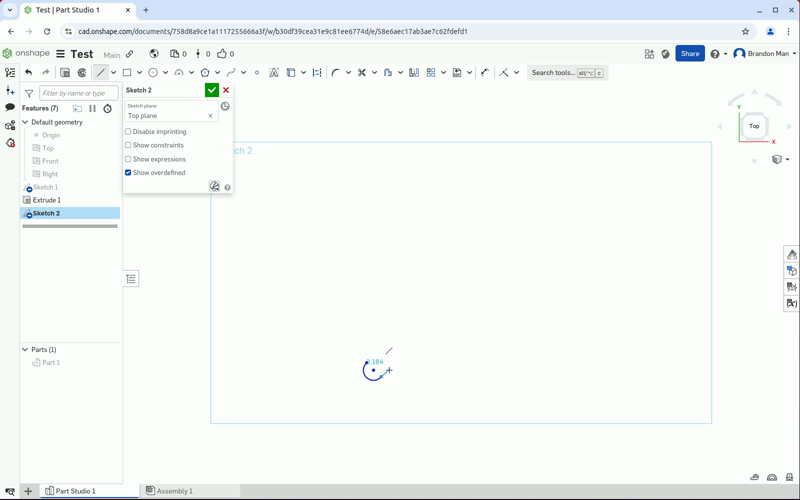
click(389, 369)
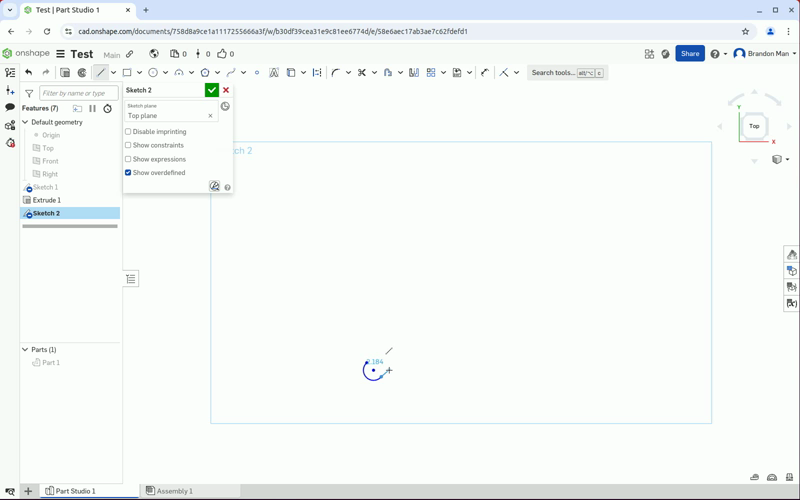
key_up(shift)
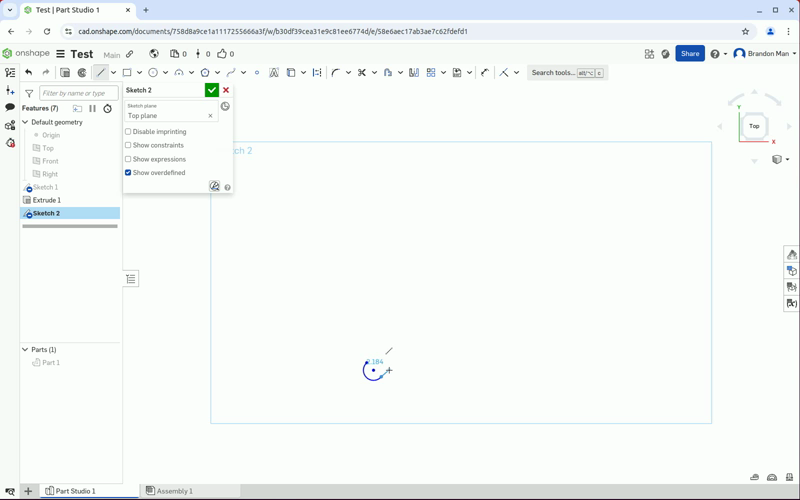
key(esc)
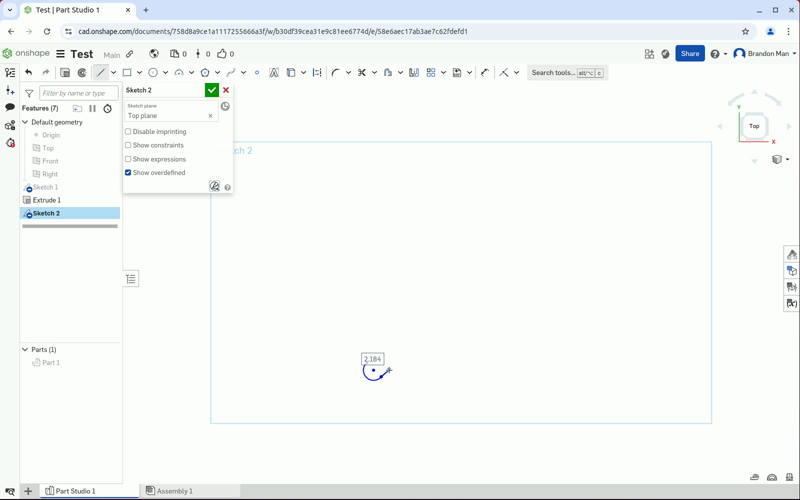
key(a)
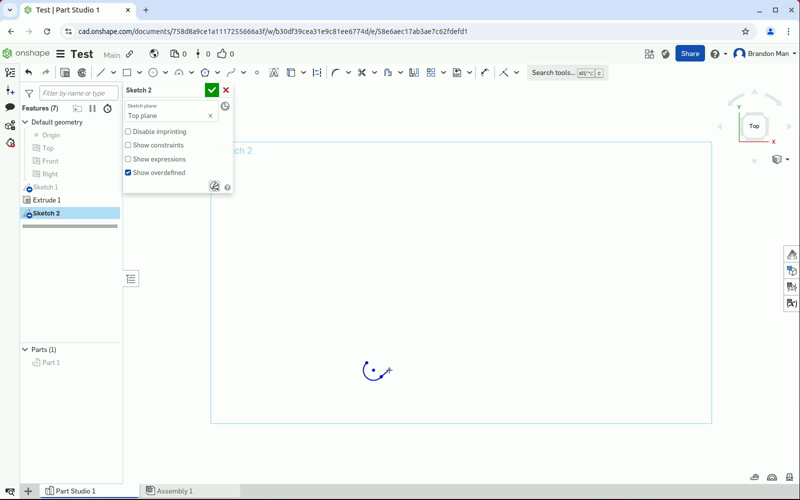
mouse_move(389, 369)
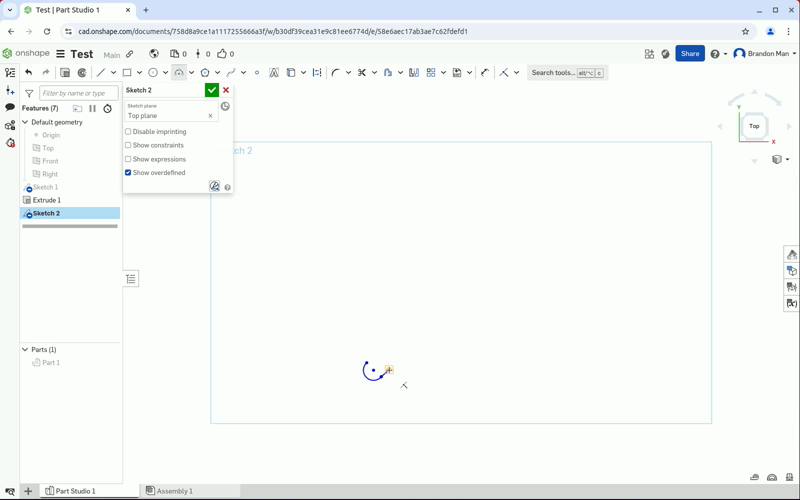
click(389, 369)
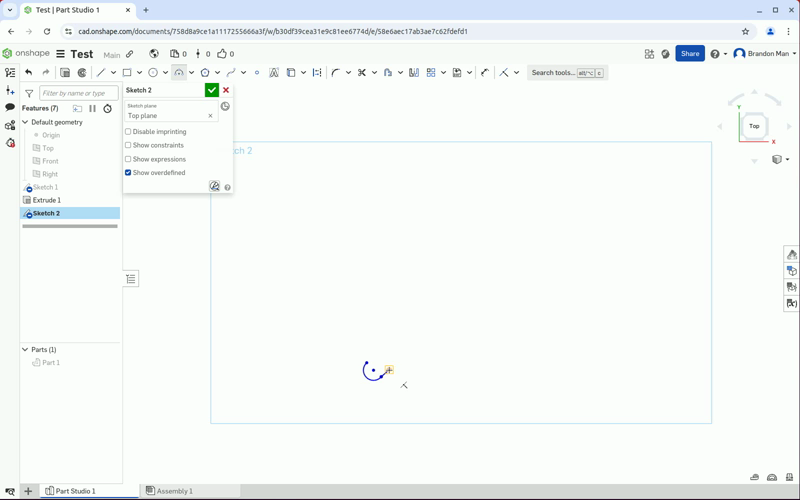
key_down(shift)
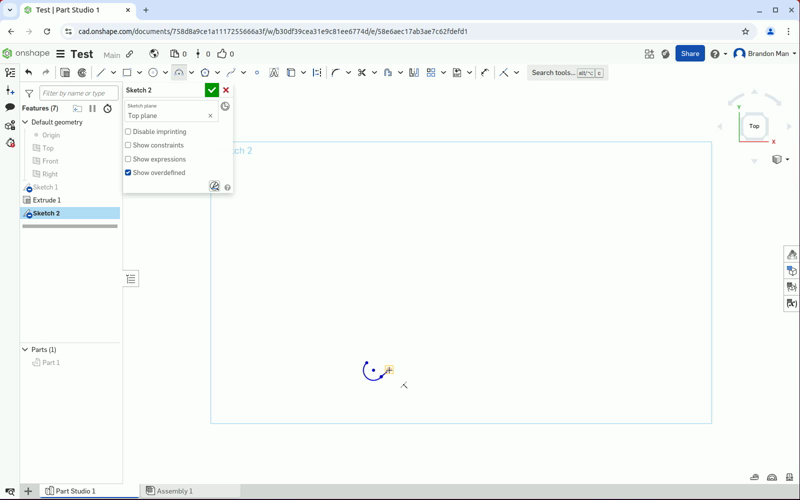
mouse_move(374, 354)
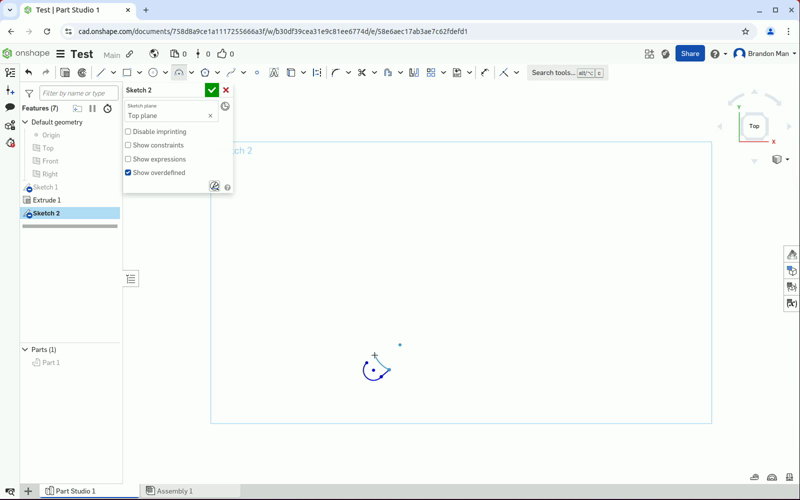
click(374, 354)
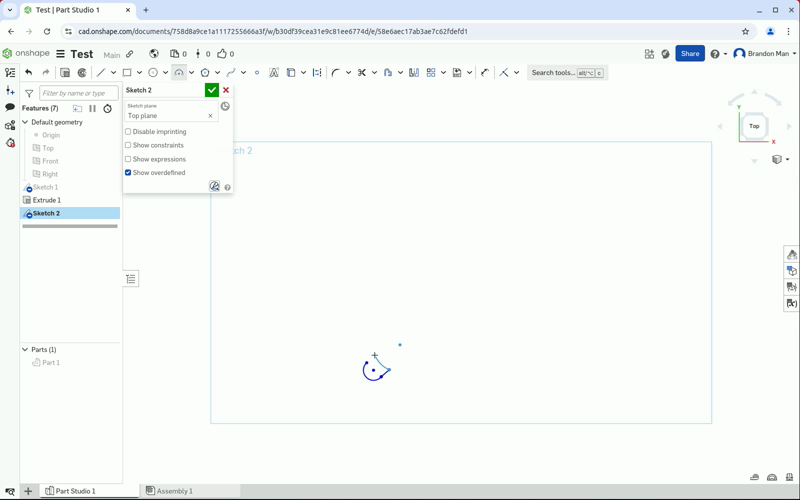
mouse_move(381, 362)
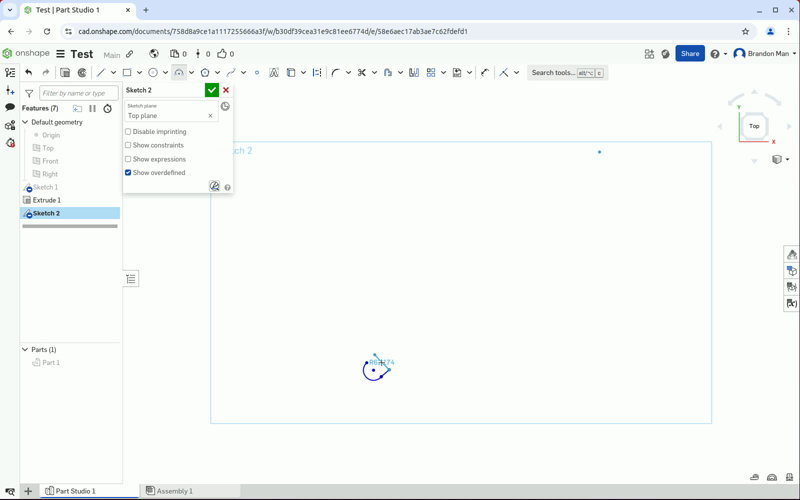
click(381, 362)
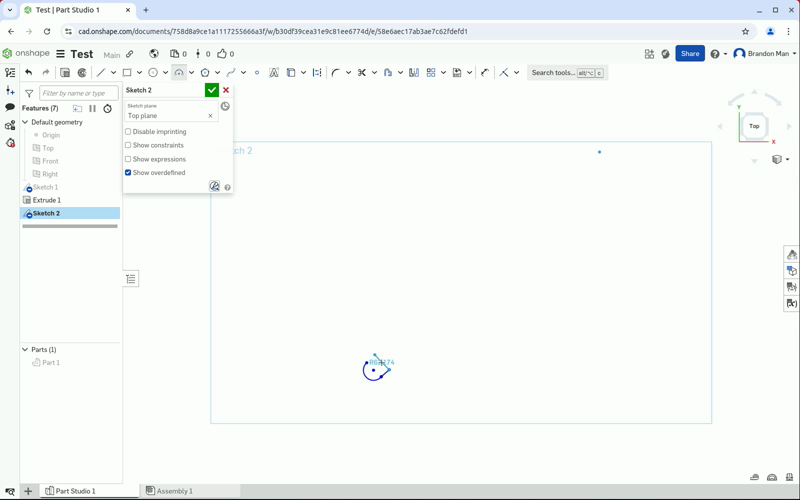
key_up(shift)
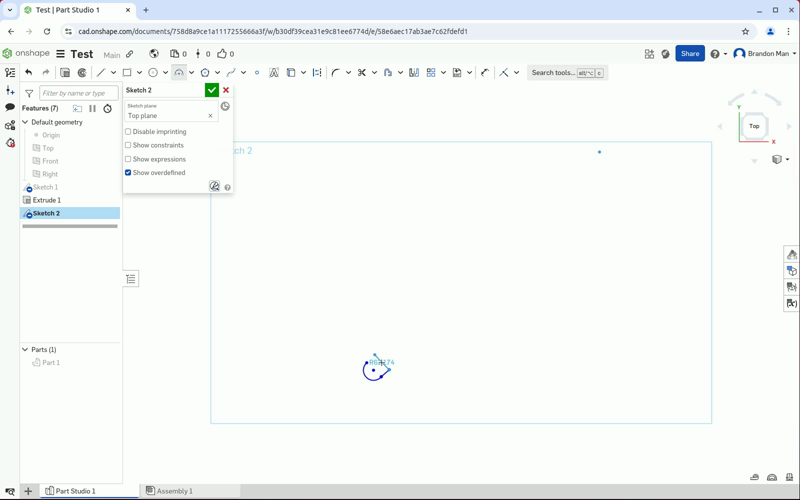
key(esc)
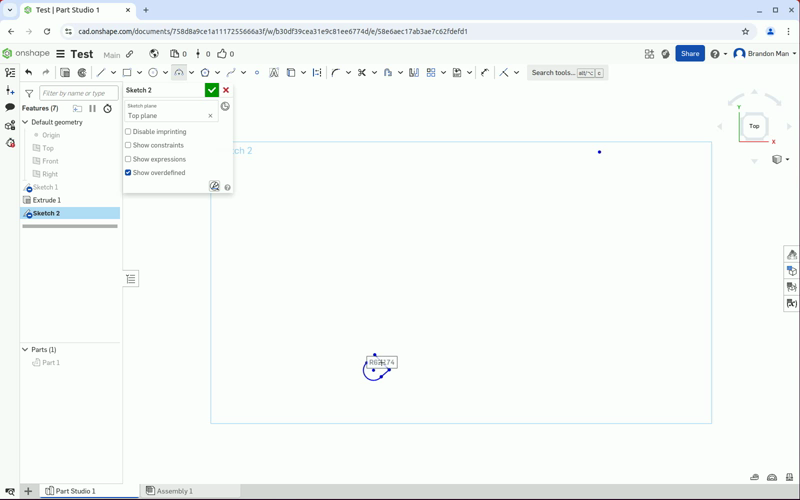
key(l)
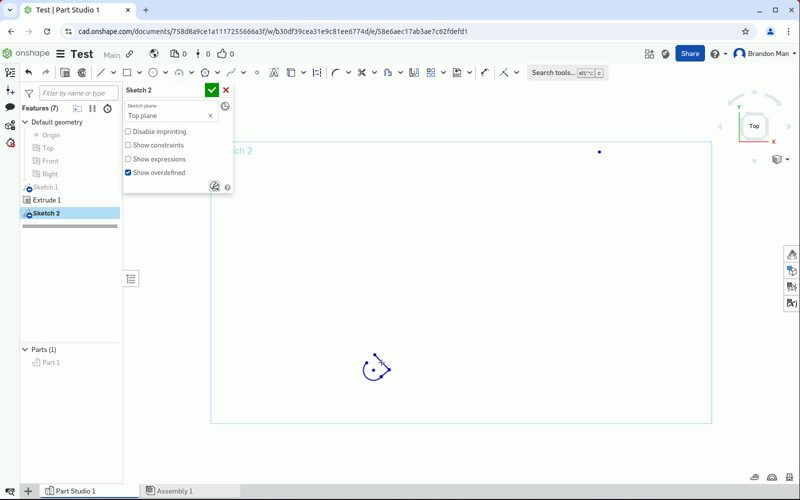
mouse_move(374, 354)
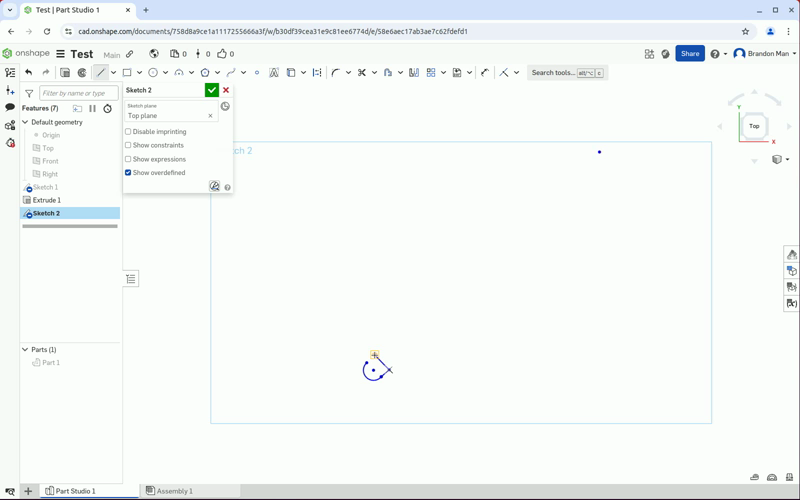
click(374, 354)
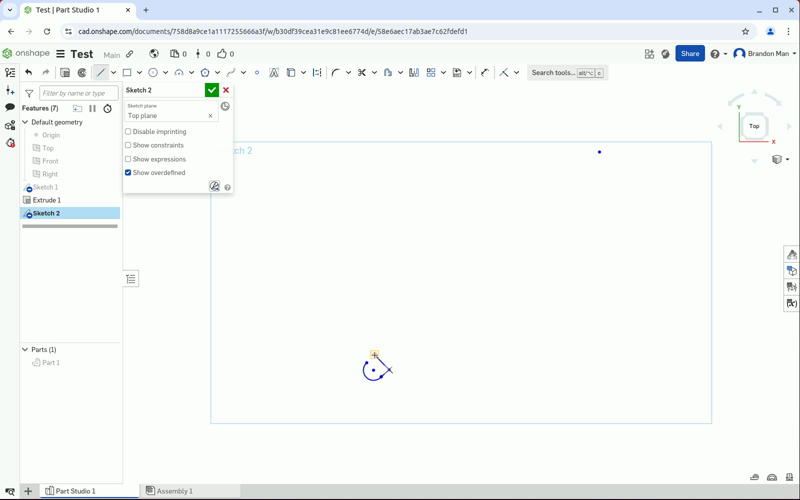
mouse_move(404, 354)
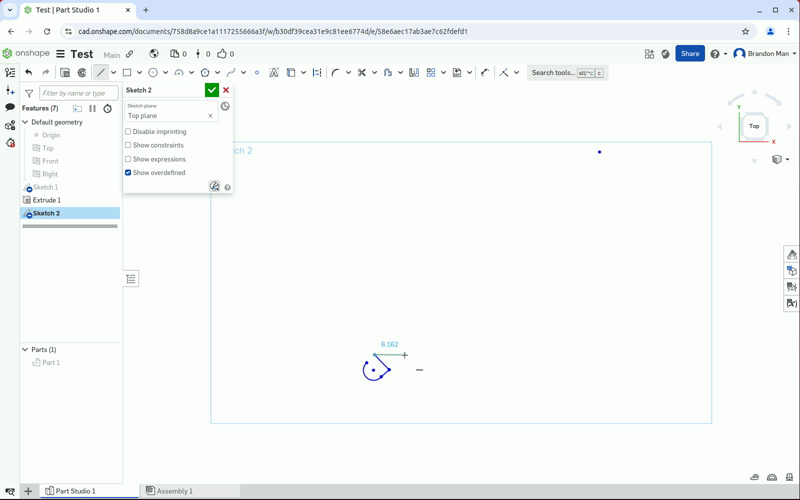
key_down(shift)
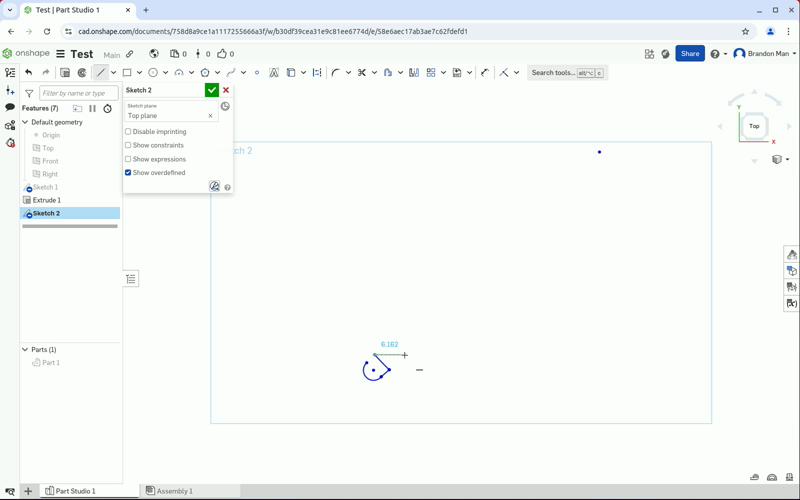
mouse_move(366, 362)
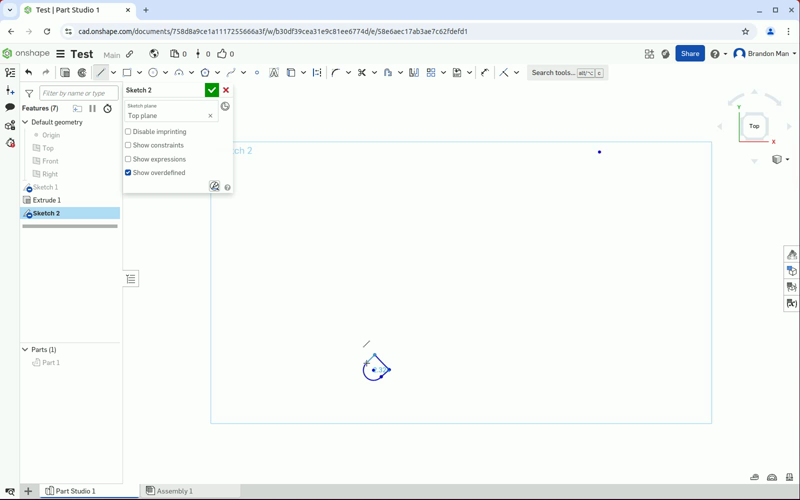
key_up(shift)
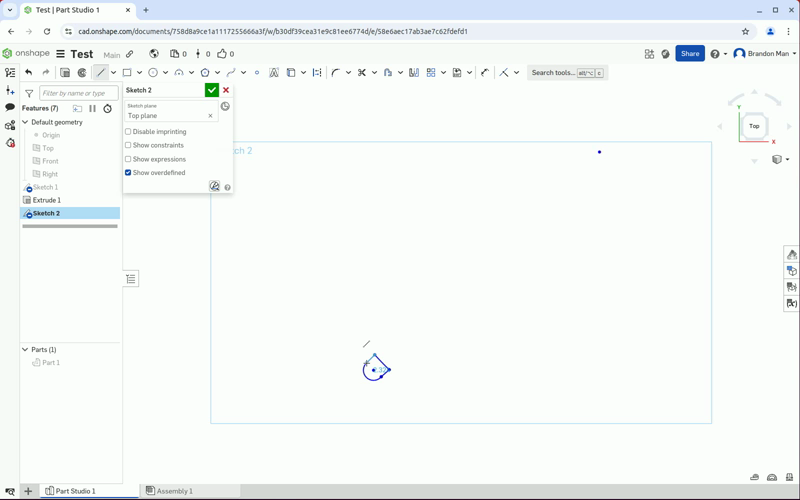
click(366, 362)
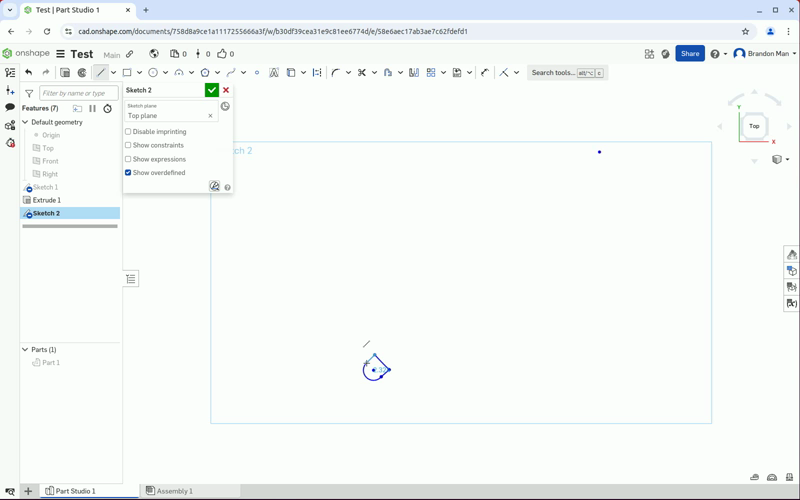
key(esc)
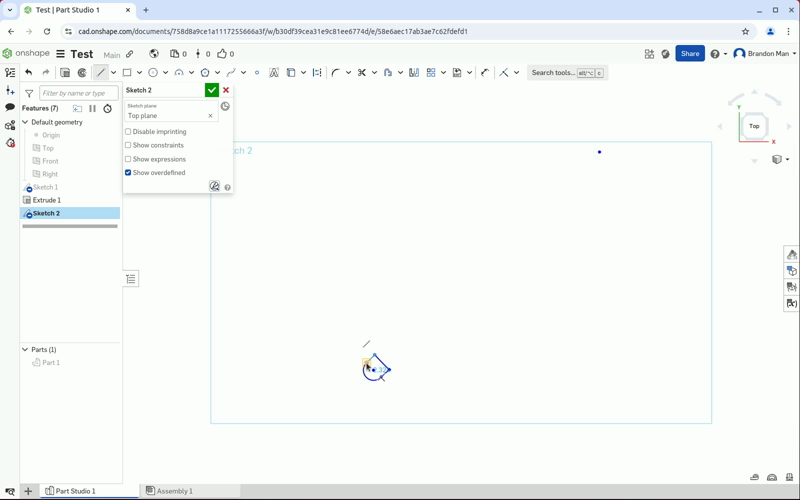
key(c)
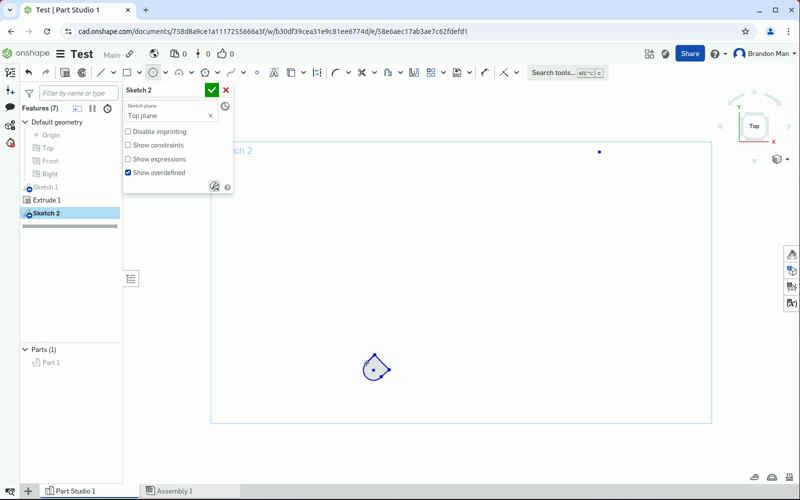
key_down(shift)
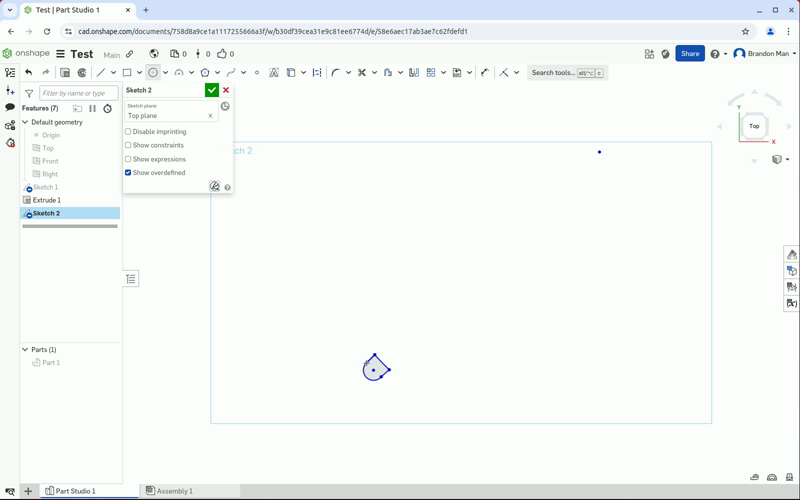
mouse_move(374, 369)
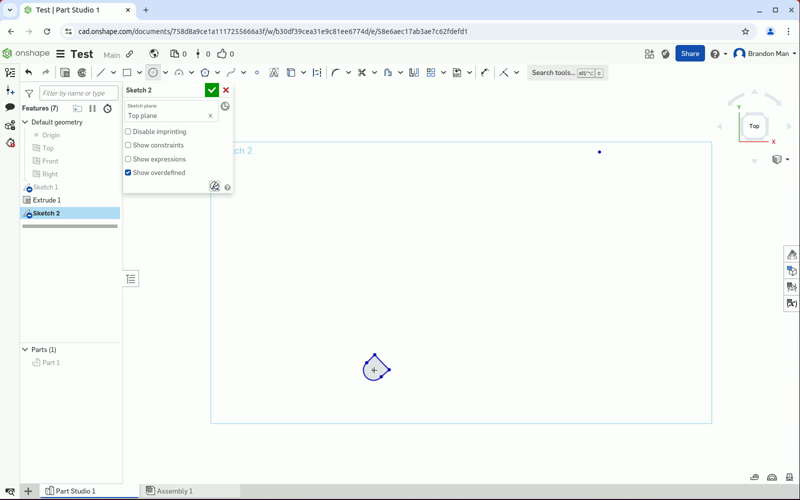
click(374, 369)
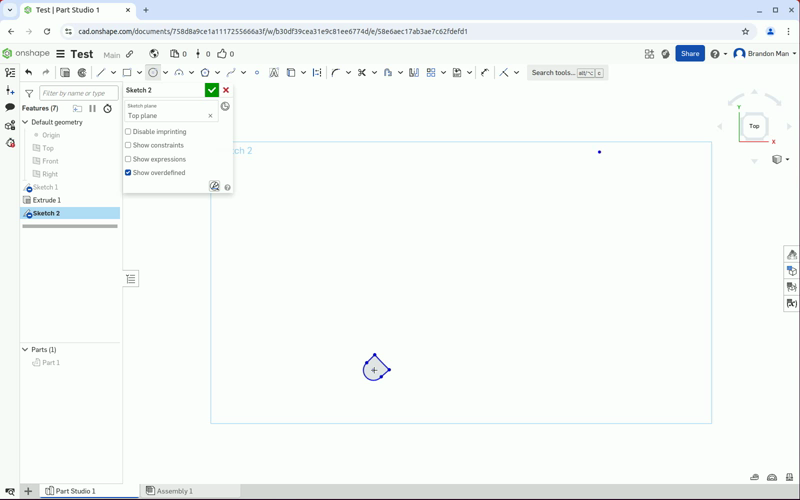
key_up(shift)
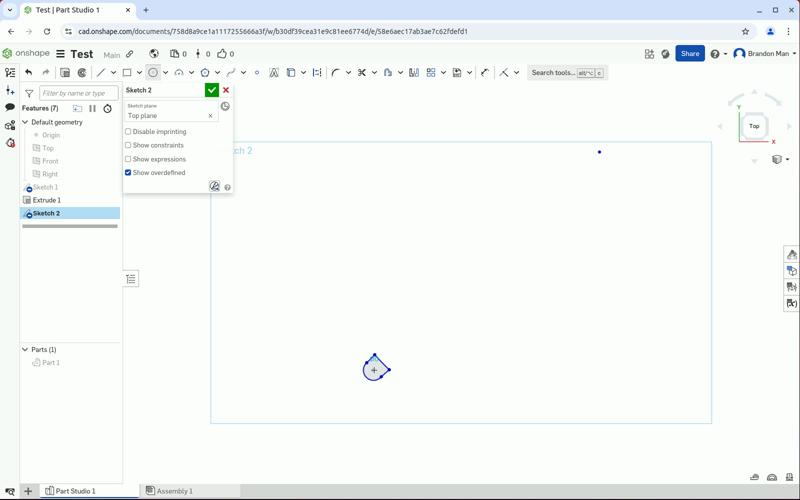
mouse_move(378, 369)
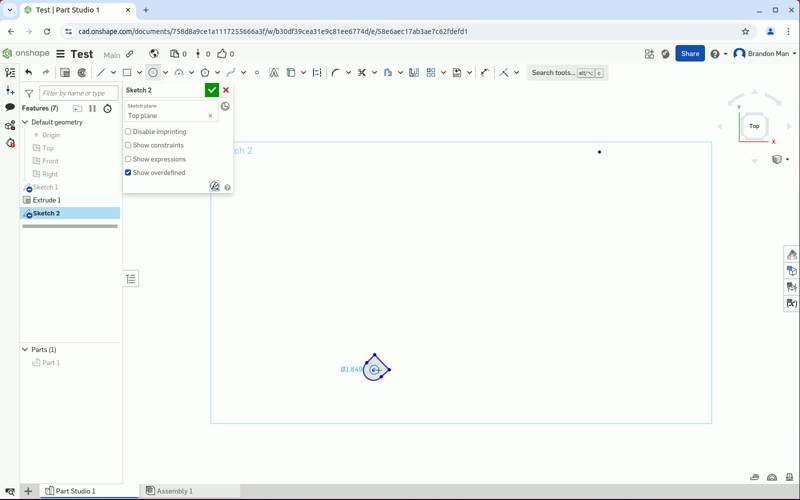
click(378, 369)
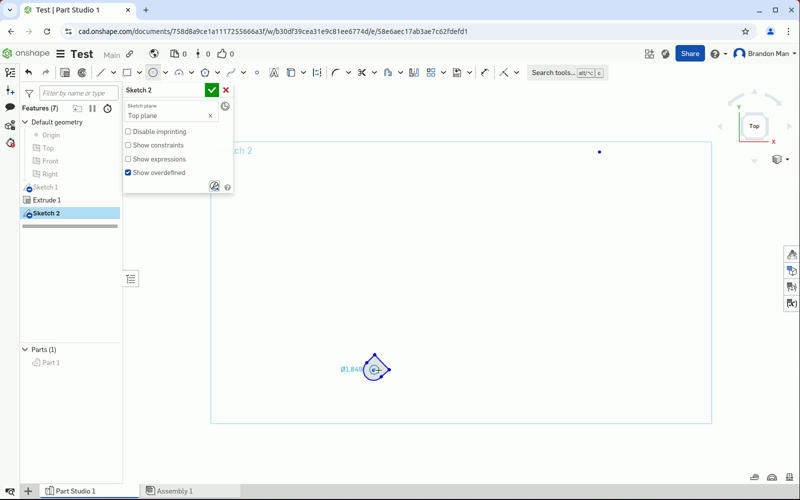
key(esc)
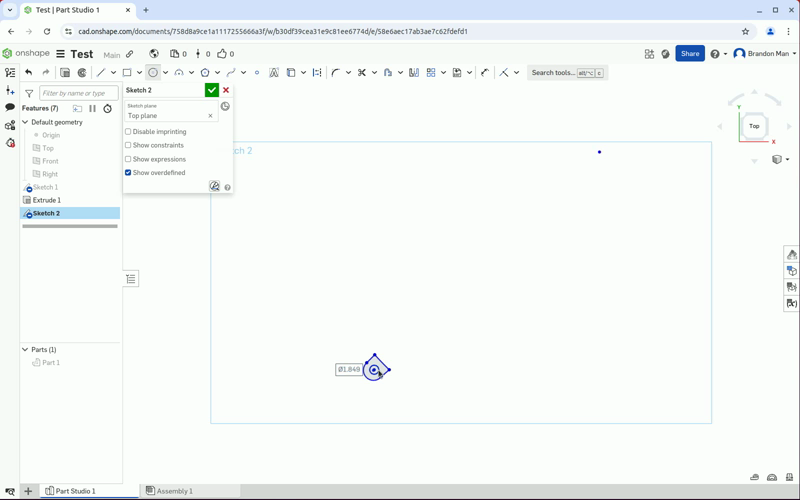
mouse_move(365, 369)
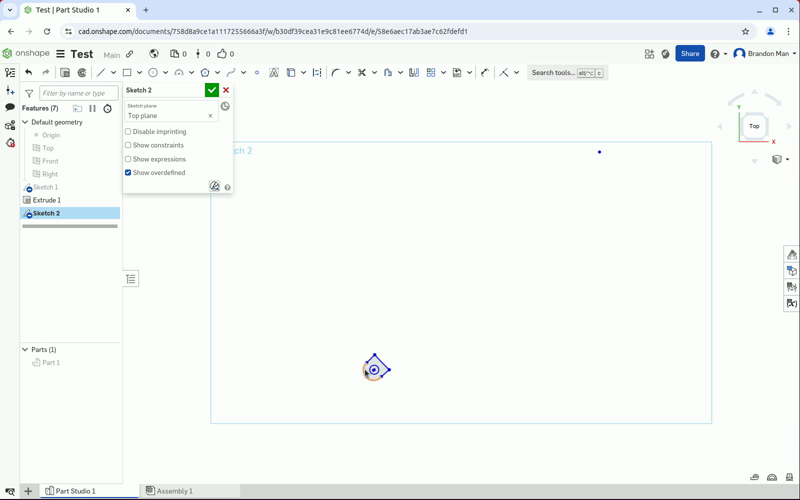
scroll(6)
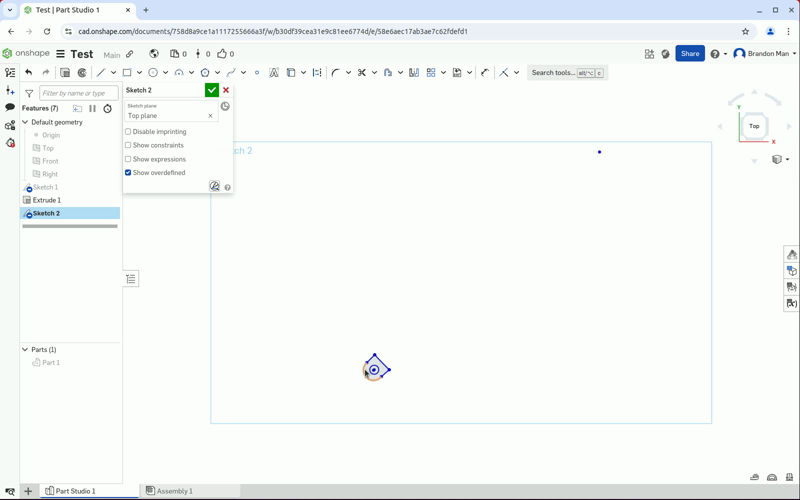
scroll(6)
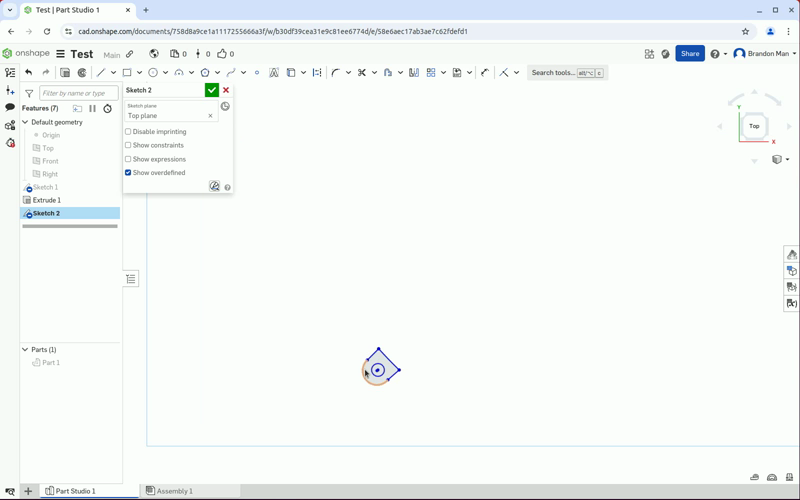
scroll(6)
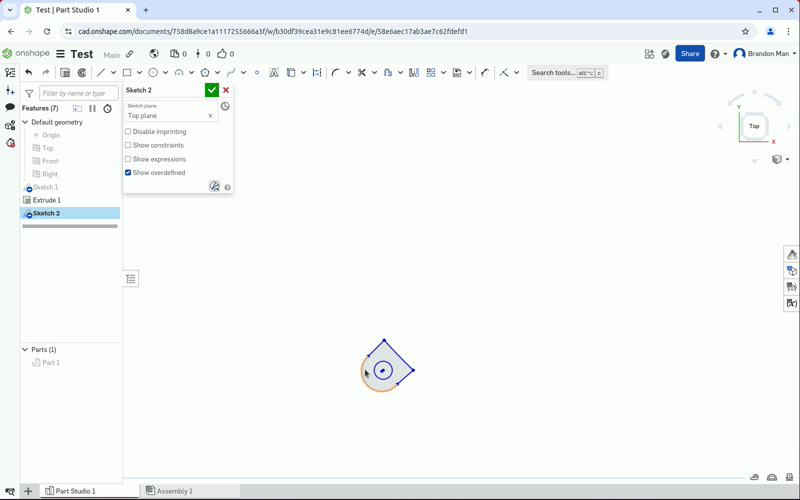
scroll(6)
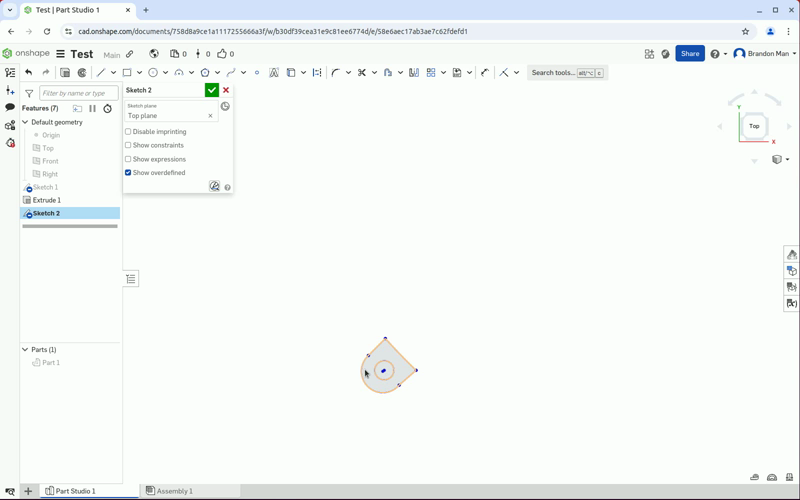
scroll(6)
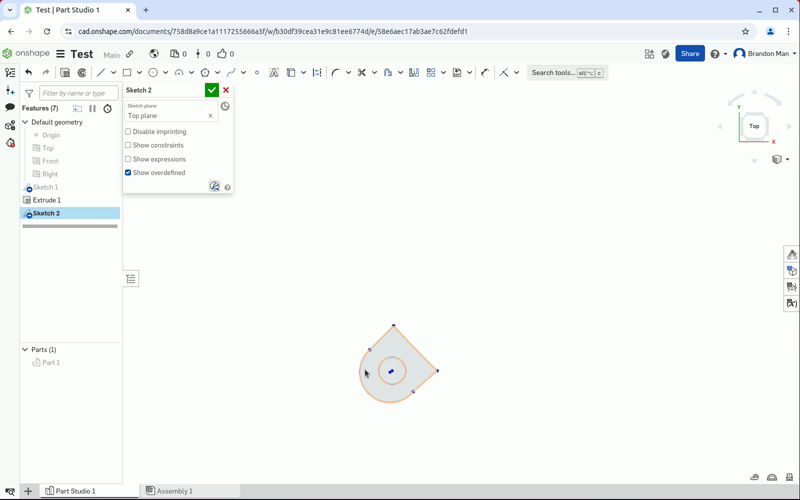
scroll(6)
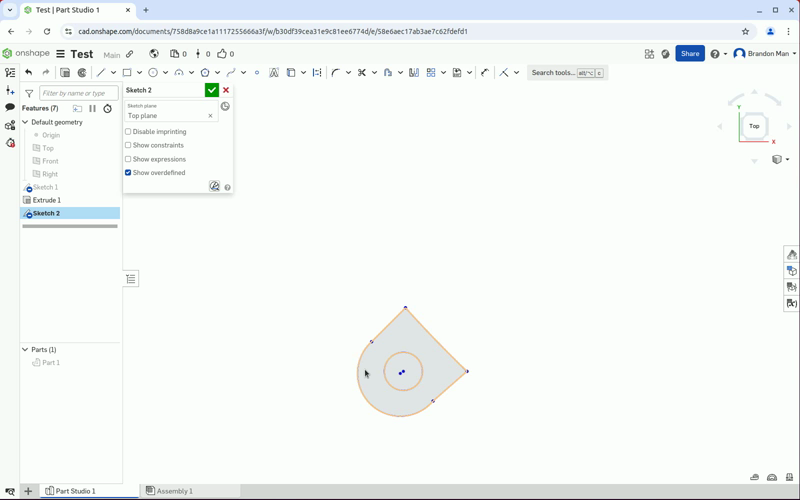
scroll(6)
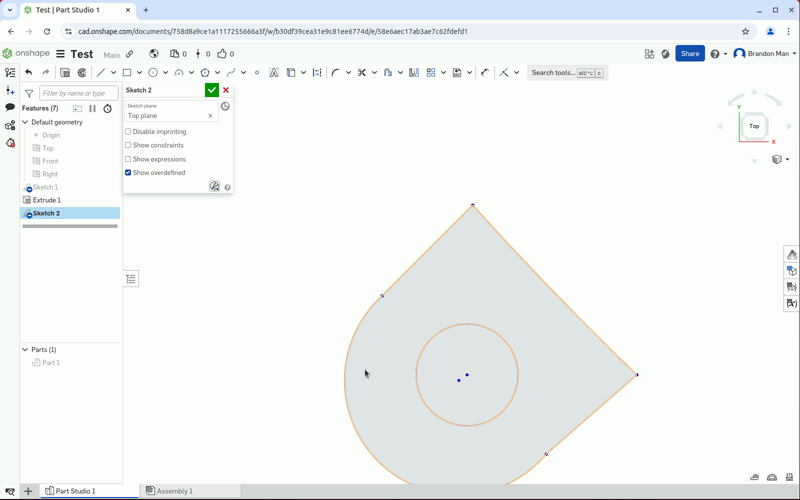
click(365, 369)
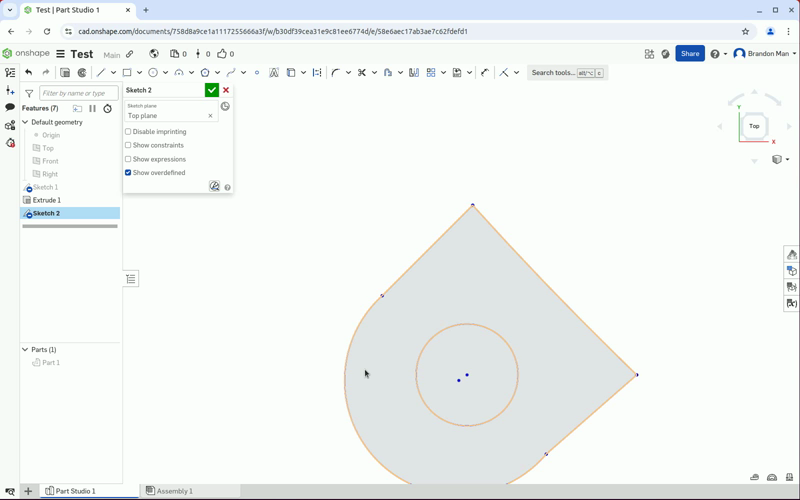
scroll(-6)
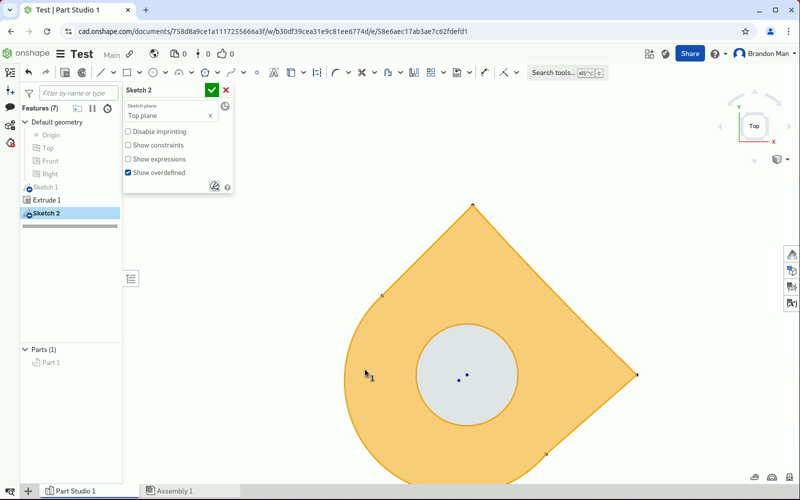
scroll(-6)
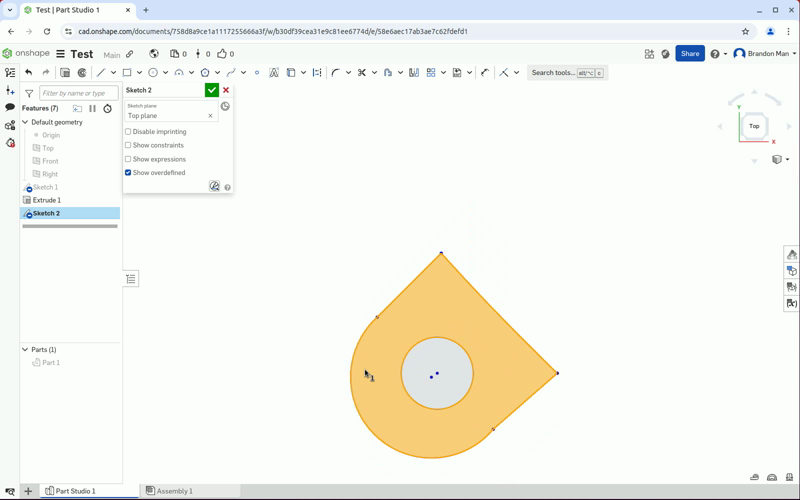
scroll(-6)
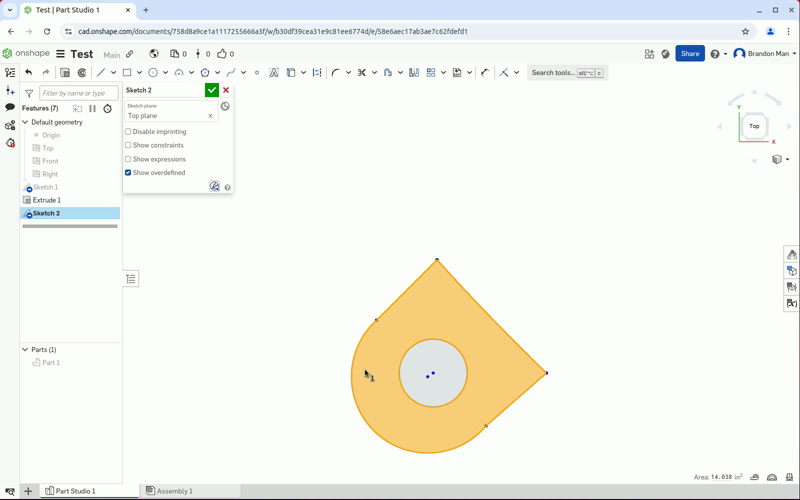
scroll(-6)
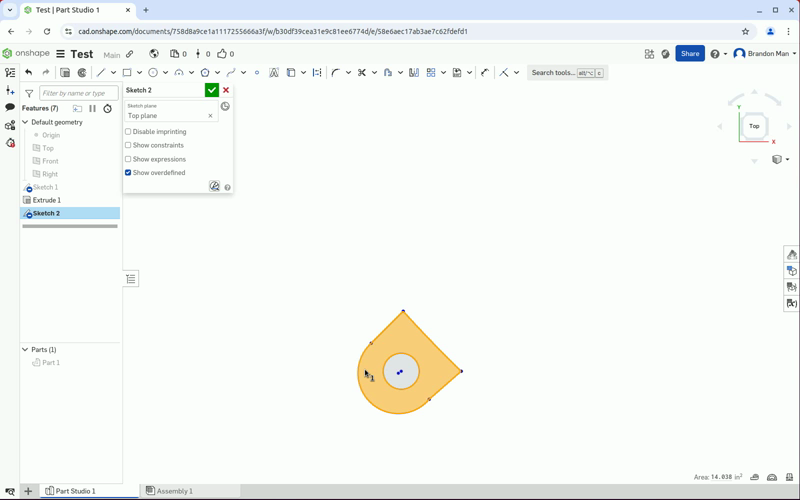
scroll(-6)
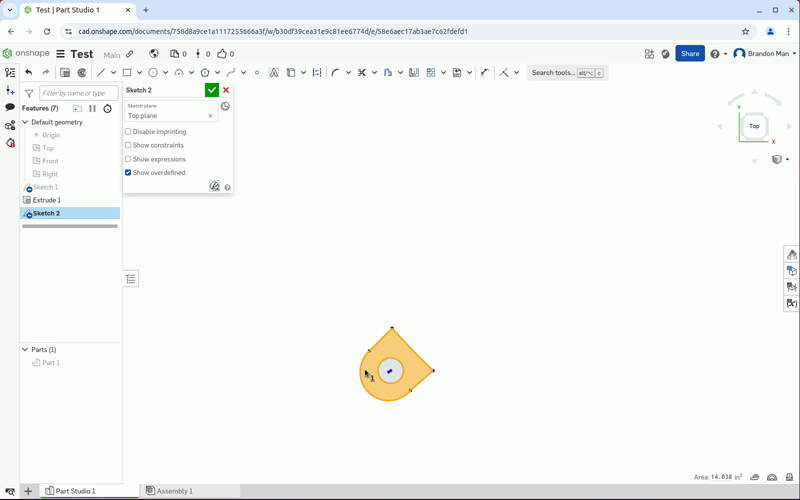
scroll(-6)
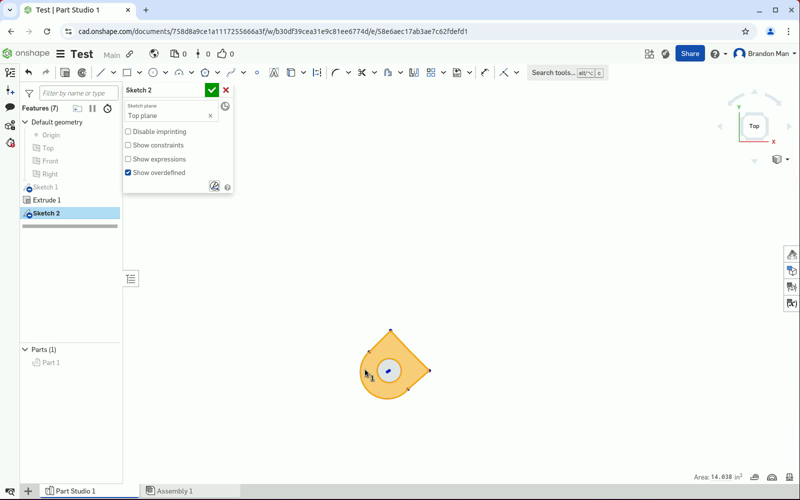
scroll(-6)
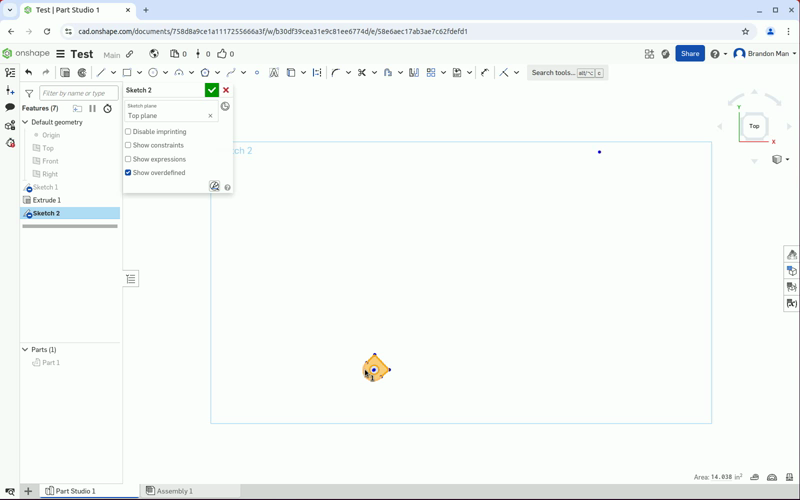
mouse_move(73, 352)
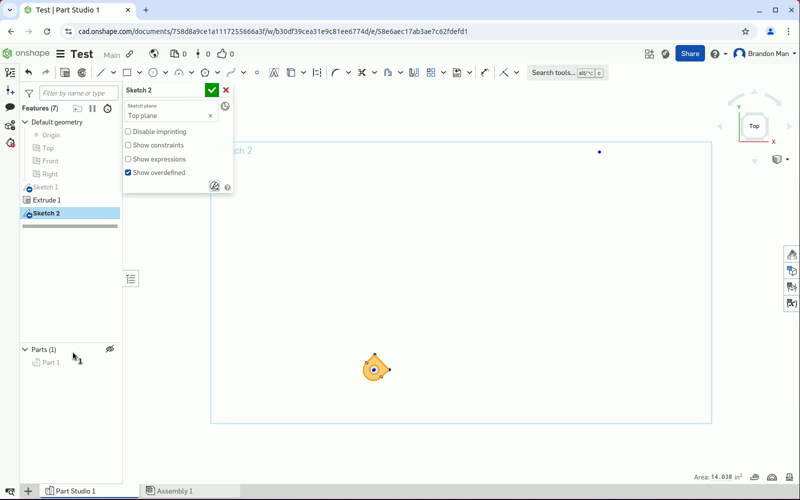
key(shift+y)
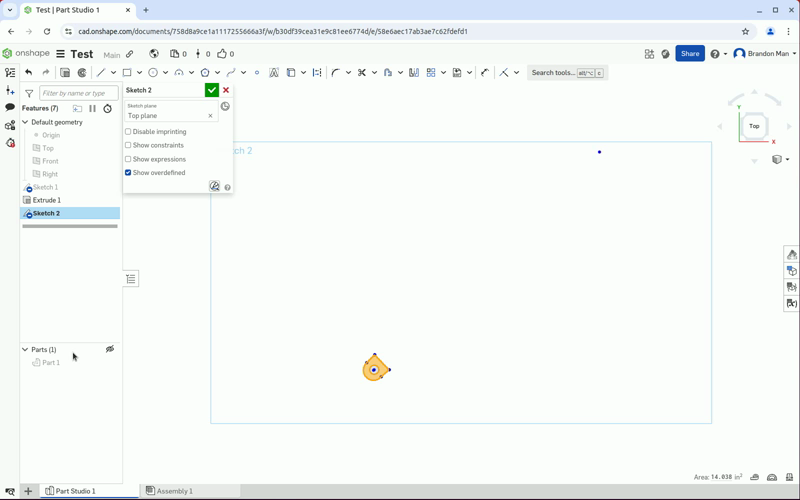
key(shift+e)
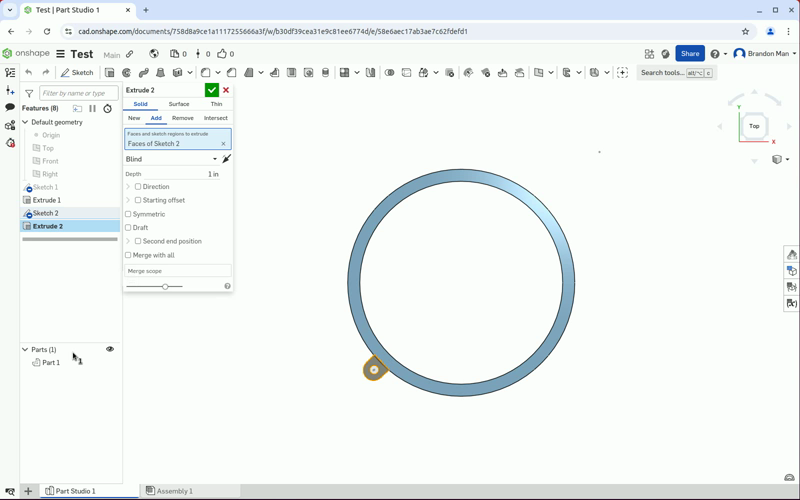
mouse_move(143, 106)
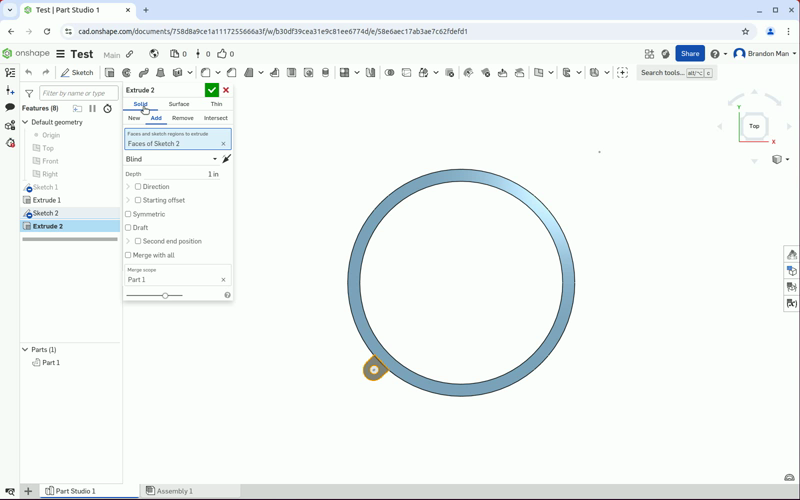
click(143, 106)
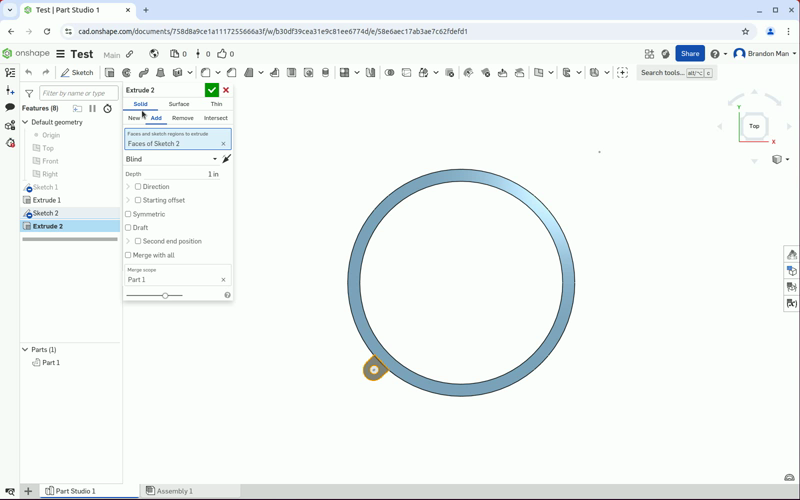
mouse_move(137, 120)
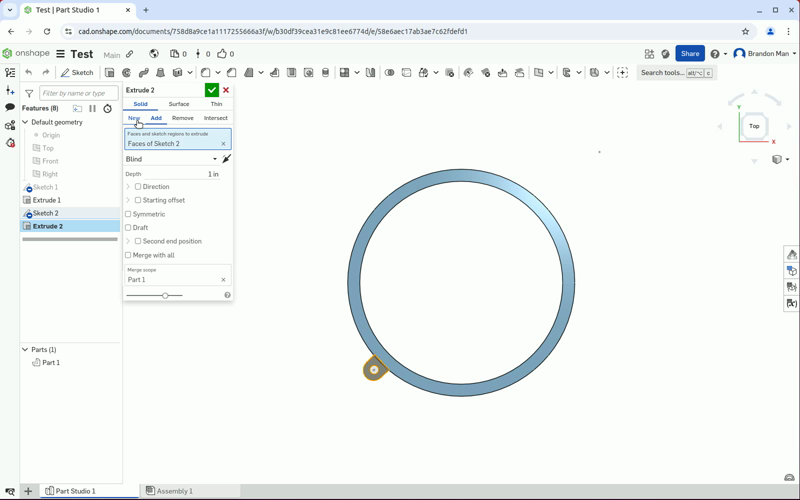
click(137, 120)
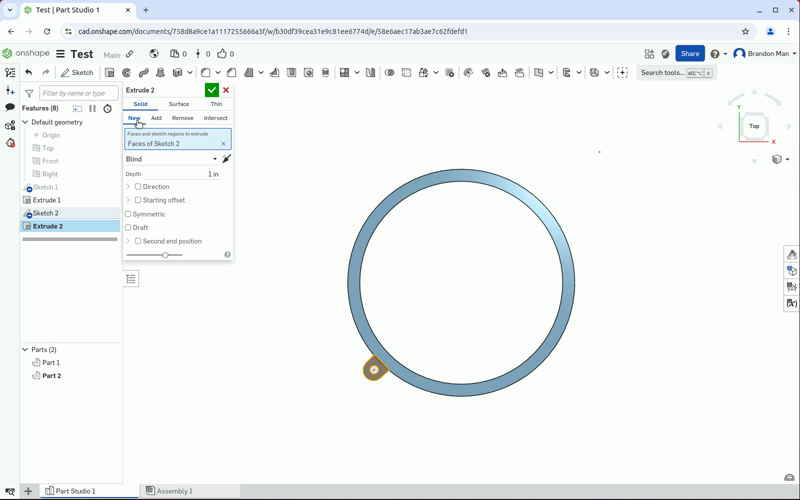
key(tab, 4)
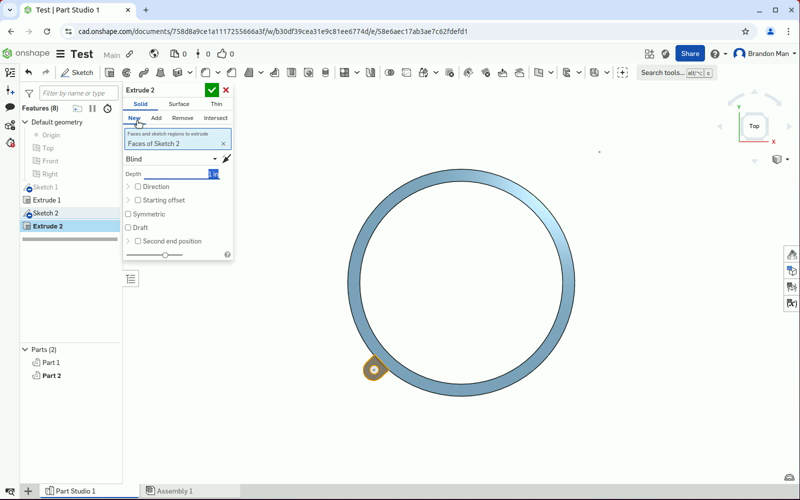
text(3.37)
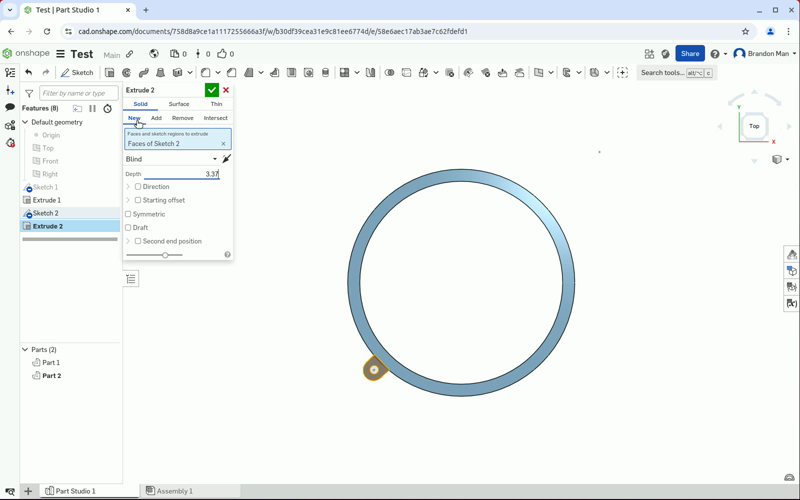
key(enter)
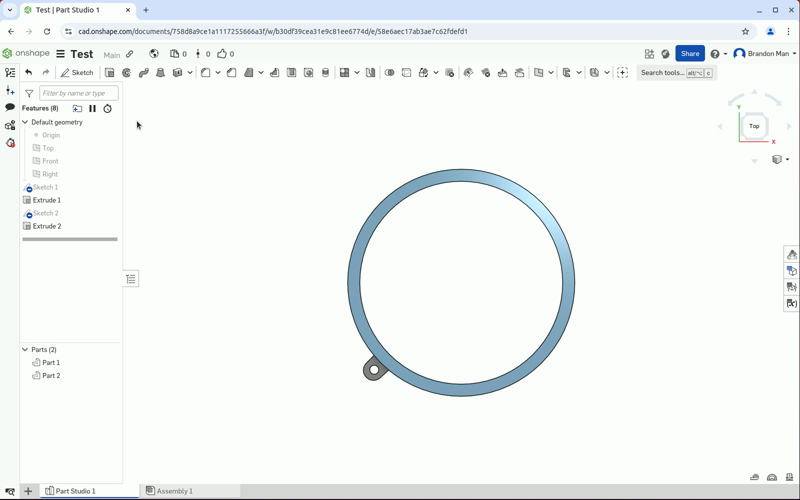
key(shift+h)
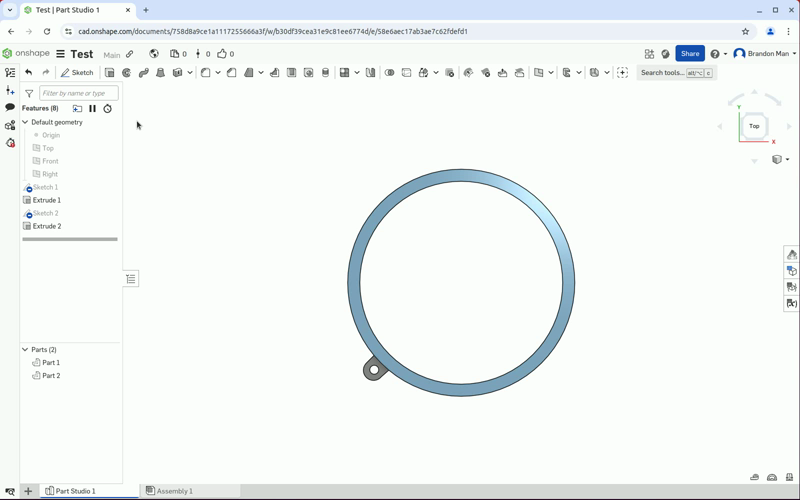
key(shift+h)
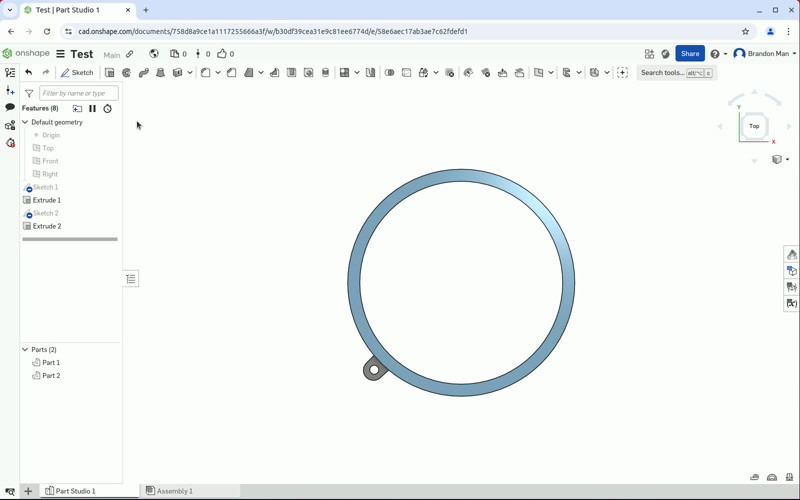
mouse_move(73, 189)
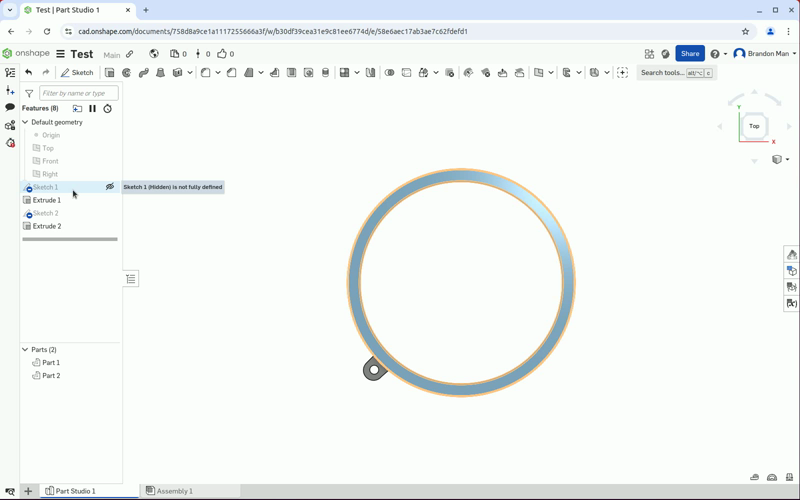
click(73, 189)
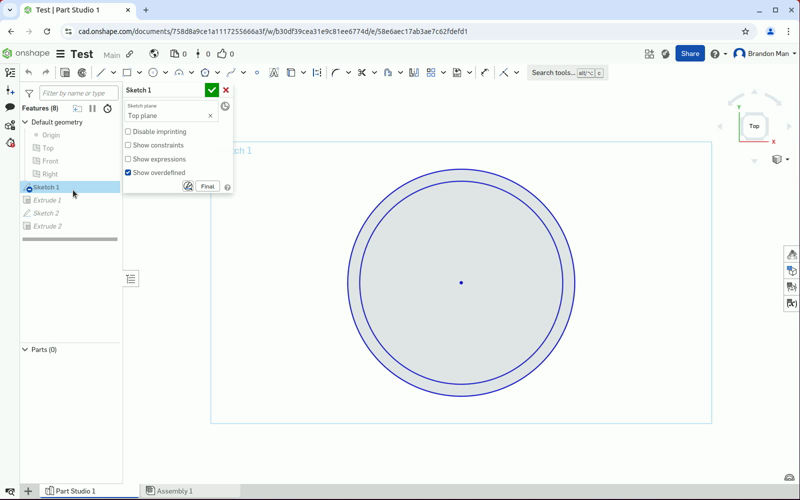
mouse_move(229, 92)
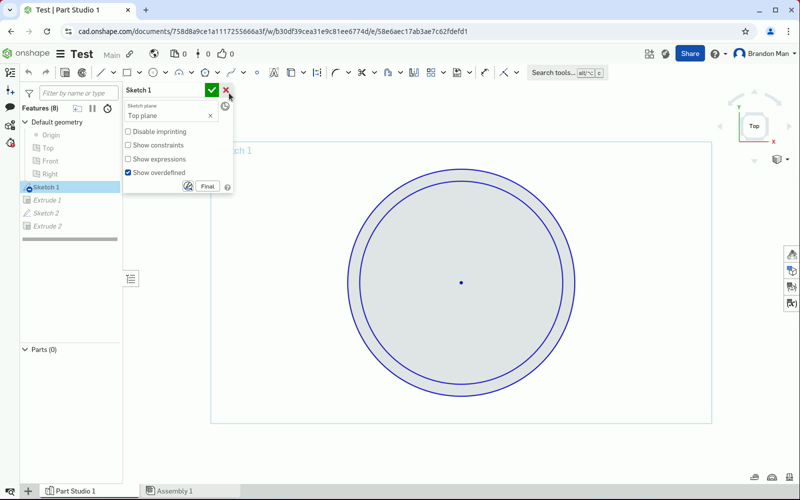
click(229, 92)
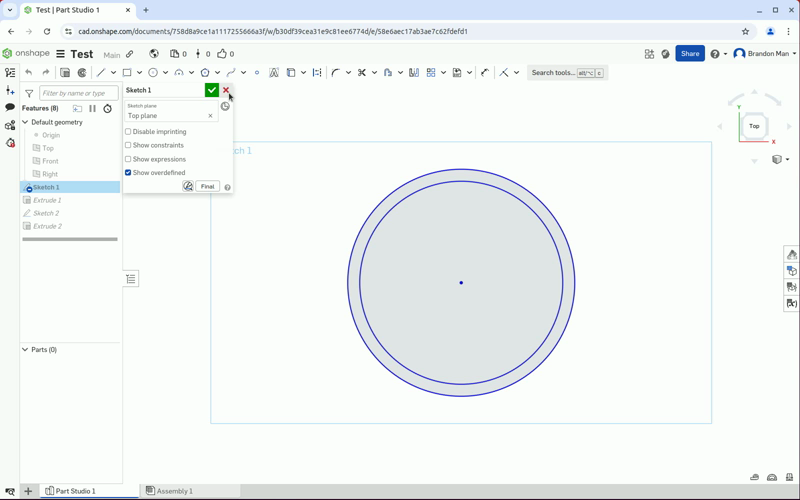
key(shift+s)
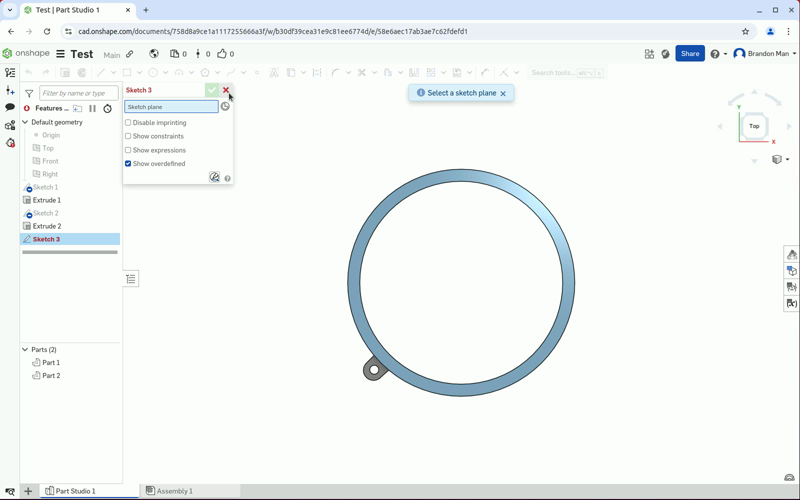
mouse_move(73, 150)
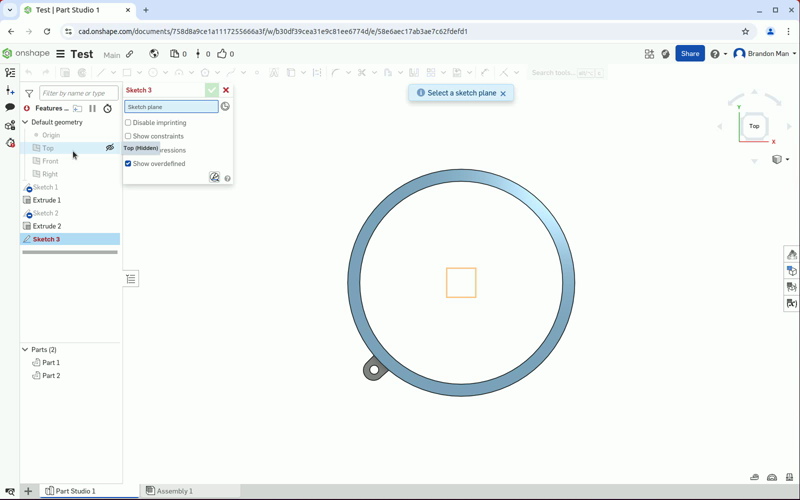
click(73, 150)
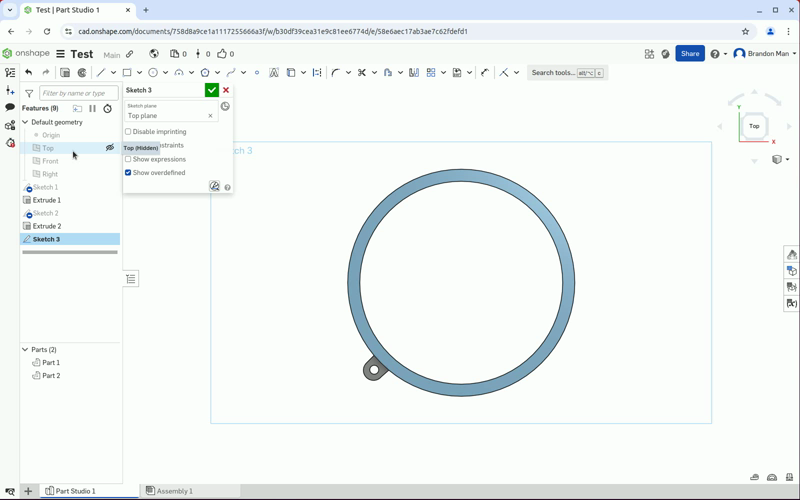
mouse_move(73, 352)
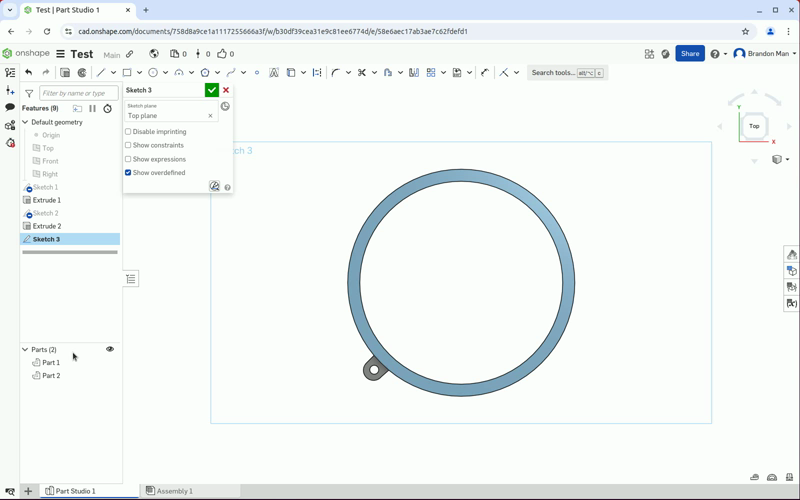
key(y)
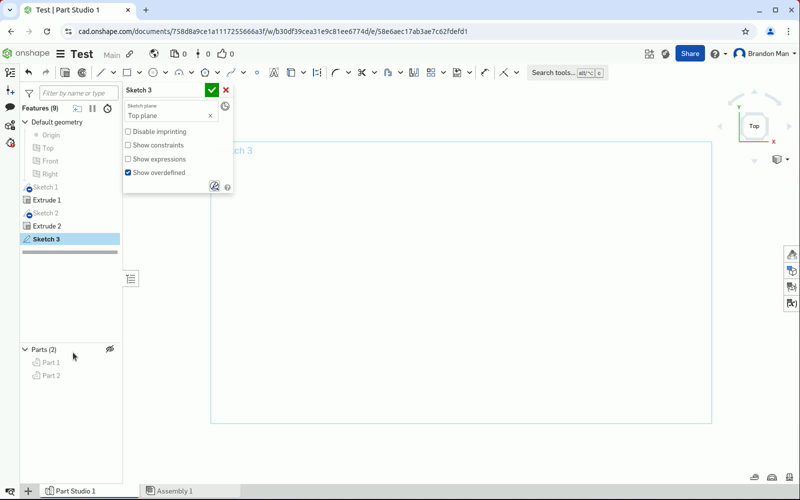
key(l)
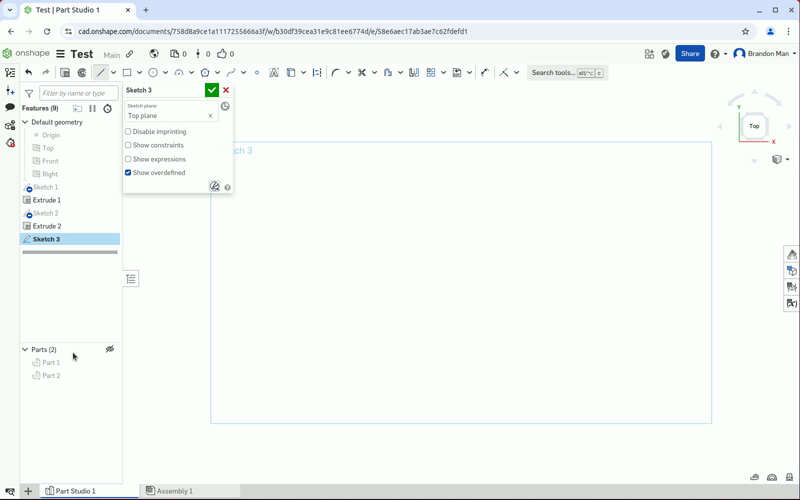
key_down(shift)
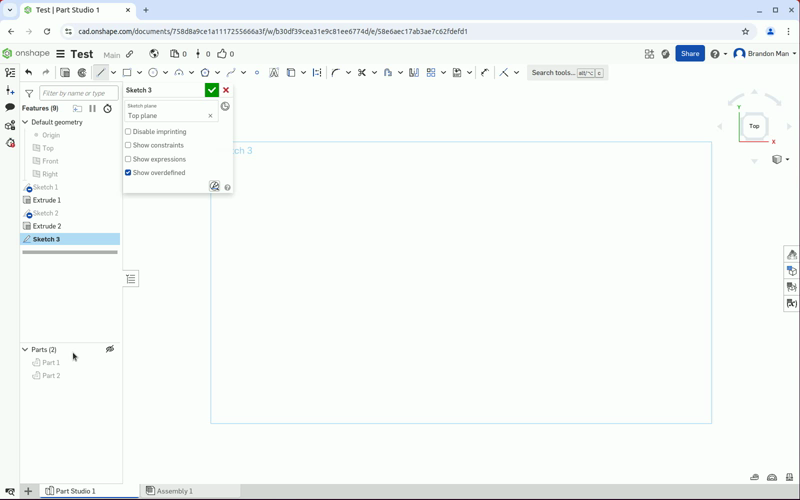
mouse_move(533, 368)
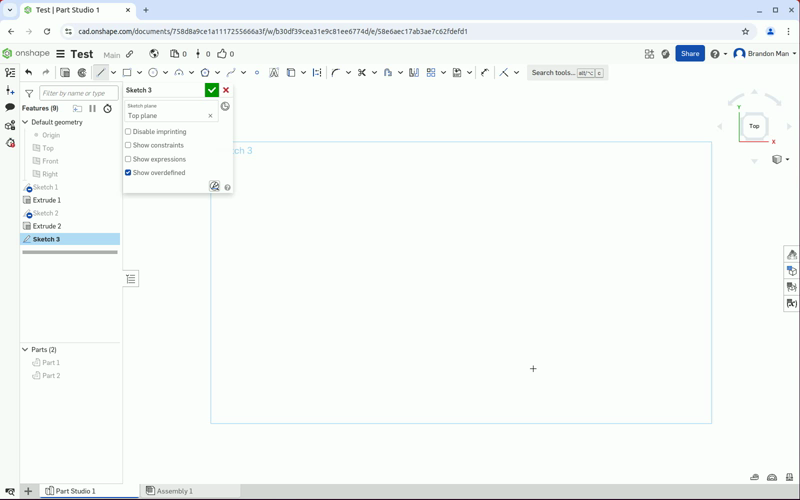
click(533, 368)
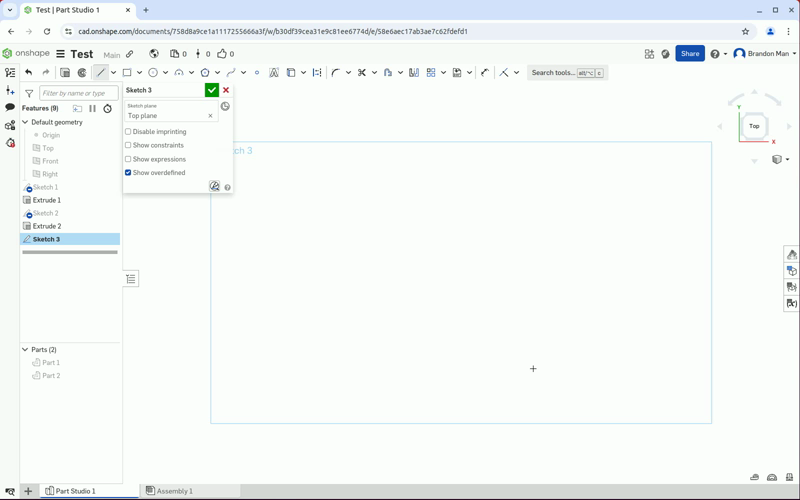
key_up(shift)
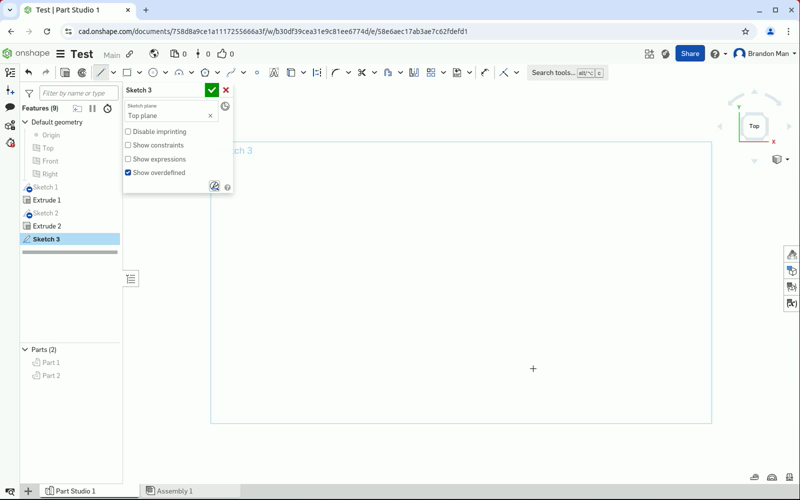
key_down(shift)
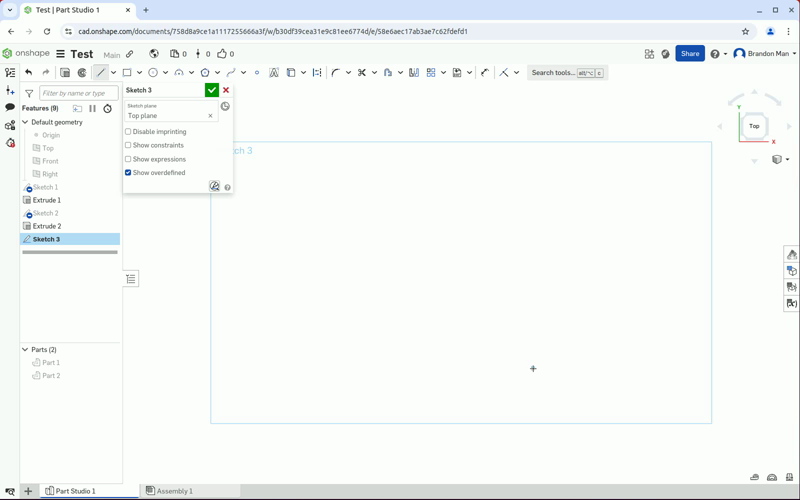
mouse_move(563, 368)
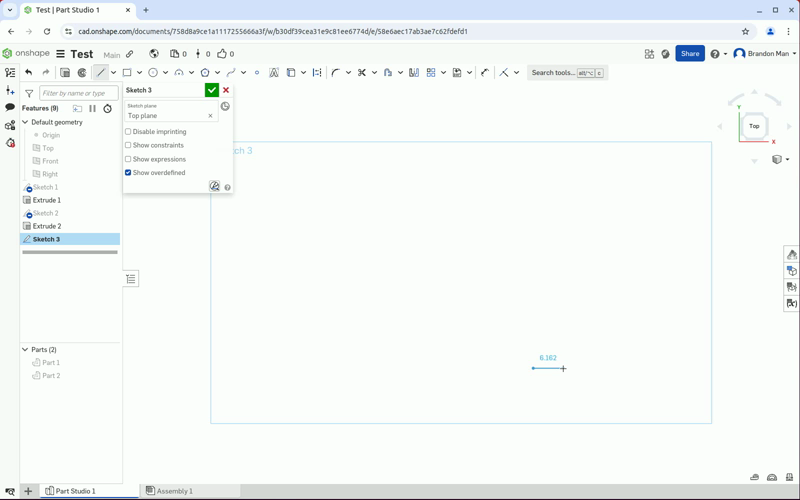
mouse_move(540, 375)
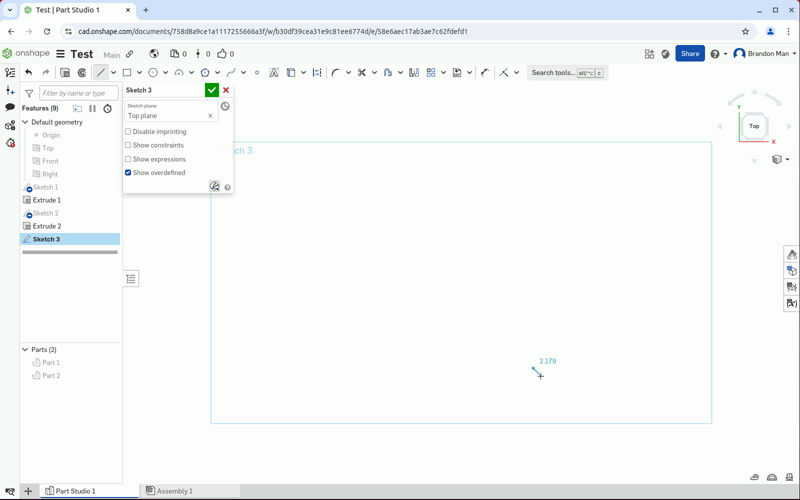
click(540, 375)
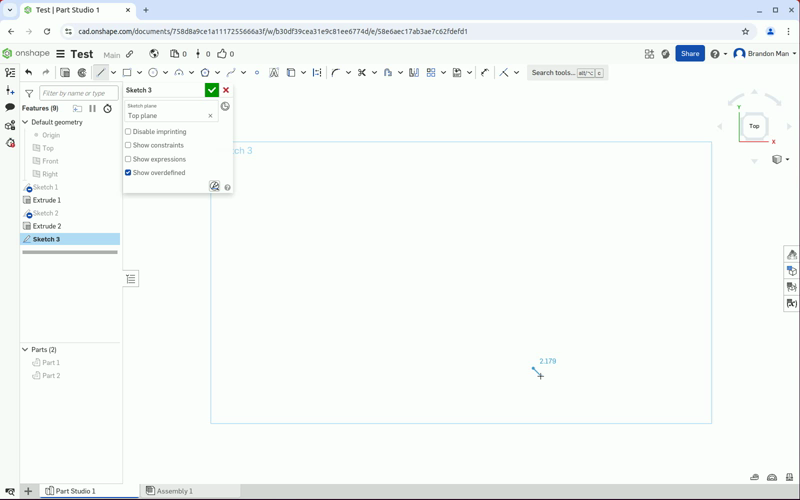
key_up(shift)
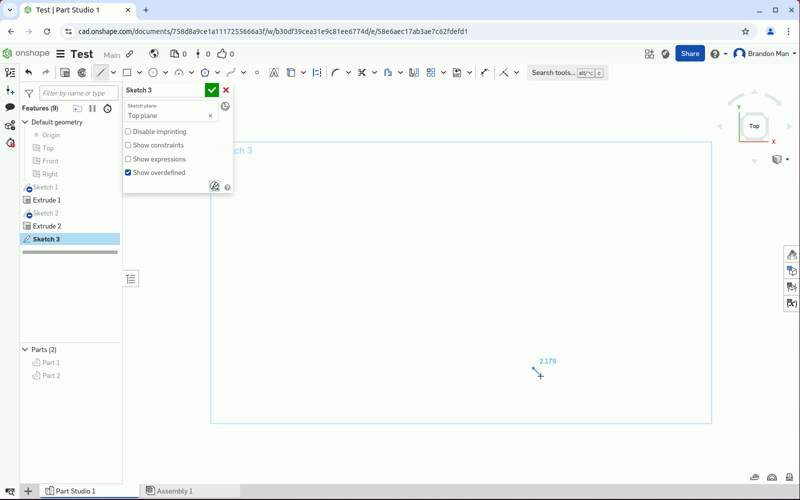
key(esc)
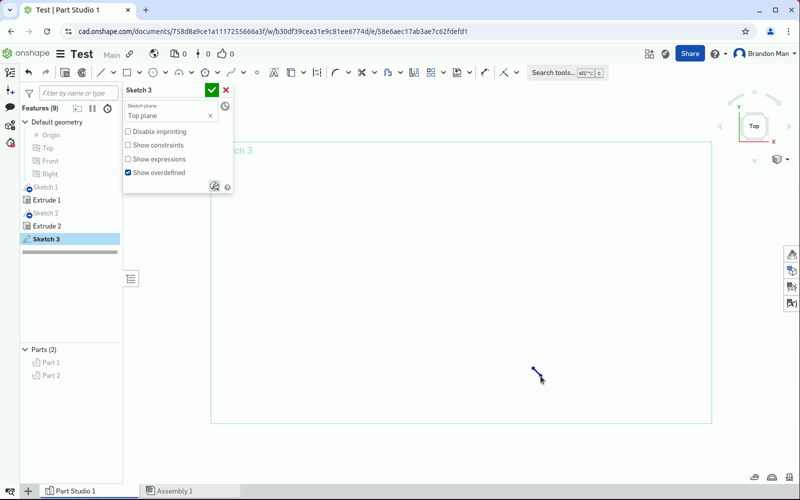
key(a)
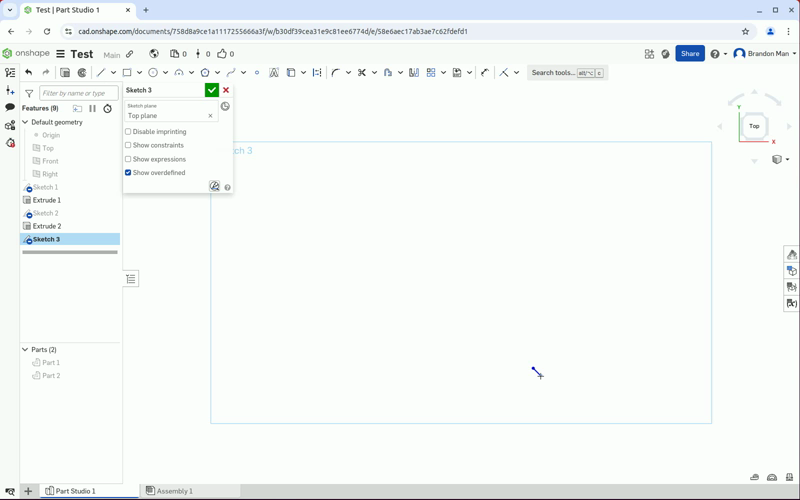
mouse_move(540, 375)
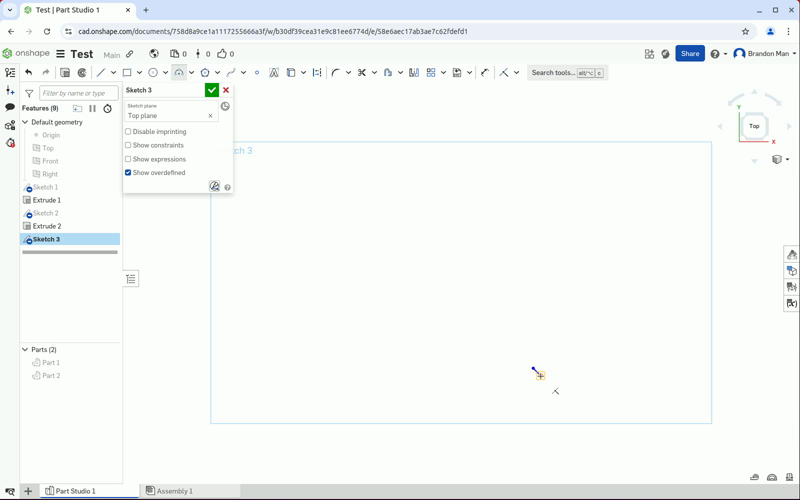
click(540, 375)
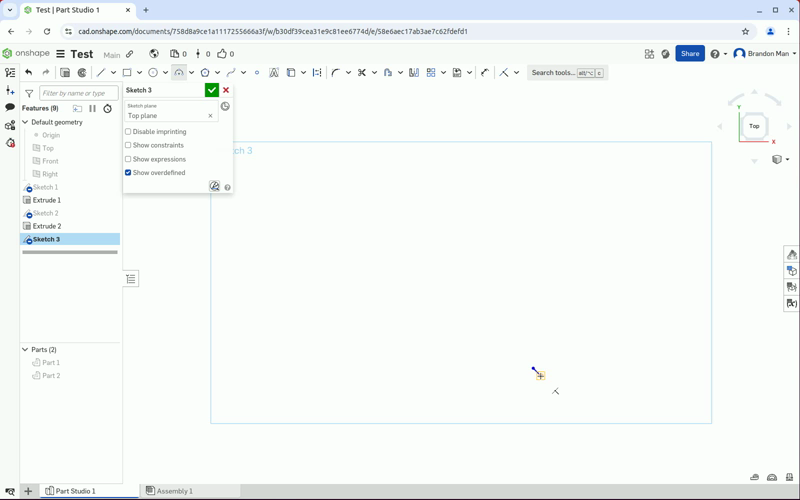
key_down(shift)
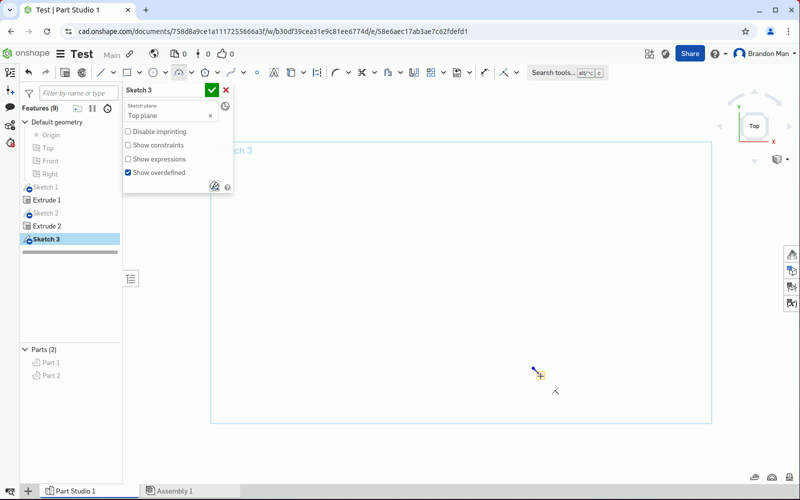
mouse_move(555, 361)
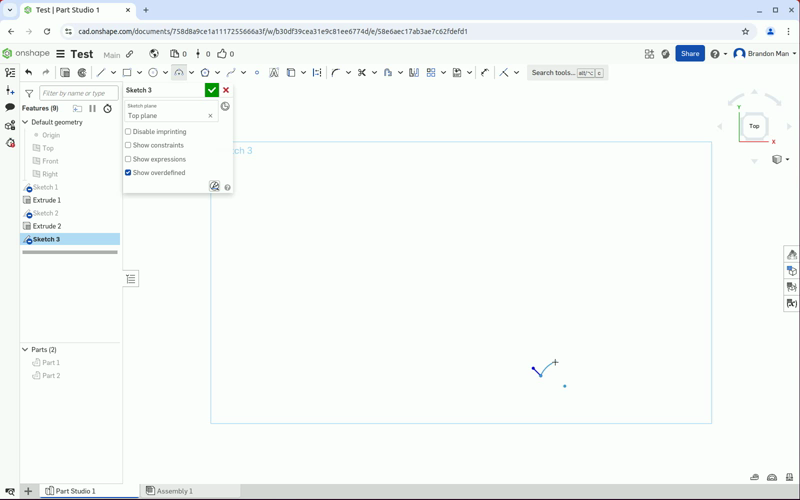
click(555, 361)
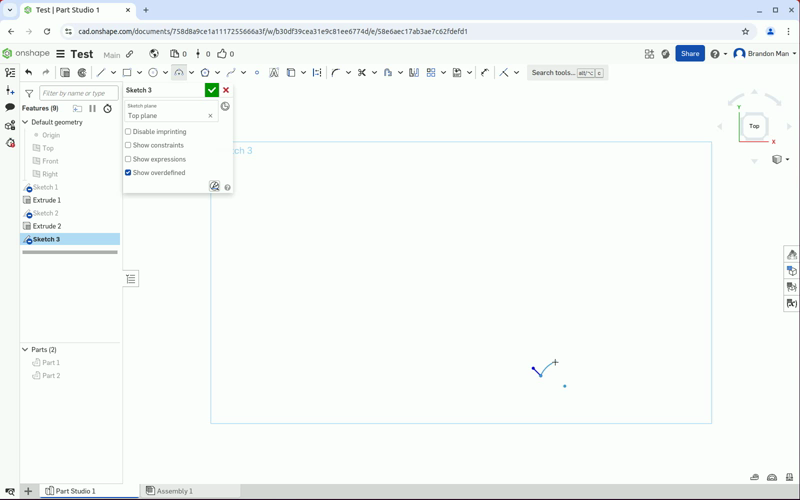
mouse_move(555, 376)
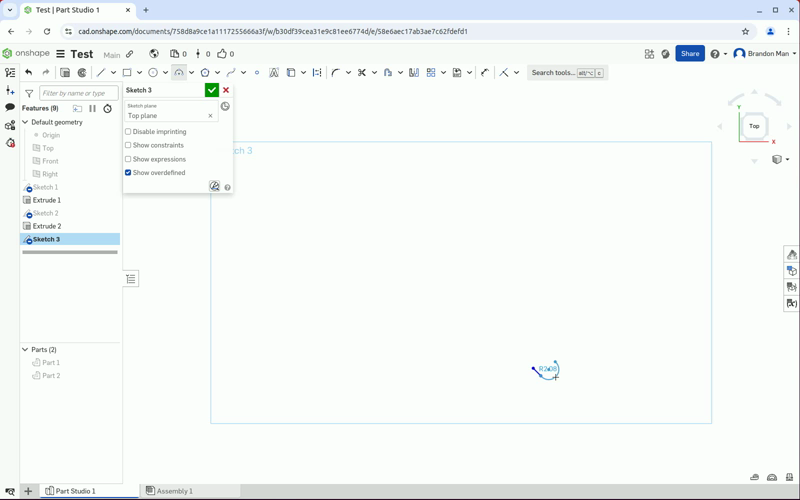
click(555, 376)
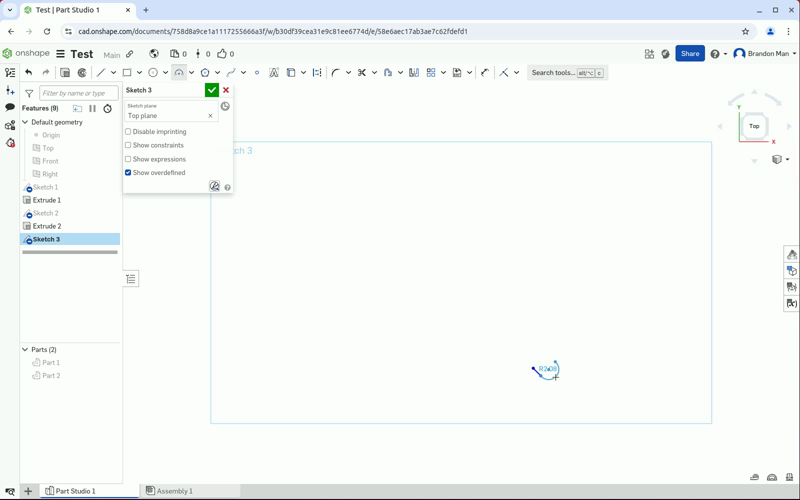
key_up(shift)
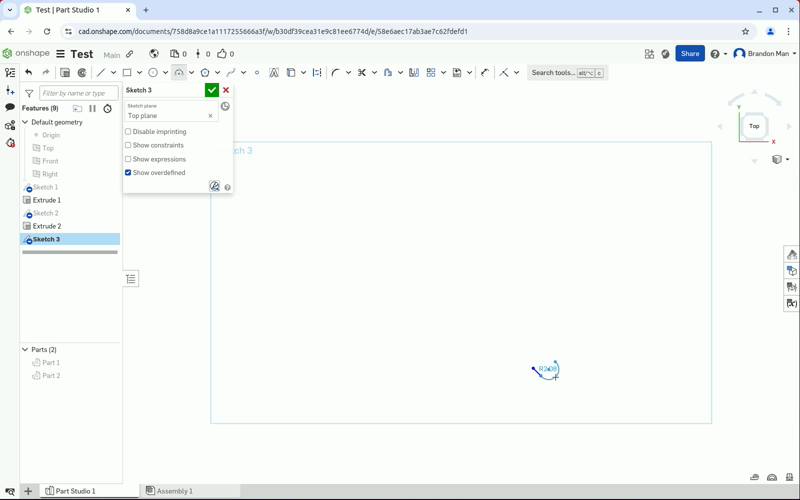
key(esc)
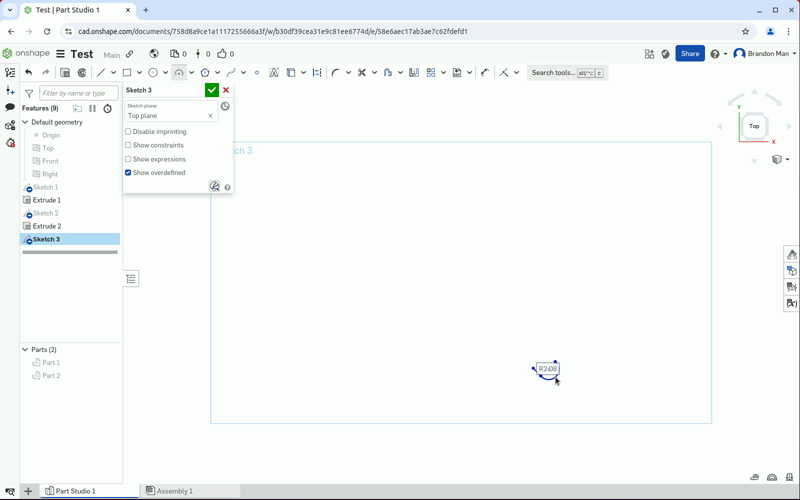
key(l)
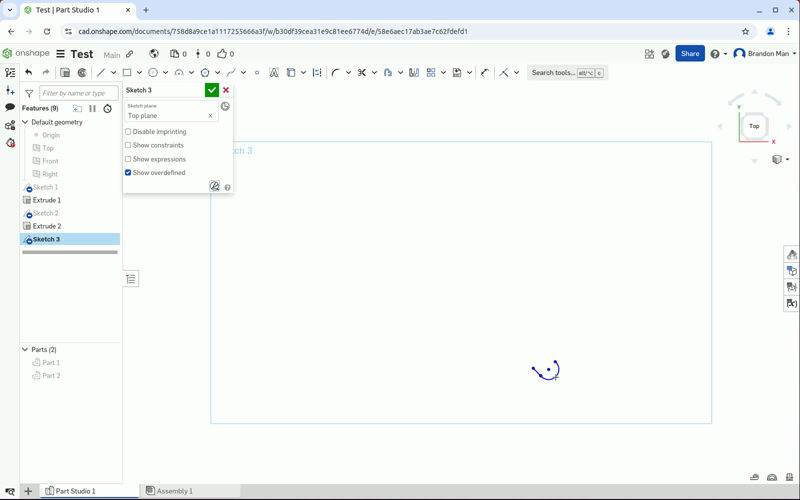
mouse_move(555, 361)
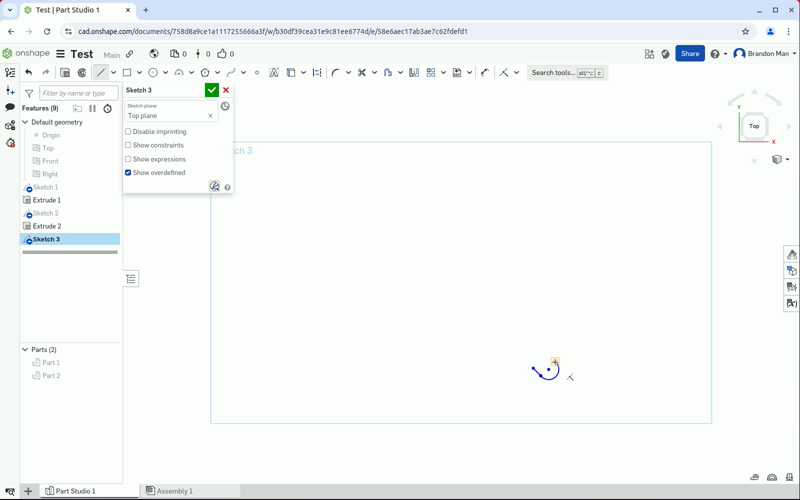
click(555, 361)
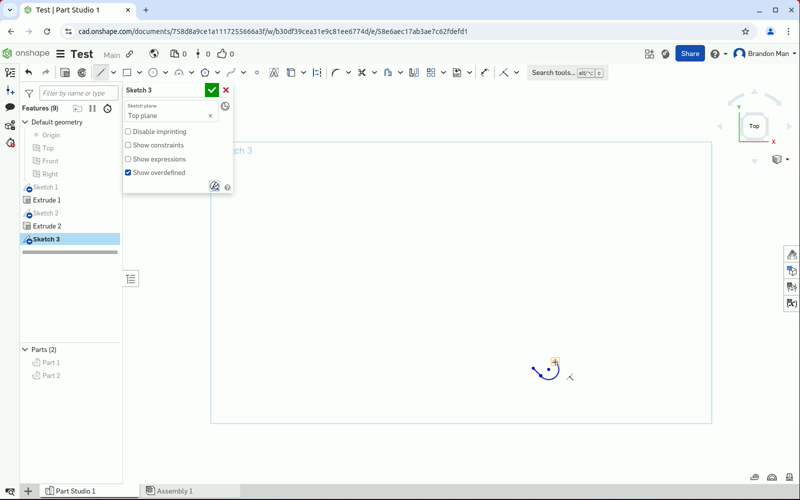
key_down(shift)
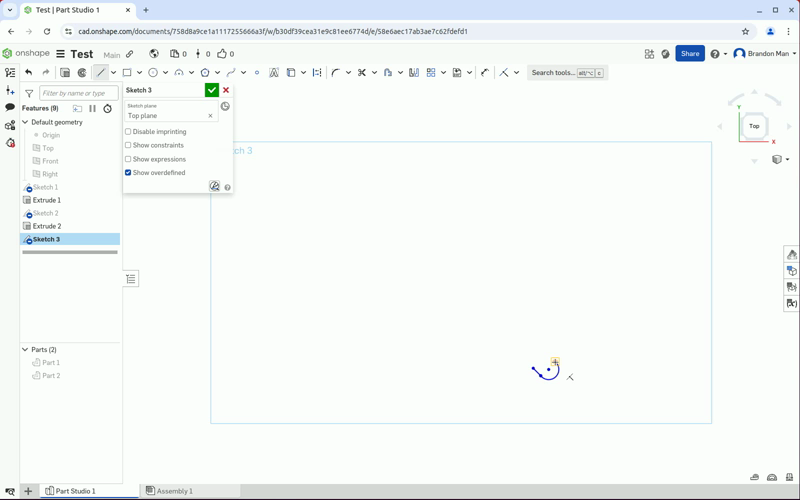
mouse_move(585, 361)
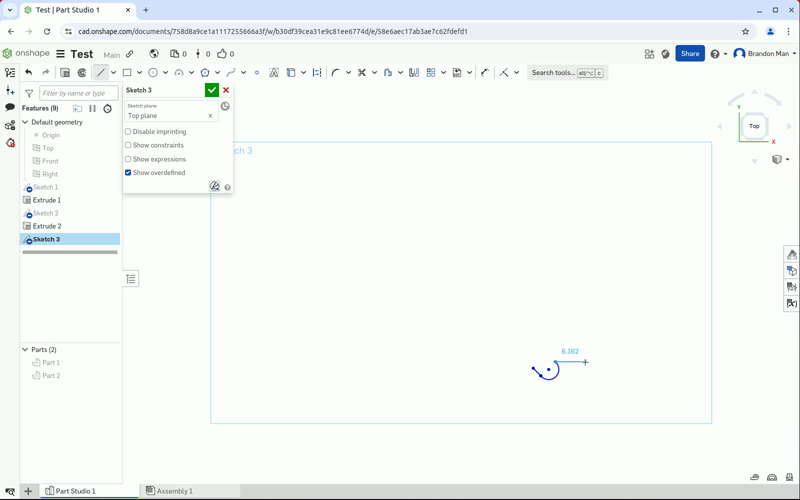
mouse_move(547, 354)
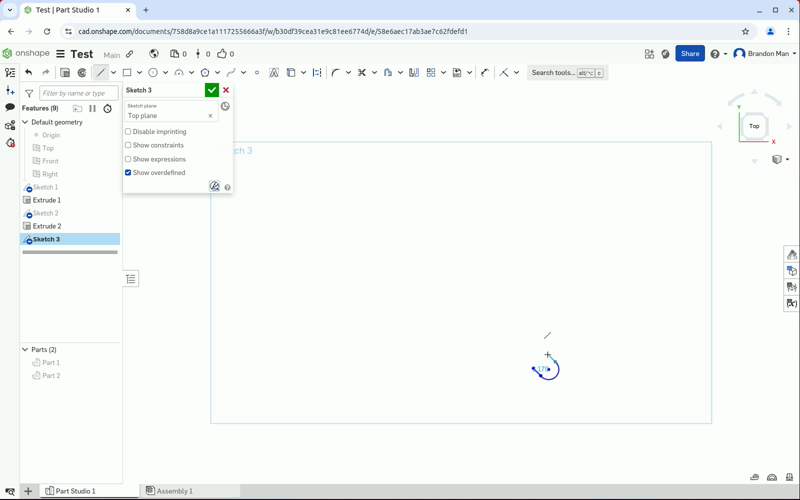
click(547, 354)
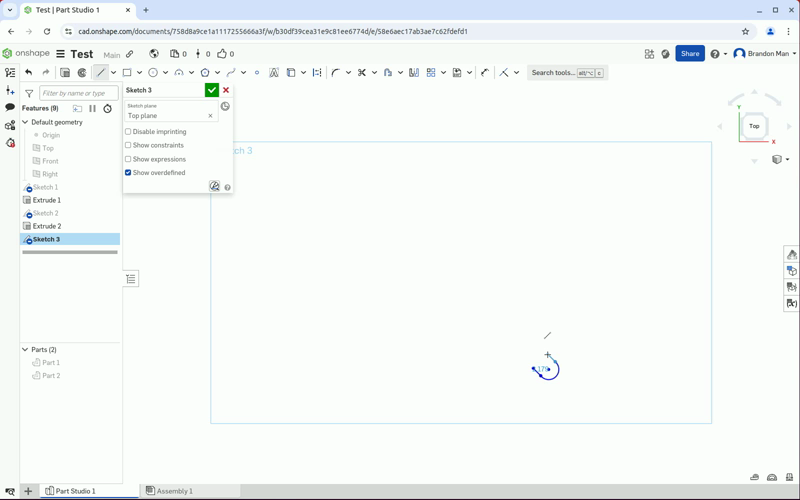
key_up(shift)
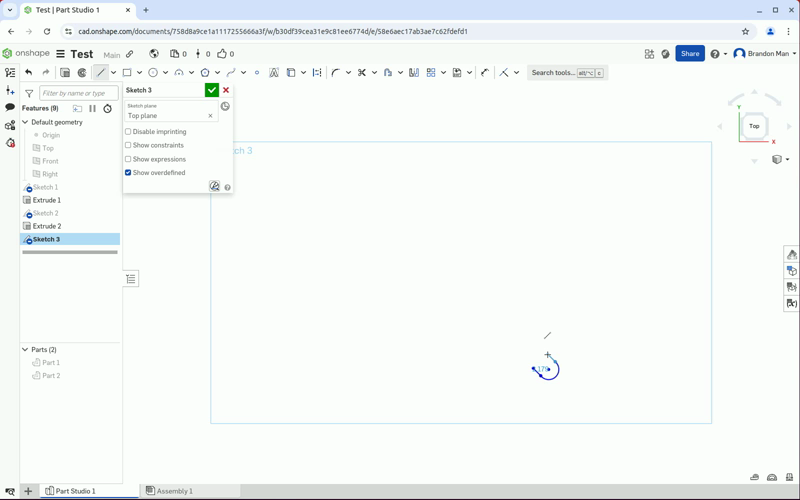
key(esc)
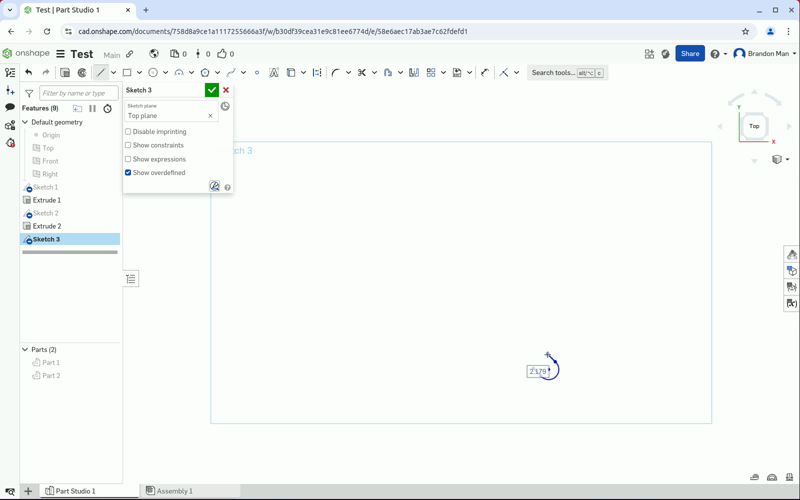
key(a)
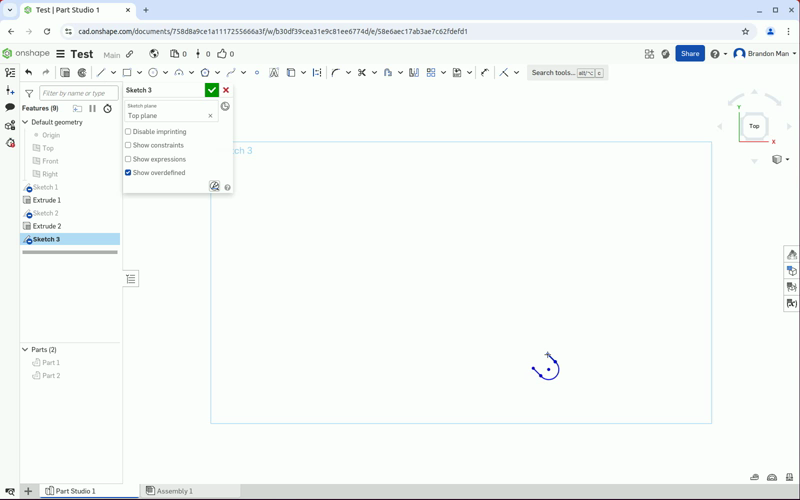
mouse_move(547, 354)
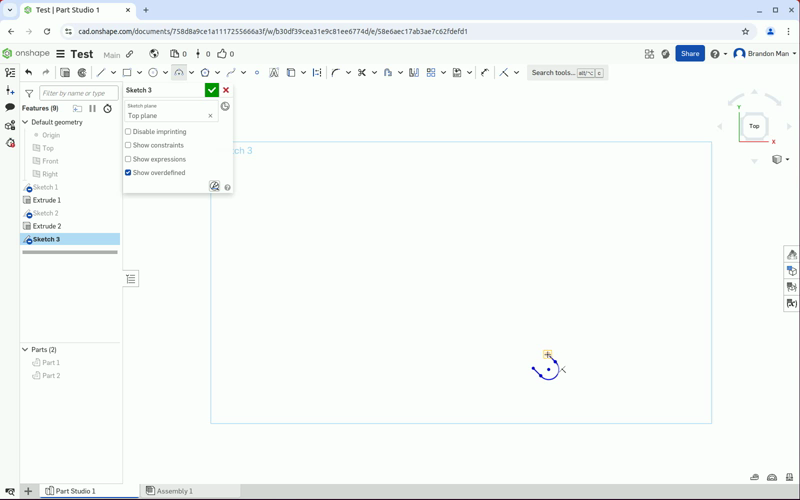
click(547, 354)
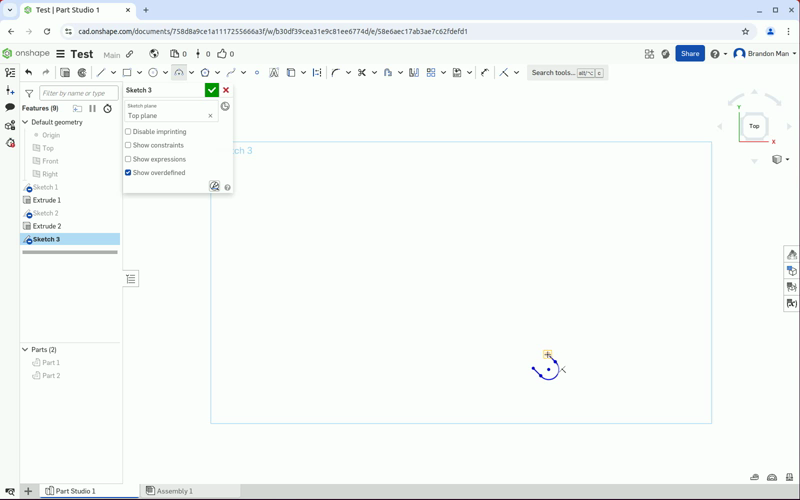
mouse_move(533, 368)
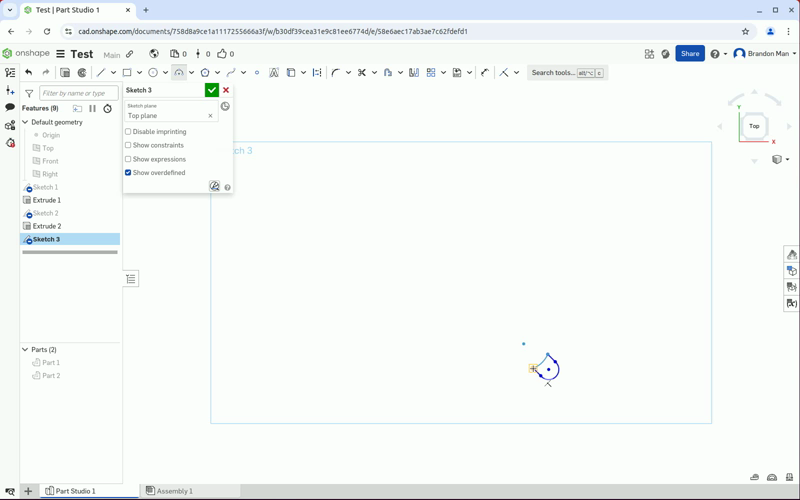
click(533, 368)
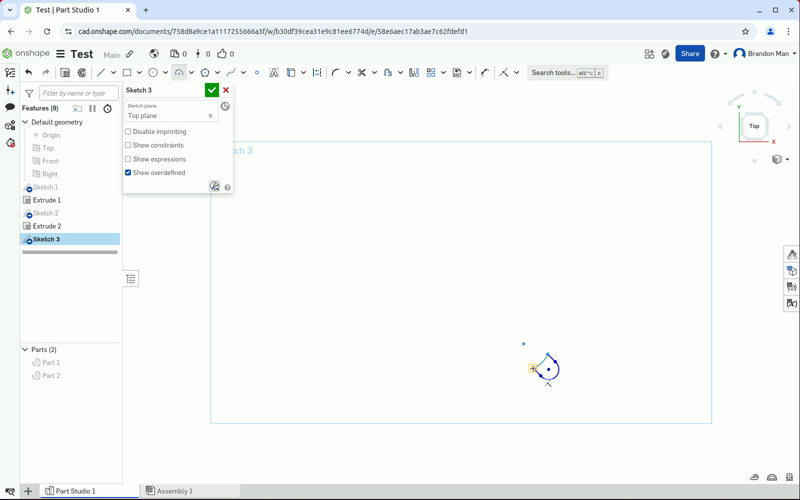
key_down(shift)
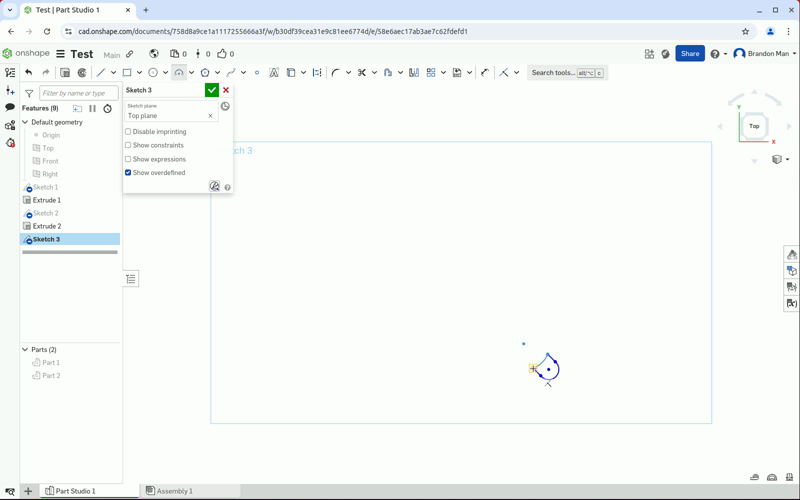
mouse_move(540, 361)
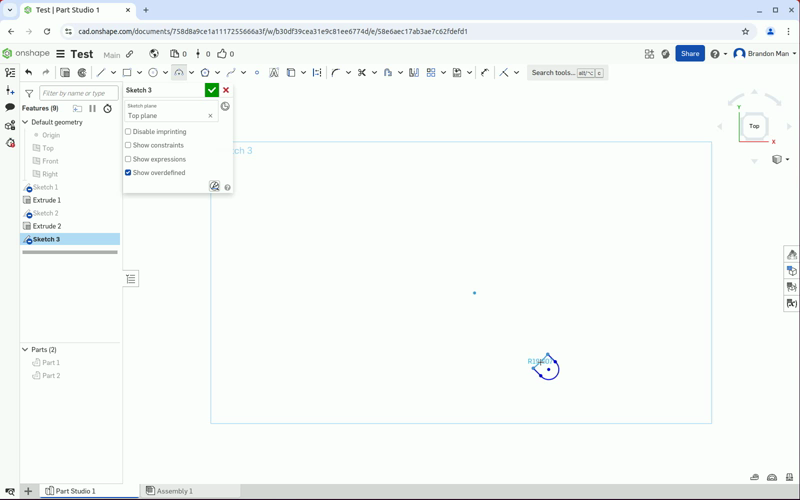
click(540, 361)
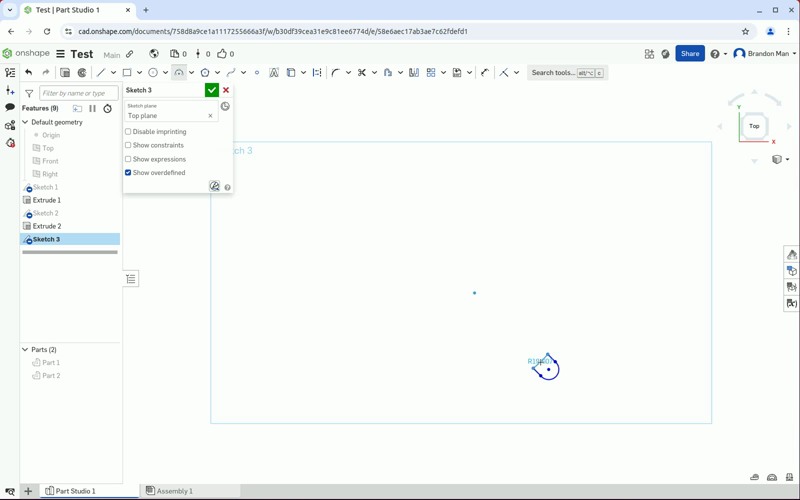
key_up(shift)
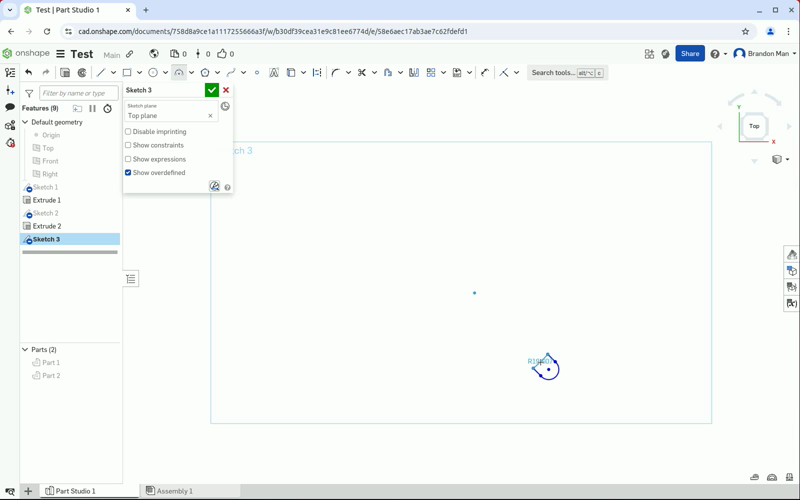
key(esc)
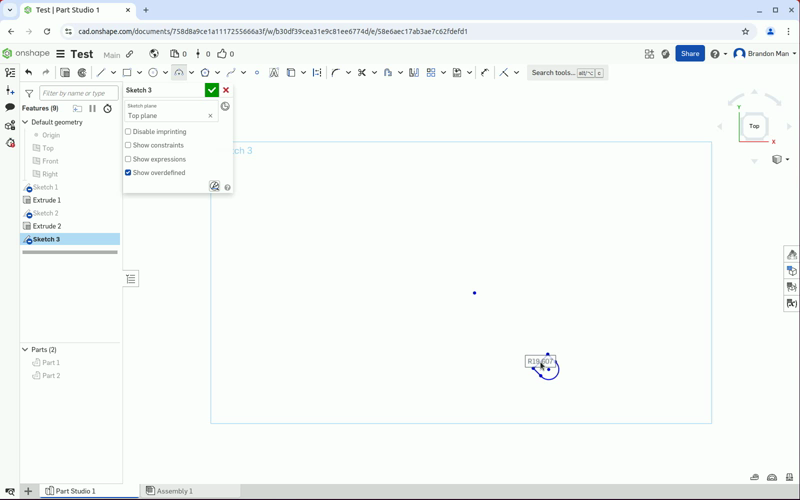
key(c)
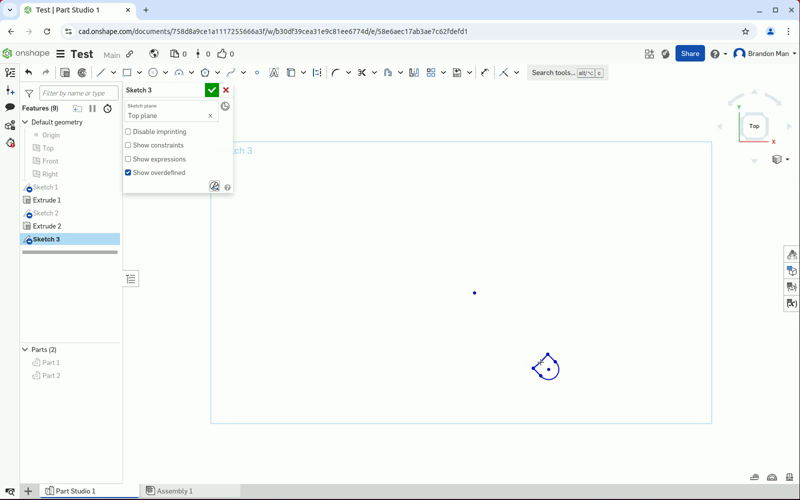
key_down(shift)
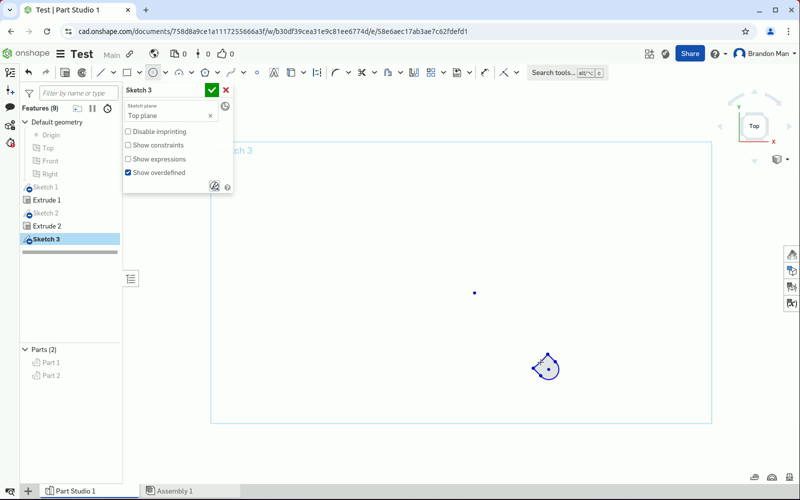
mouse_move(547, 368)
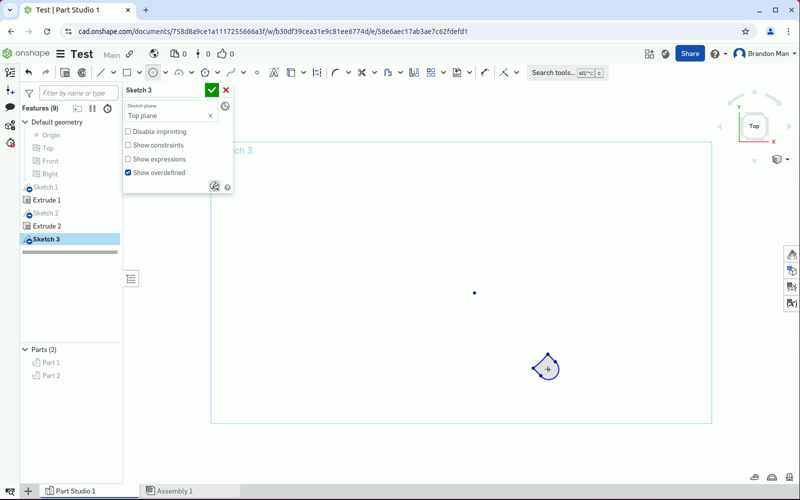
click(547, 368)
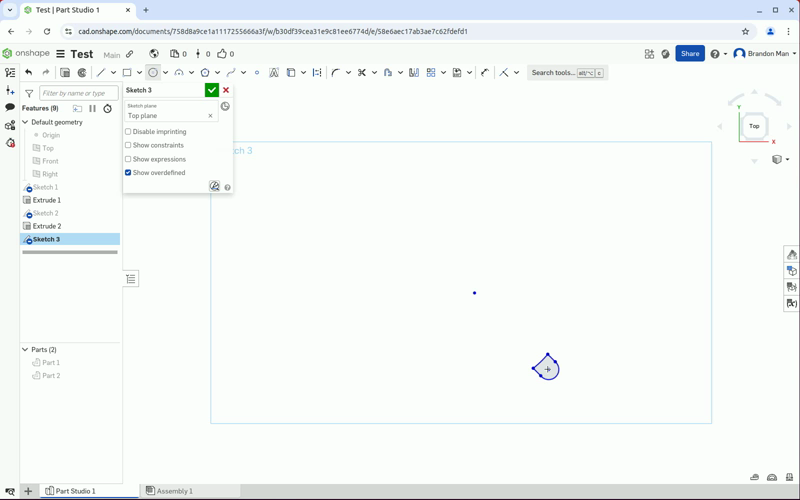
key_up(shift)
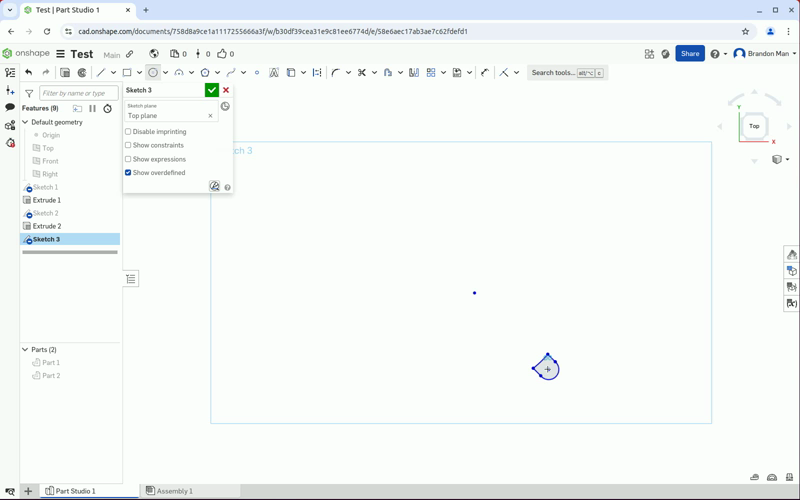
mouse_move(552, 368)
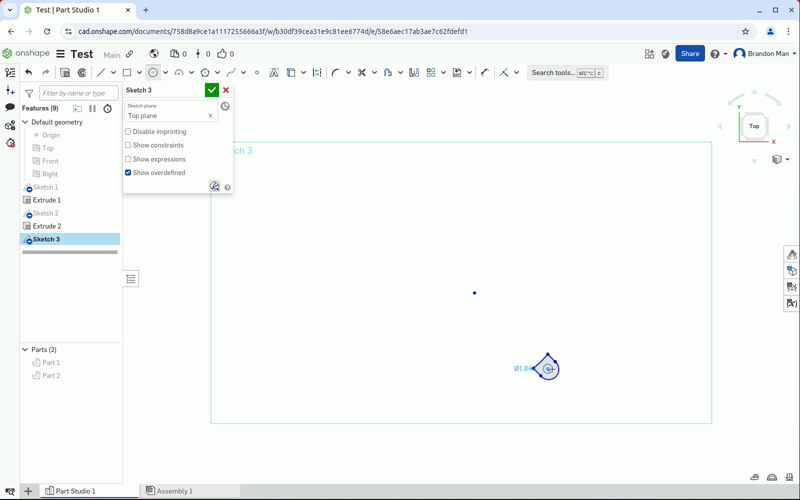
click(552, 368)
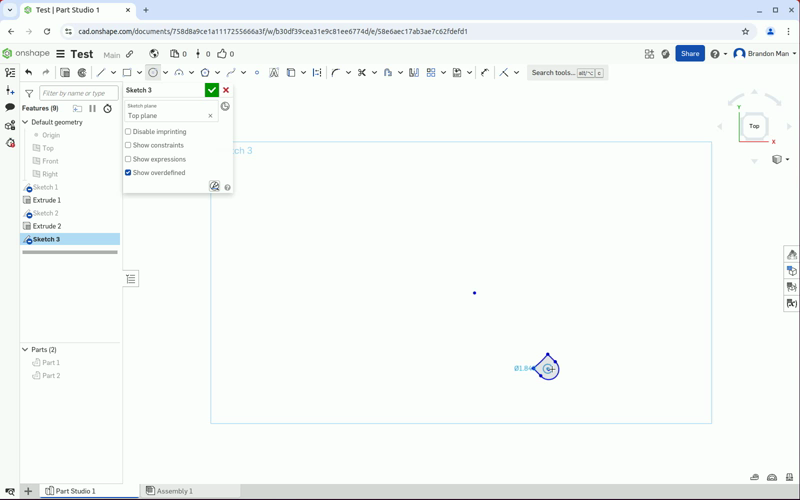
key(esc)
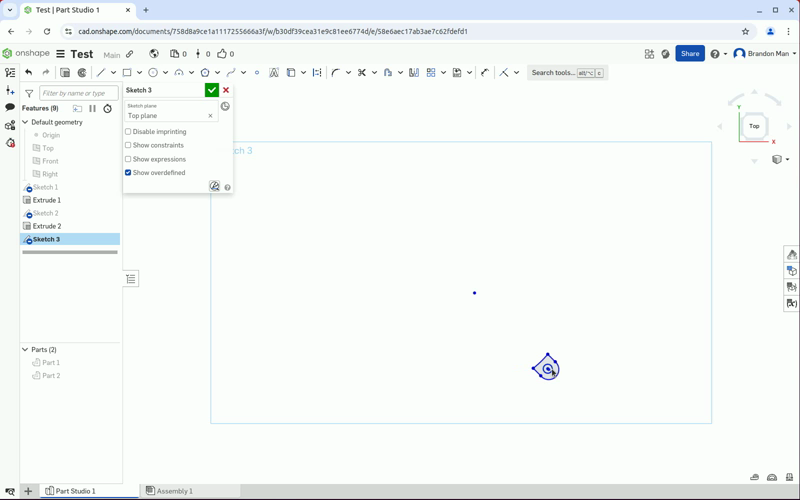
mouse_move(542, 360)
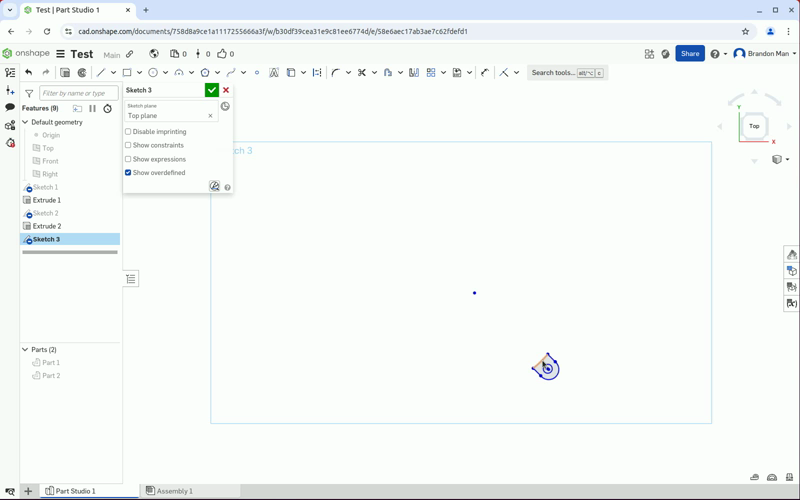
scroll(6)
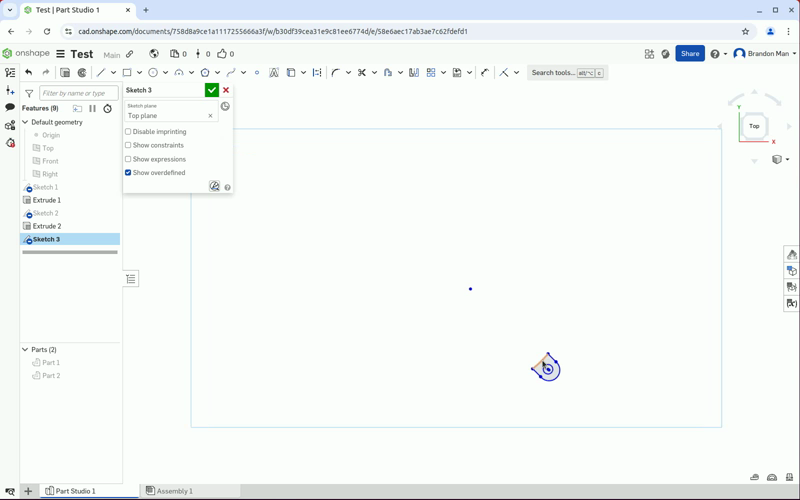
scroll(6)
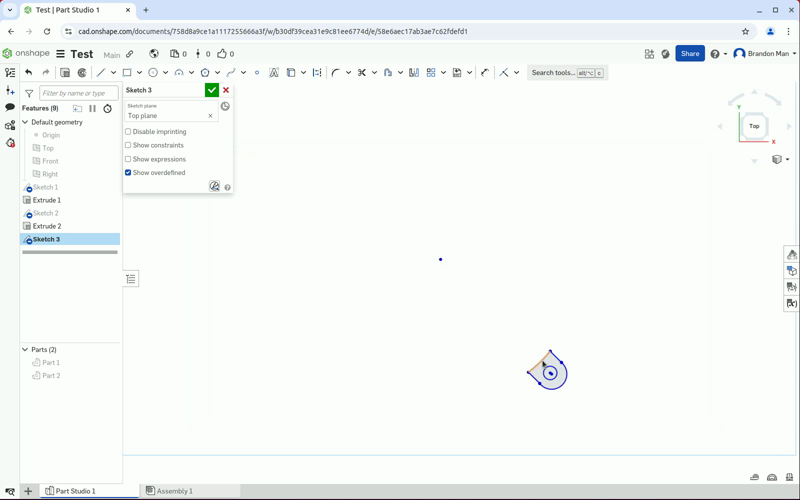
scroll(6)
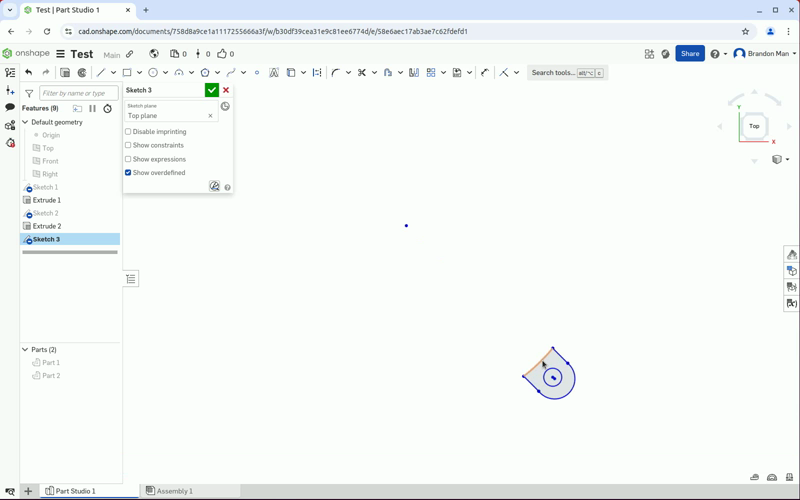
scroll(6)
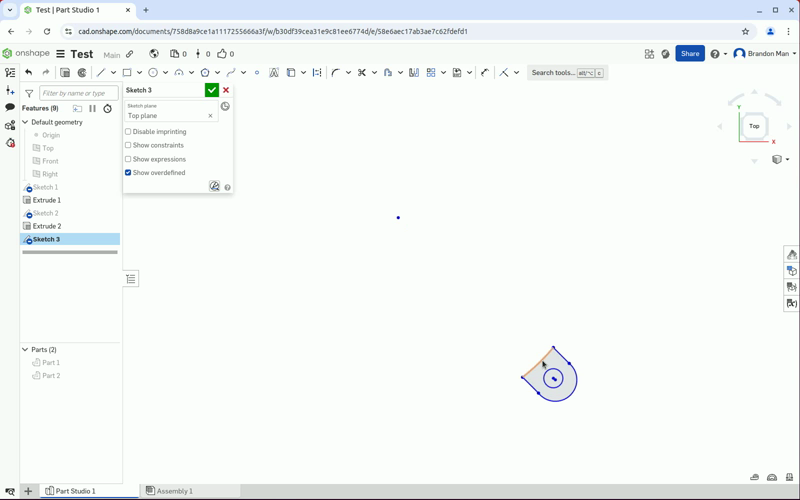
scroll(6)
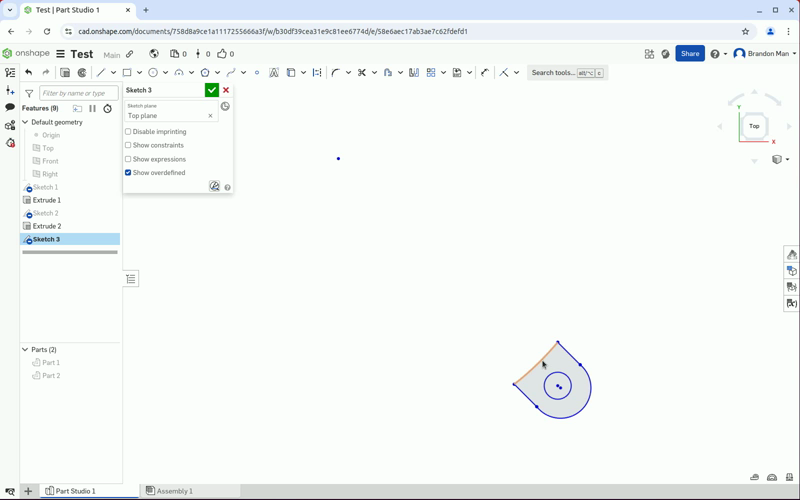
scroll(6)
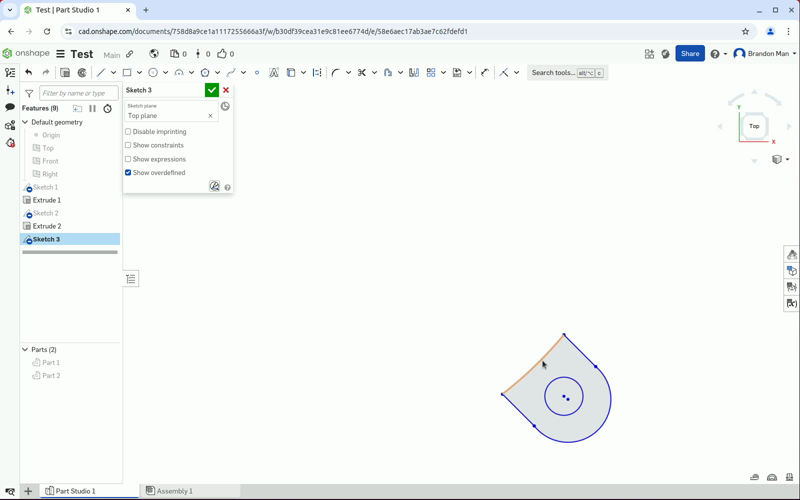
scroll(6)
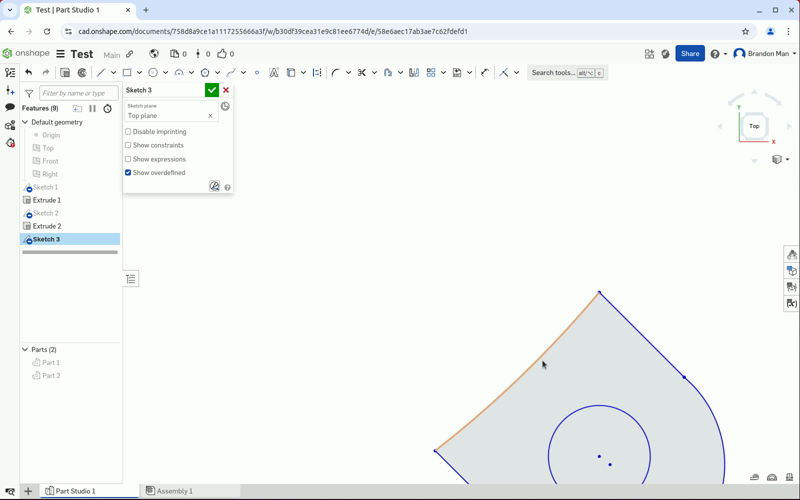
click(542, 360)
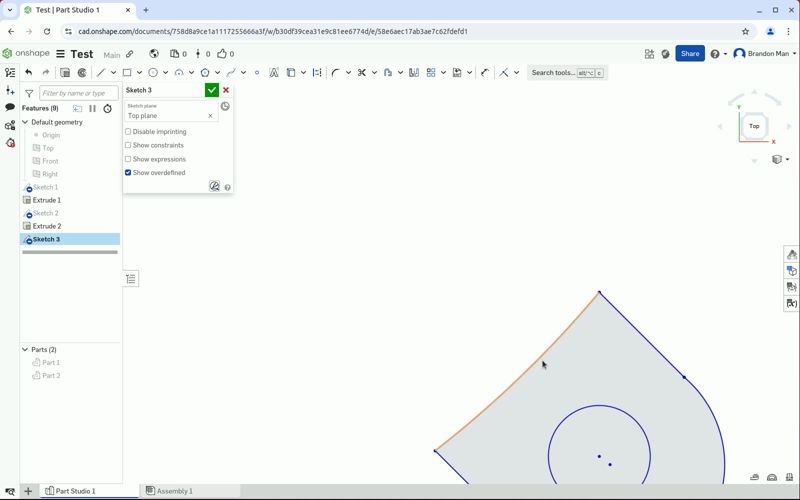
scroll(-6)
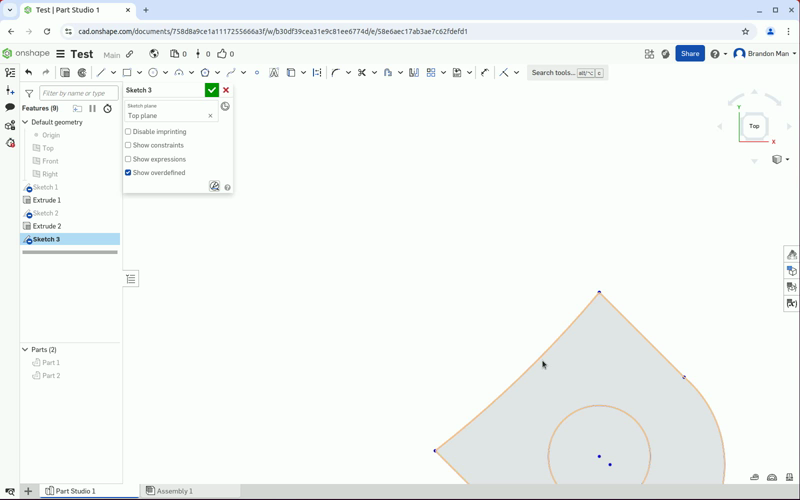
scroll(-6)
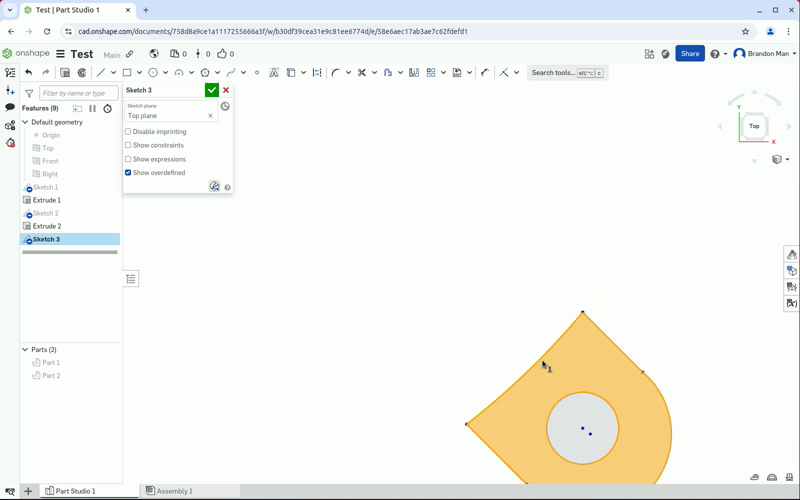
scroll(-6)
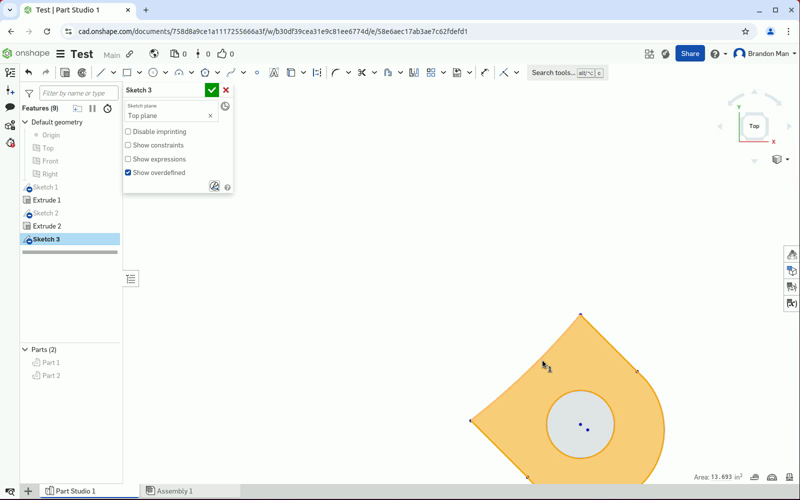
scroll(-6)
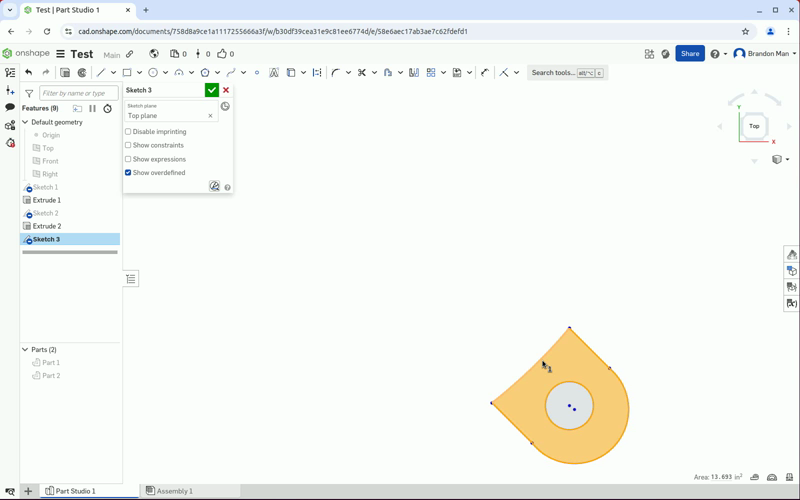
scroll(-6)
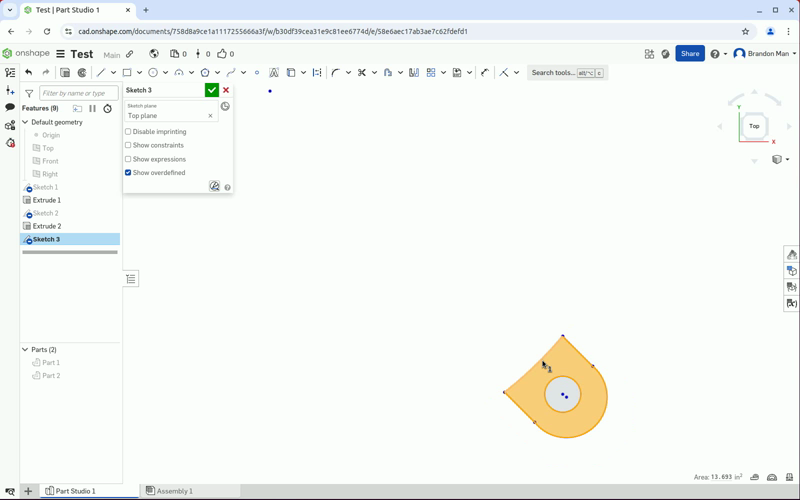
scroll(-6)
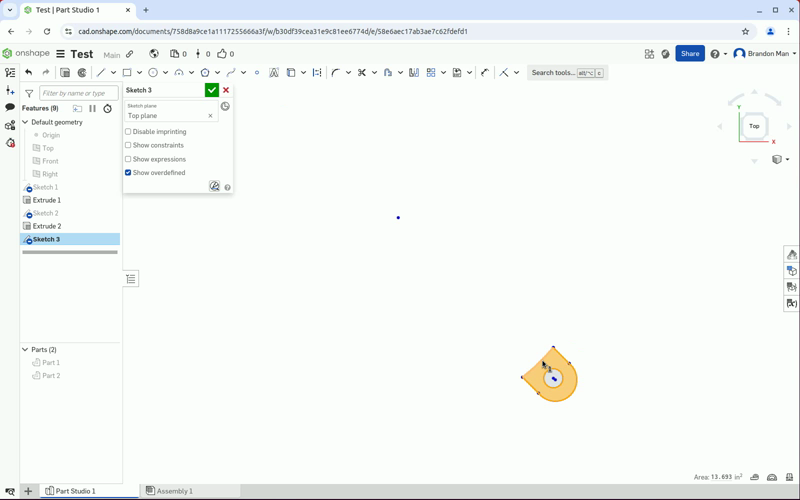
scroll(-6)
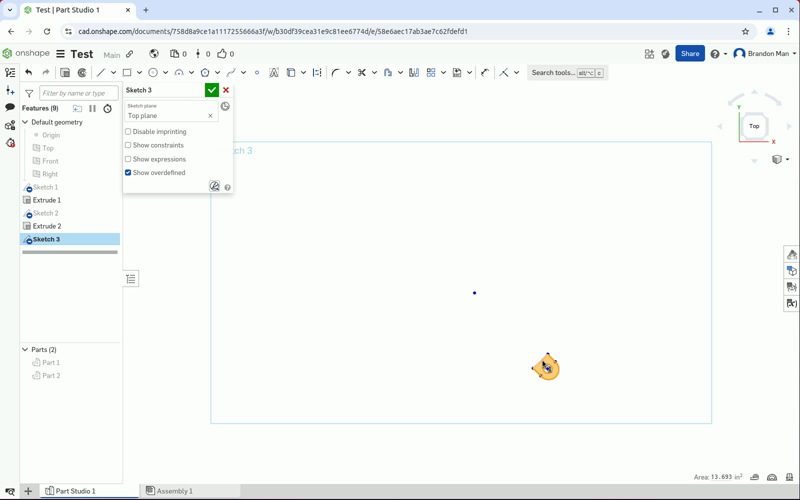
mouse_move(73, 352)
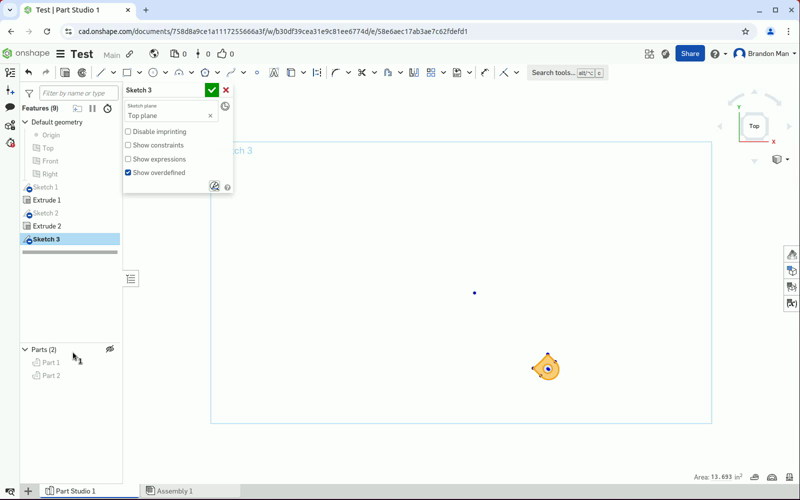
key(shift+y)
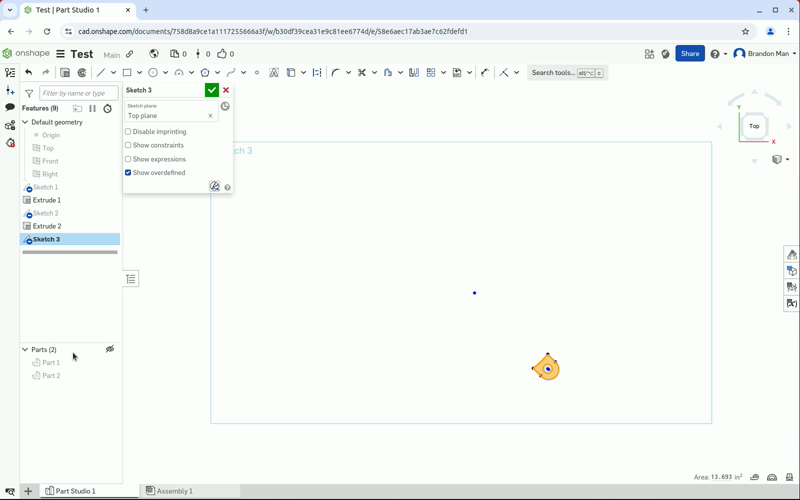
key(shift+e)
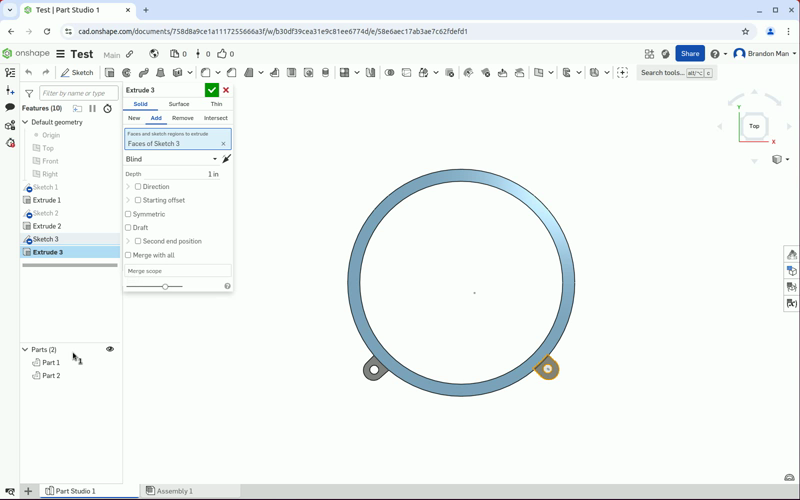
mouse_move(143, 106)
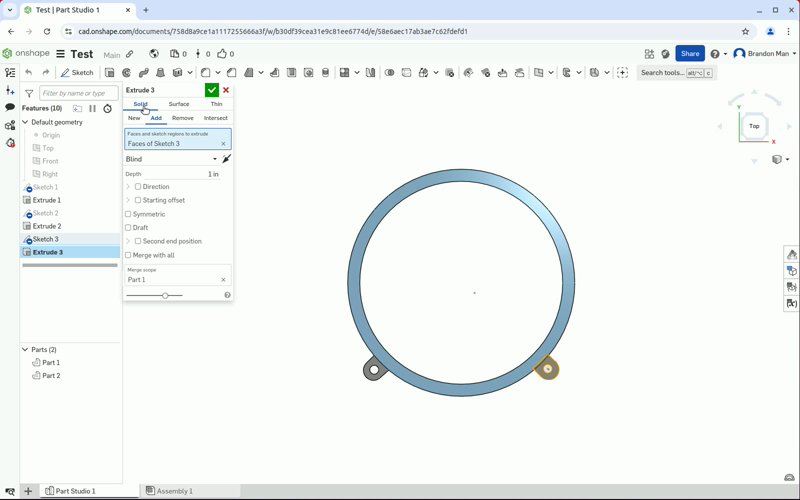
click(143, 106)
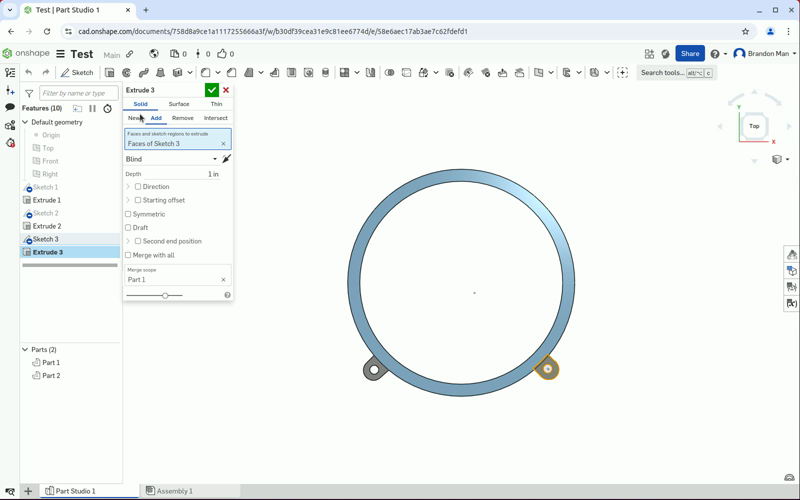
mouse_move(137, 120)
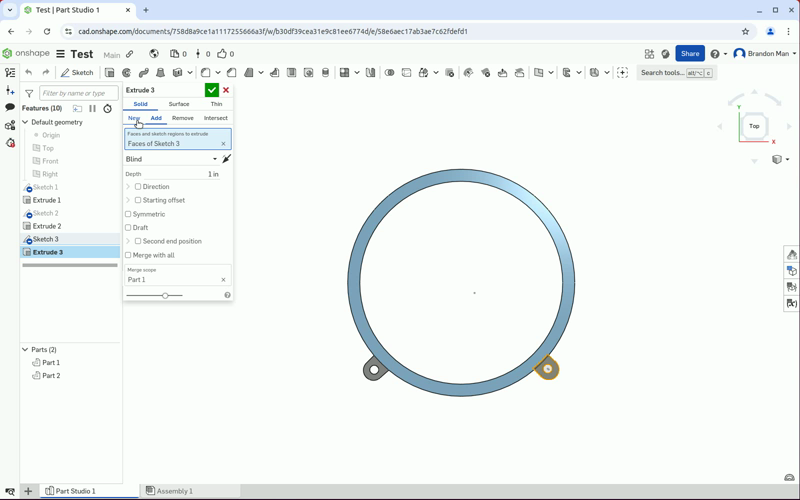
click(137, 120)
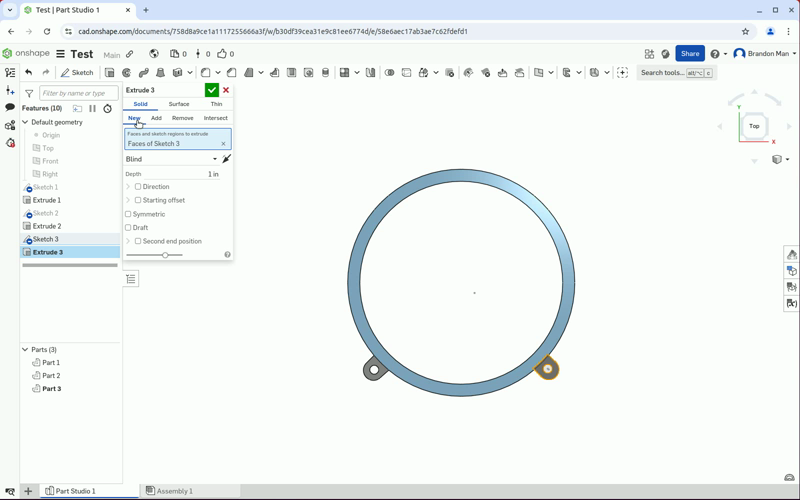
key(tab, 4)
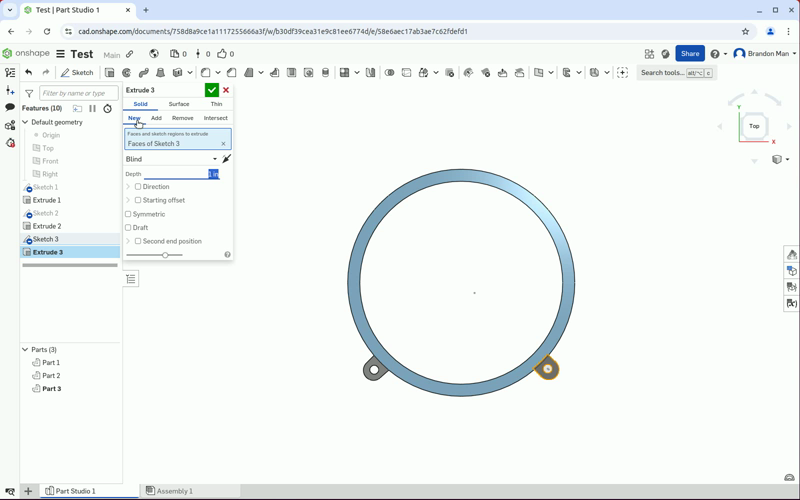
text(3.37)
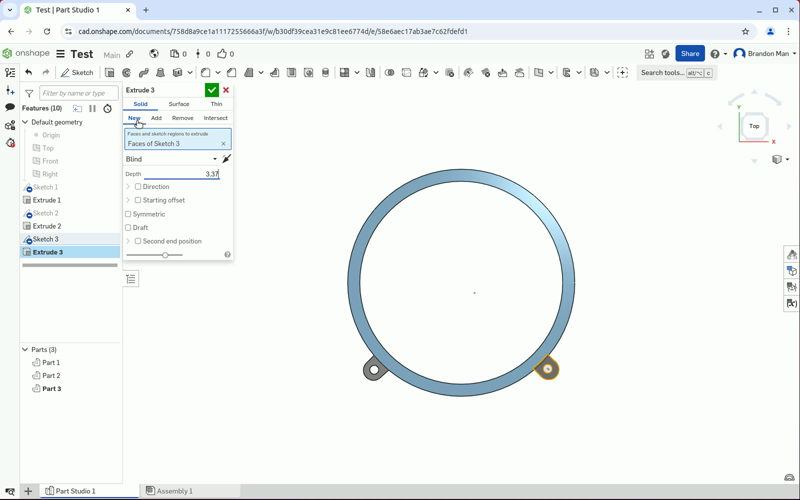
key(enter)
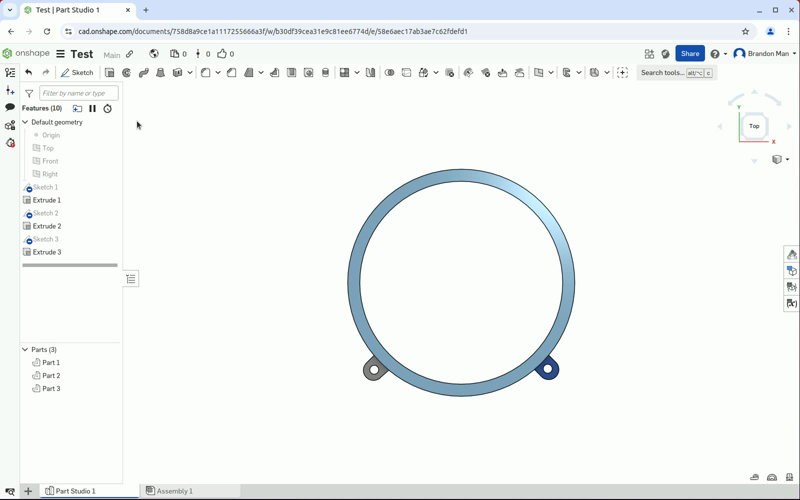
key(shift+h)
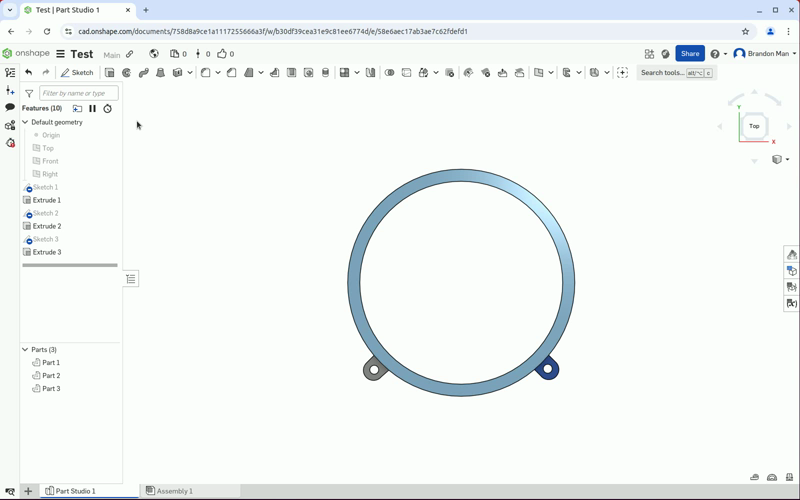
key(shift+h)
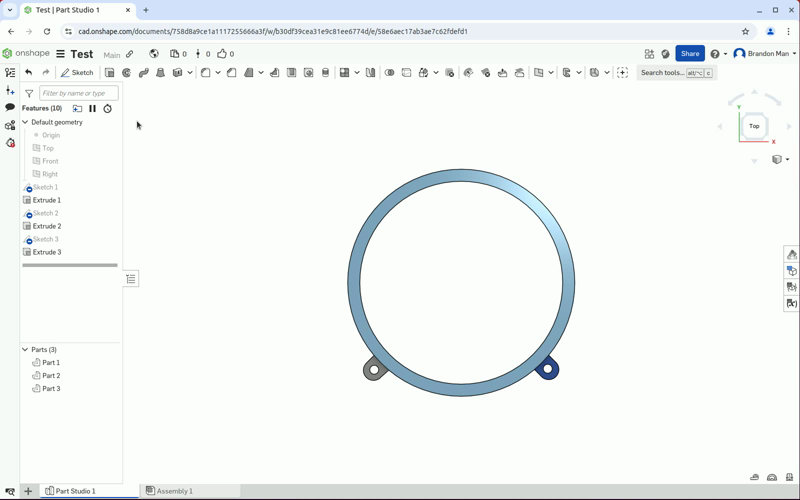
mouse_move(73, 189)
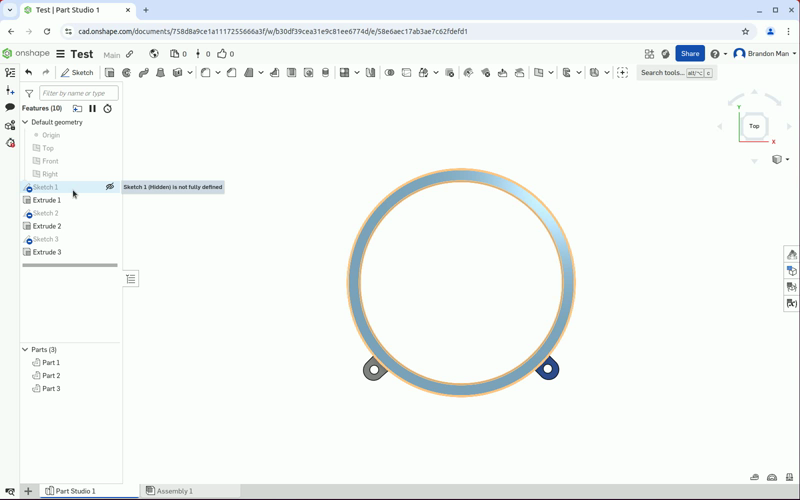
click(73, 189)
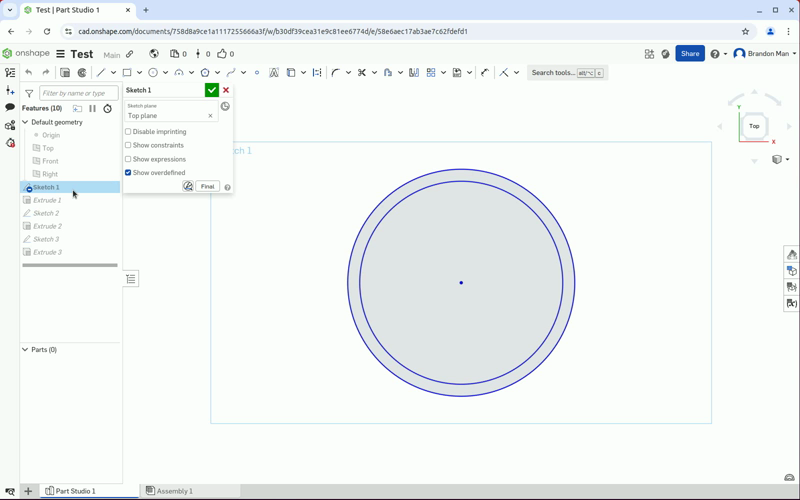
mouse_move(229, 92)
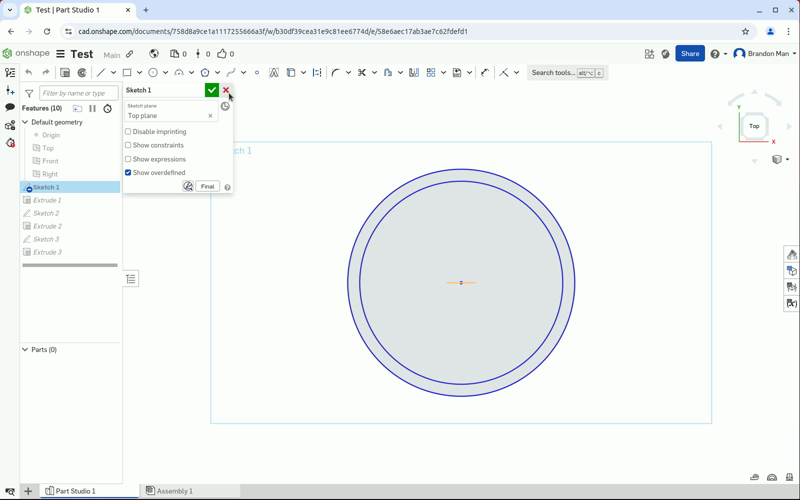
click(229, 92)
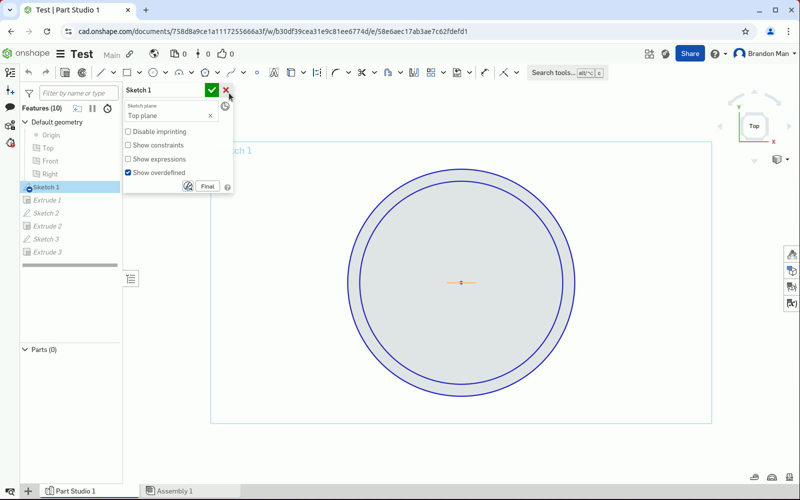
key(shift+s)
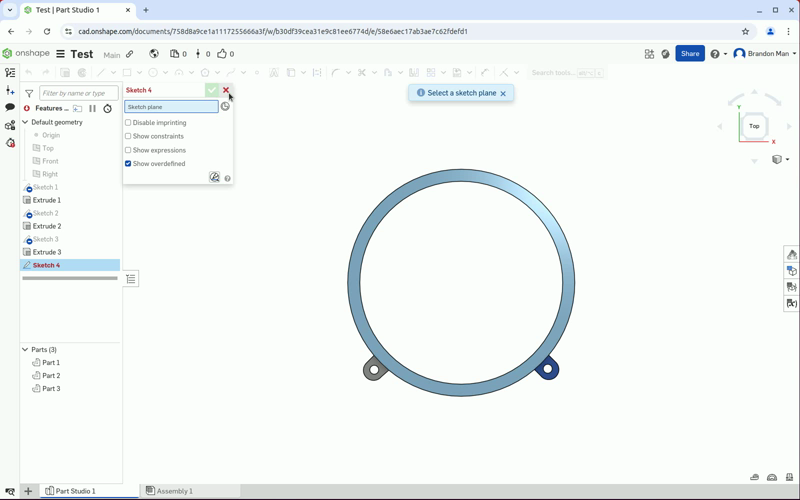
mouse_move(73, 150)
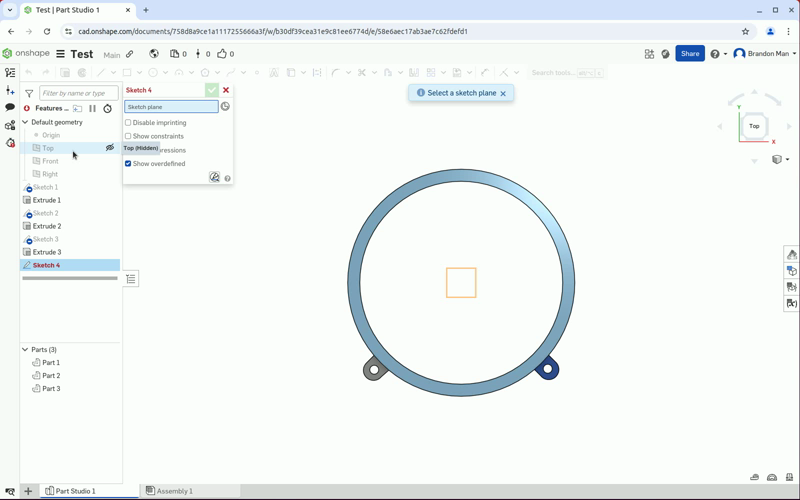
click(73, 150)
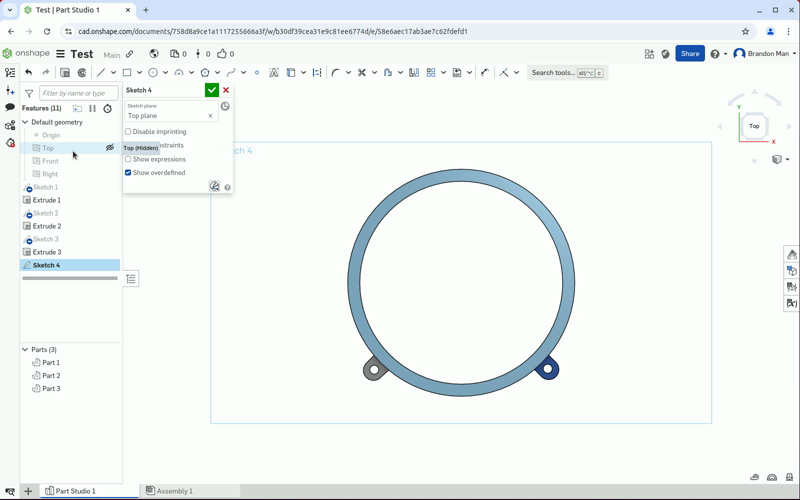
mouse_move(73, 352)
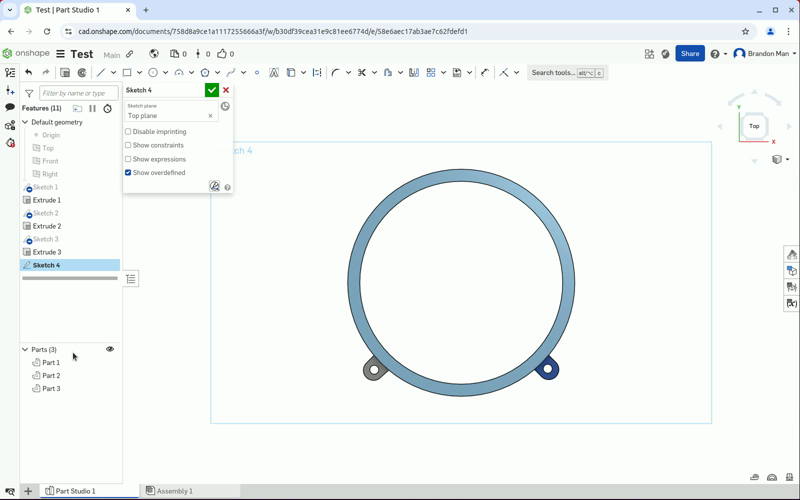
key(y)
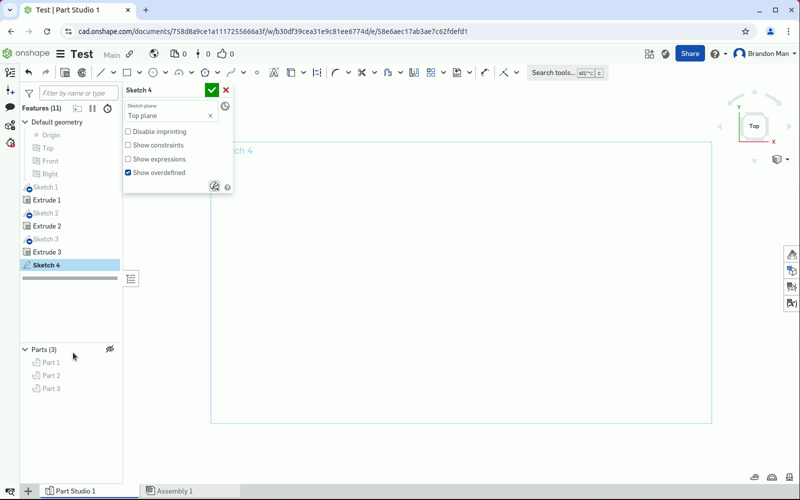
key(a)
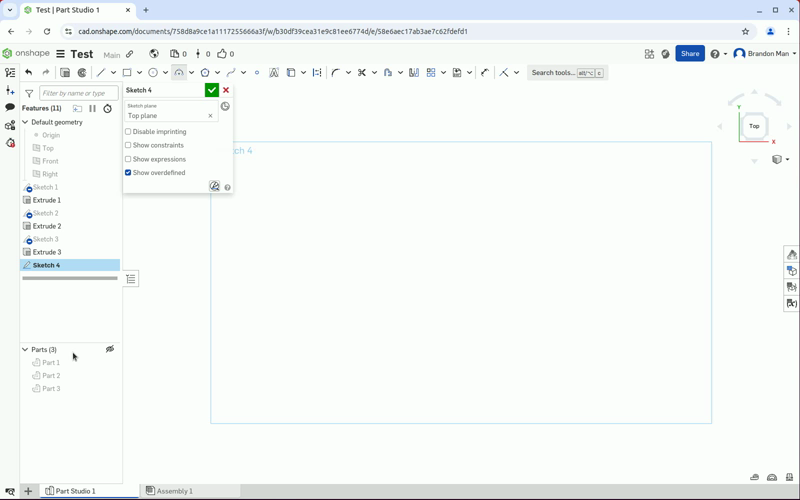
key_down(shift)
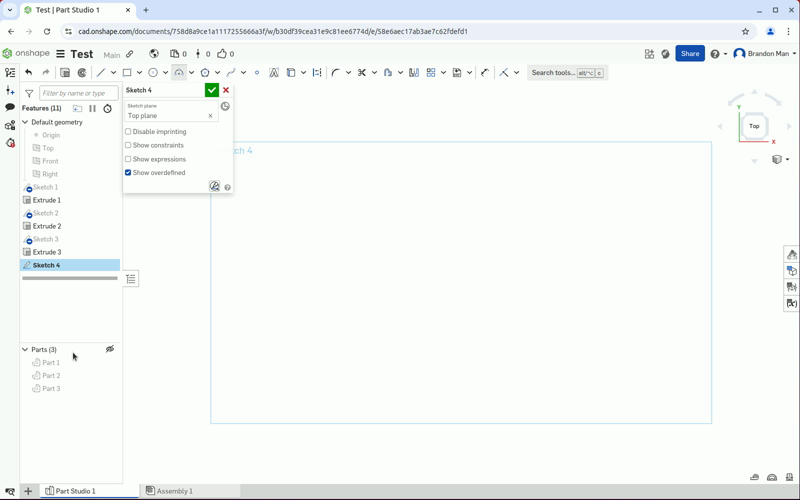
mouse_move(533, 197)
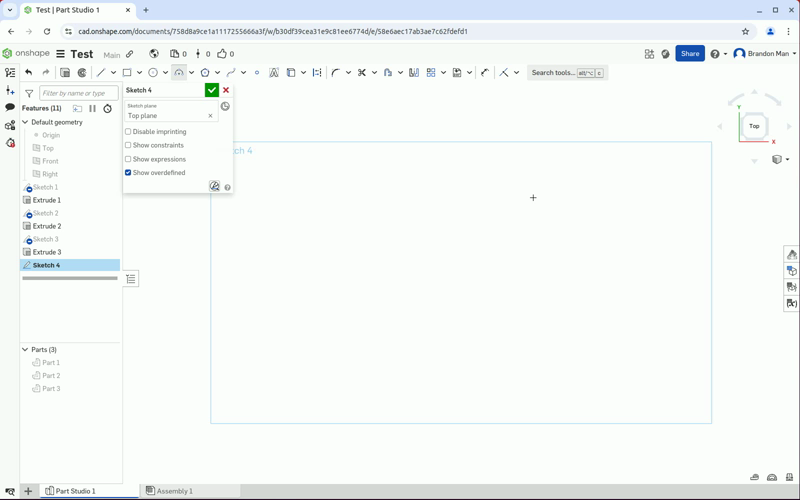
click(533, 197)
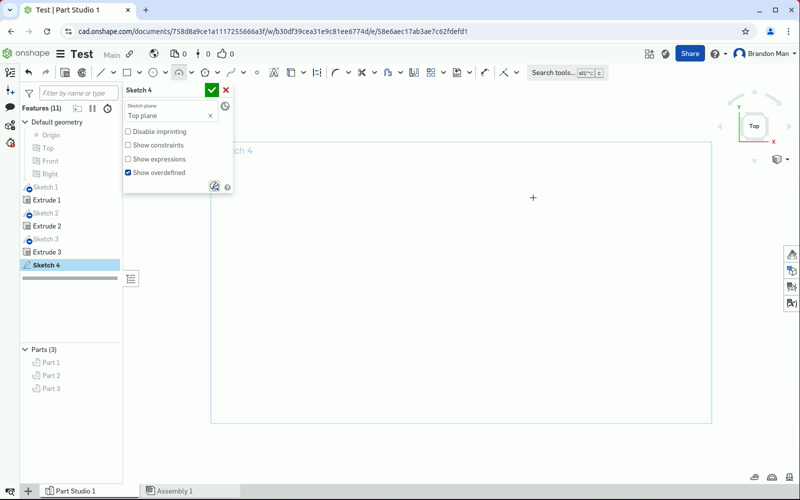
key_up(shift)
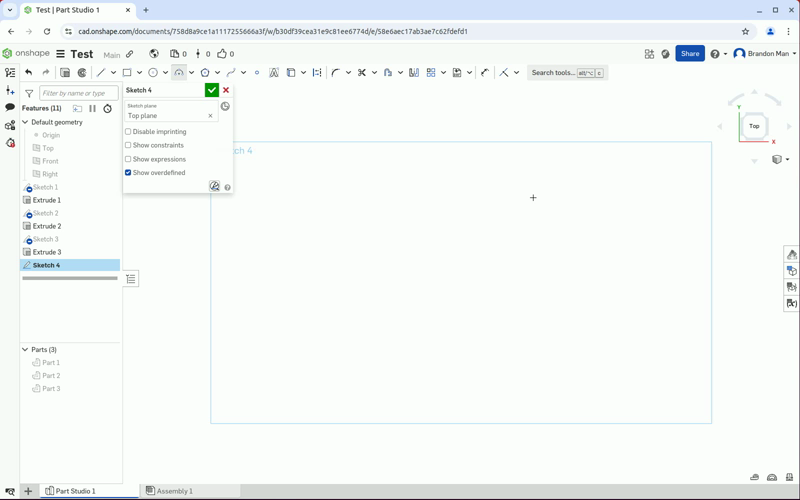
key_down(shift)
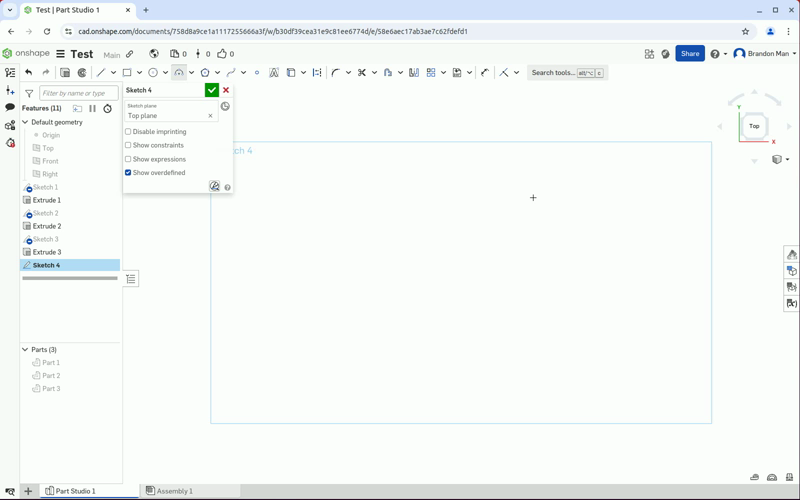
mouse_move(547, 211)
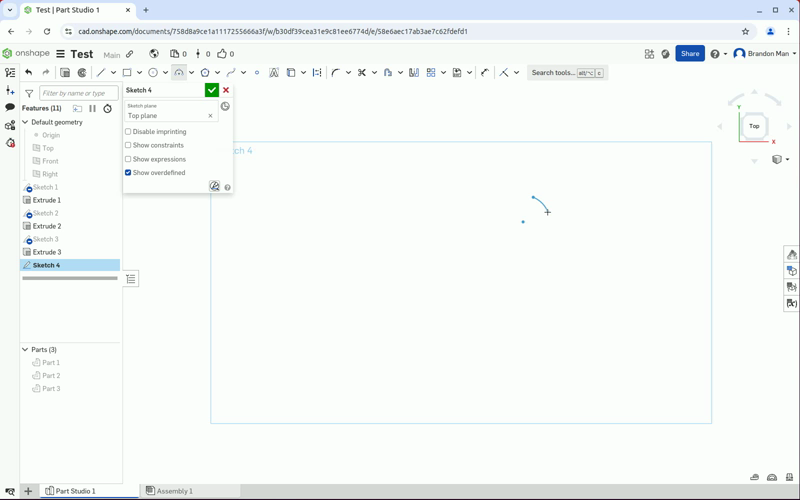
click(547, 211)
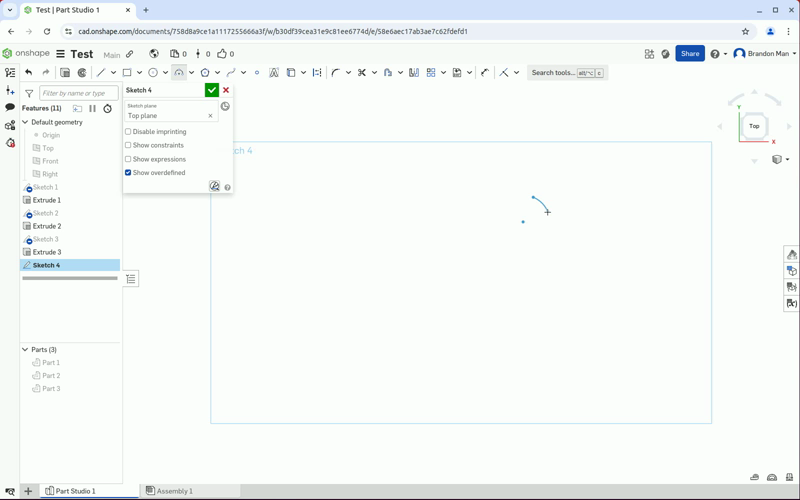
mouse_move(540, 204)
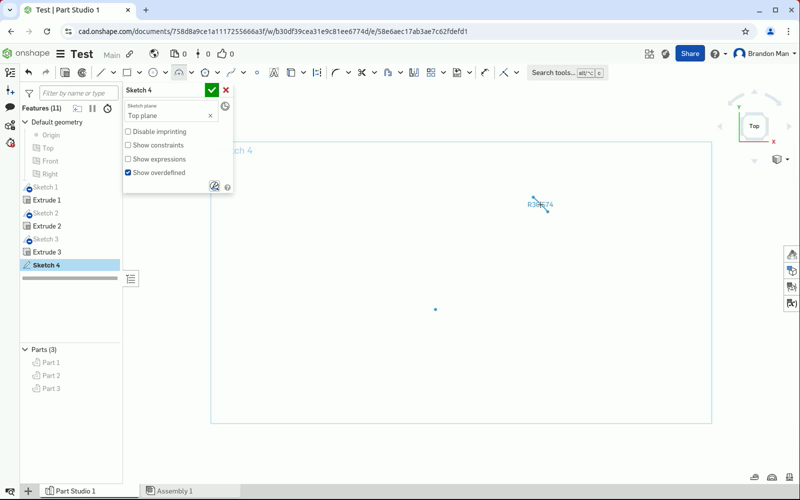
click(540, 204)
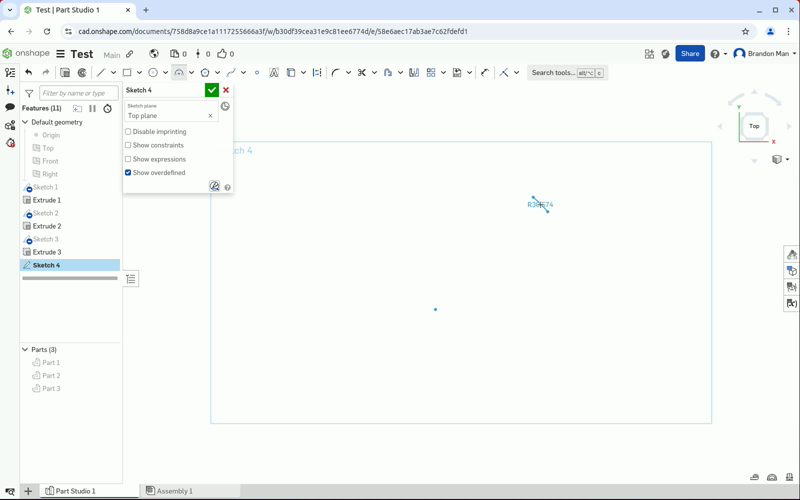
key_up(shift)
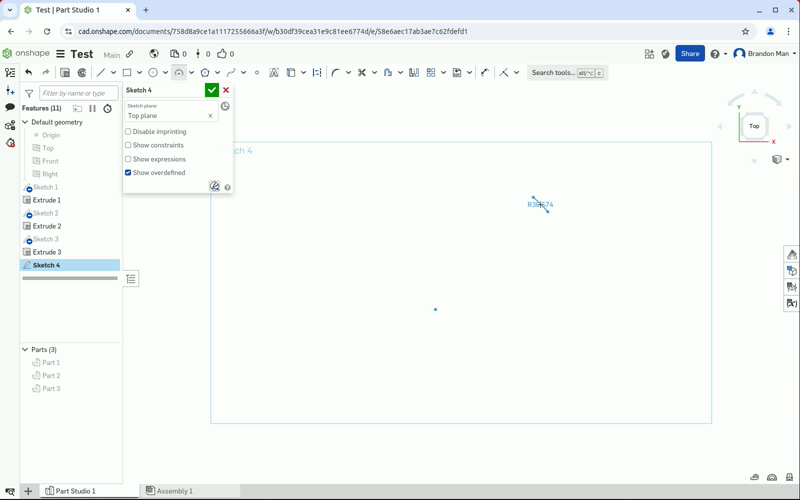
key(esc)
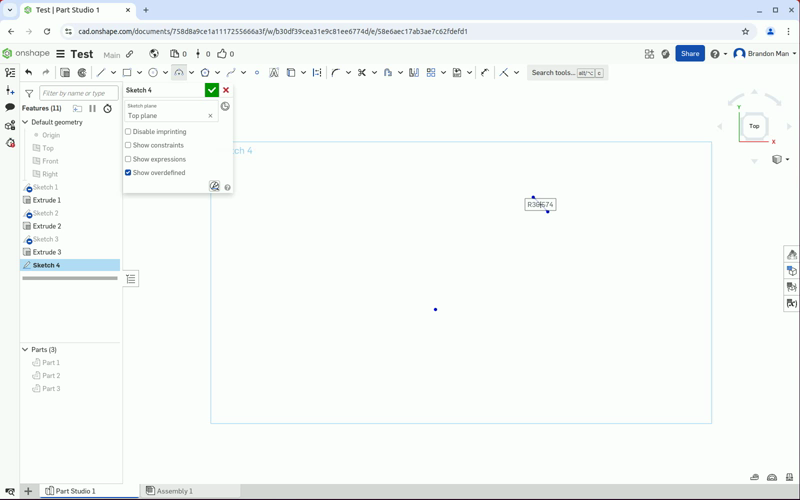
key(l)
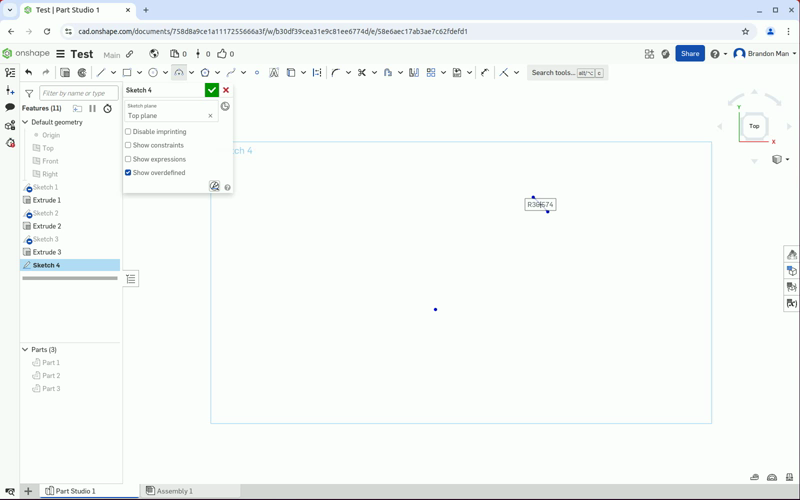
mouse_move(547, 211)
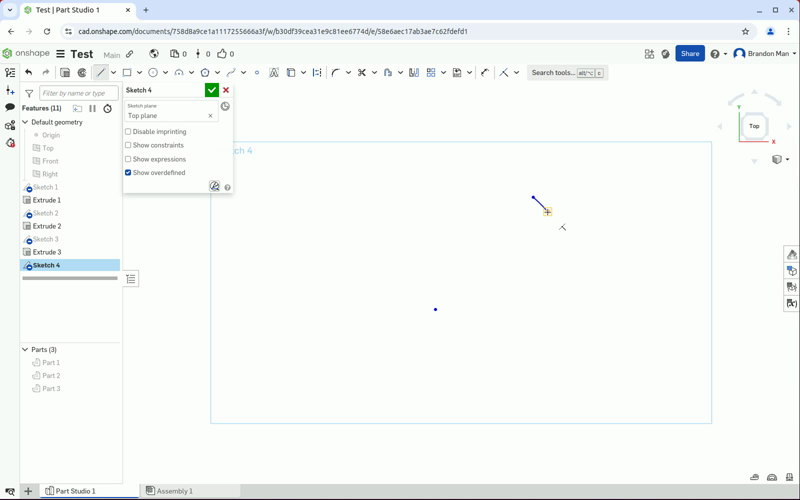
click(547, 211)
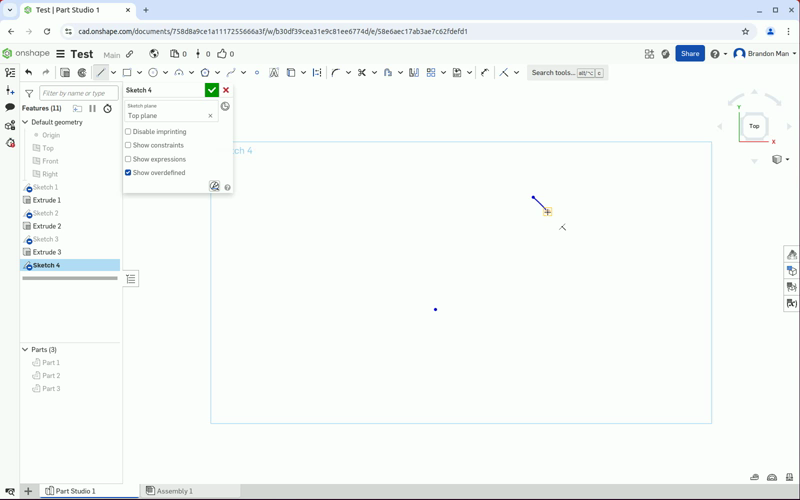
key_down(shift)
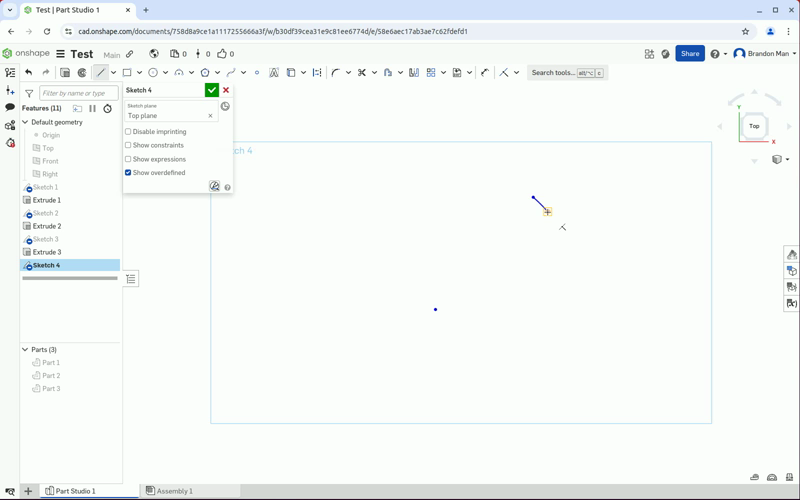
mouse_move(577, 211)
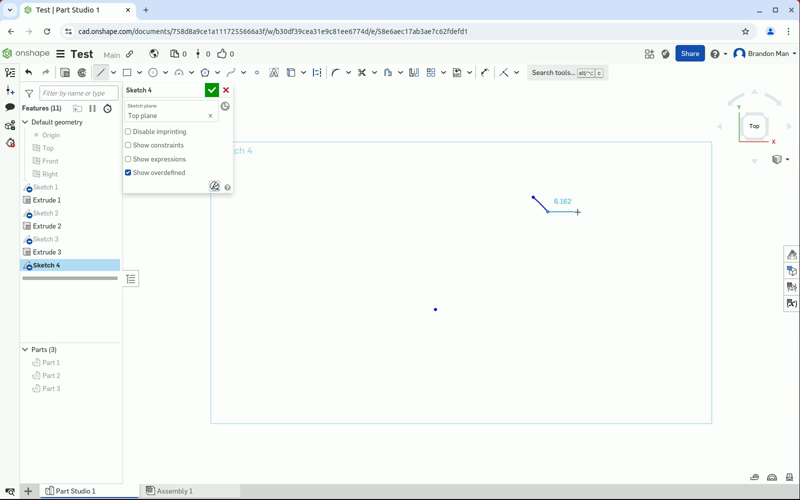
mouse_move(555, 204)
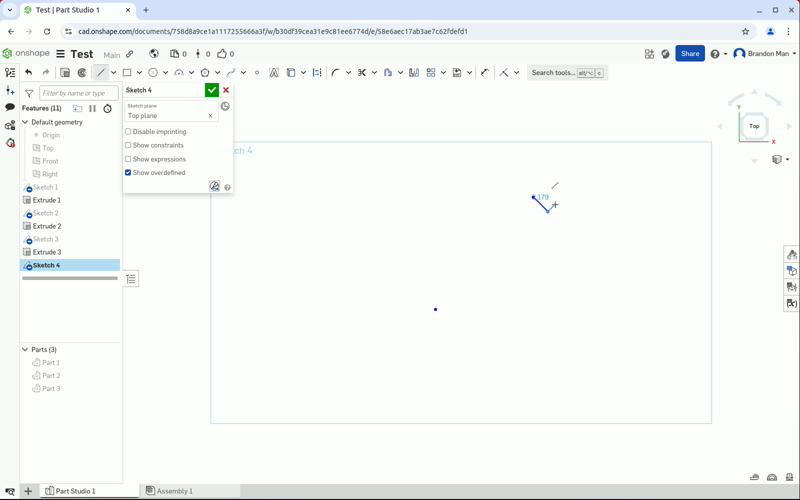
click(555, 204)
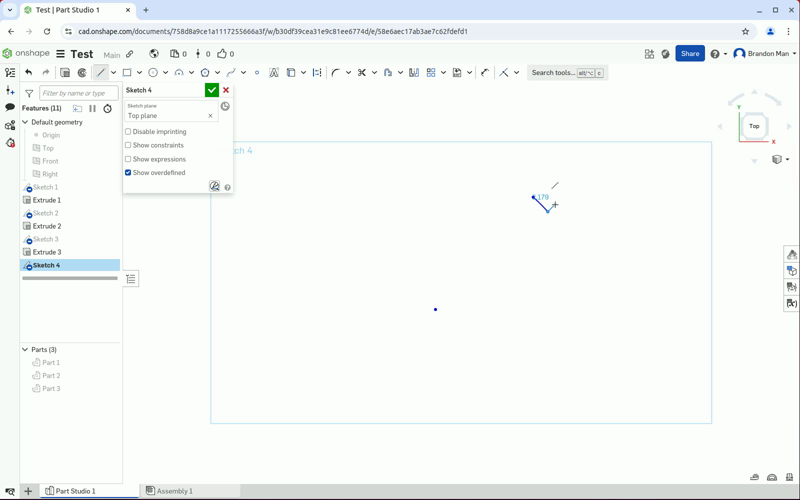
key_up(shift)
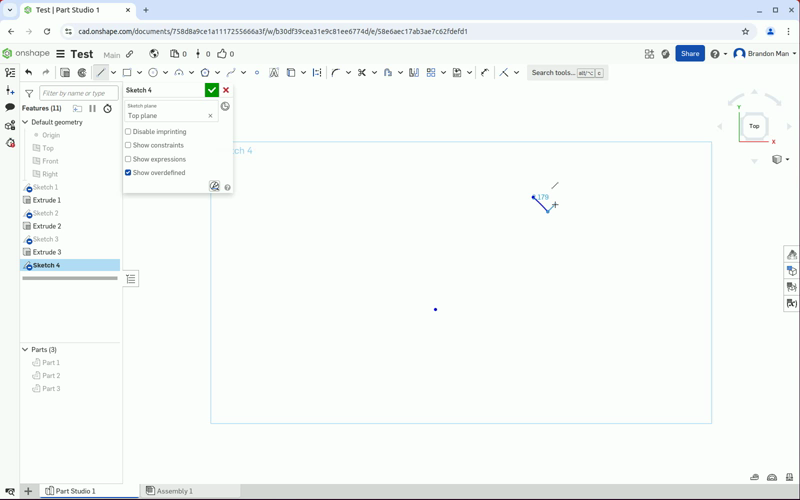
key(esc)
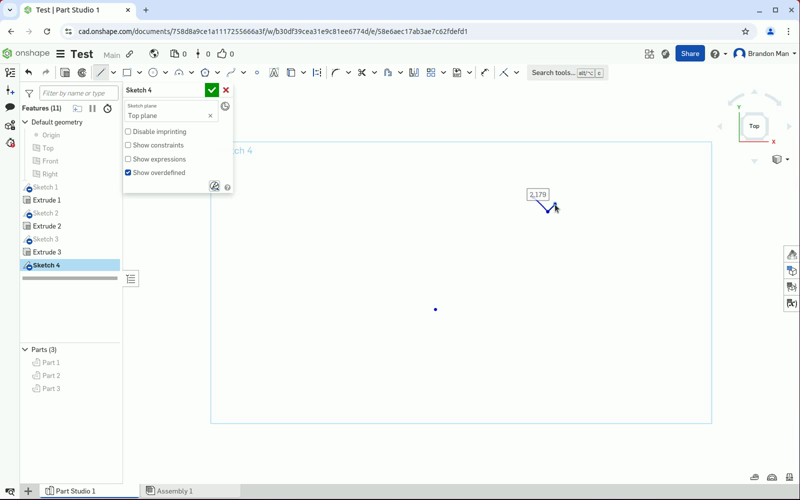
key(a)
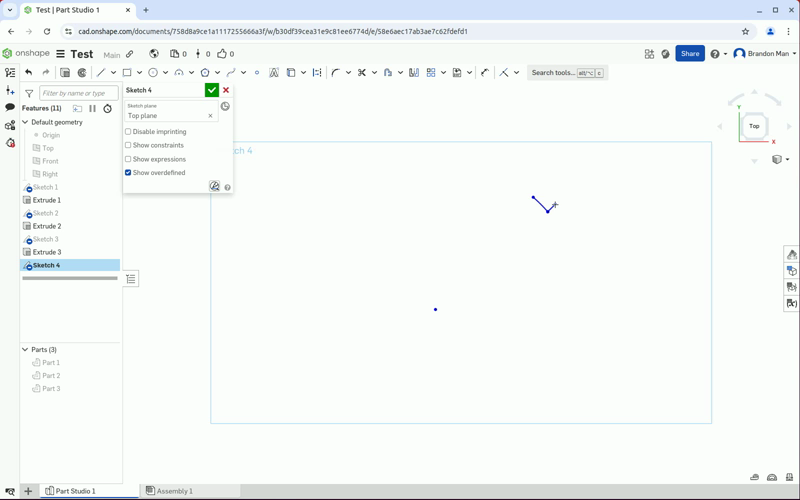
mouse_move(555, 204)
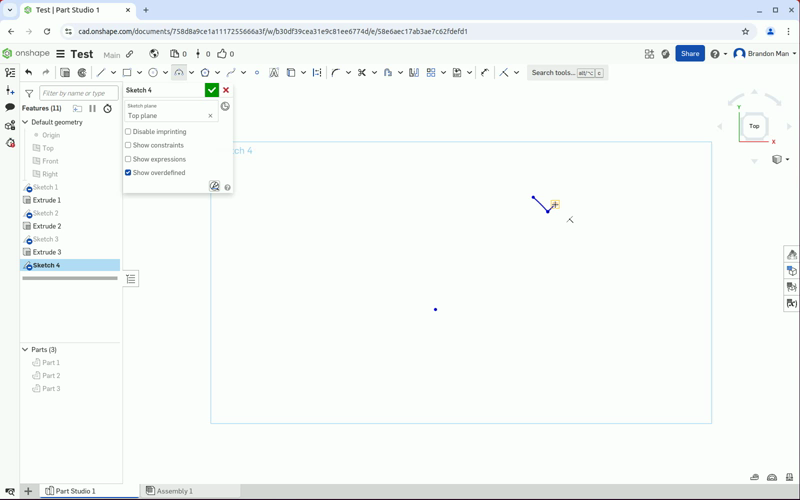
click(555, 204)
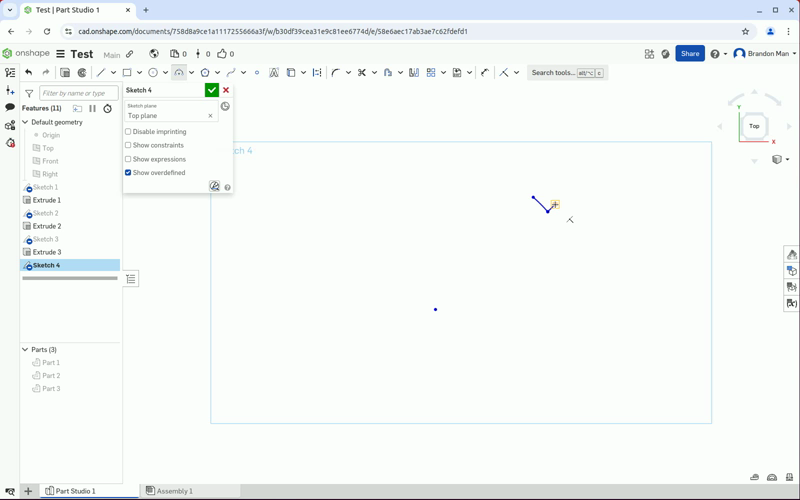
key_down(shift)
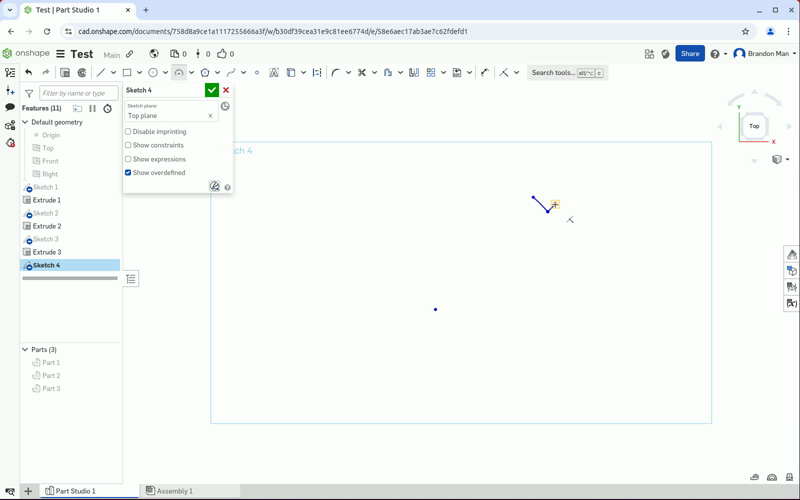
mouse_move(540, 189)
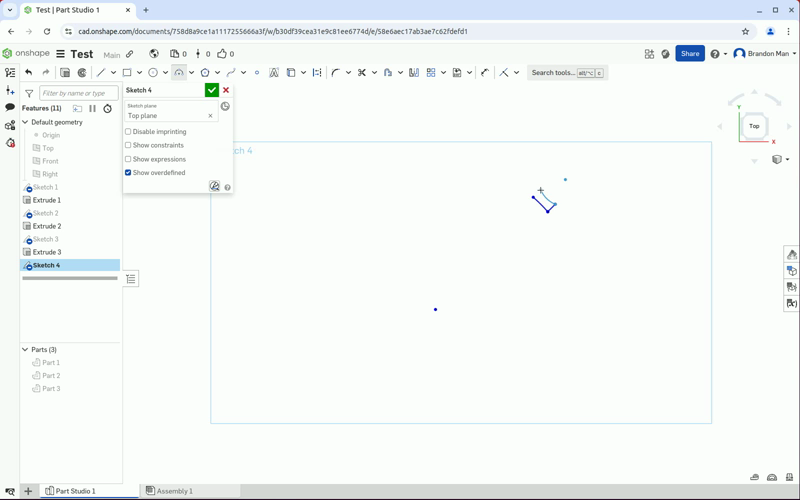
click(540, 189)
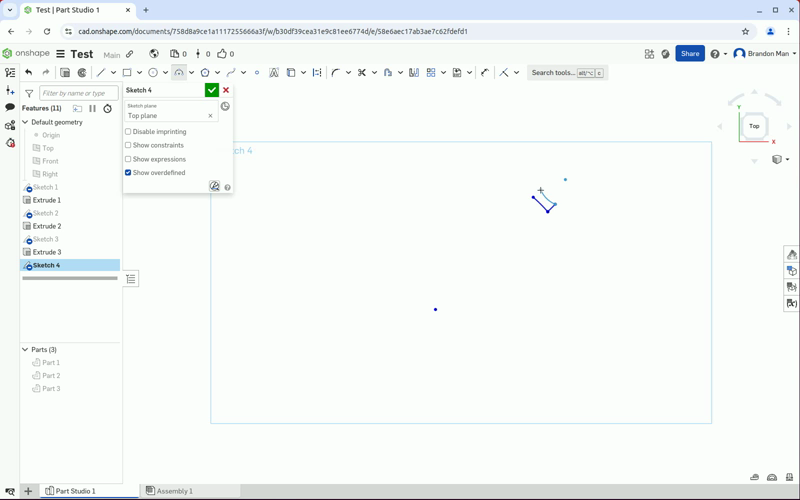
mouse_move(555, 189)
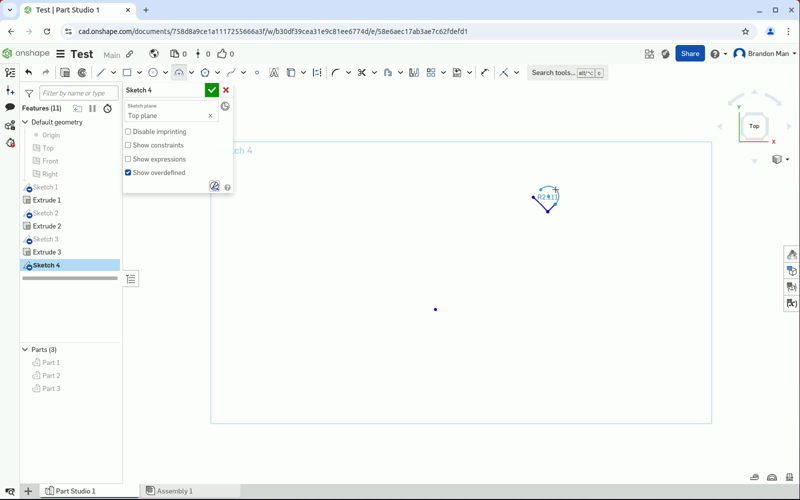
click(555, 189)
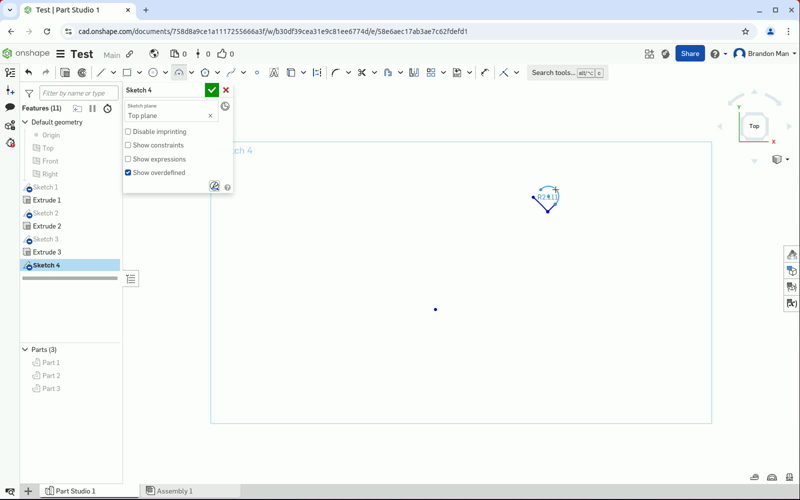
key_up(shift)
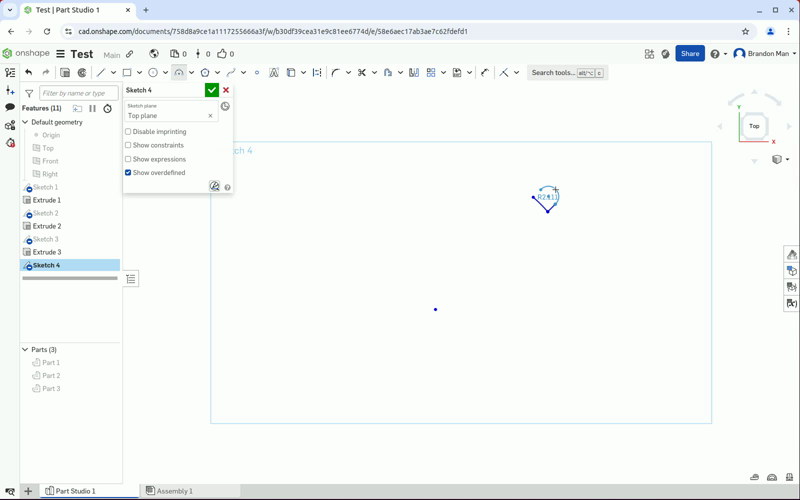
key(esc)
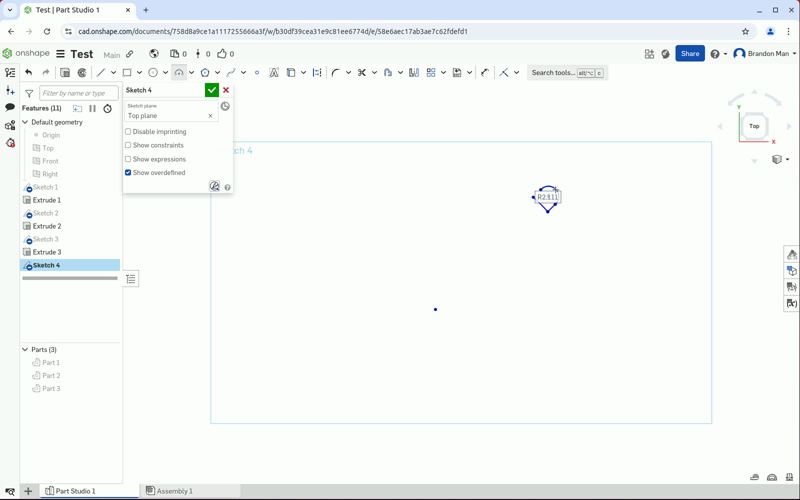
key(l)
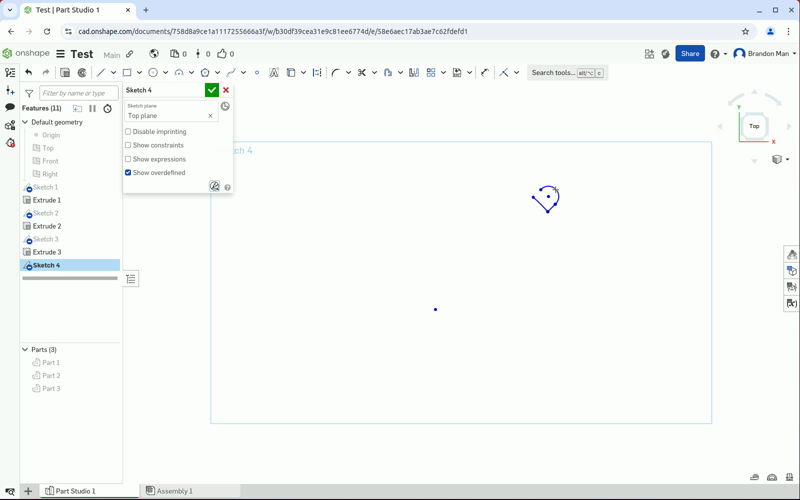
mouse_move(540, 189)
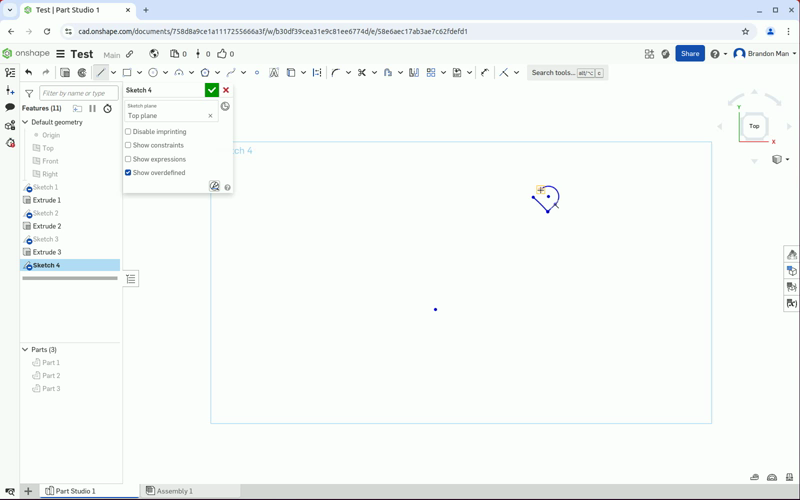
click(540, 189)
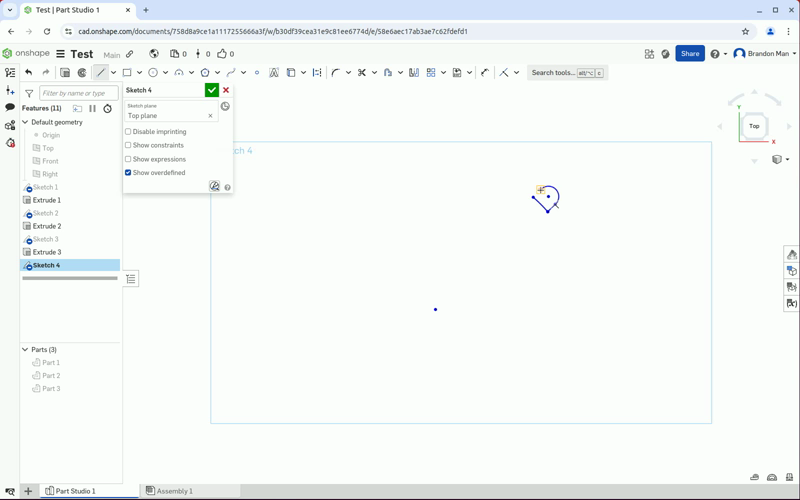
mouse_move(570, 189)
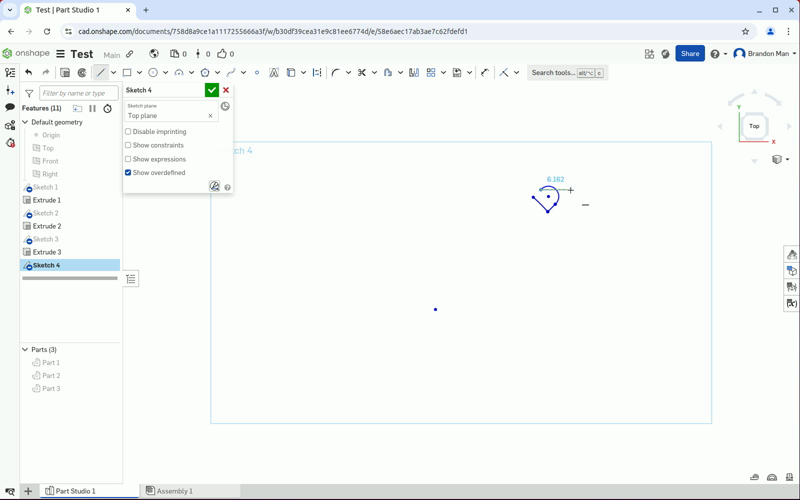
key_down(shift)
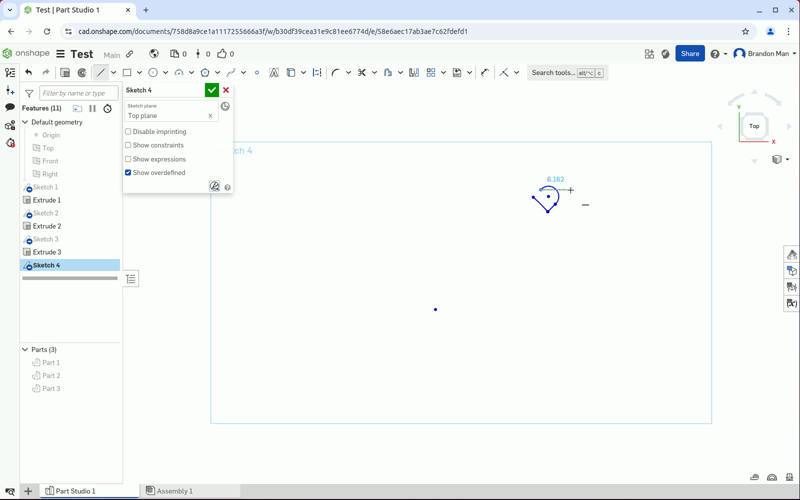
mouse_move(533, 197)
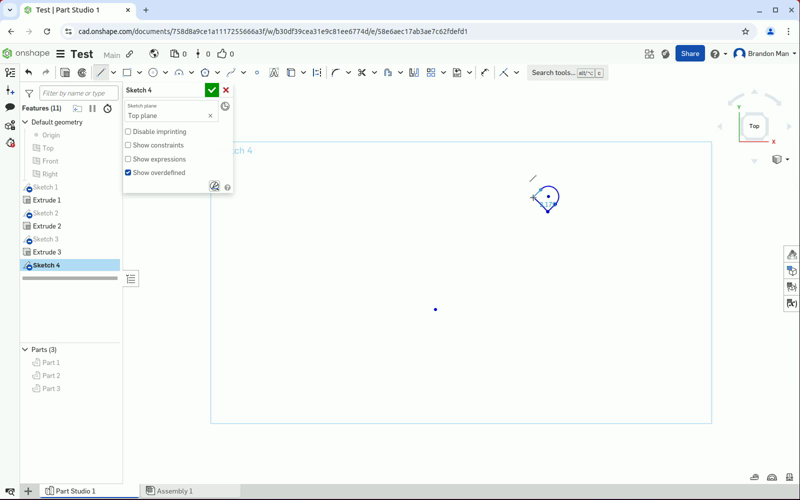
key_up(shift)
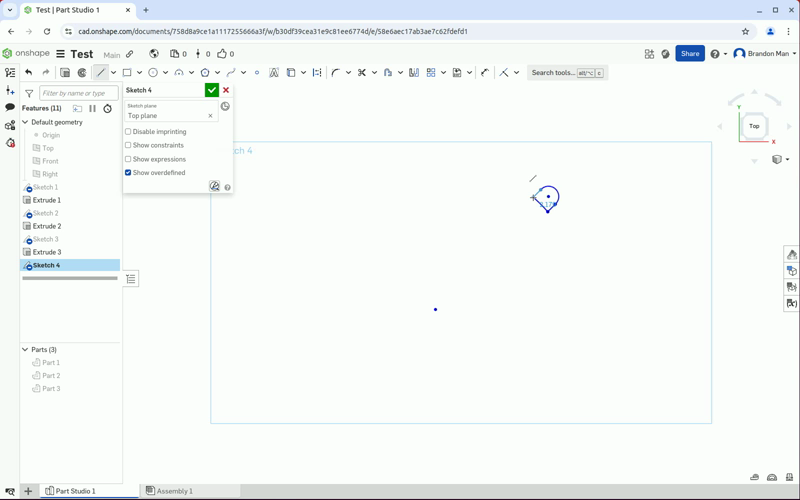
click(533, 197)
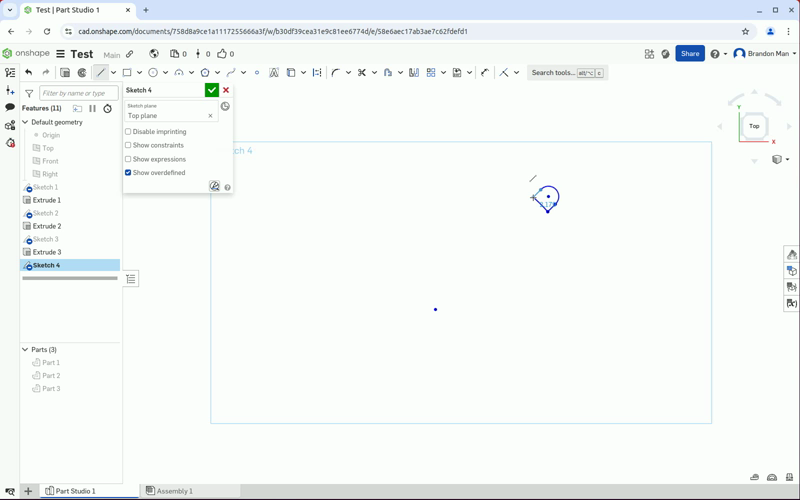
key(esc)
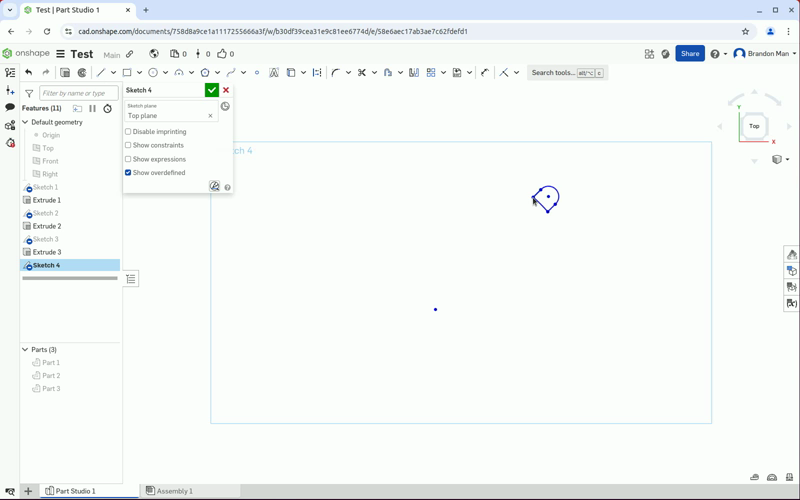
key(c)
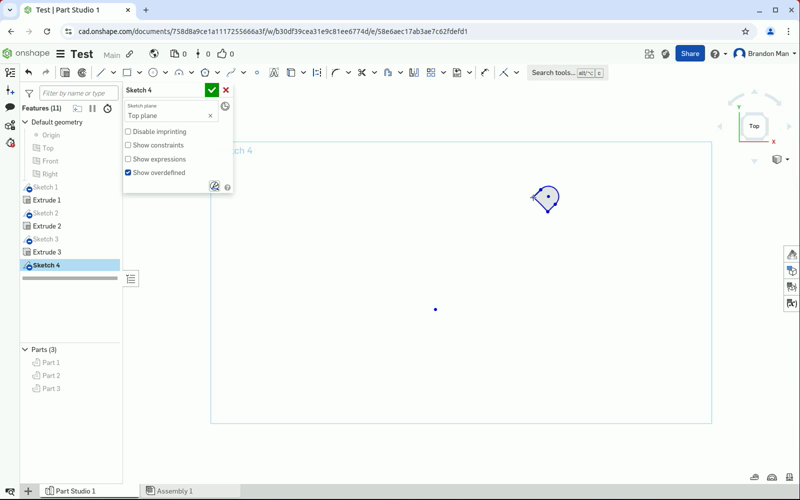
key_down(shift)
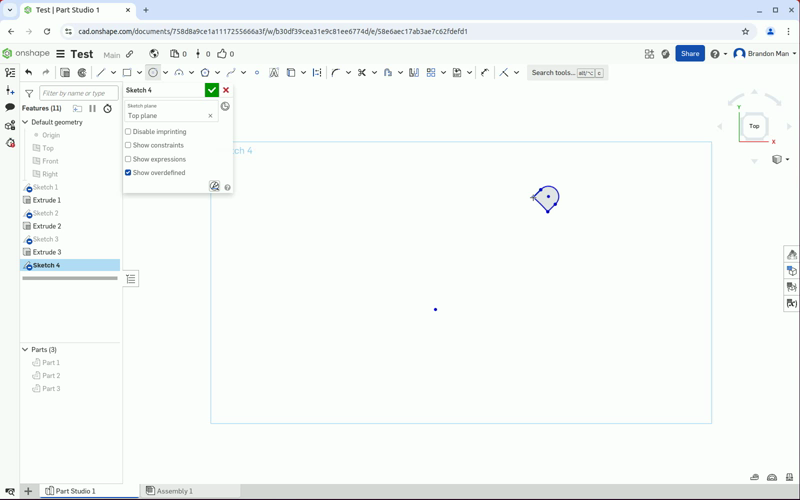
mouse_move(547, 197)
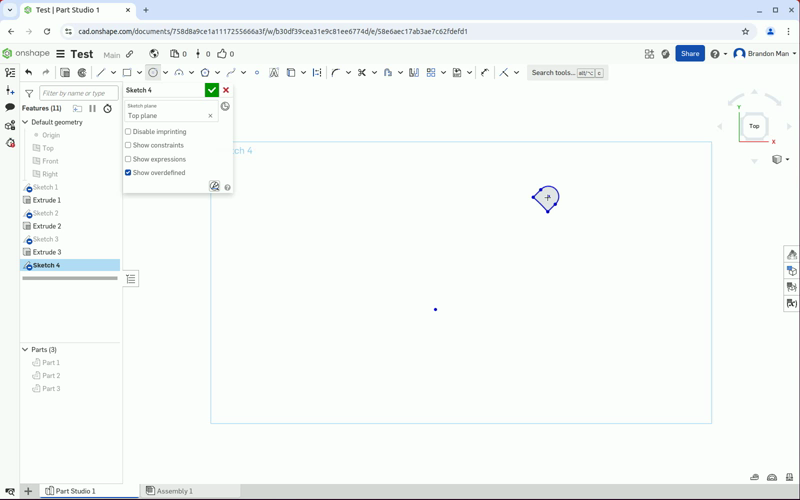
click(547, 197)
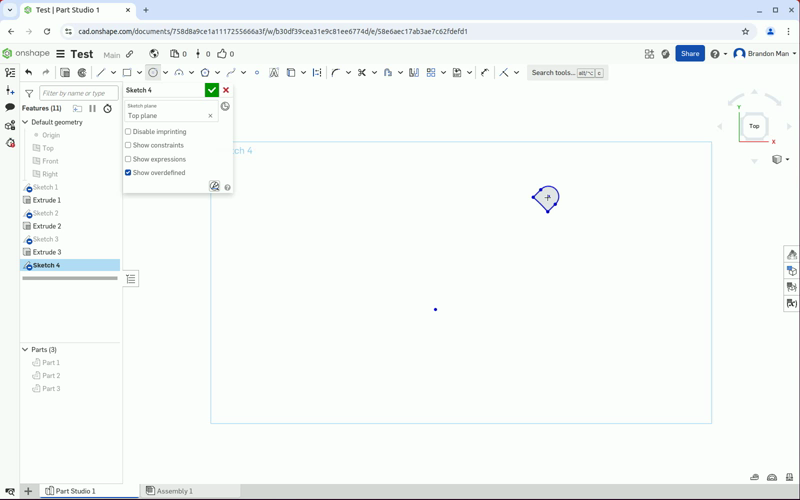
key_up(shift)
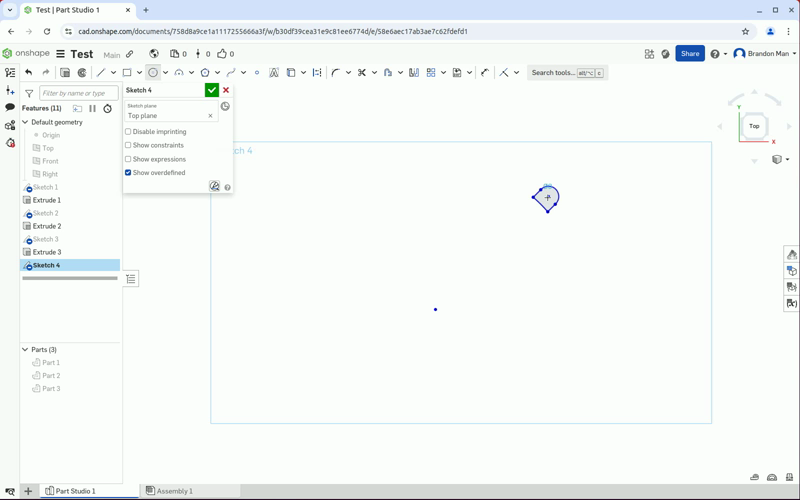
mouse_move(552, 197)
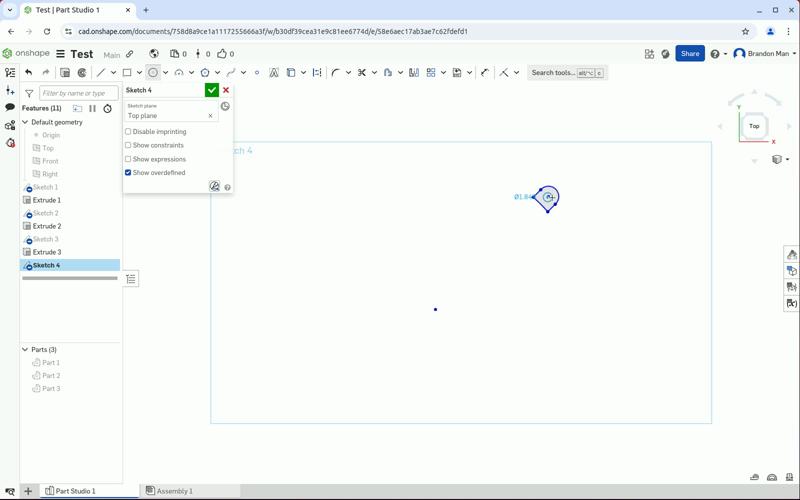
click(552, 197)
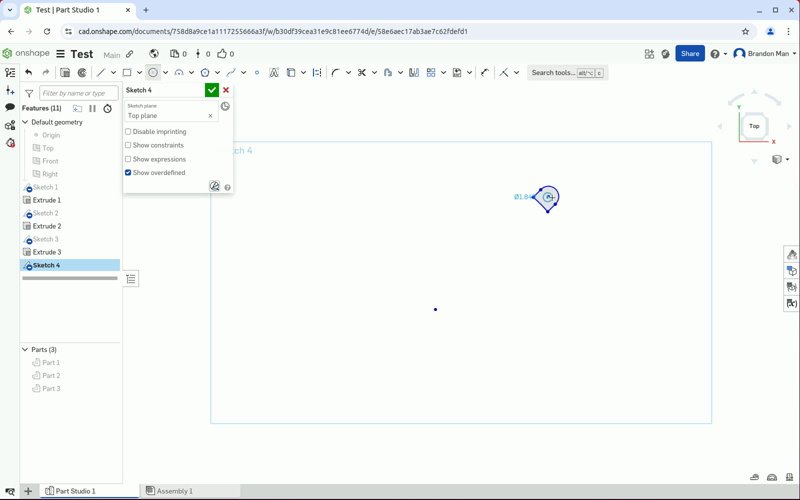
key(esc)
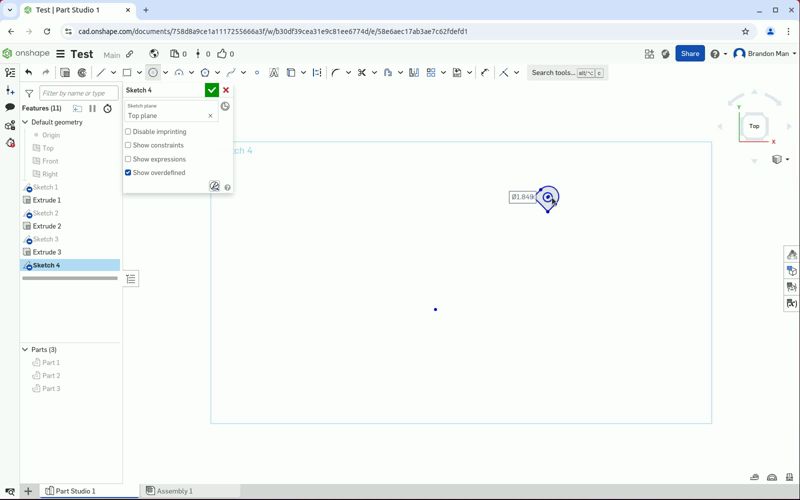
mouse_move(541, 198)
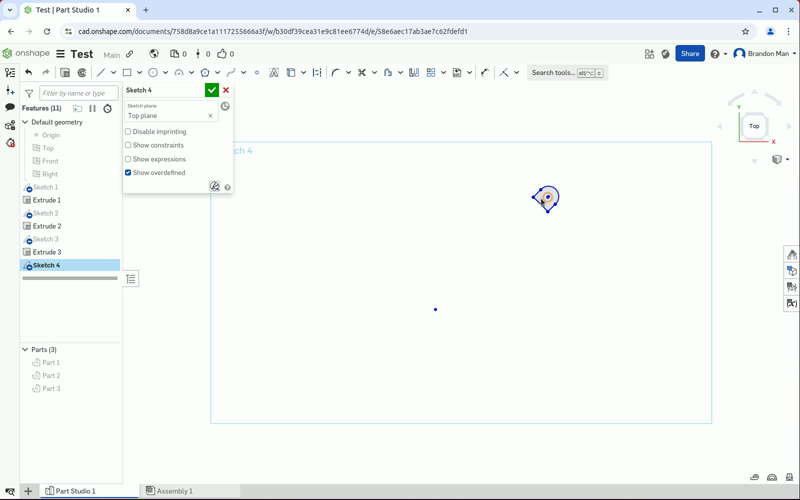
scroll(6)
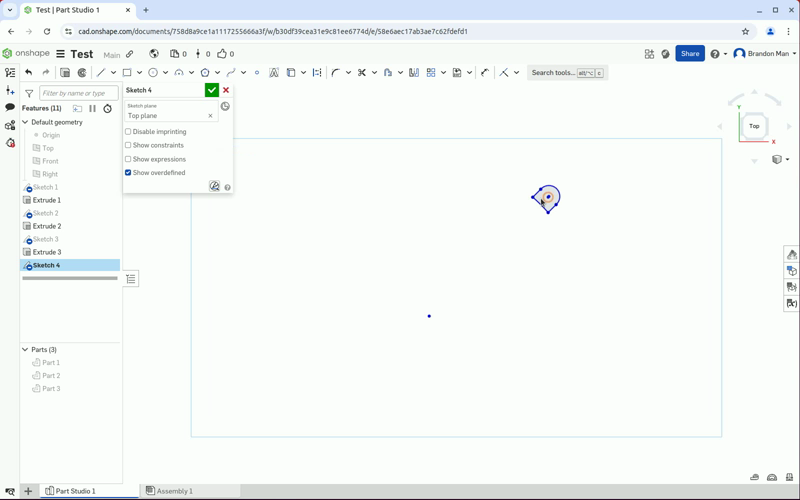
scroll(6)
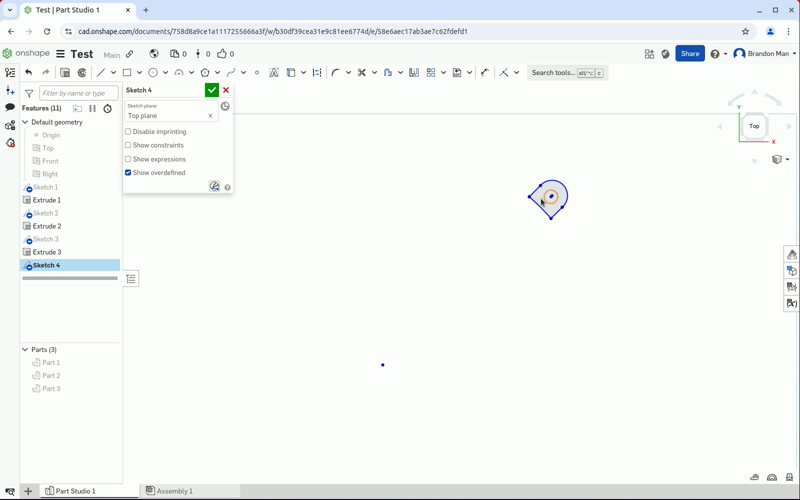
scroll(6)
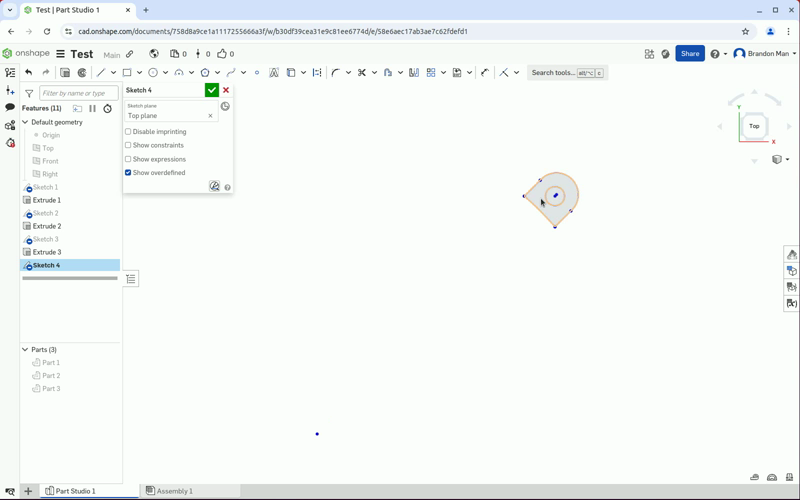
scroll(6)
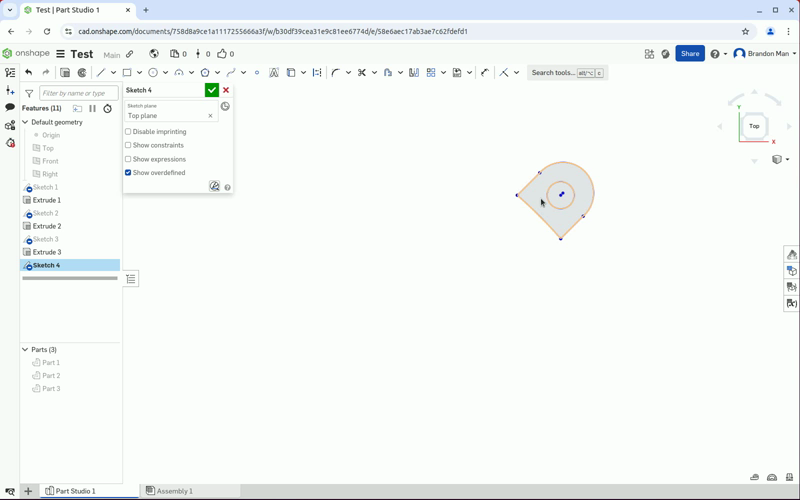
scroll(6)
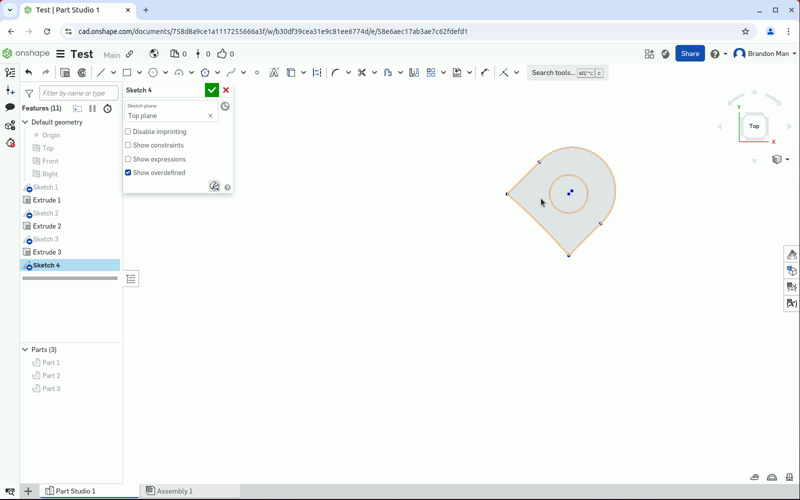
scroll(6)
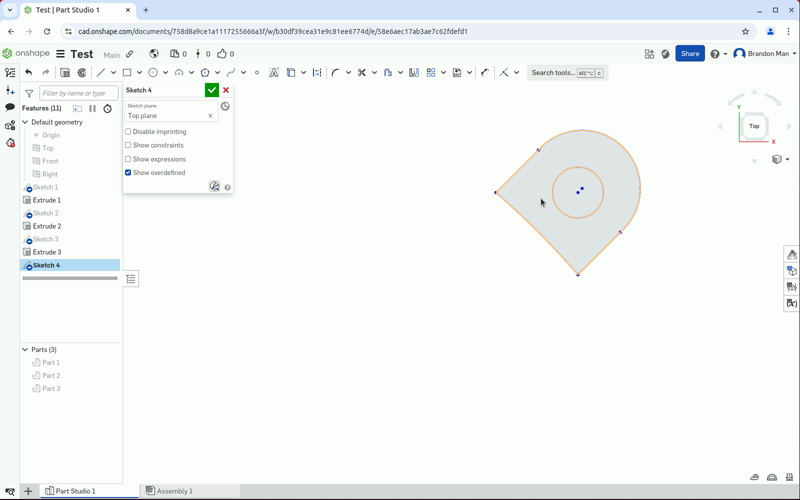
scroll(6)
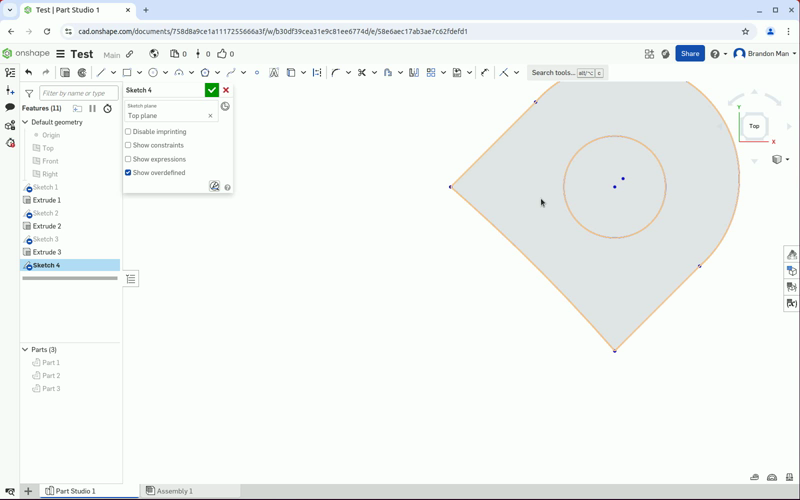
click(541, 198)
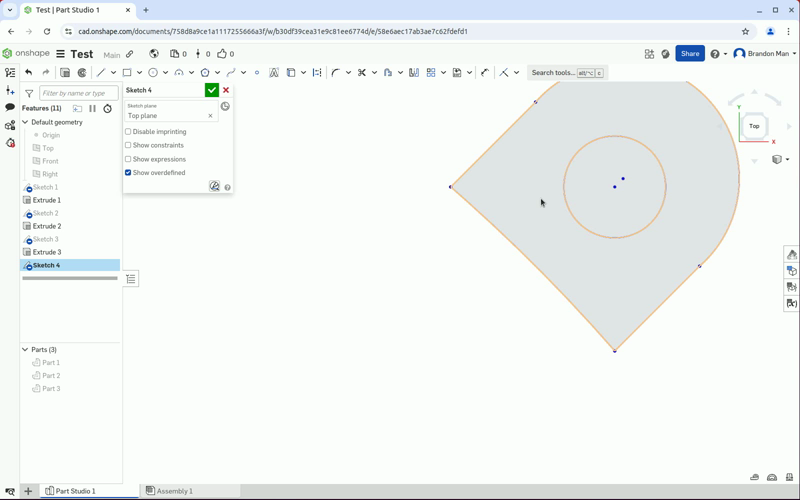
scroll(-6)
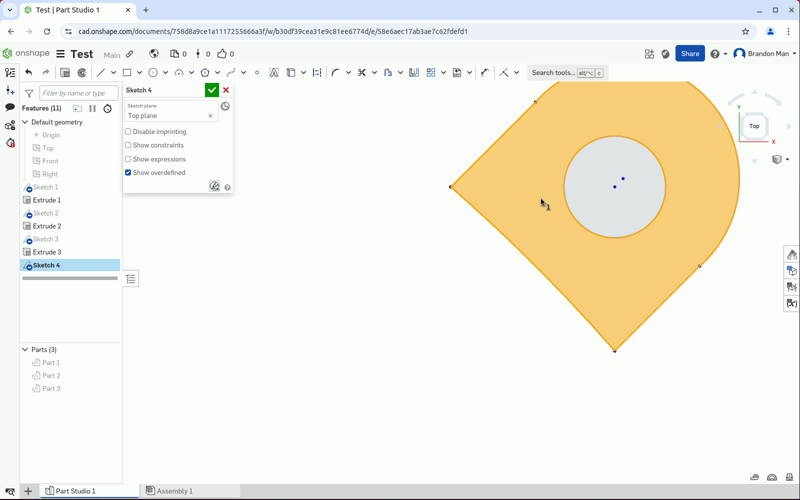
scroll(-6)
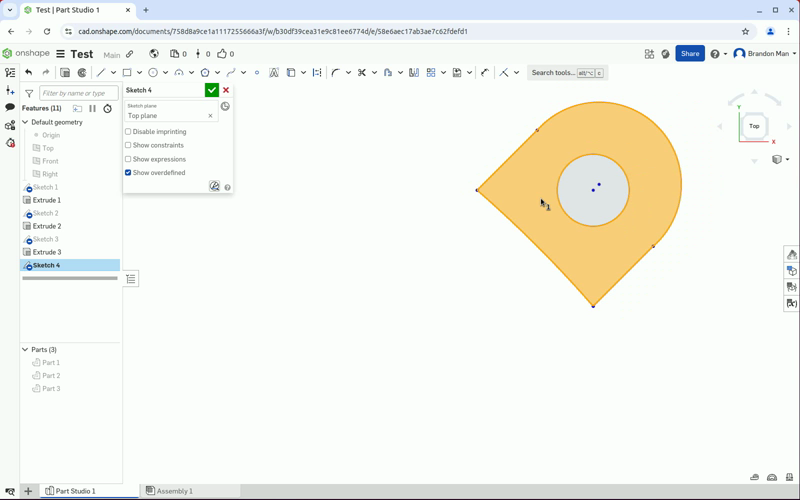
scroll(-6)
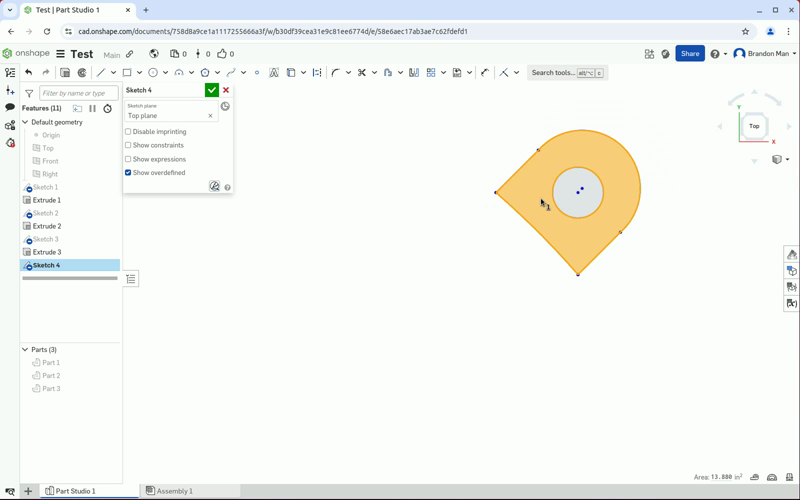
scroll(-6)
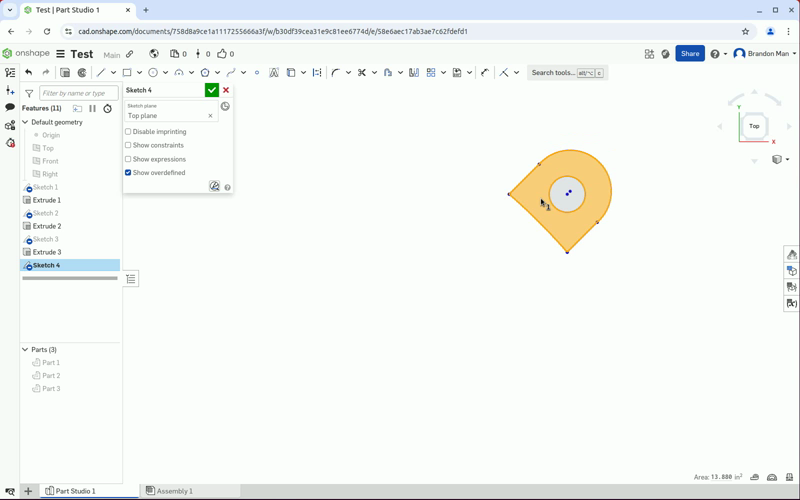
scroll(-6)
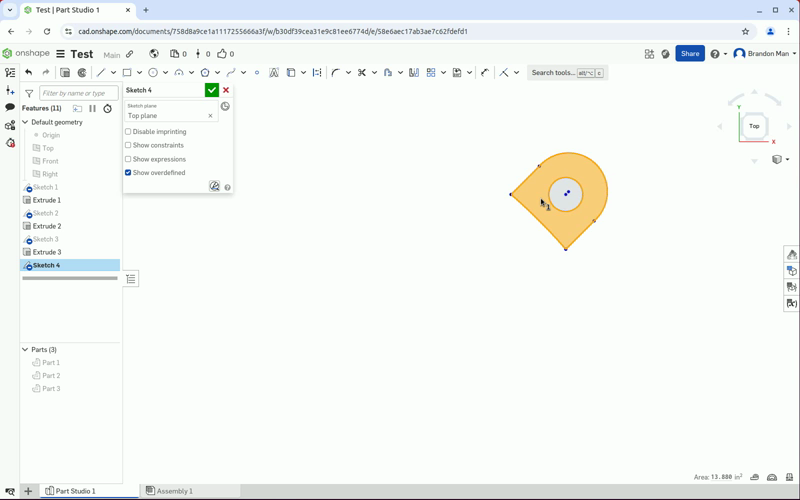
scroll(-6)
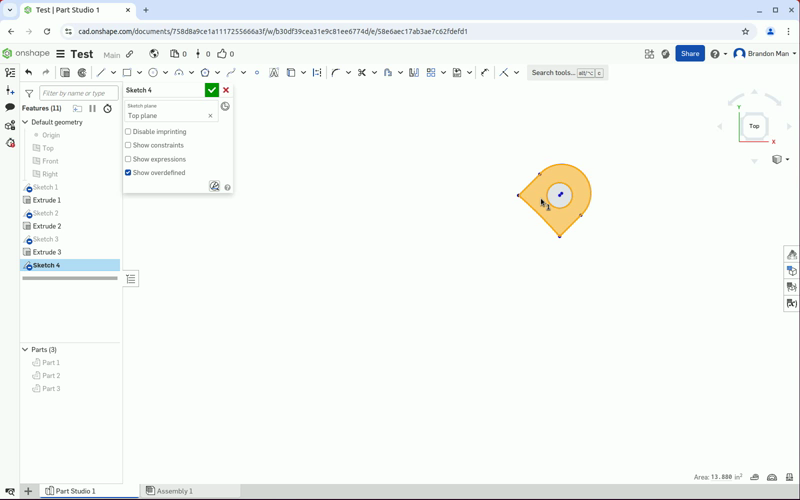
scroll(-6)
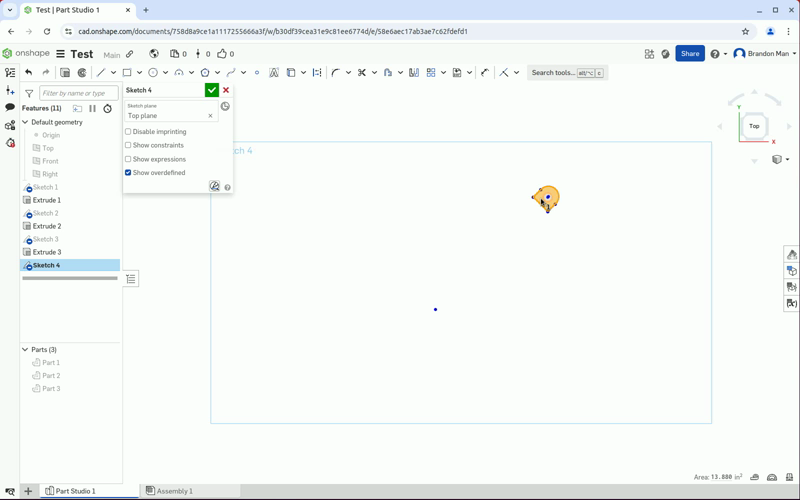
mouse_move(73, 352)
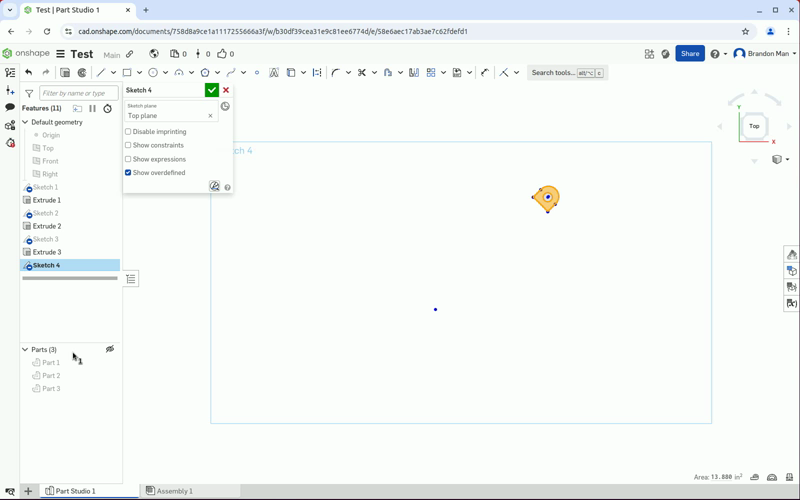
key(shift+y)
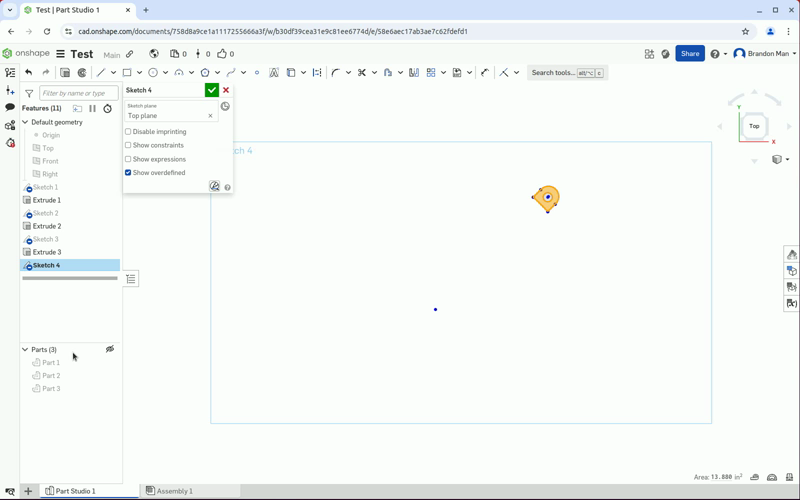
key(shift+e)
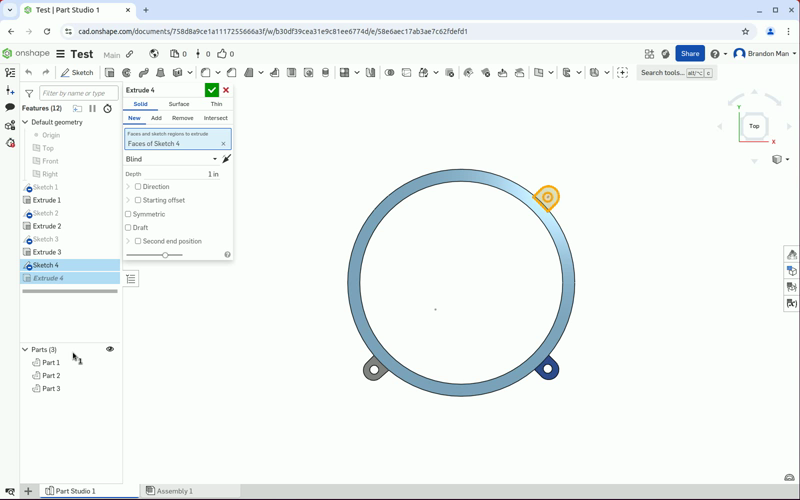
mouse_move(143, 106)
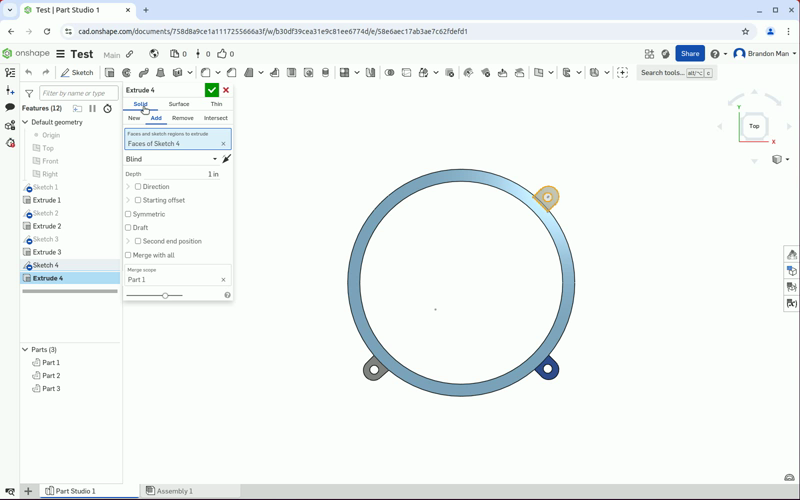
click(143, 106)
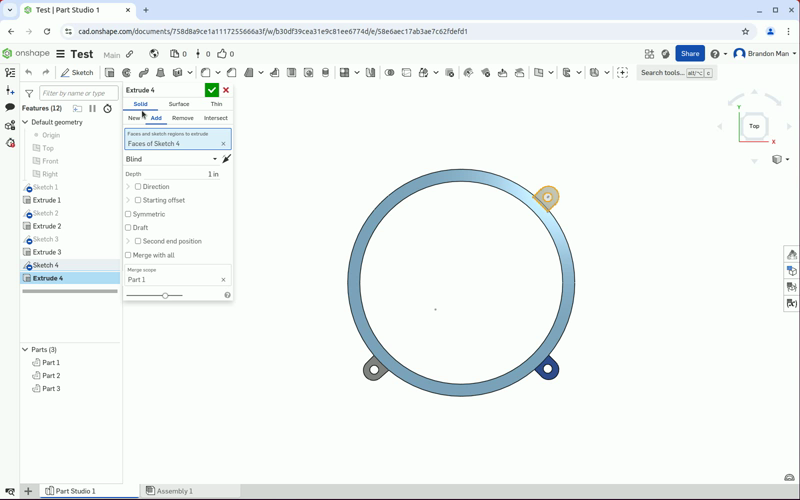
mouse_move(137, 120)
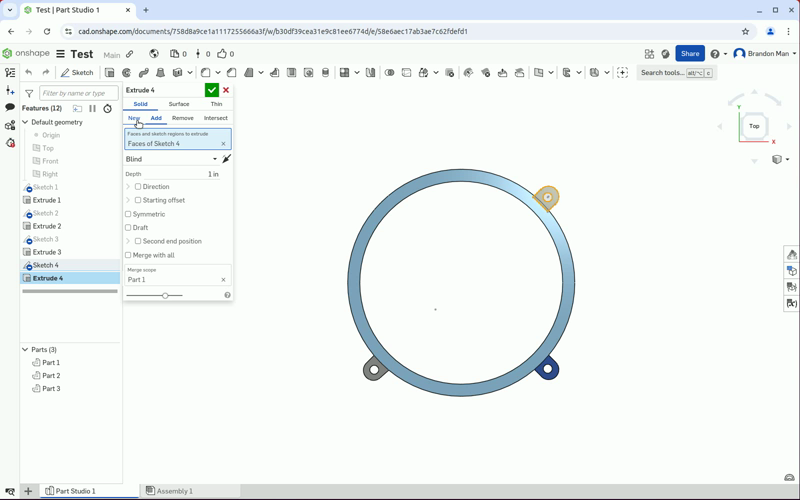
click(137, 120)
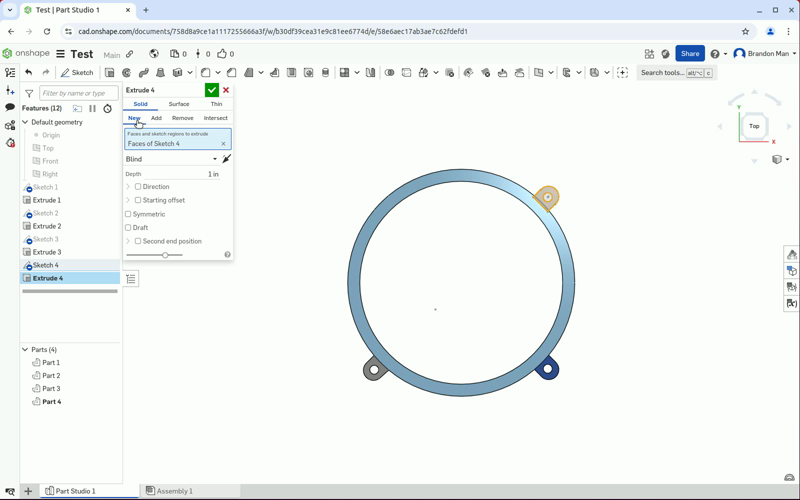
key(tab, 4)
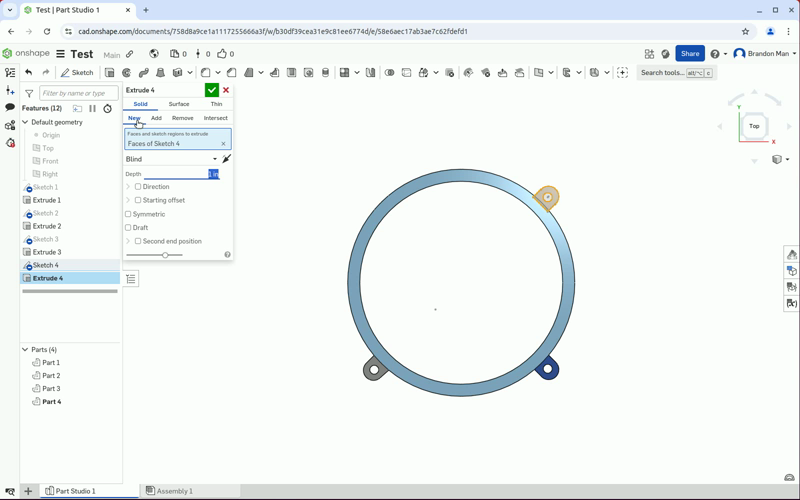
text(3.37)
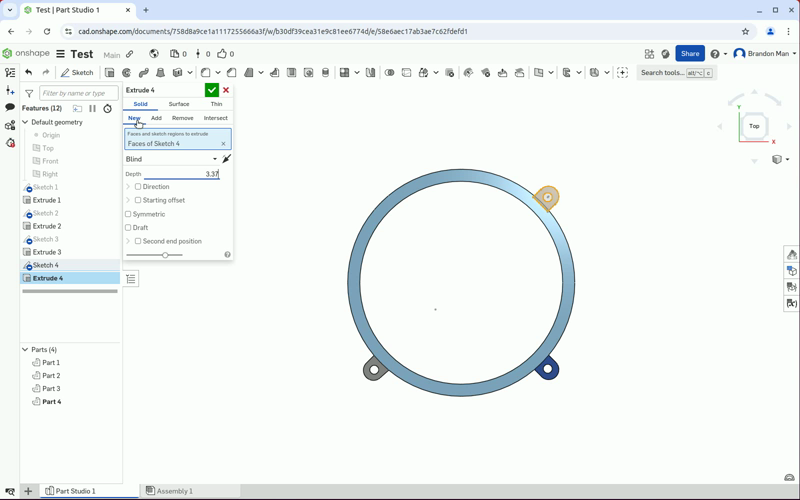
key(enter)
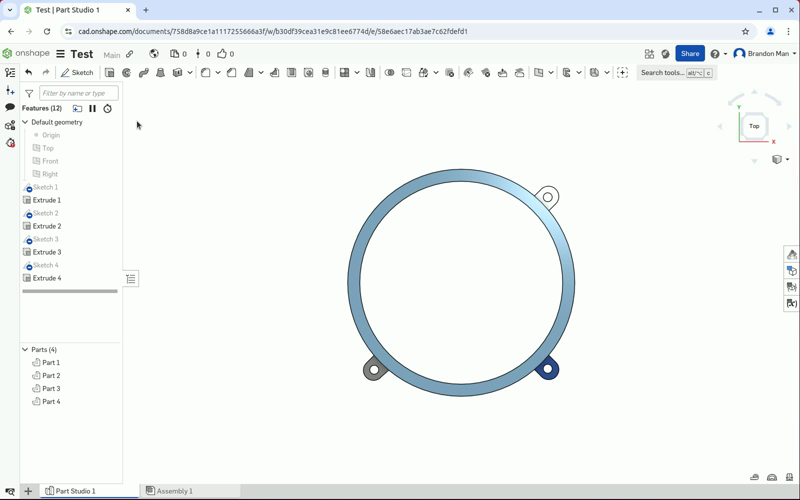
key(shift+h)
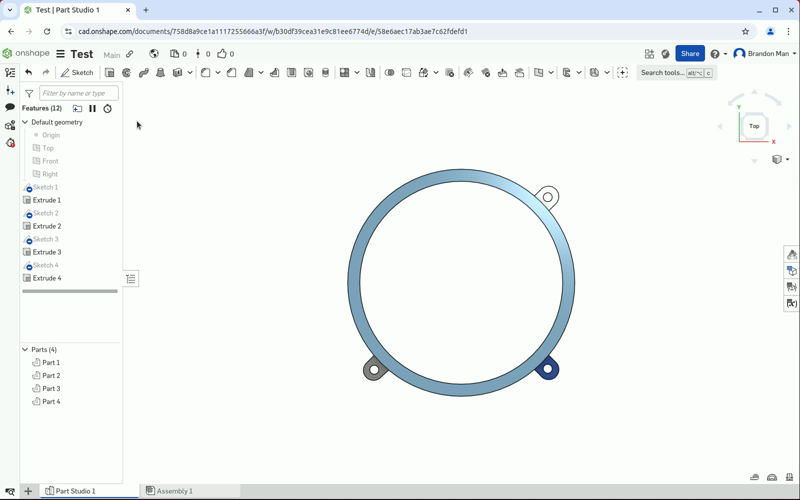
key(shift+h)
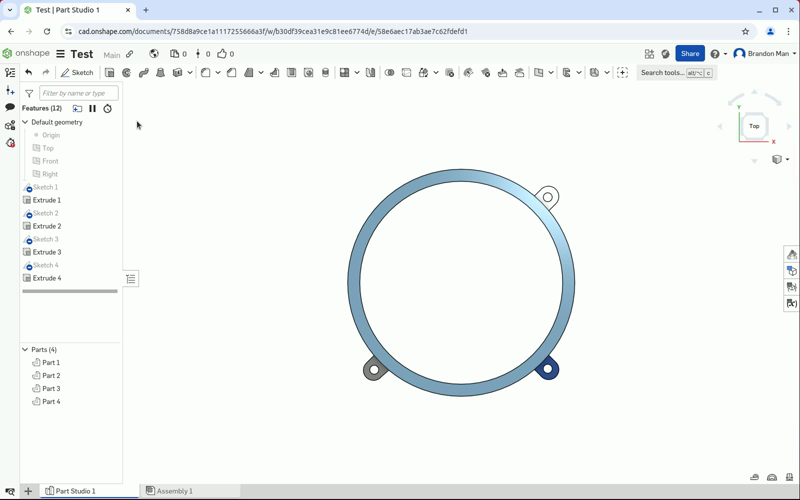
mouse_move(73, 189)
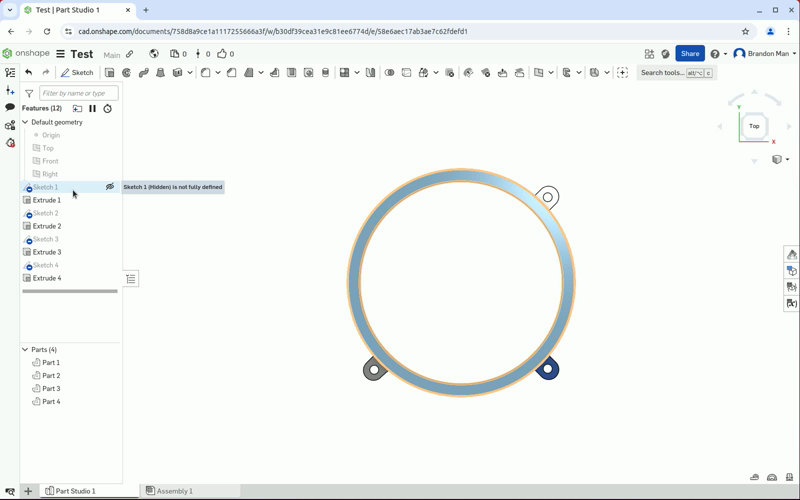
click(73, 189)
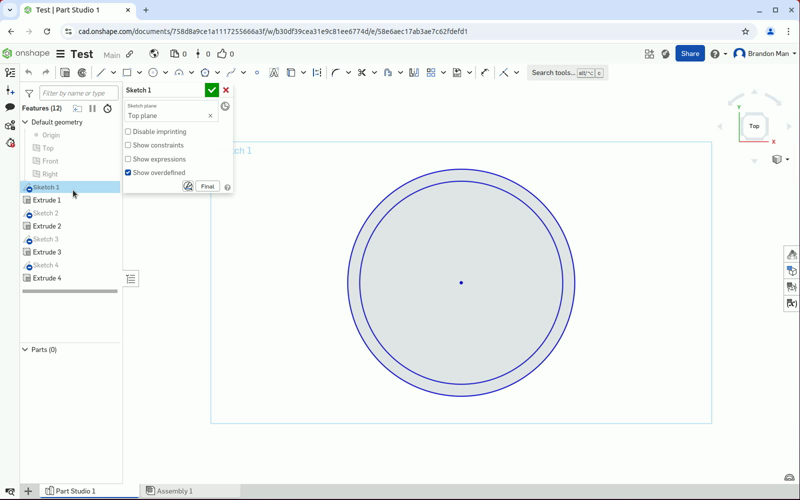
mouse_move(229, 92)
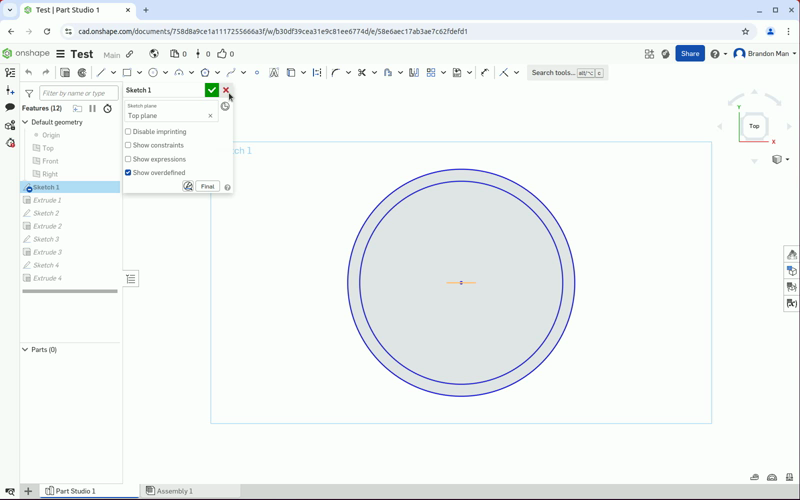
click(229, 92)
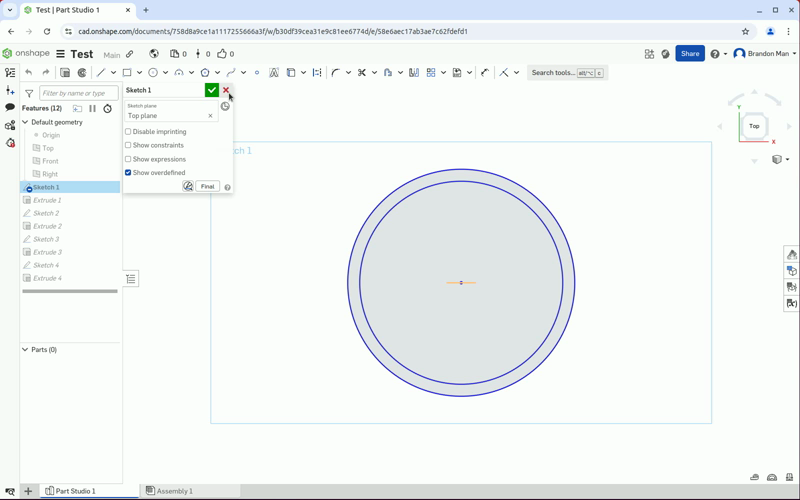
key(shift+s)
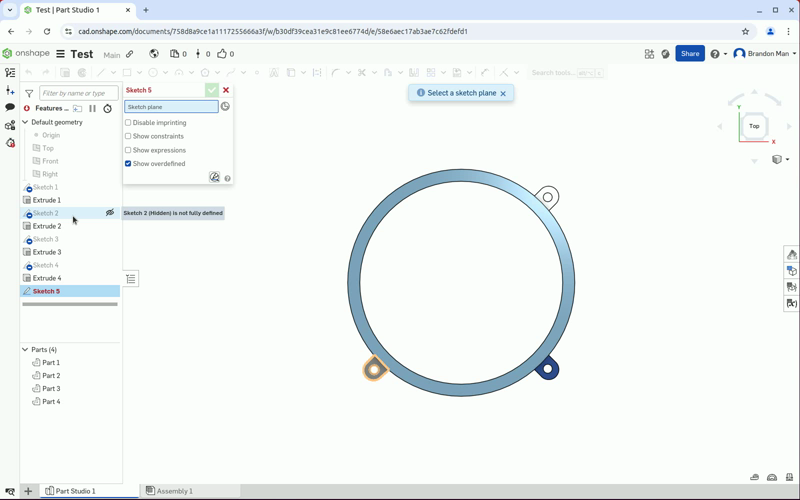
scroll(3)
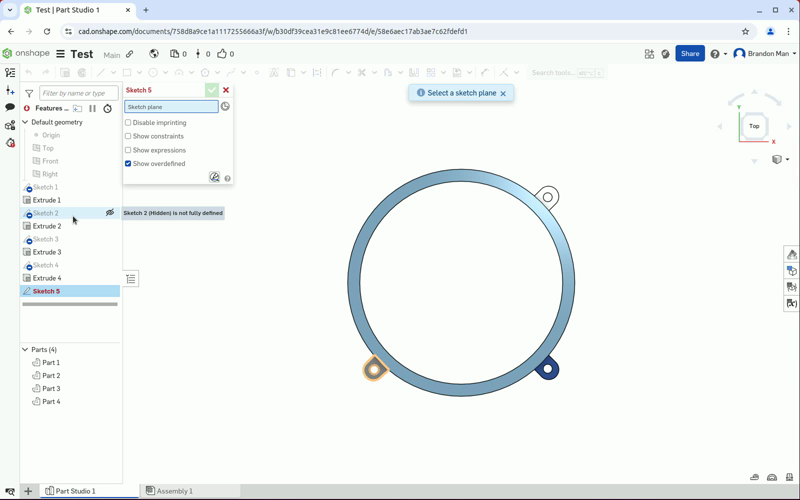
mouse_move(73, 150)
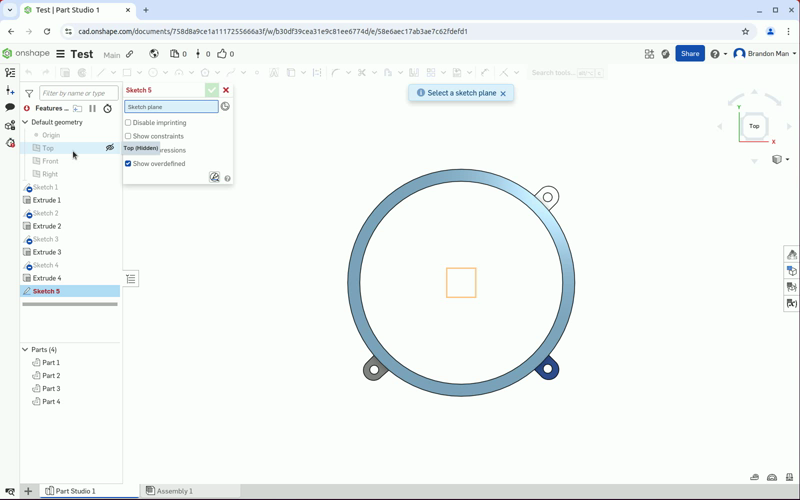
click(73, 150)
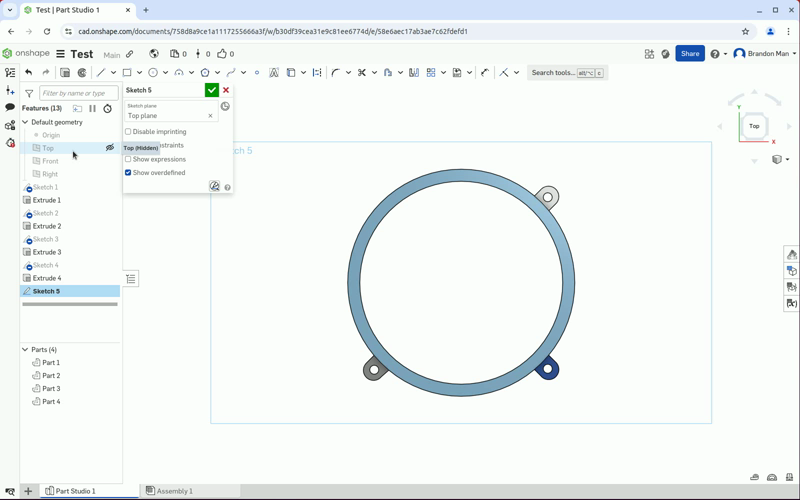
mouse_move(73, 352)
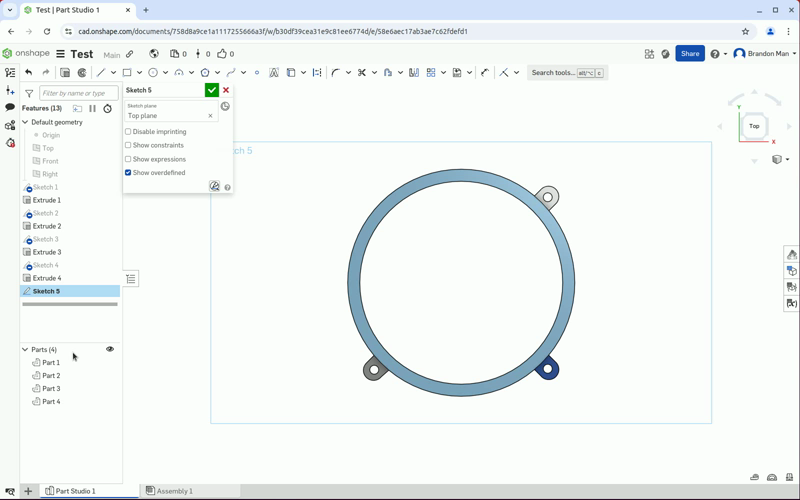
key(y)
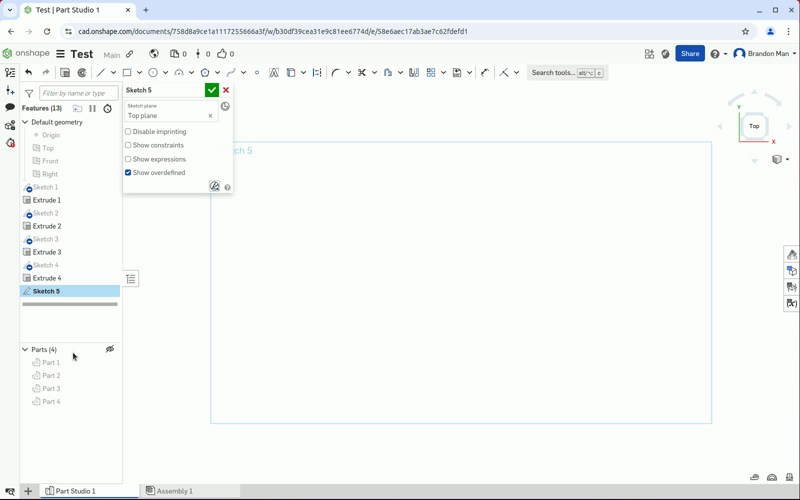
key(l)
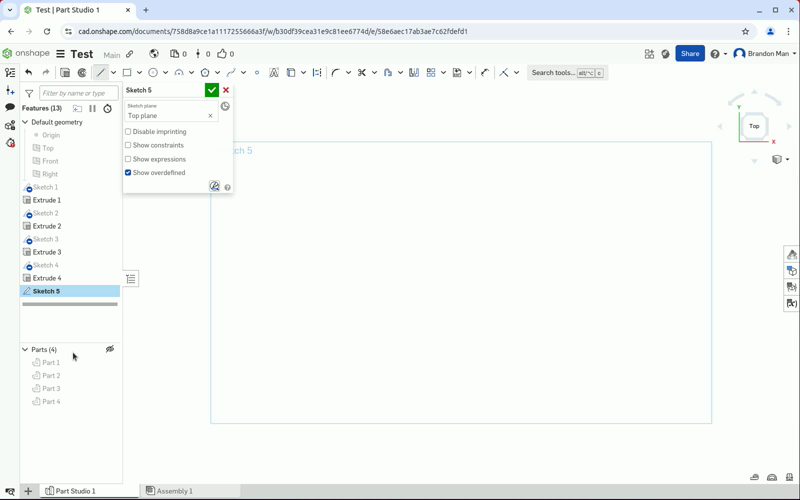
key_down(shift)
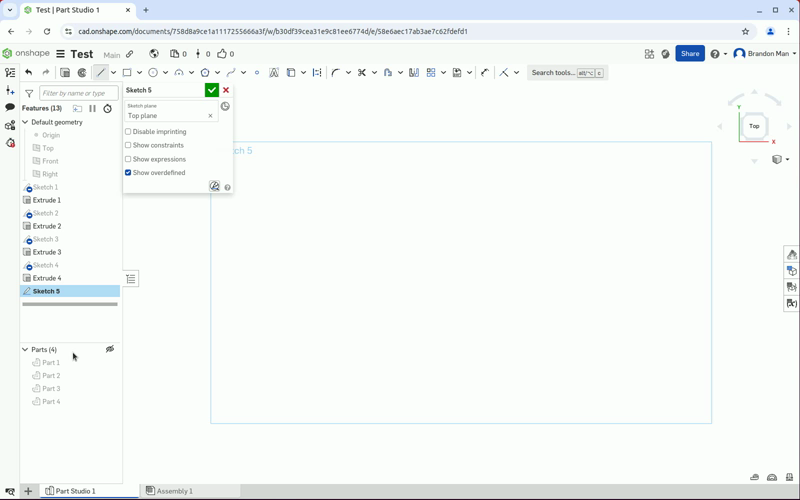
mouse_move(366, 203)
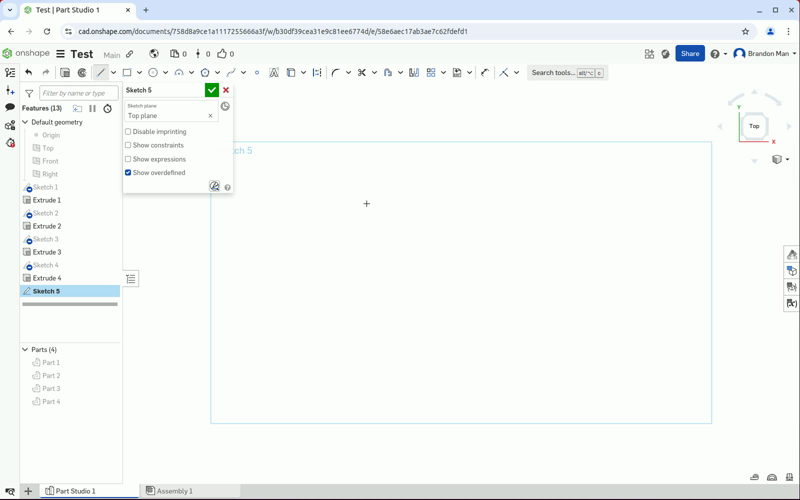
click(366, 203)
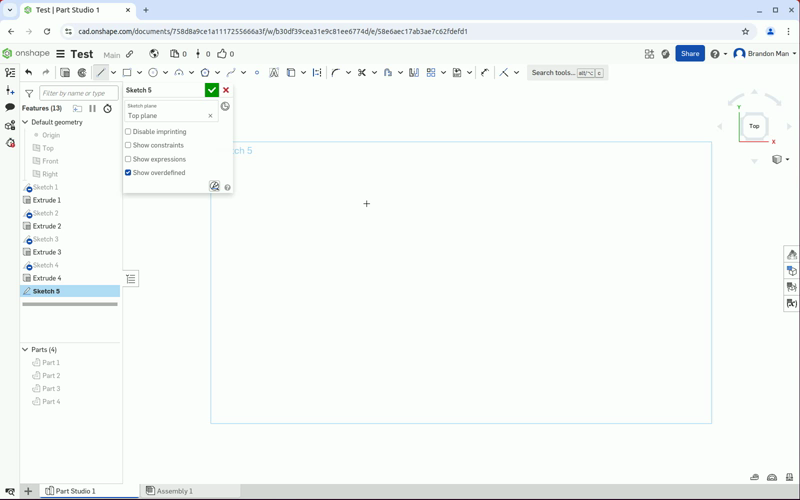
key_up(shift)
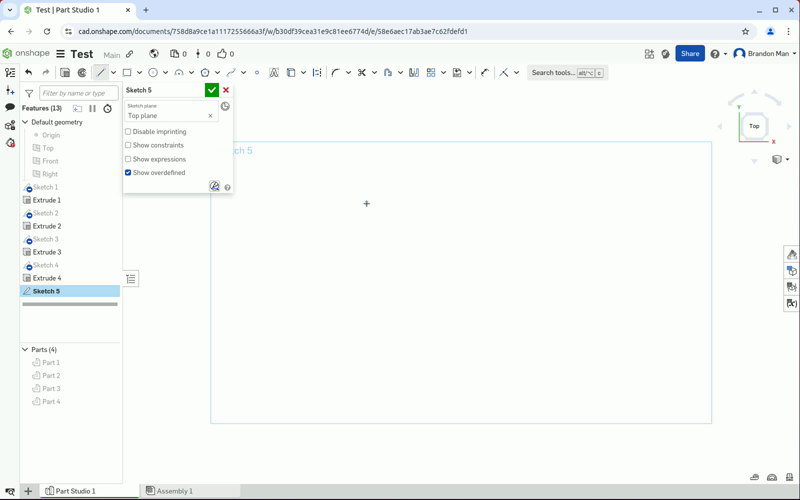
key_down(shift)
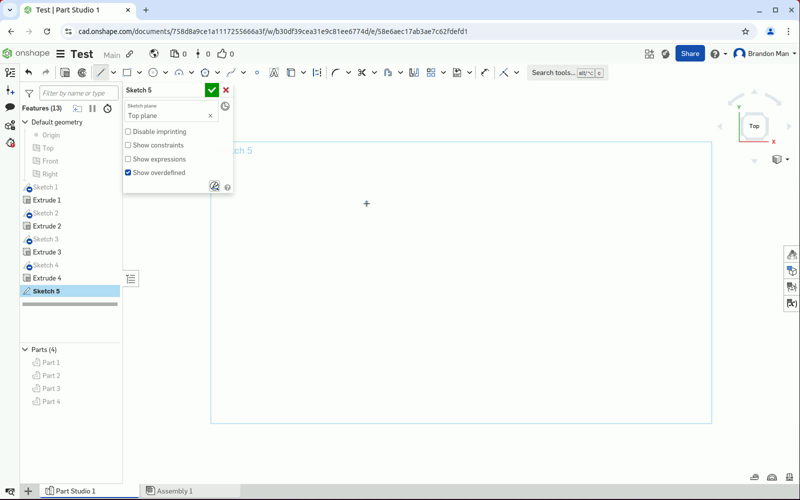
mouse_move(396, 203)
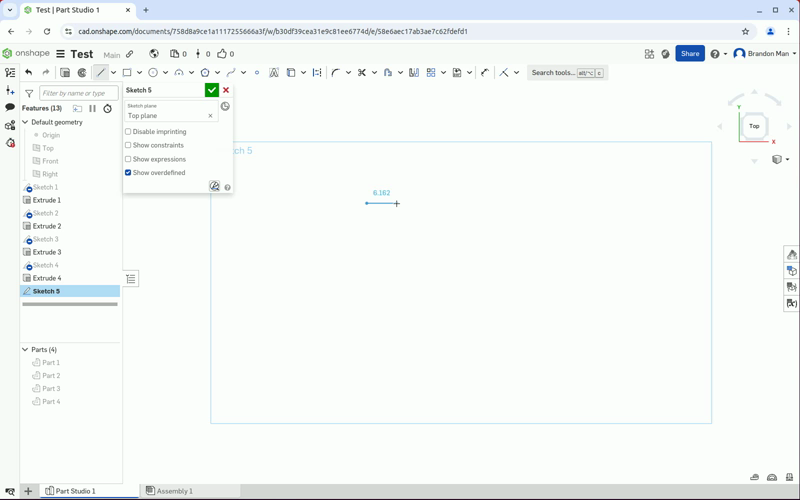
mouse_move(374, 210)
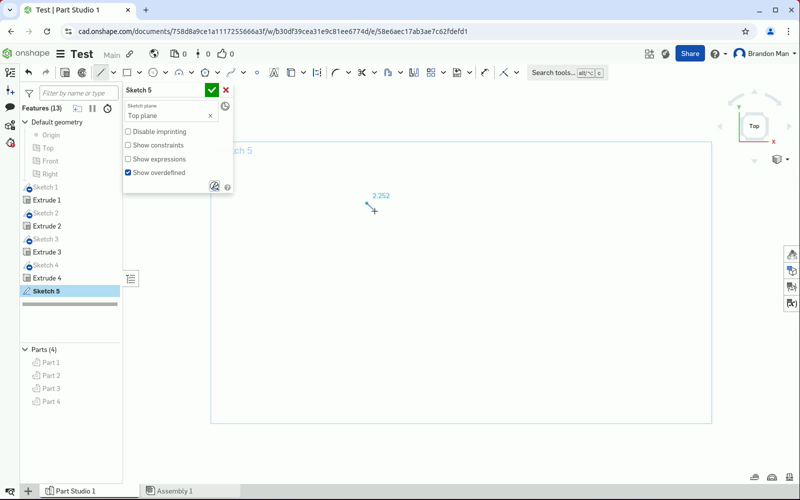
click(374, 210)
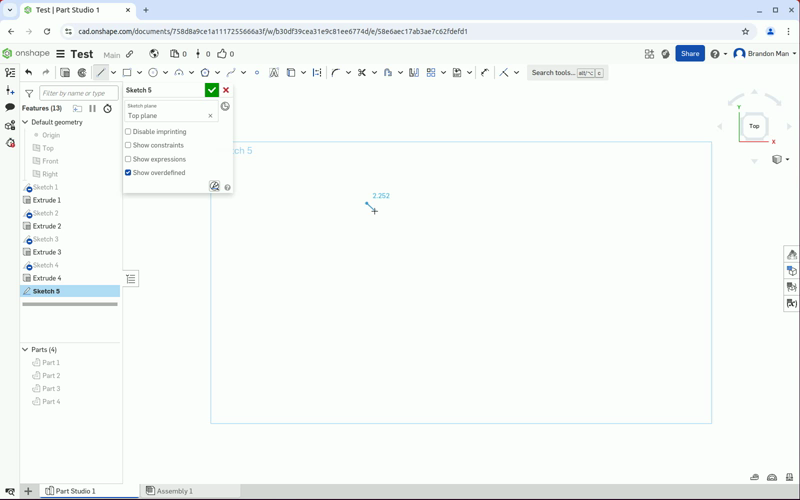
key_up(shift)
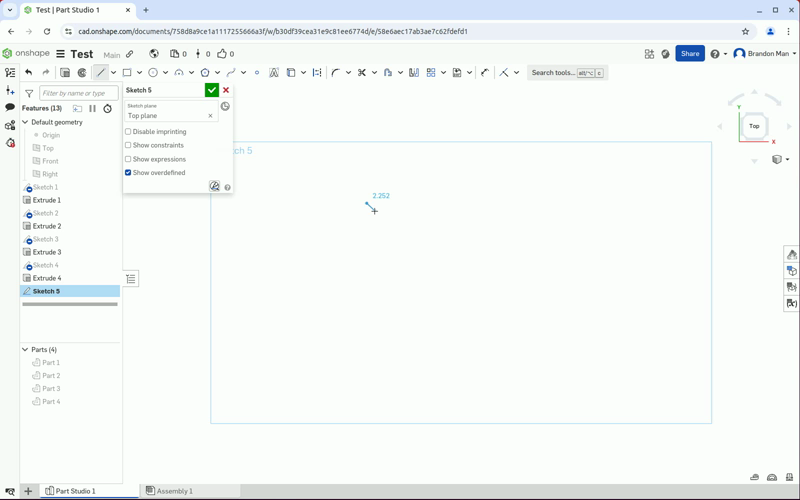
key(esc)
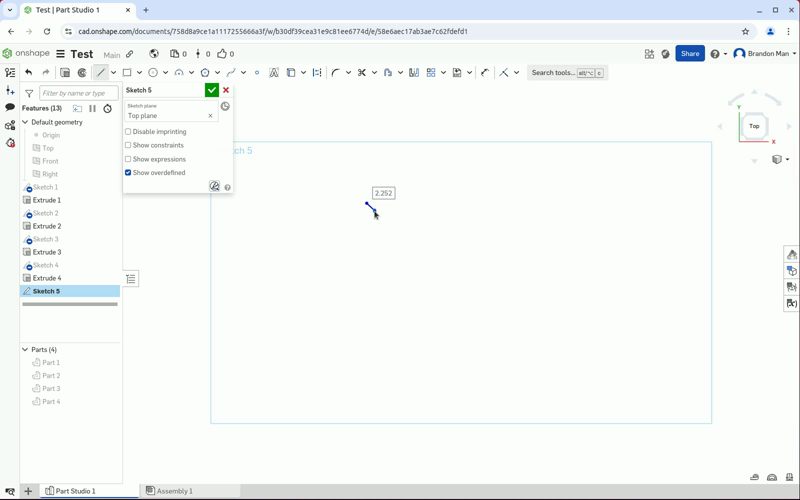
key(a)
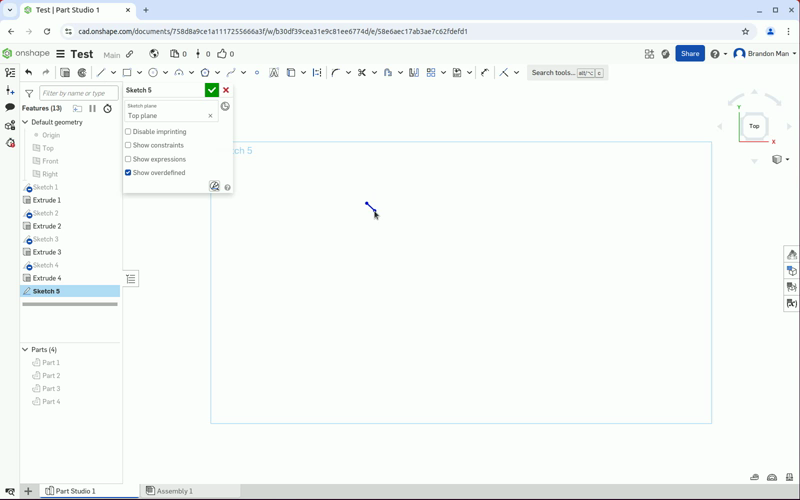
mouse_move(374, 210)
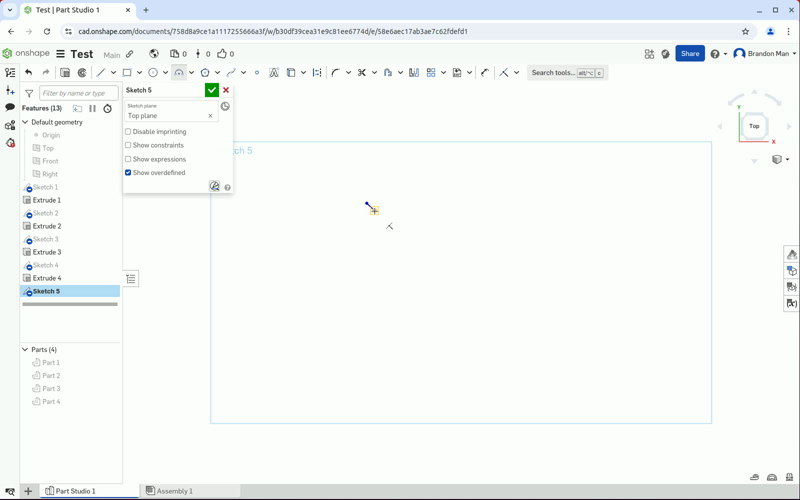
click(374, 210)
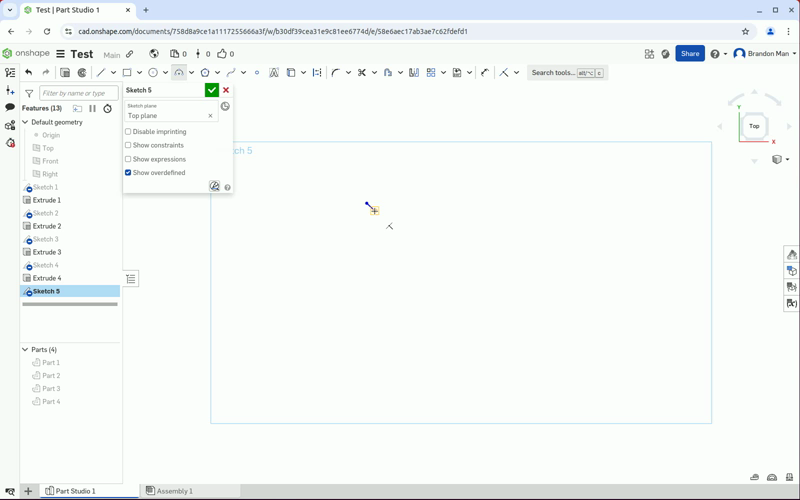
key_down(shift)
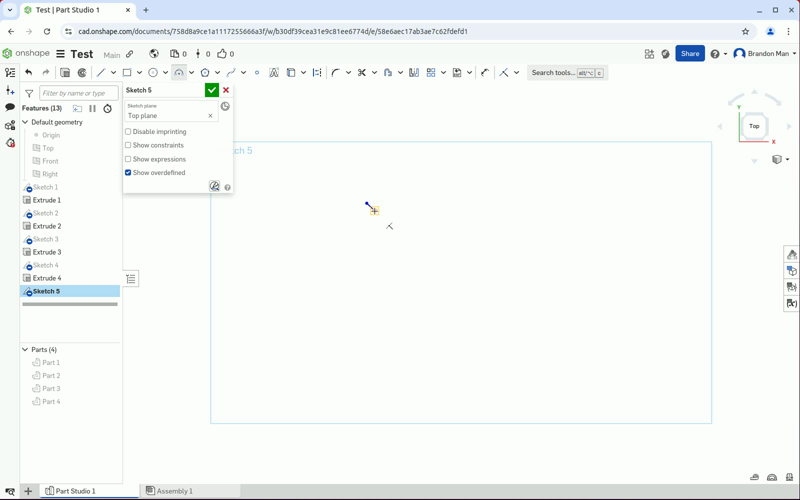
mouse_move(389, 196)
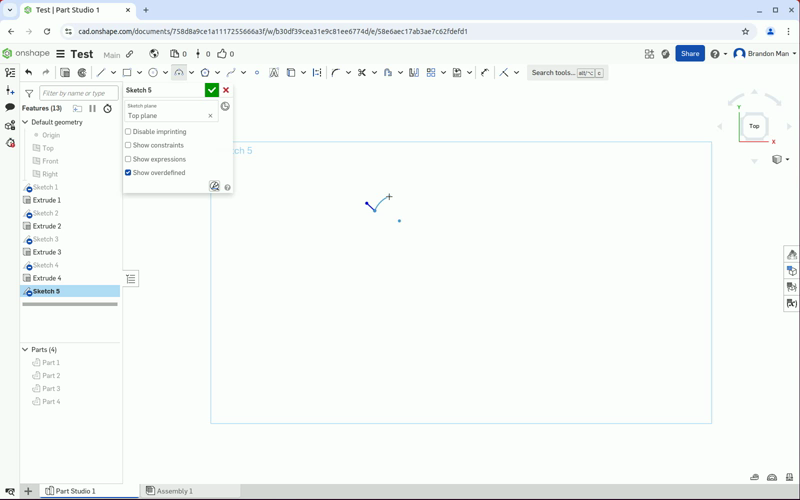
click(389, 196)
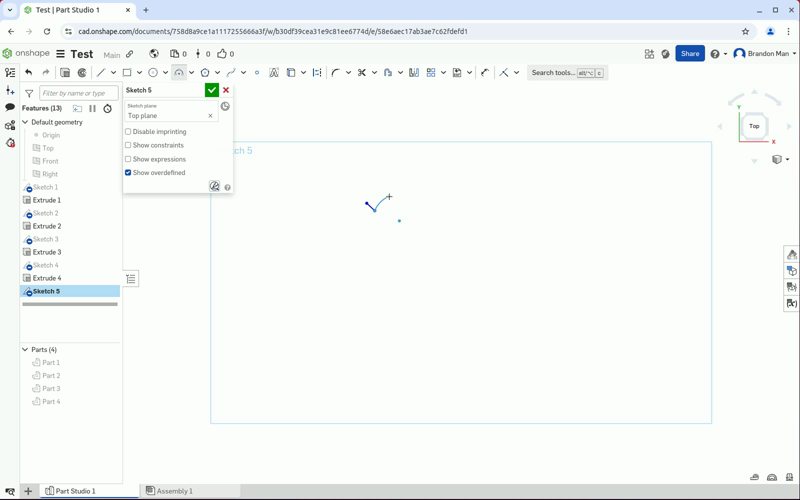
mouse_move(381, 203)
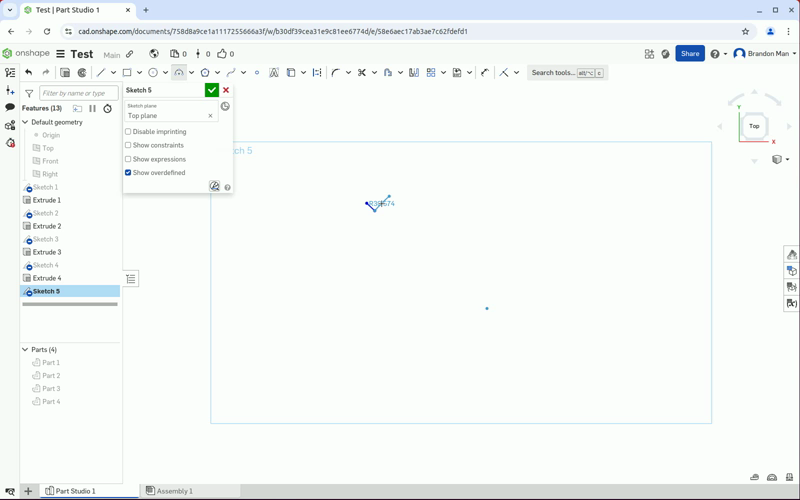
click(381, 203)
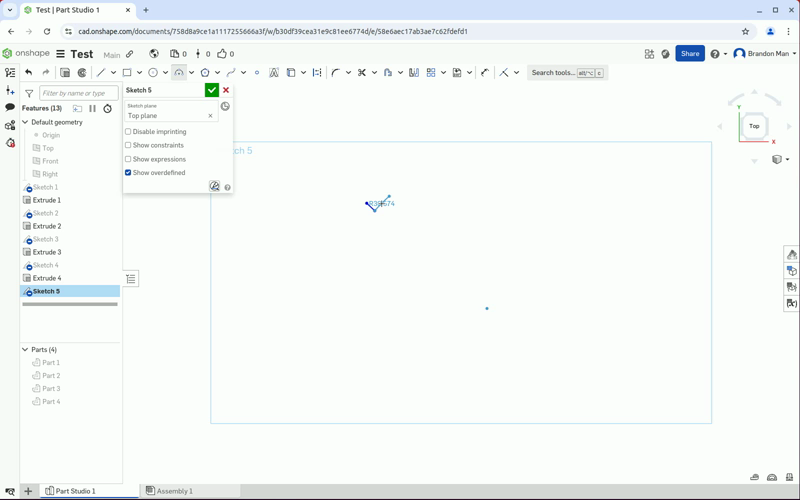
key_up(shift)
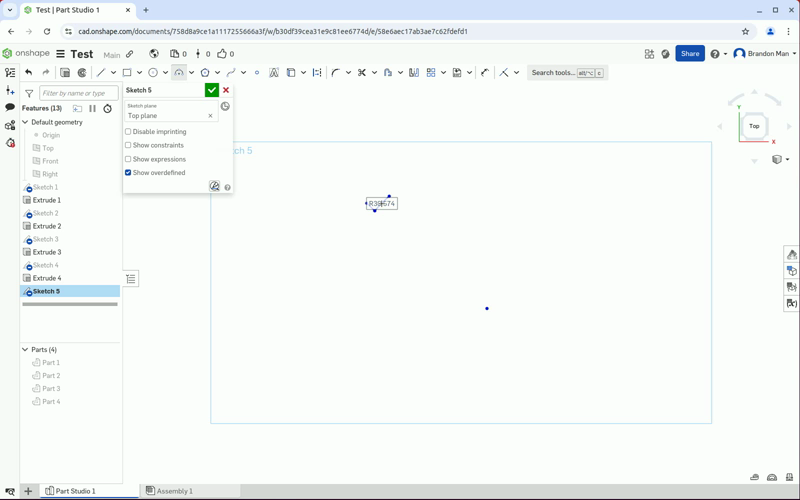
key(esc)
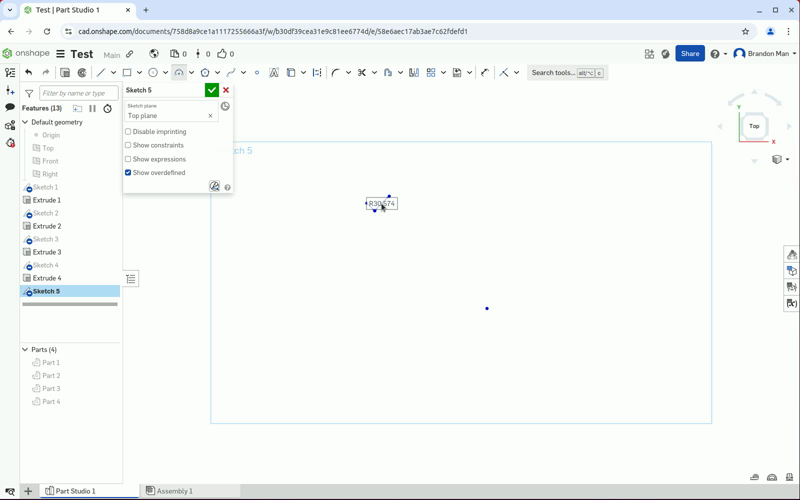
key(l)
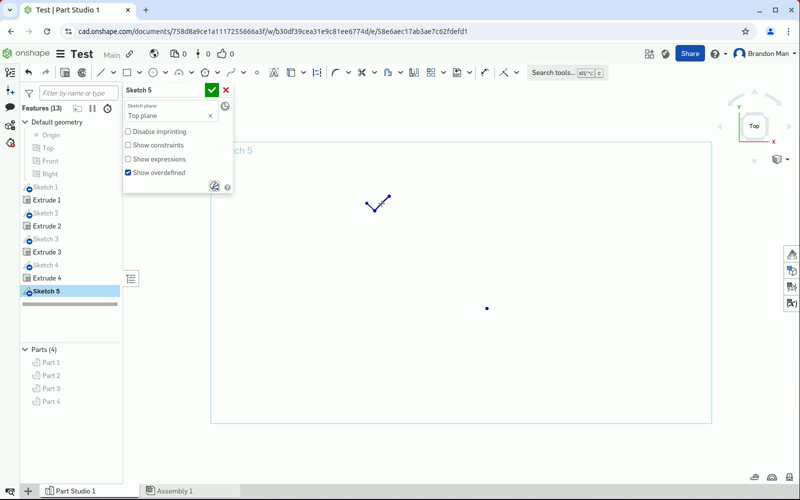
mouse_move(389, 196)
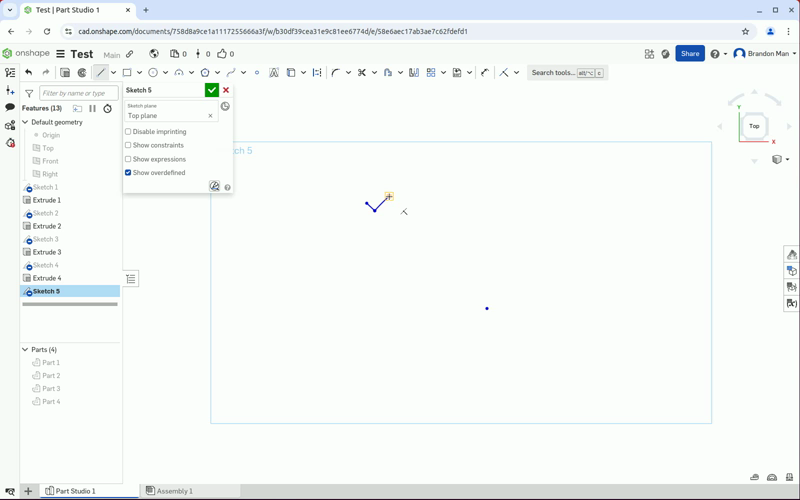
click(389, 196)
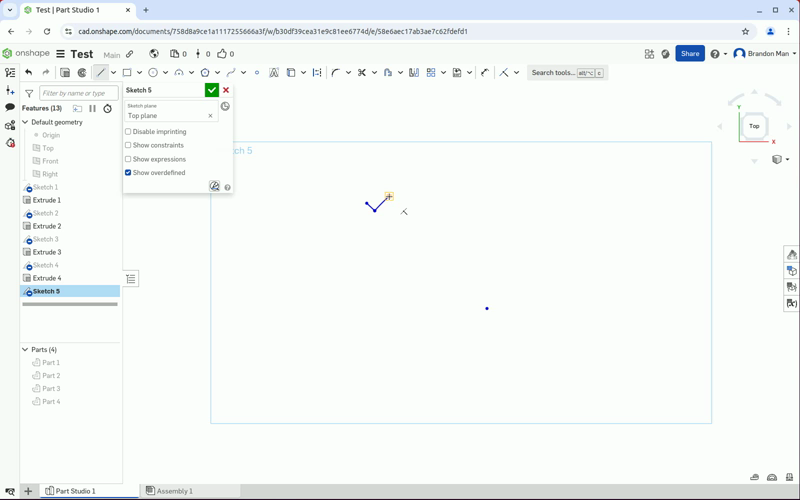
key_down(shift)
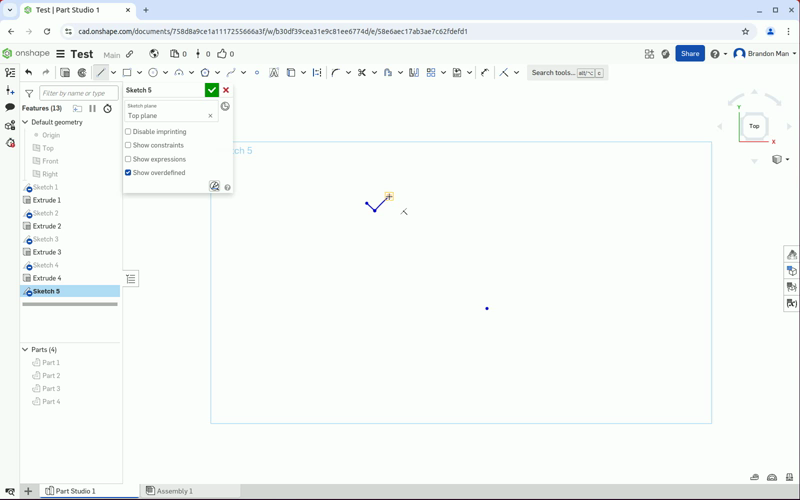
mouse_move(419, 196)
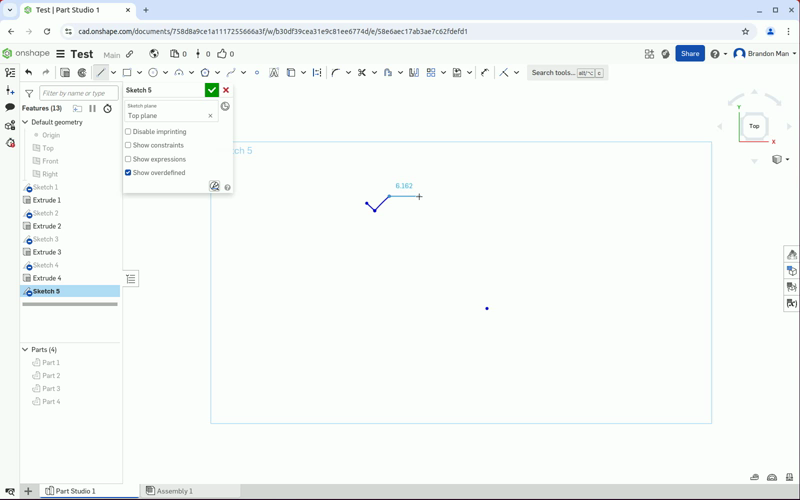
mouse_move(381, 189)
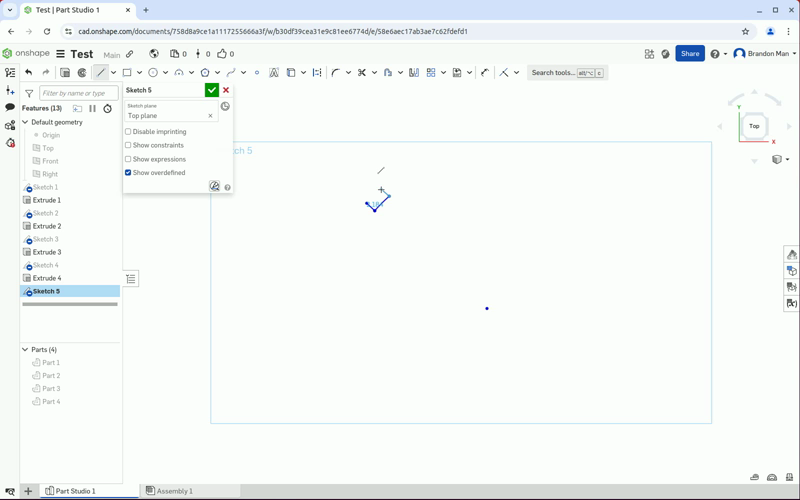
click(381, 189)
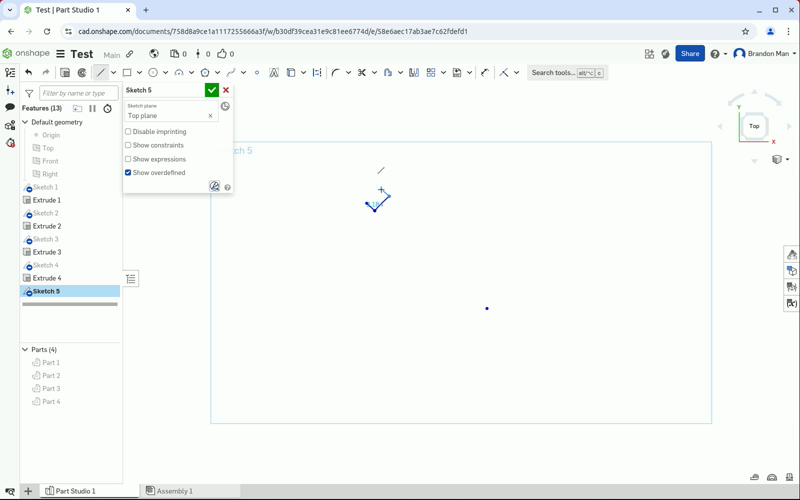
key_up(shift)
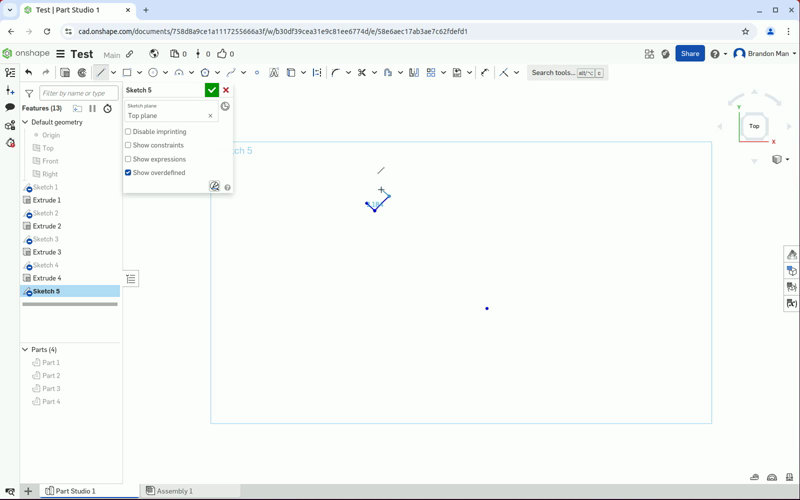
key(esc)
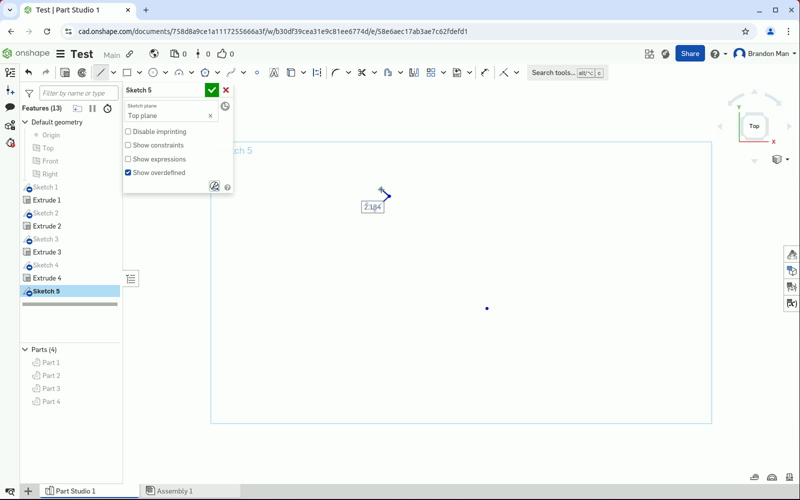
key(a)
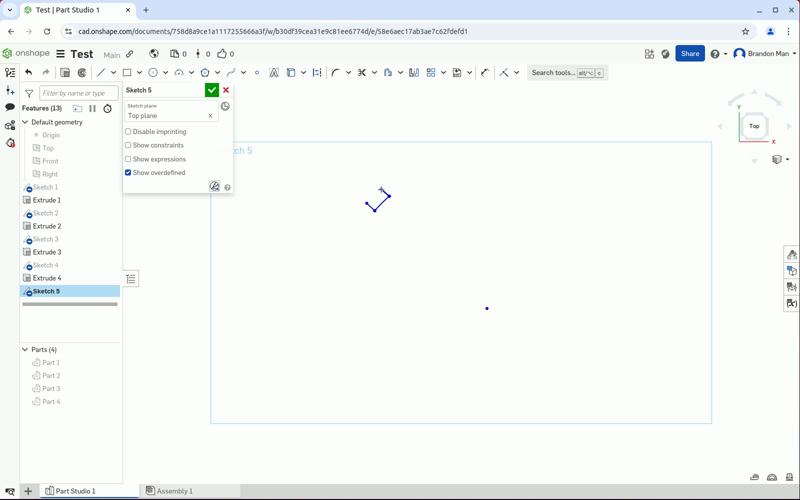
mouse_move(381, 189)
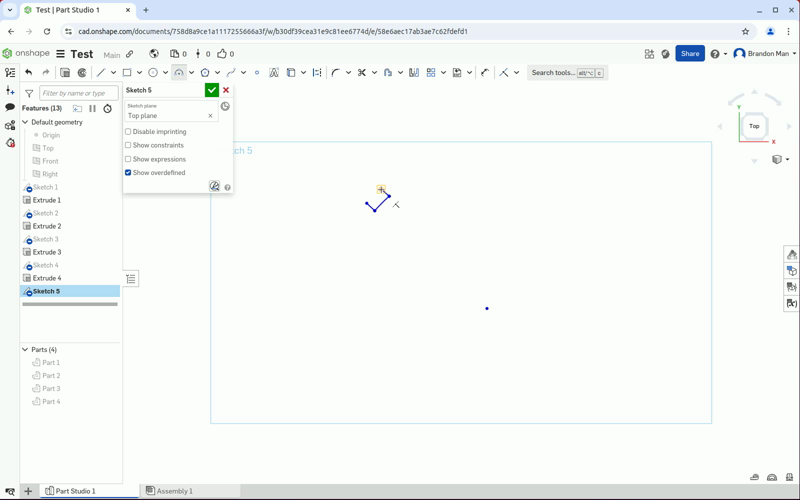
click(381, 189)
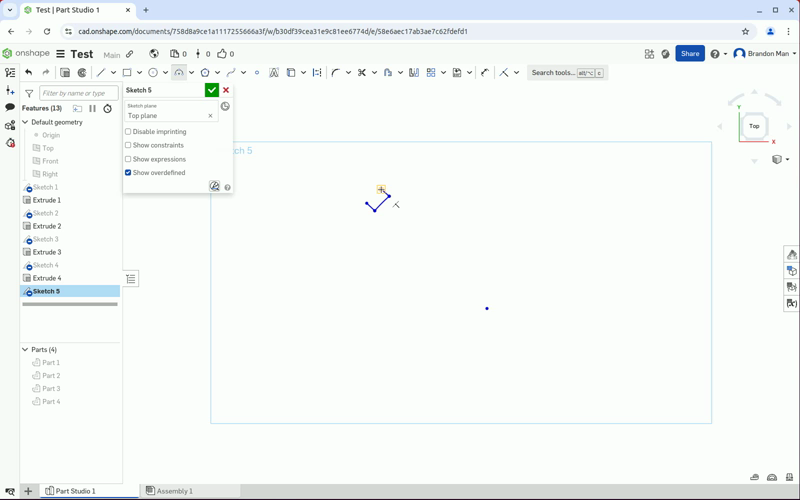
mouse_move(366, 203)
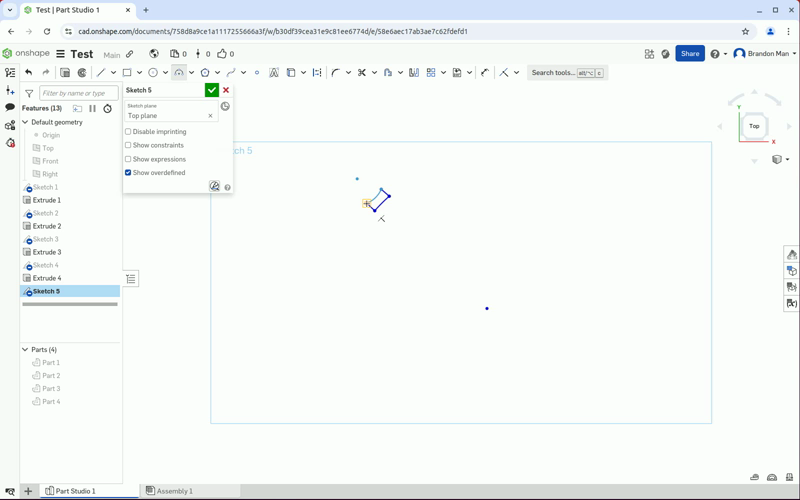
click(366, 203)
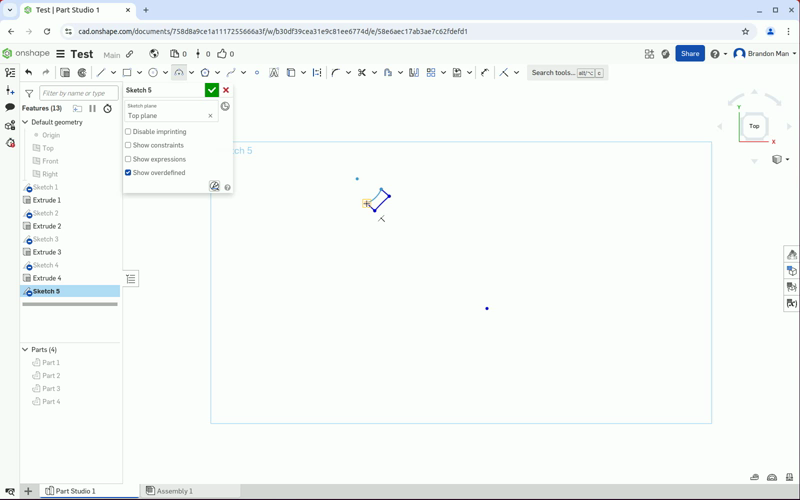
key_down(shift)
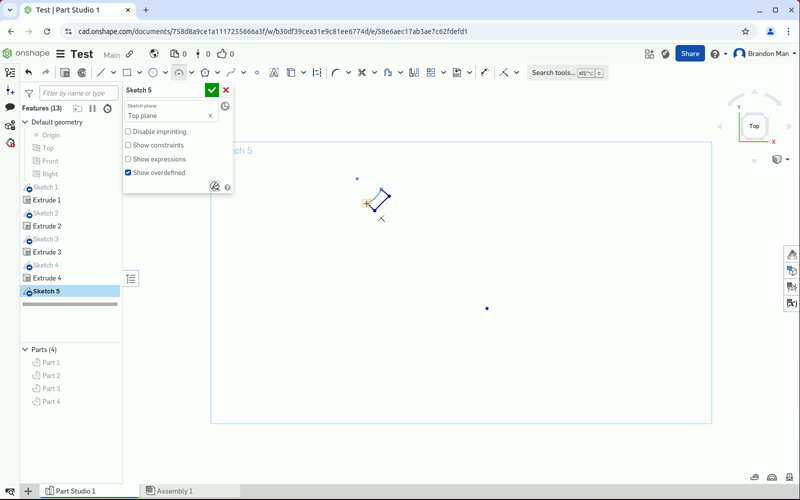
mouse_move(366, 188)
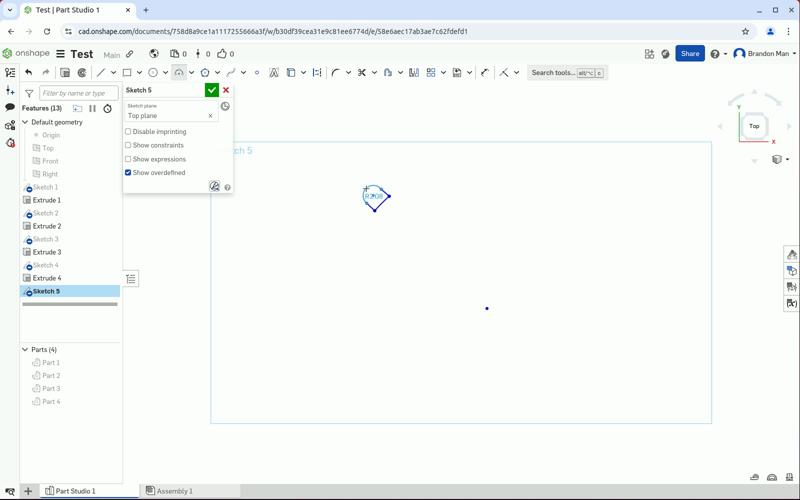
click(366, 188)
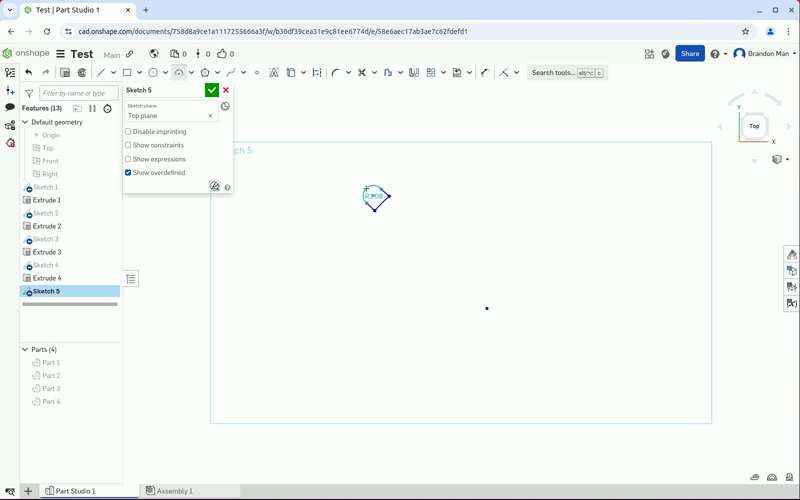
key_up(shift)
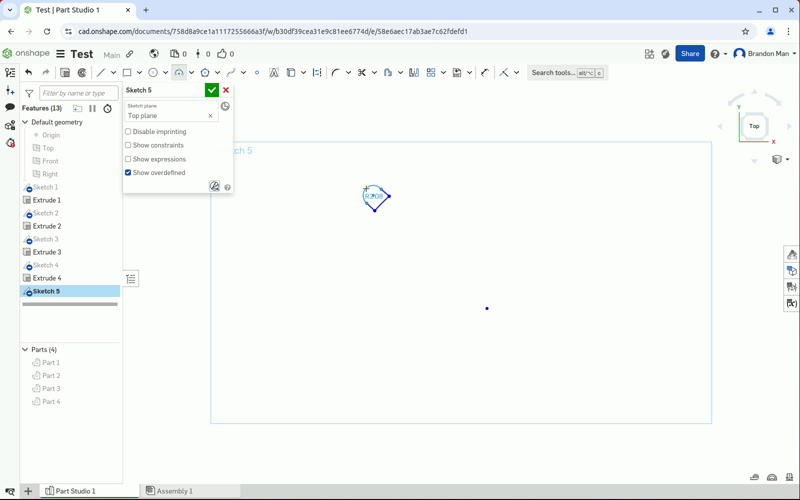
key(esc)
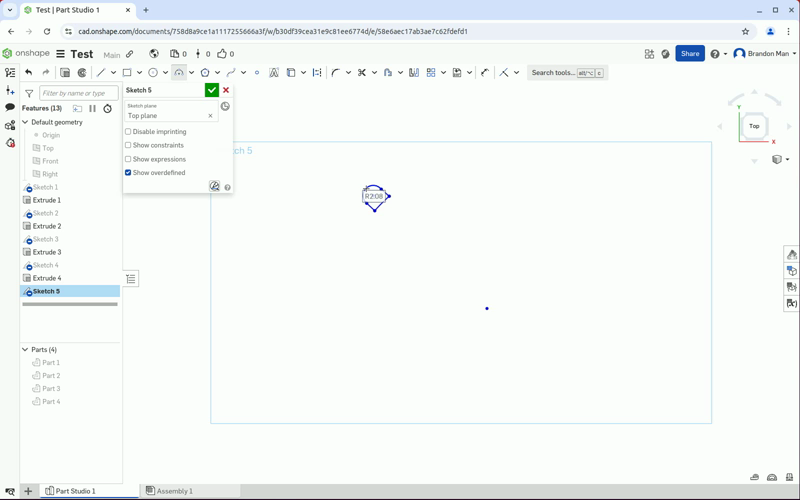
key(c)
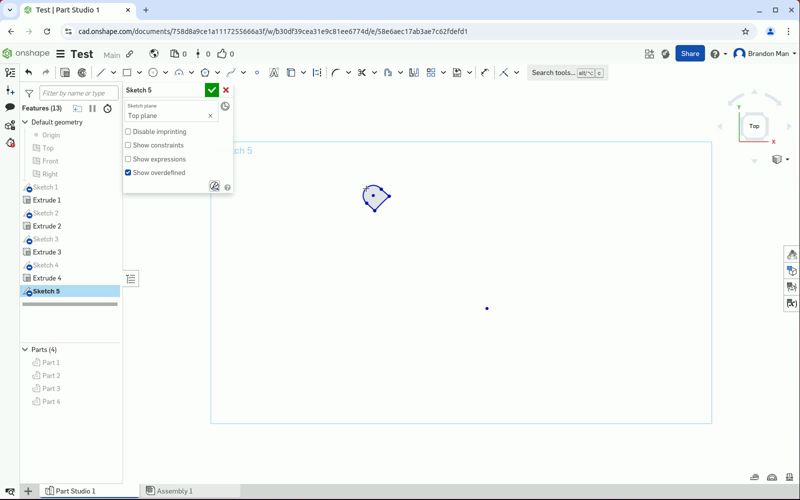
key_down(shift)
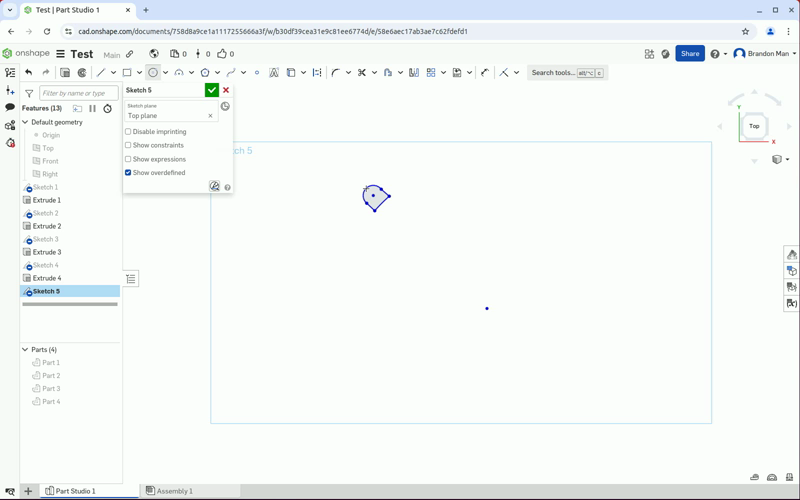
mouse_move(374, 196)
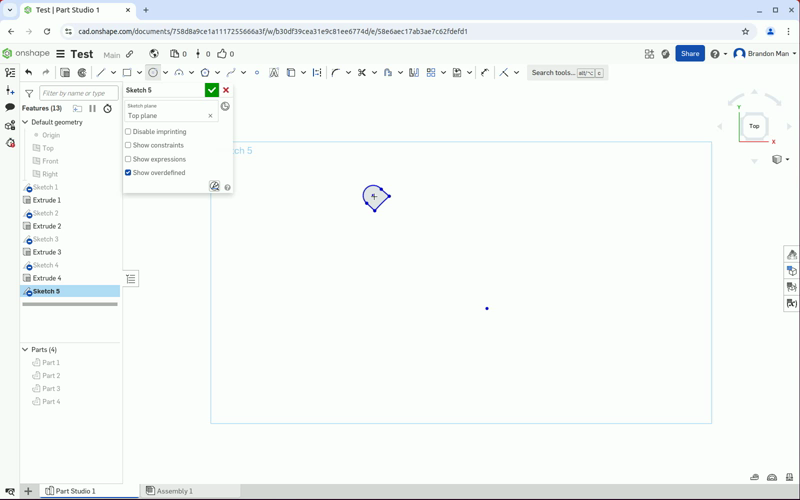
click(374, 196)
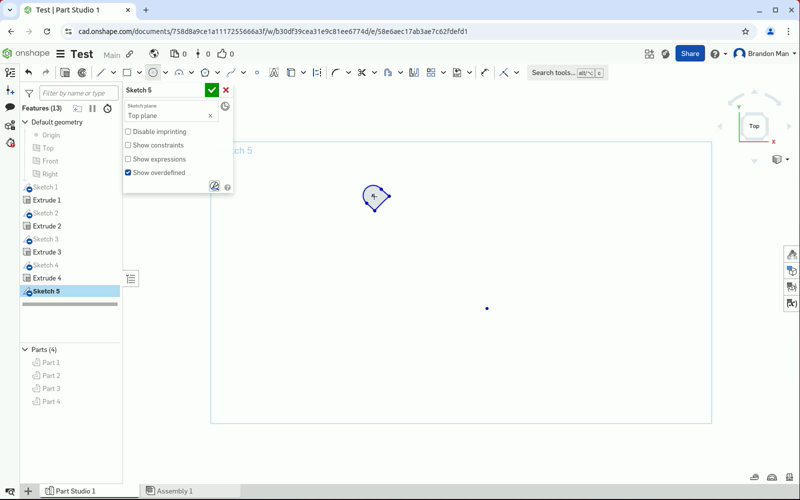
key_up(shift)
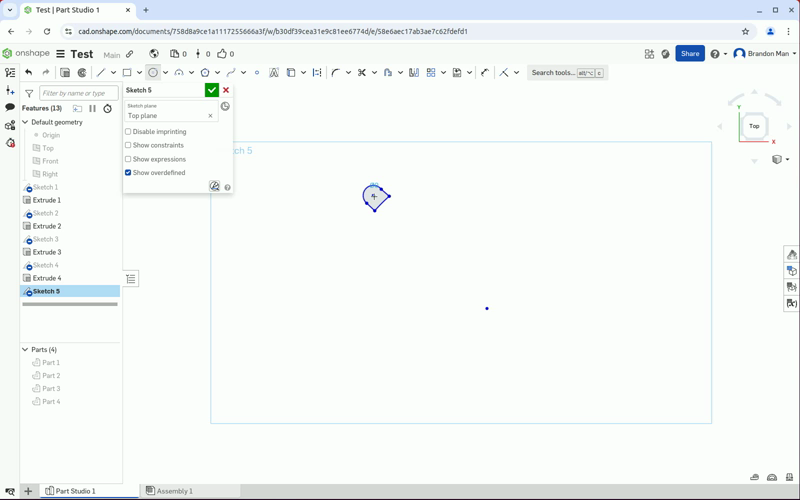
mouse_move(378, 196)
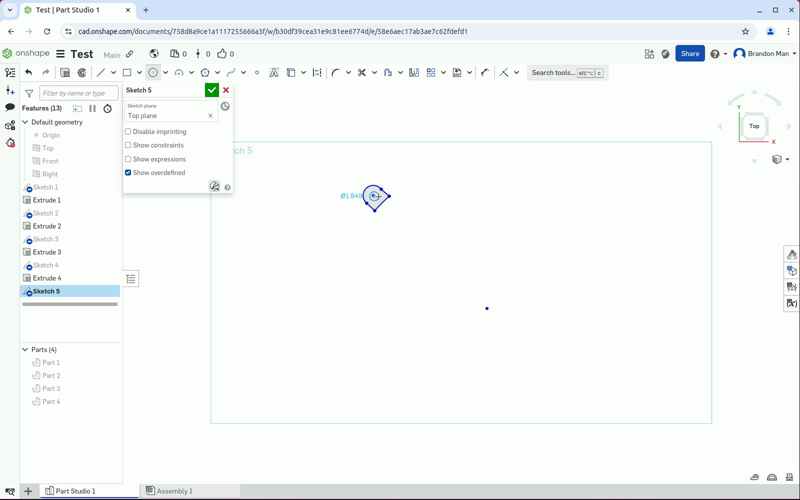
click(378, 196)
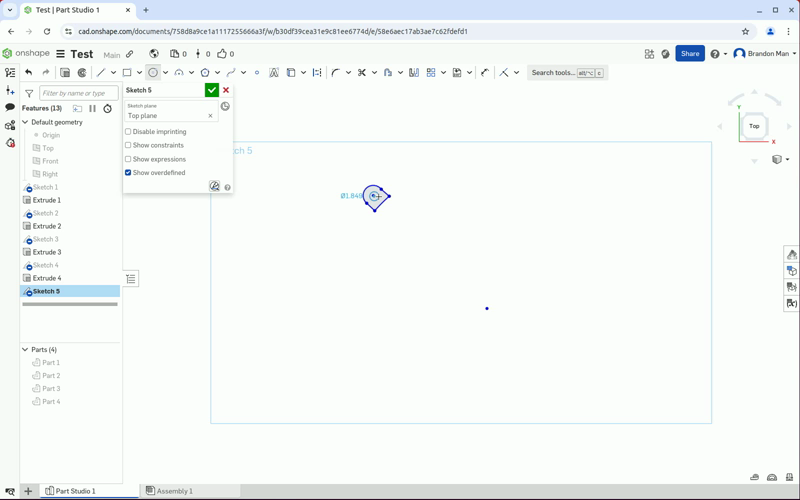
key(esc)
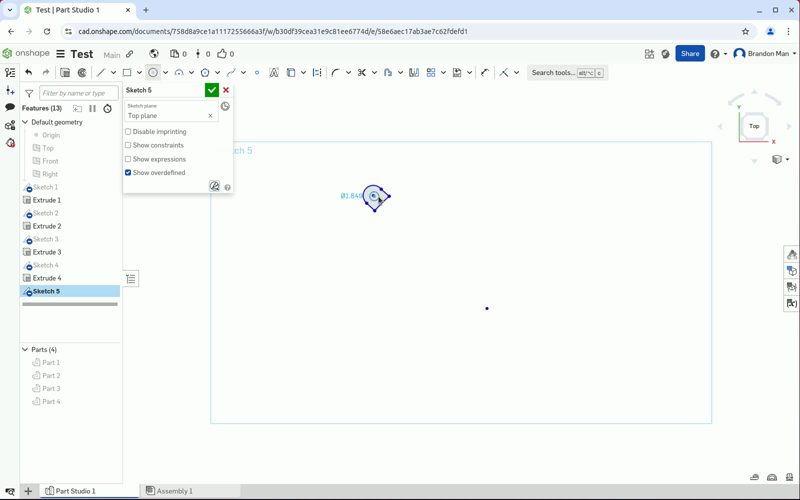
mouse_move(383, 196)
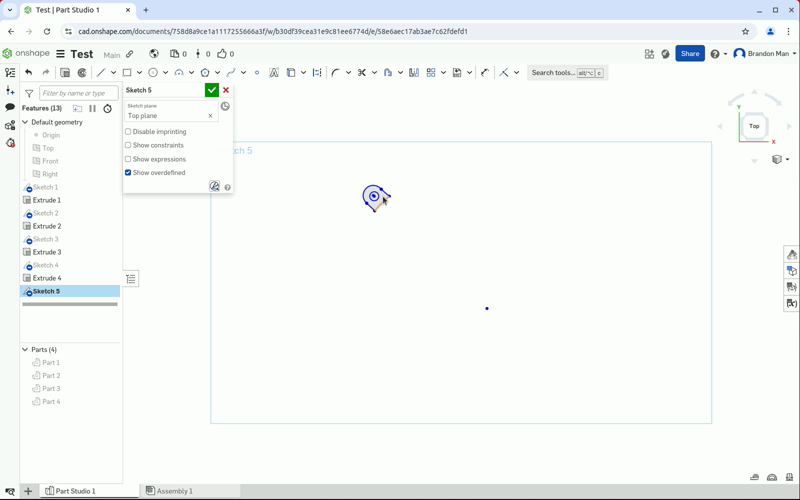
scroll(6)
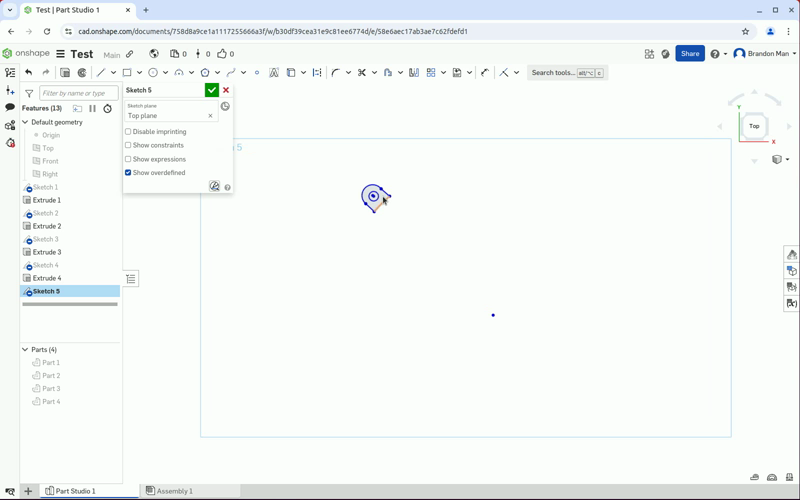
scroll(6)
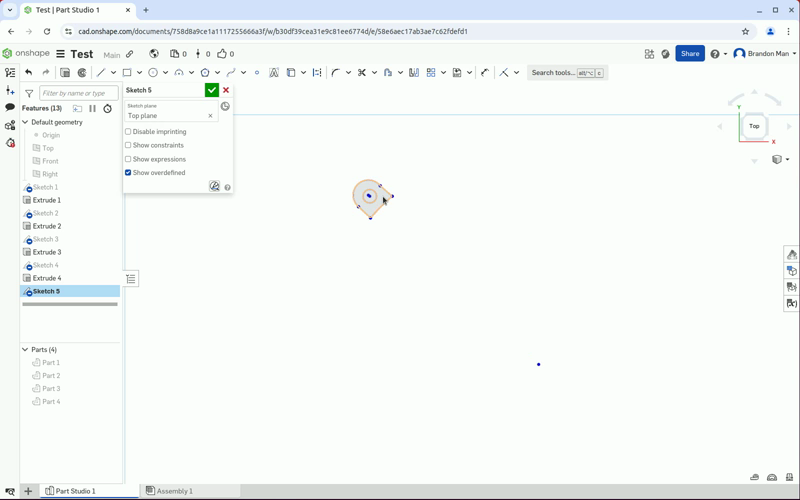
scroll(6)
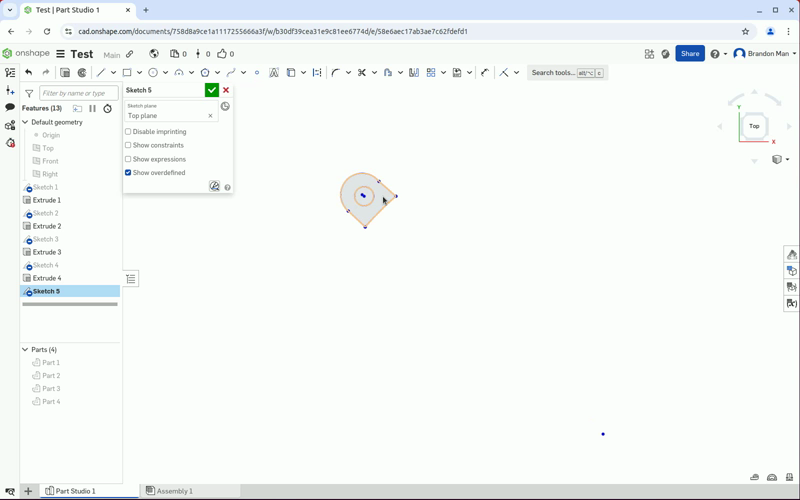
scroll(6)
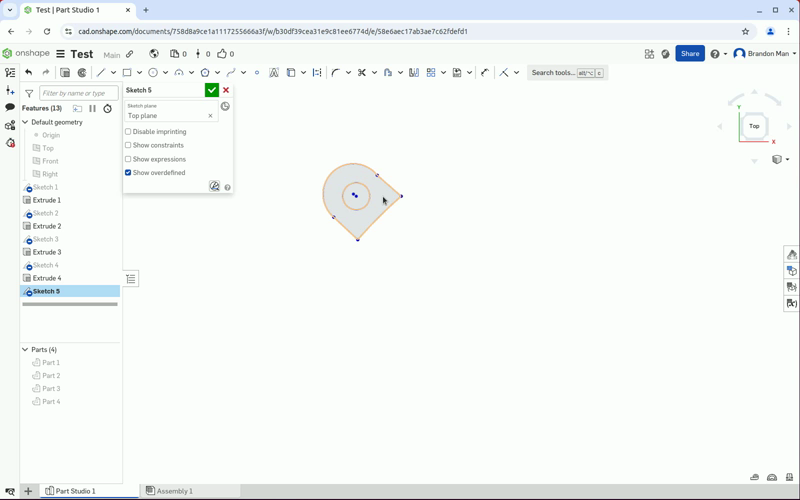
scroll(6)
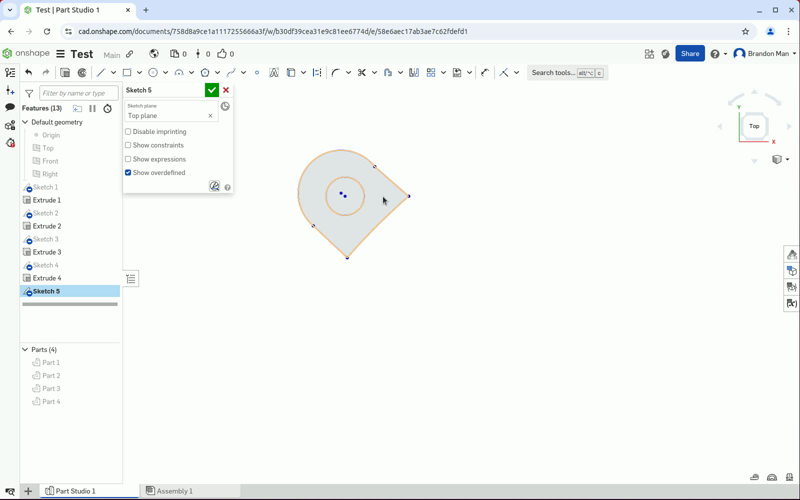
scroll(6)
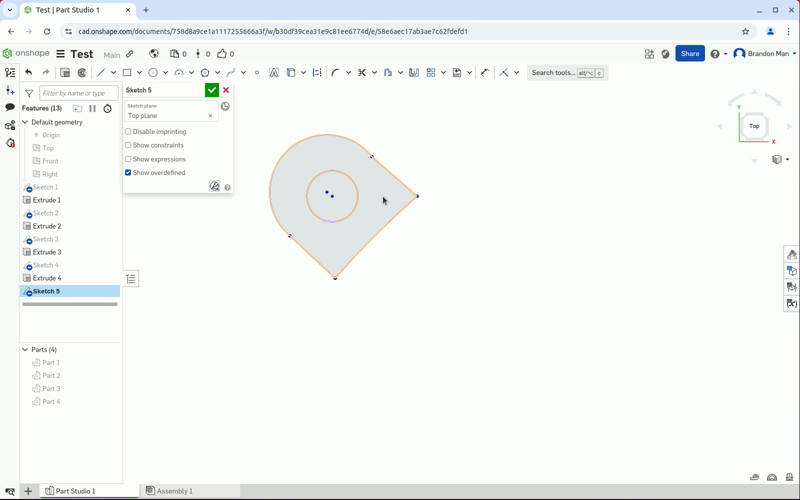
scroll(6)
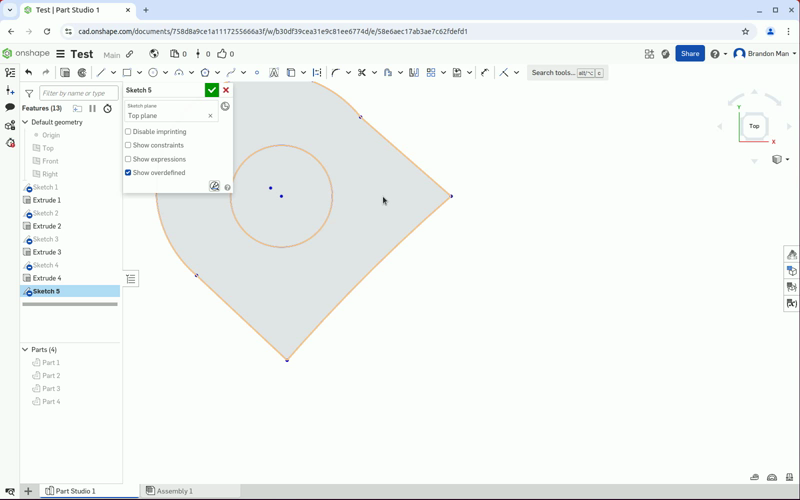
click(383, 196)
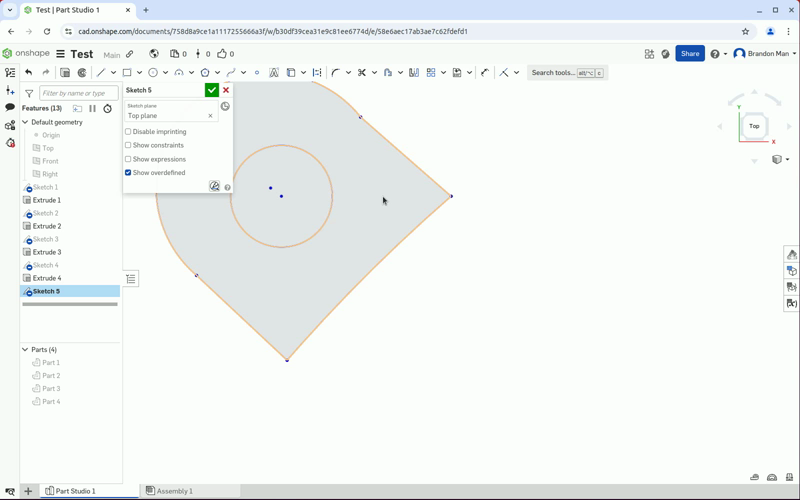
scroll(-6)
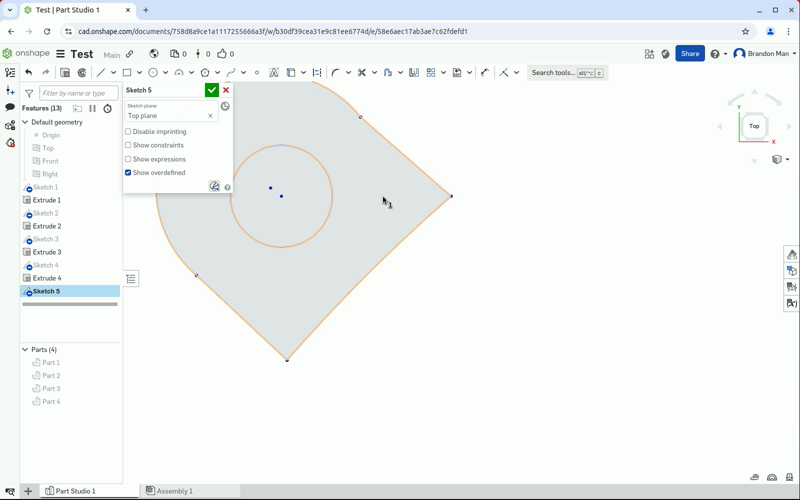
scroll(-6)
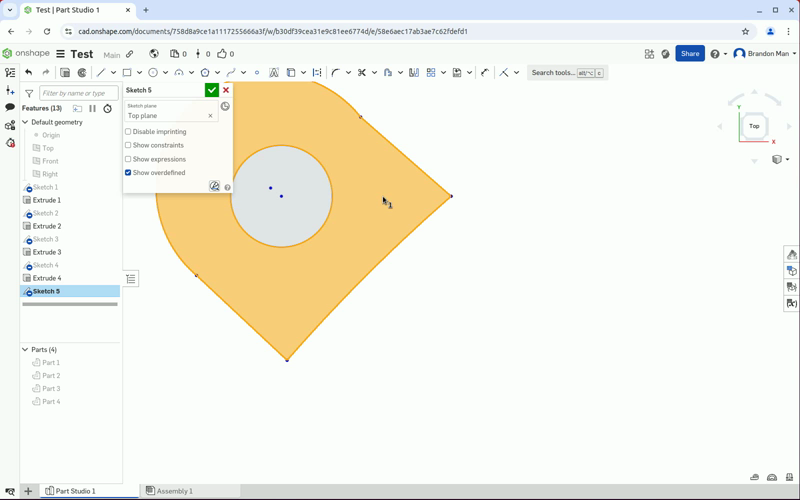
scroll(-6)
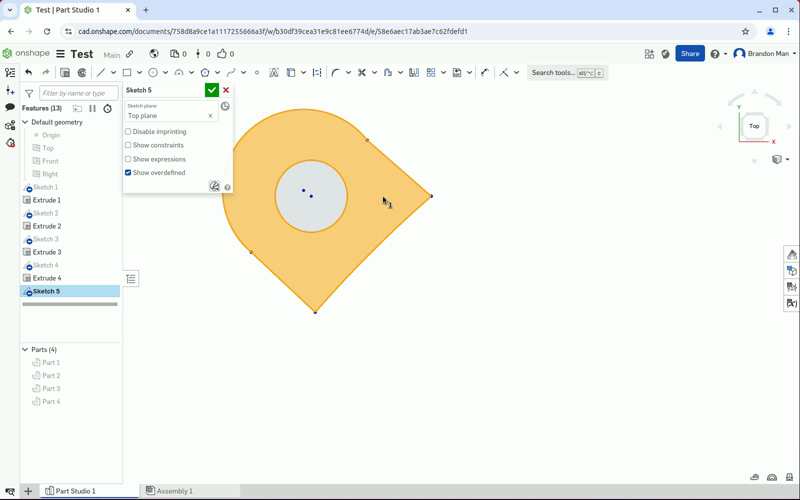
scroll(-6)
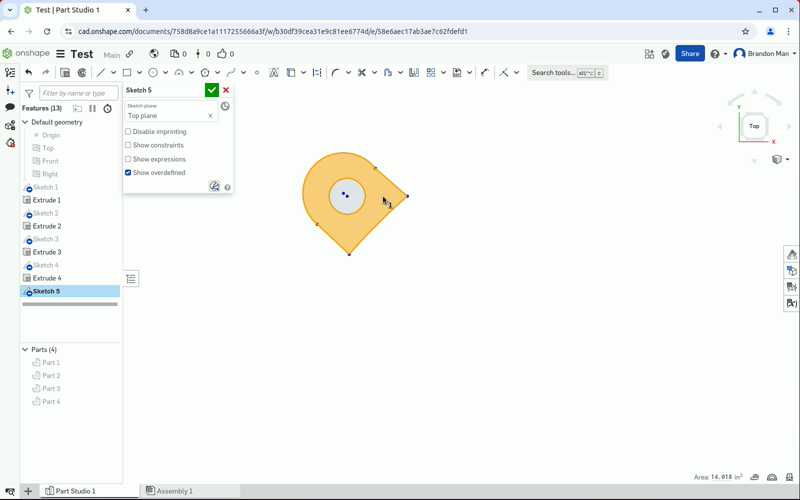
scroll(-6)
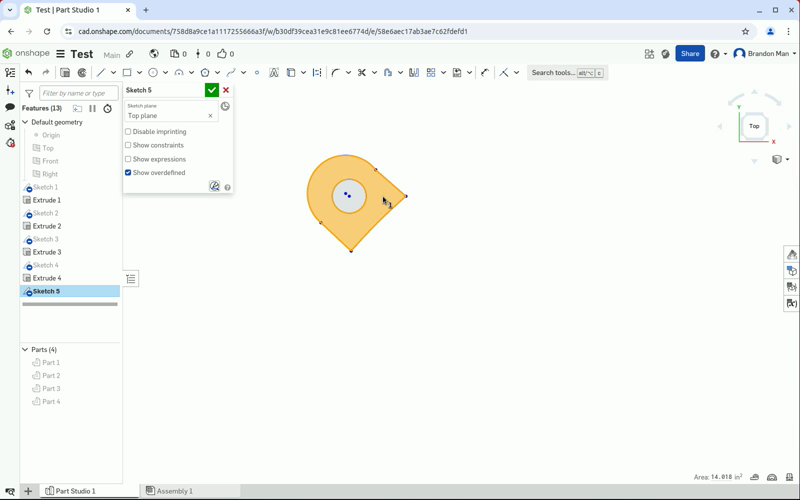
scroll(-6)
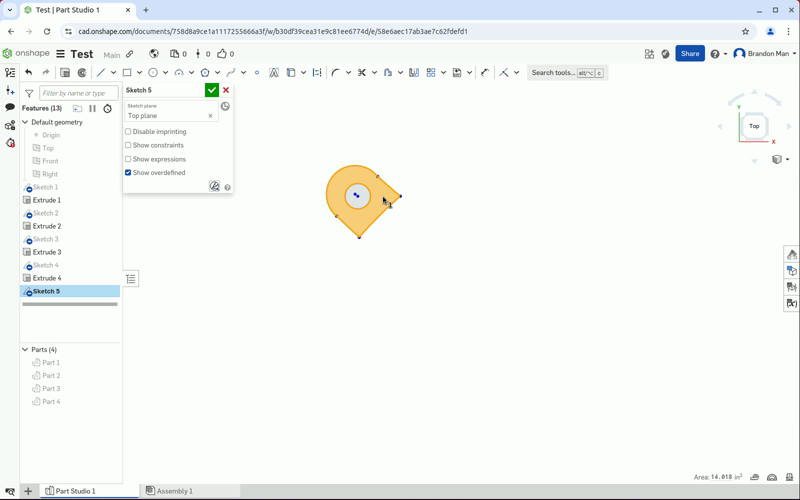
scroll(-6)
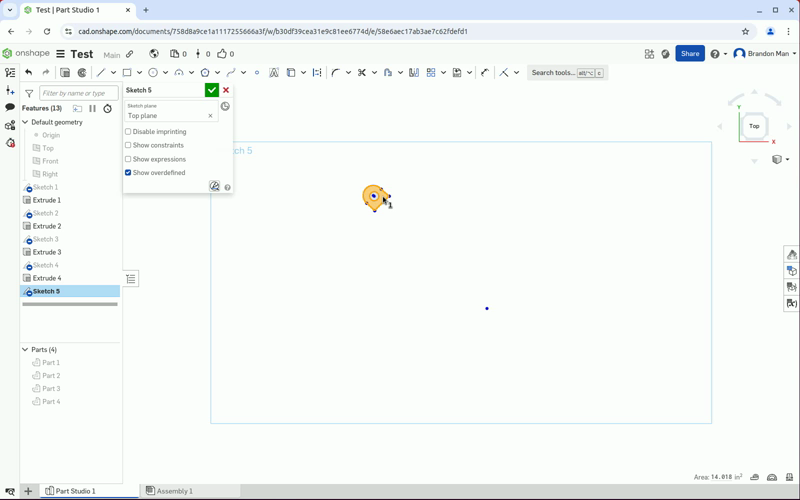
mouse_move(73, 352)
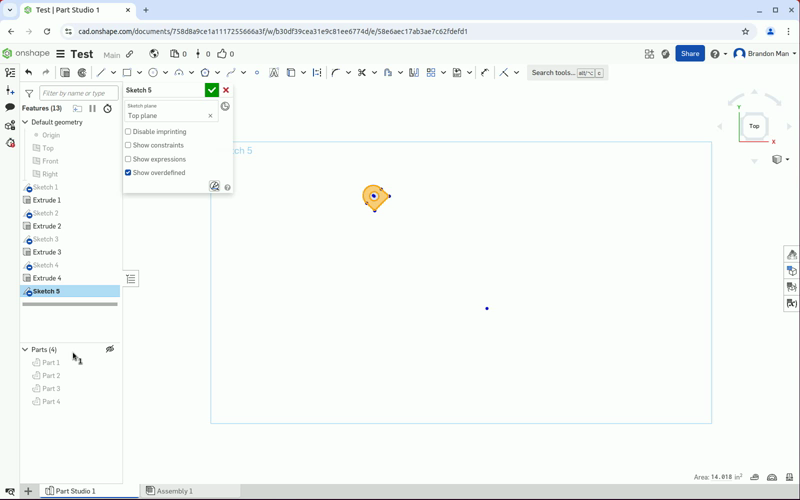
key(shift+y)
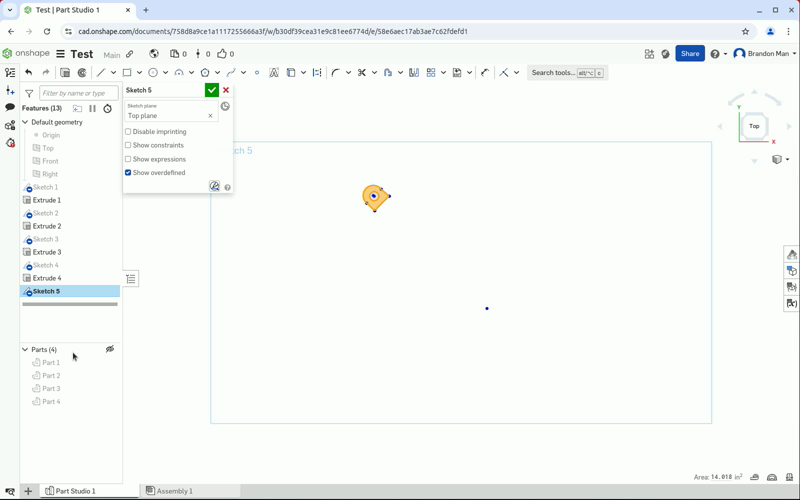
key(shift+e)
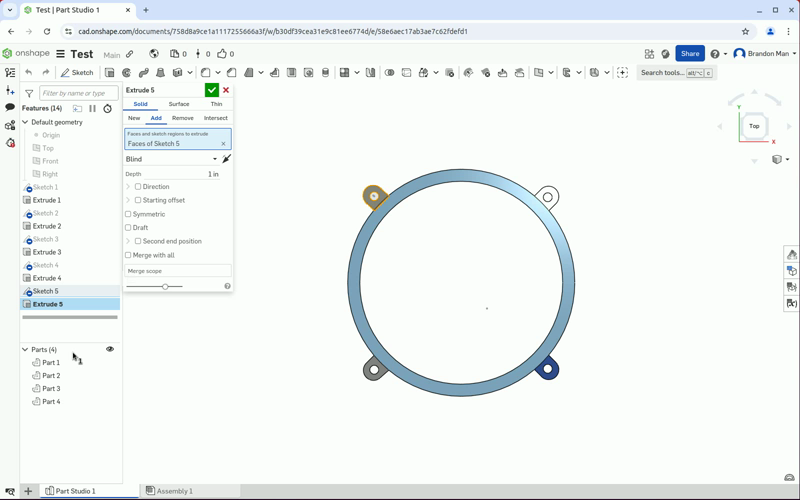
mouse_move(143, 106)
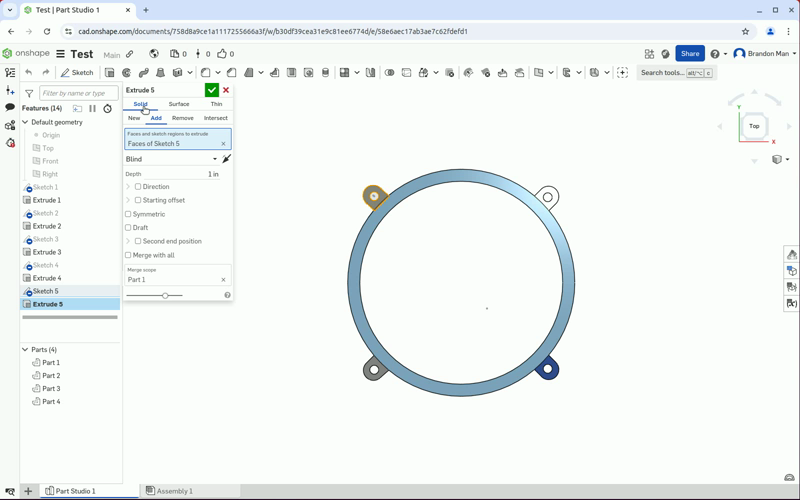
click(143, 106)
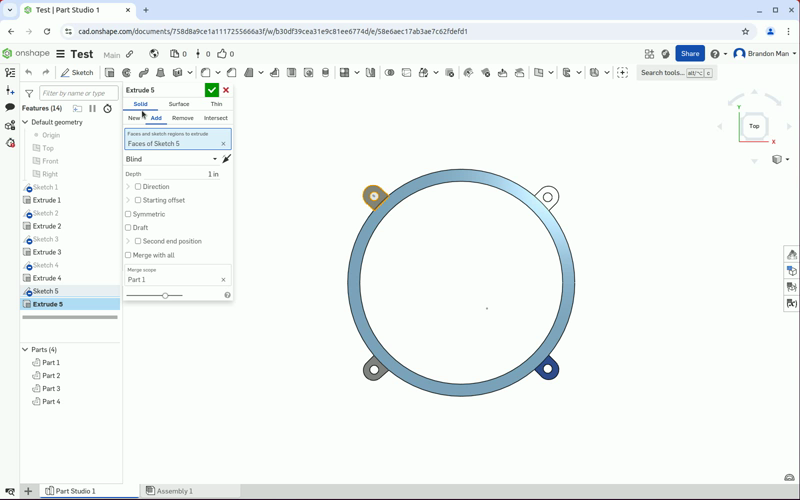
mouse_move(137, 120)
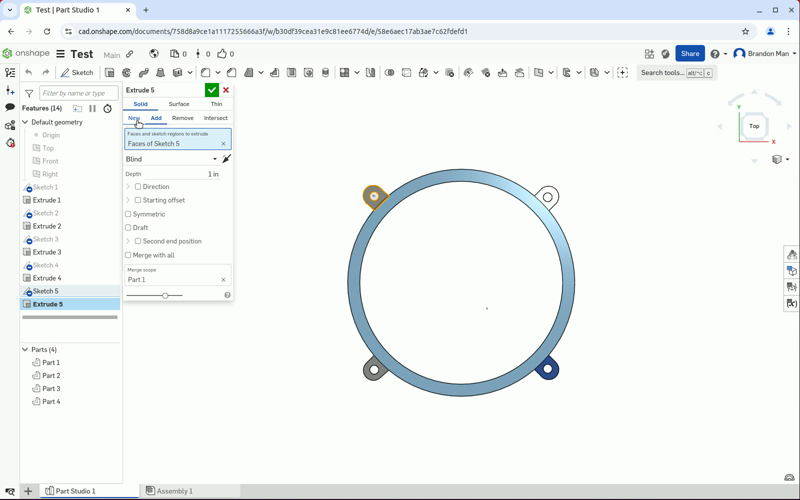
click(137, 120)
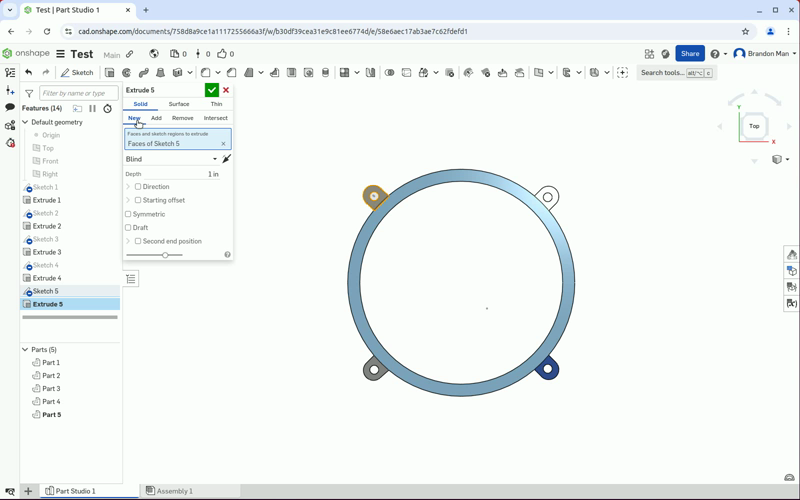
key(tab, 4)
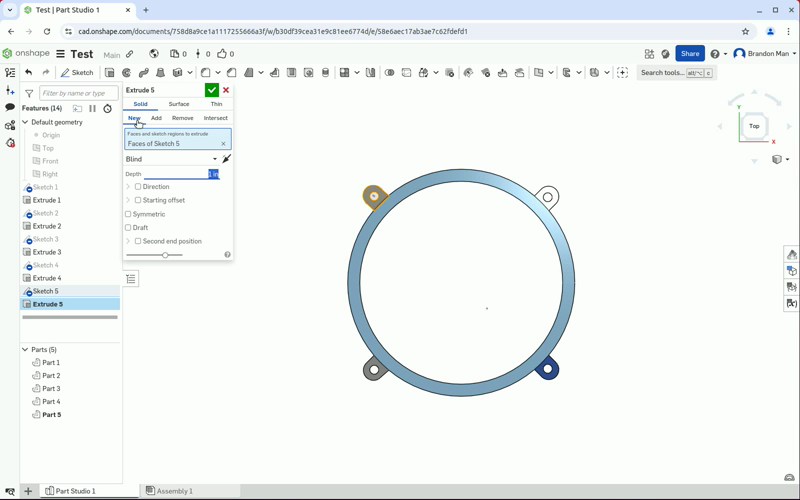
text(3.37)
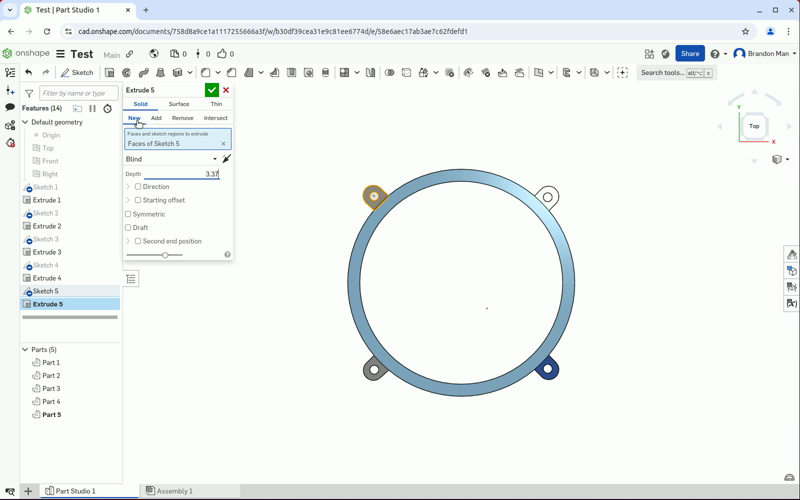
key(enter)
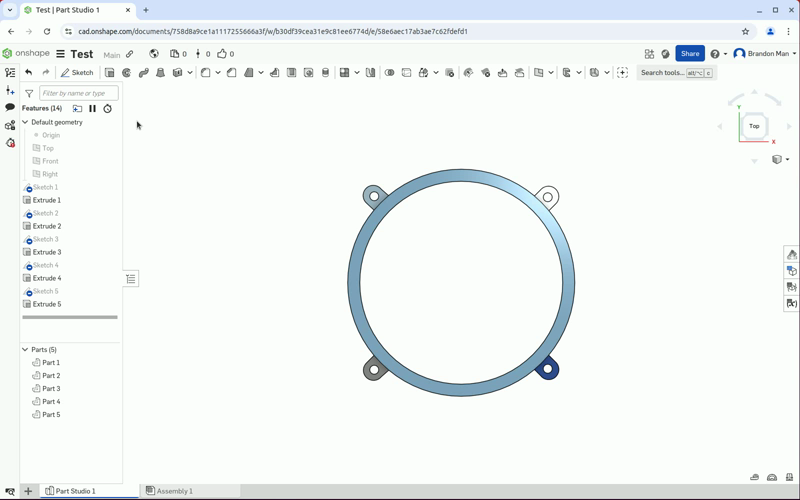
key(shift+h)
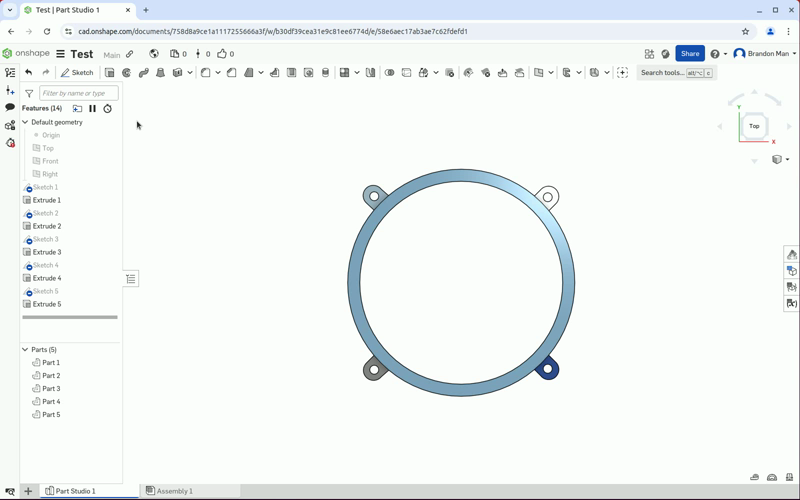
key(shift+h)
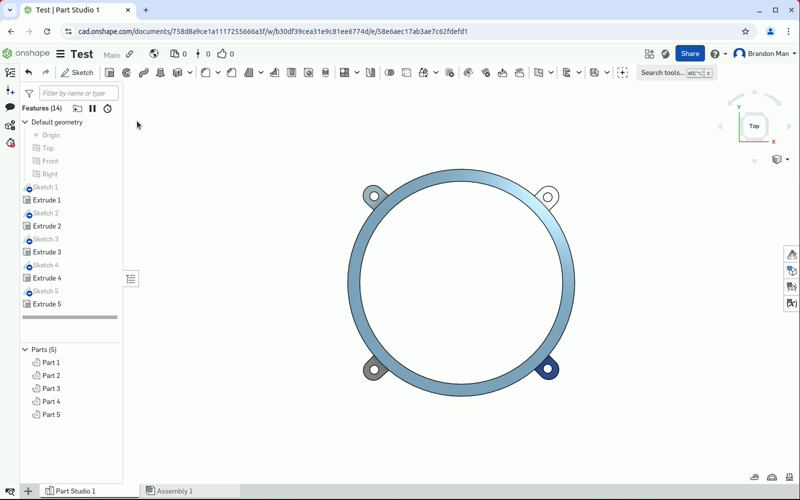
mouse_move(73, 189)
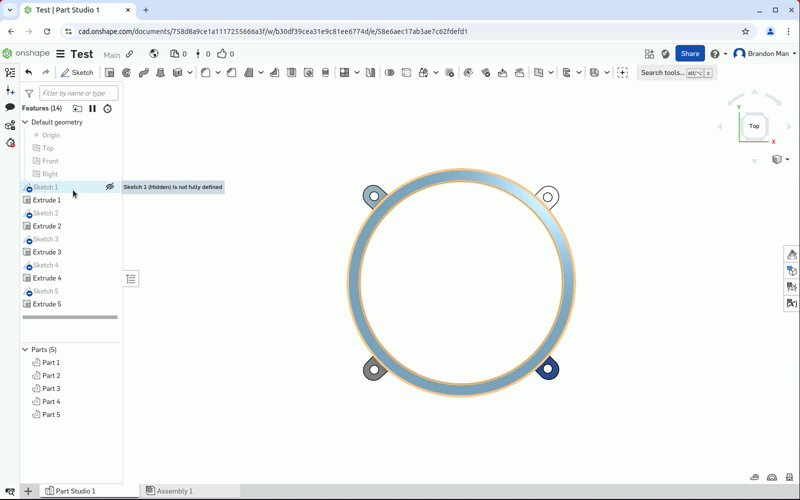
click(73, 189)
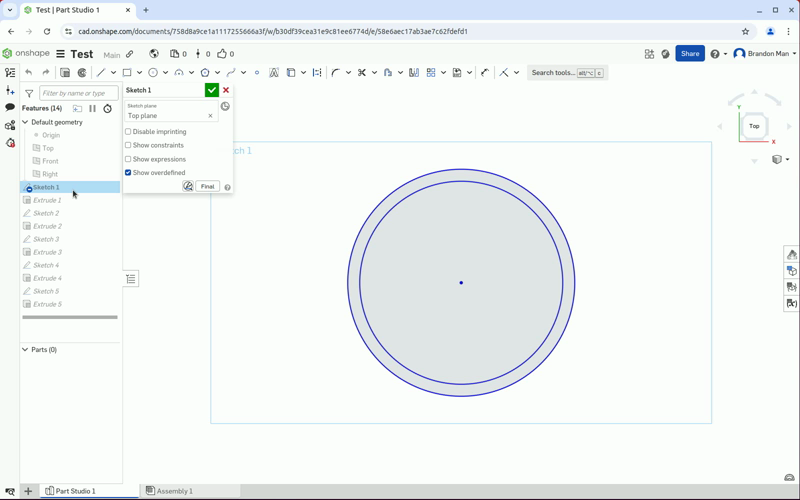
mouse_move(229, 92)
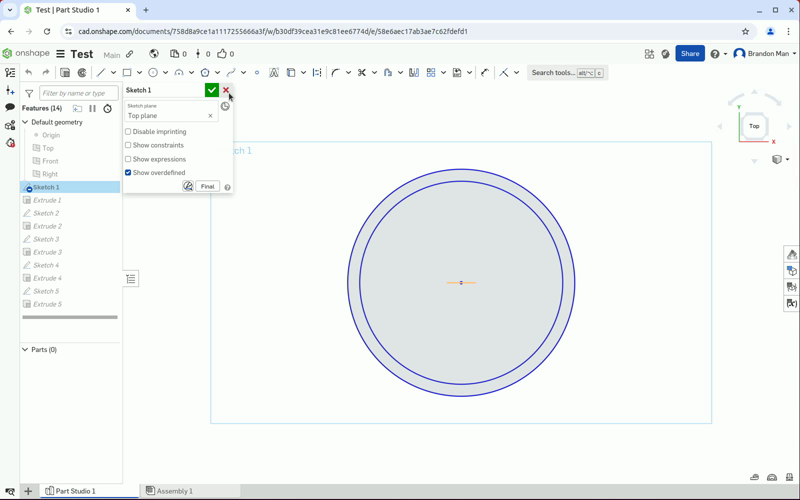
click(229, 92)
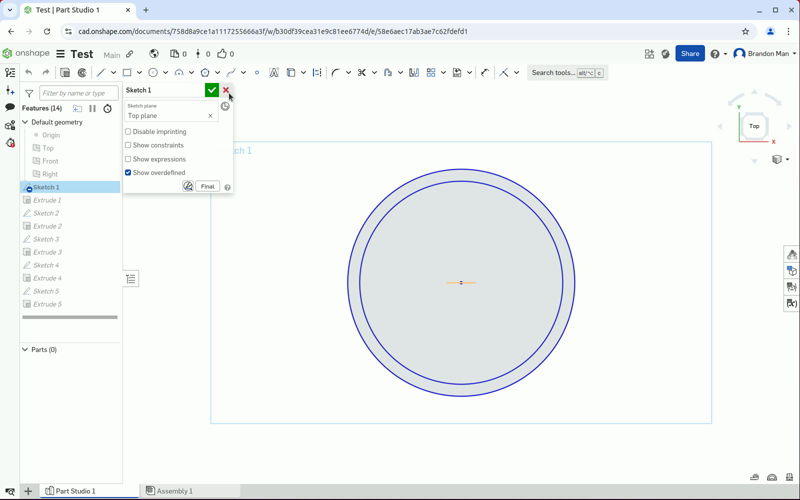
key(shift+s)
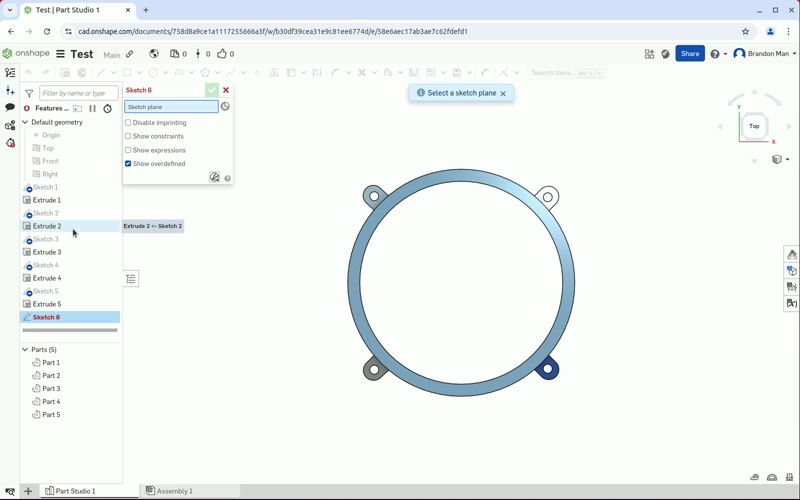
scroll(3)
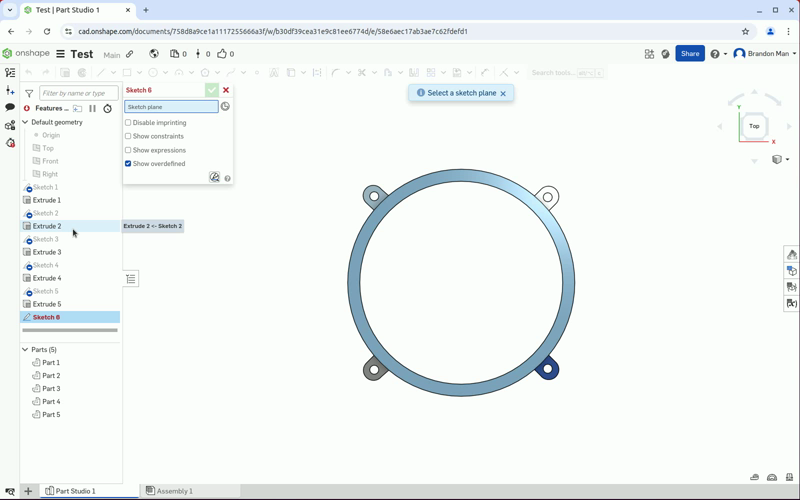
mouse_move(73, 150)
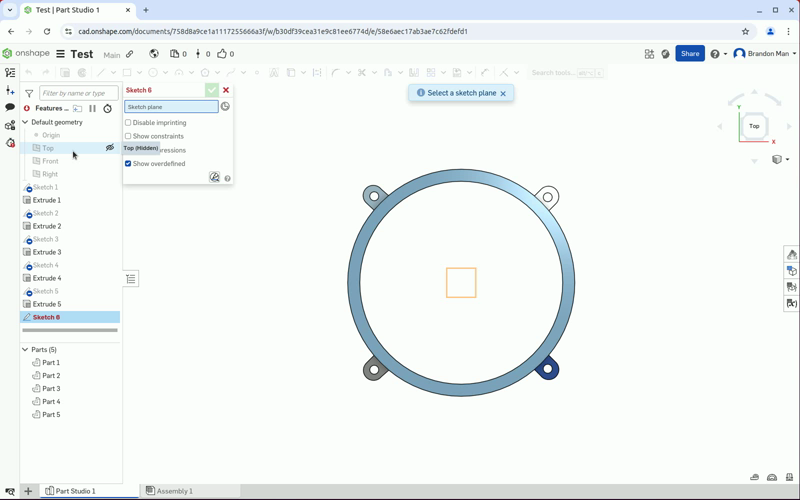
click(73, 150)
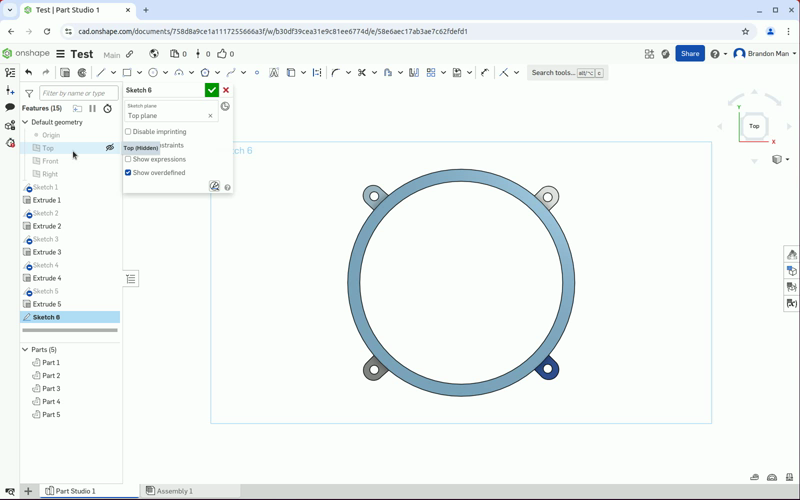
mouse_move(73, 352)
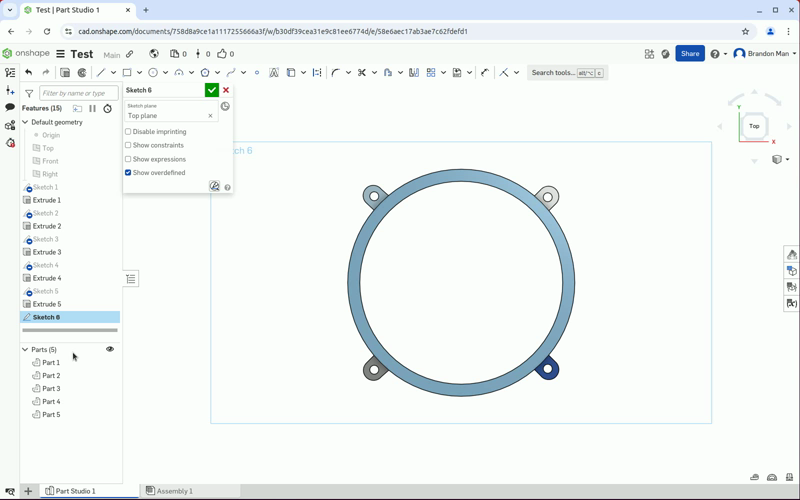
key(y)
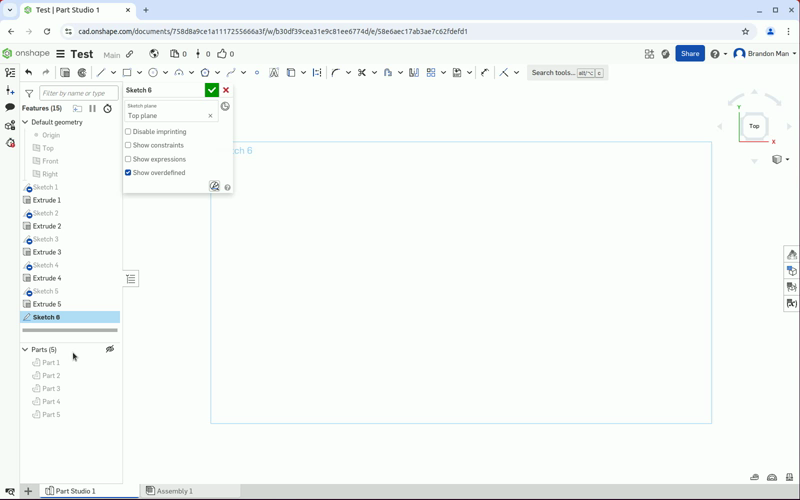
key(c)
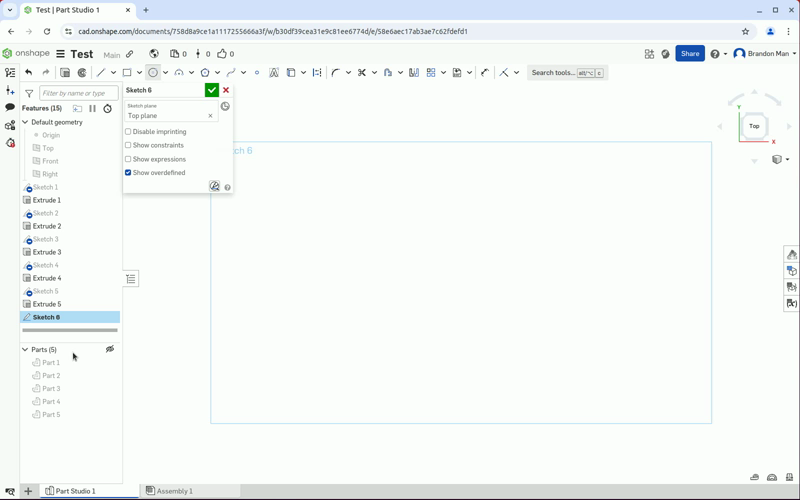
key_down(shift)
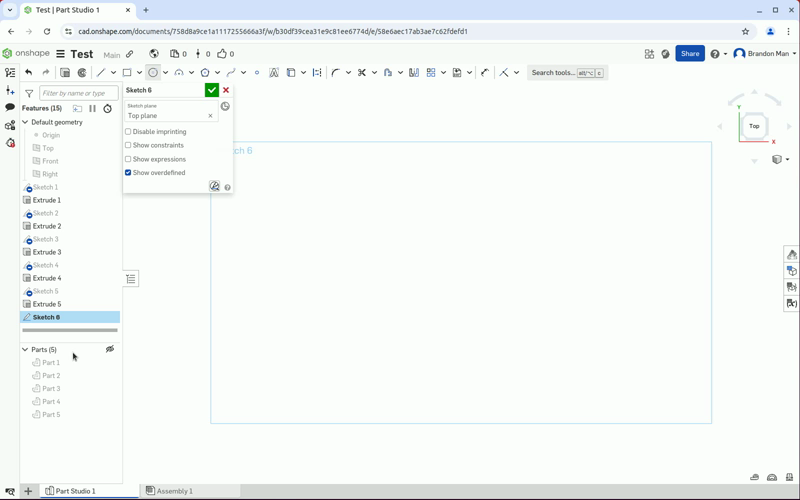
mouse_move(460, 282)
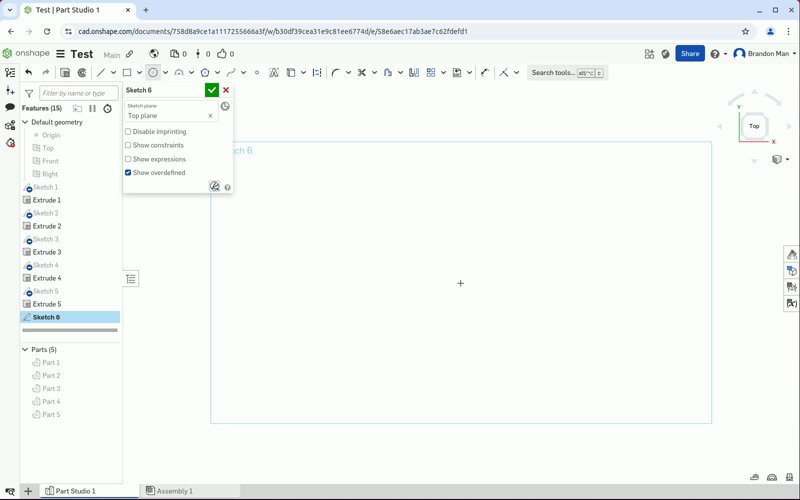
click(460, 282)
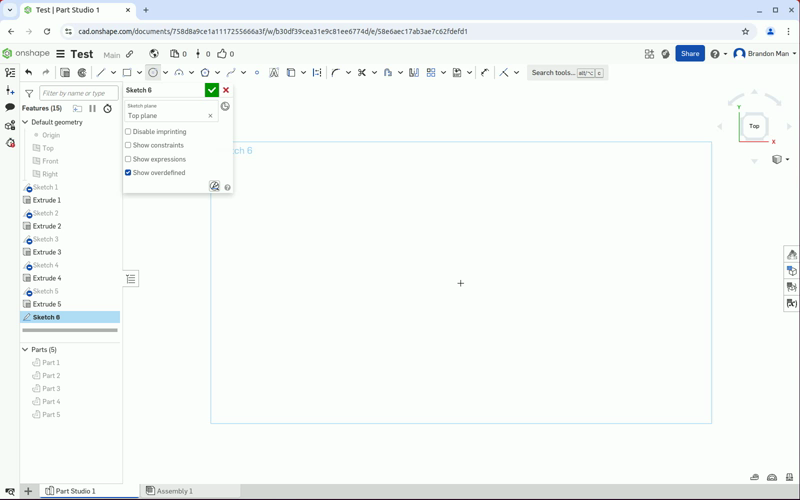
key_up(shift)
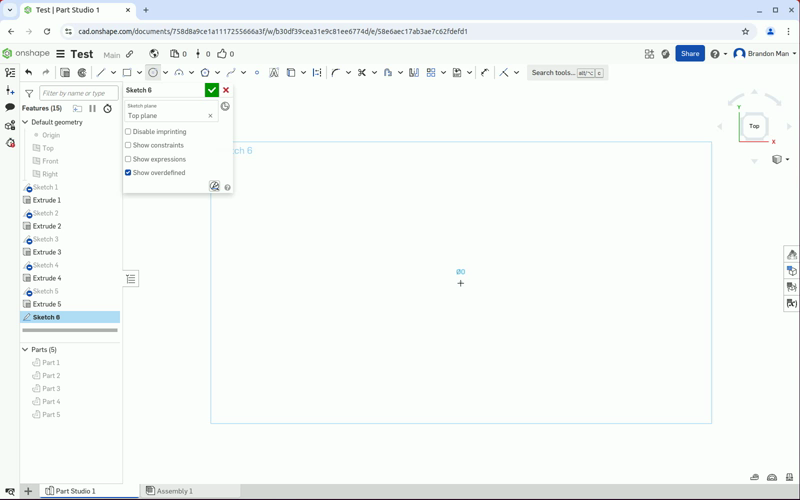
mouse_move(561, 282)
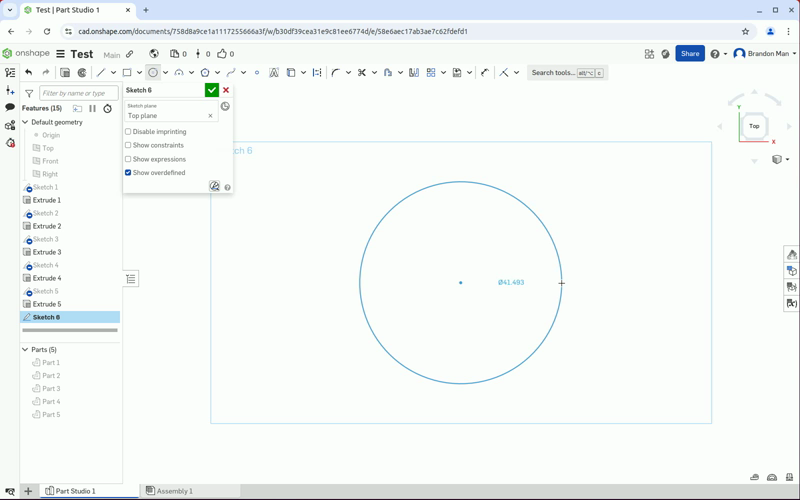
click(561, 282)
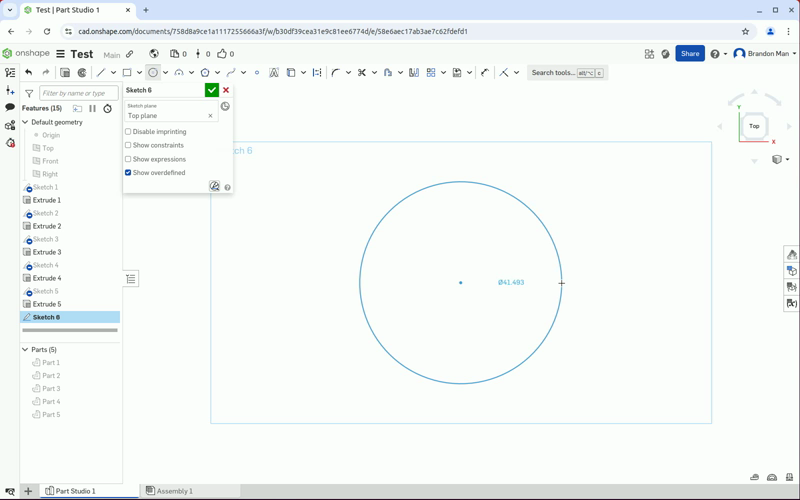
key(esc)
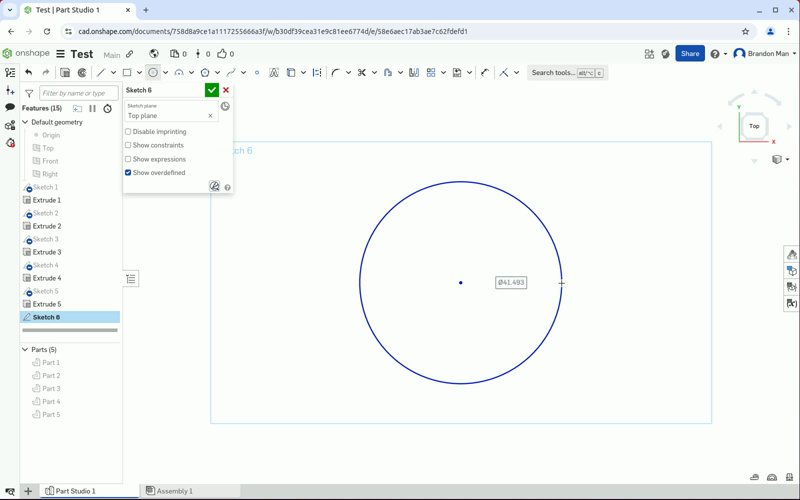
key(c)
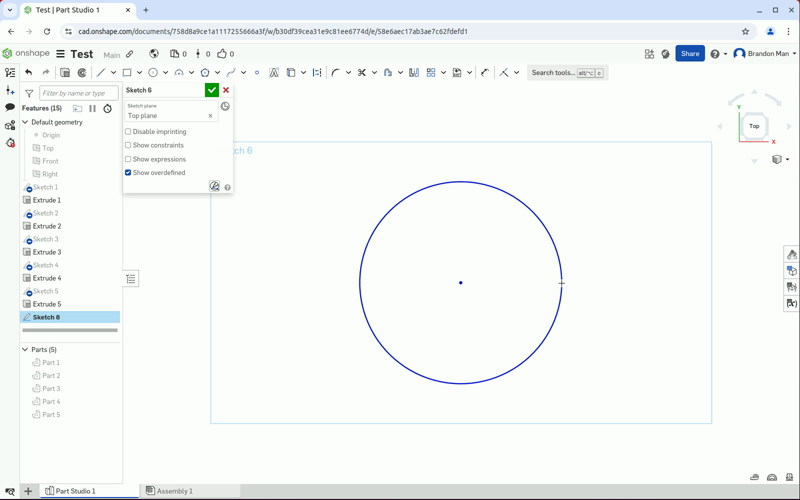
key_down(shift)
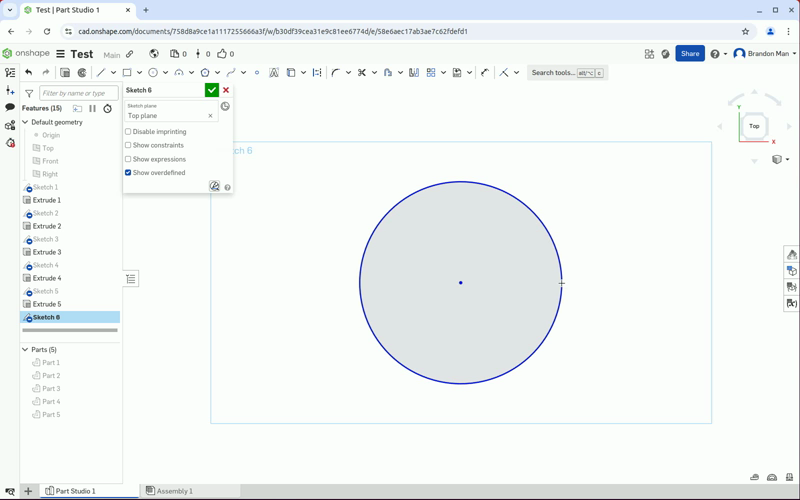
mouse_move(460, 282)
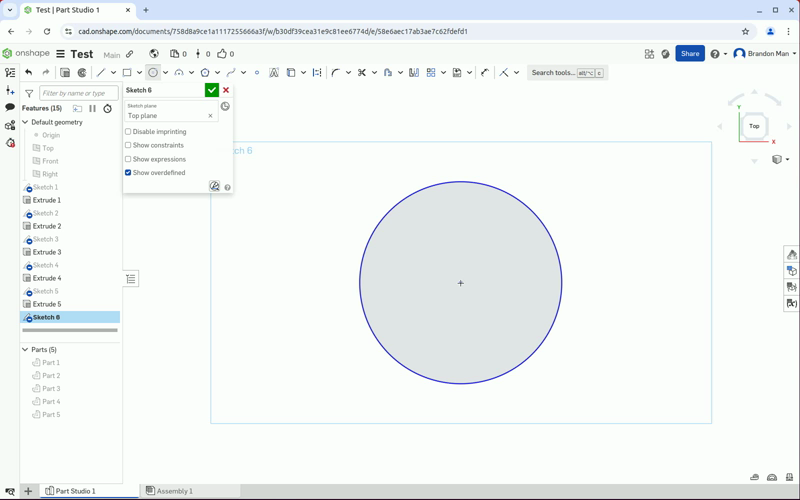
click(460, 282)
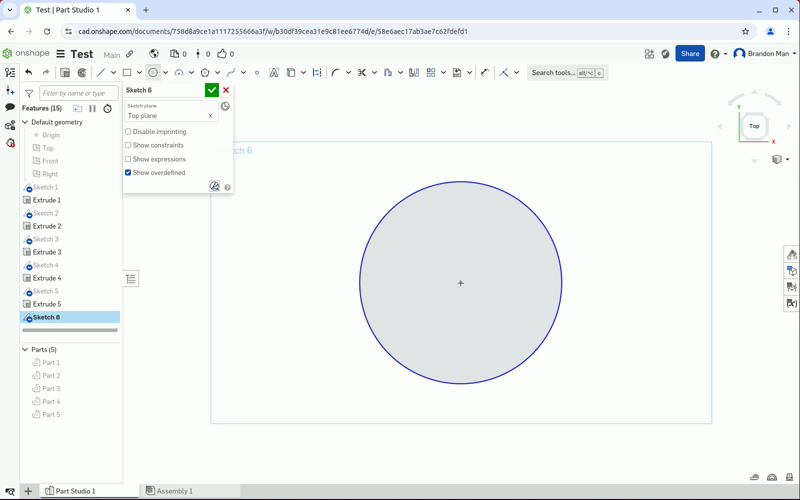
key_up(shift)
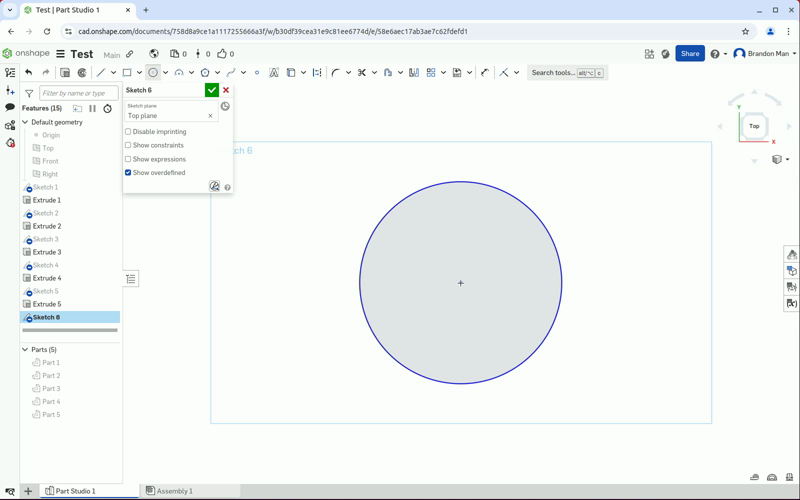
mouse_move(551, 282)
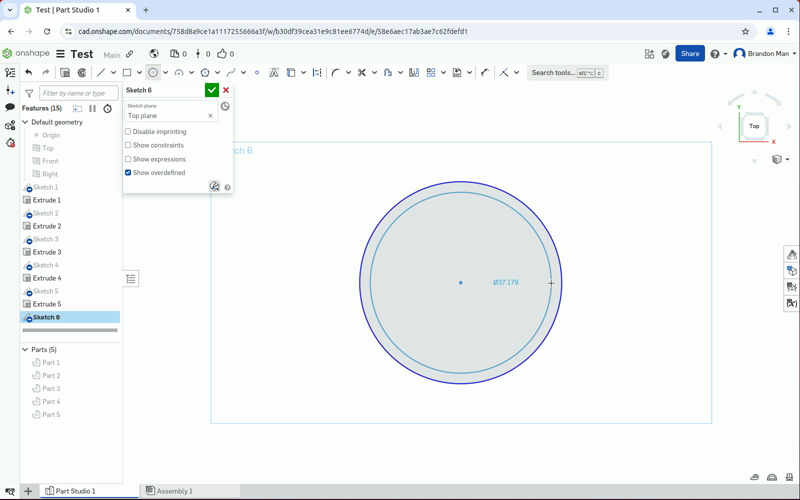
click(551, 282)
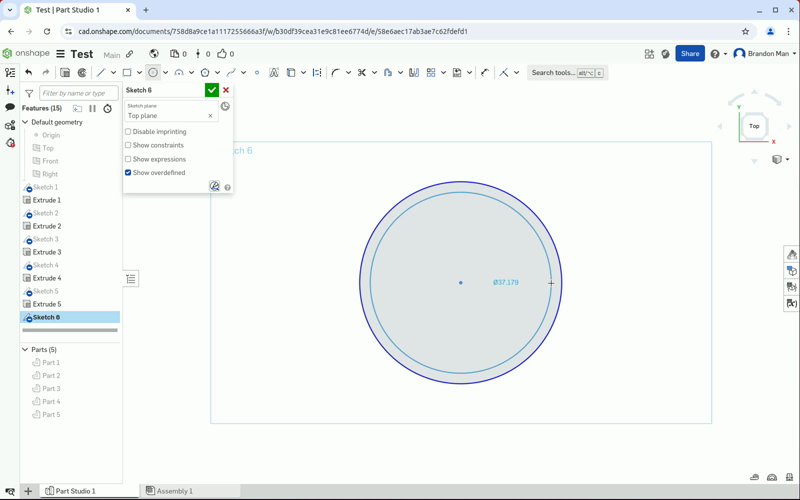
key(esc)
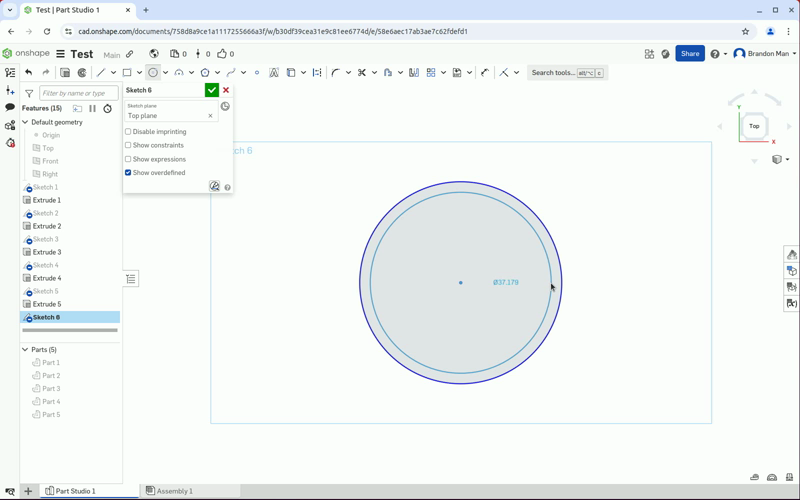
mouse_move(550, 246)
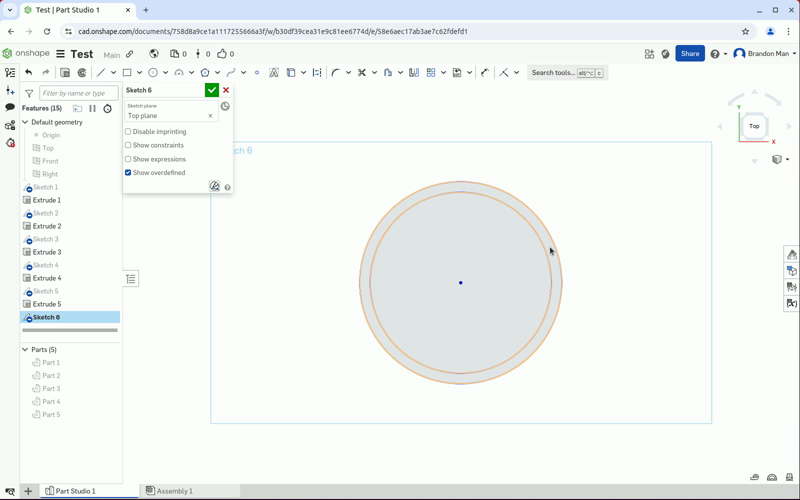
click(550, 246)
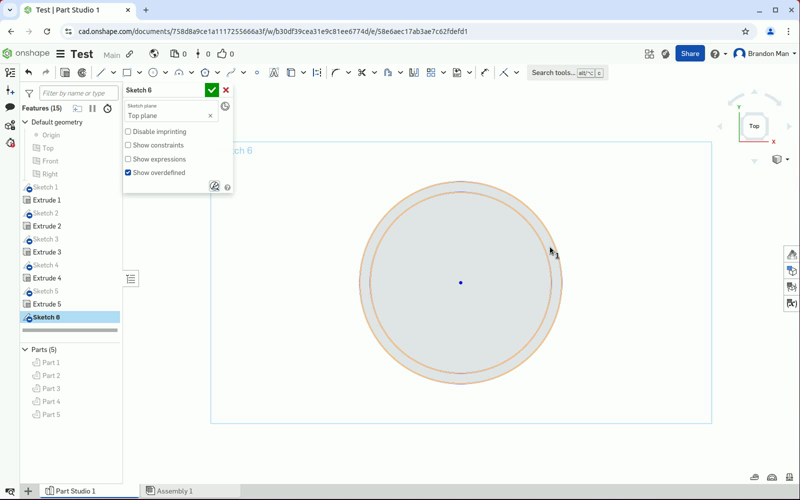
mouse_move(73, 352)
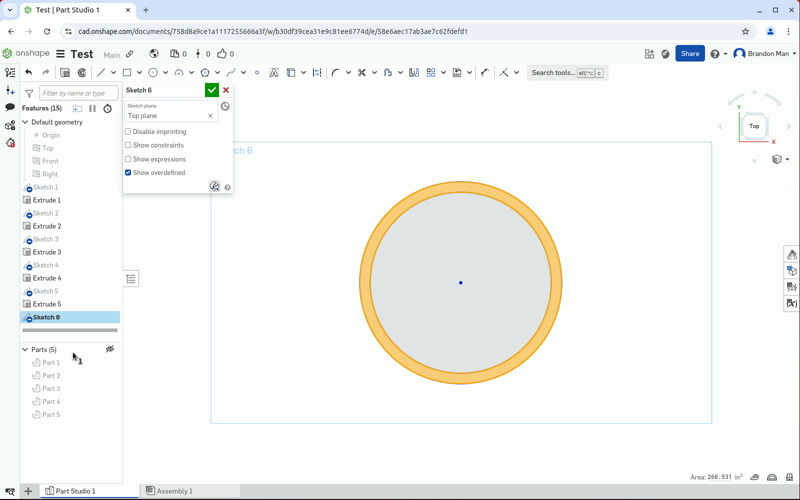
key(shift+y)
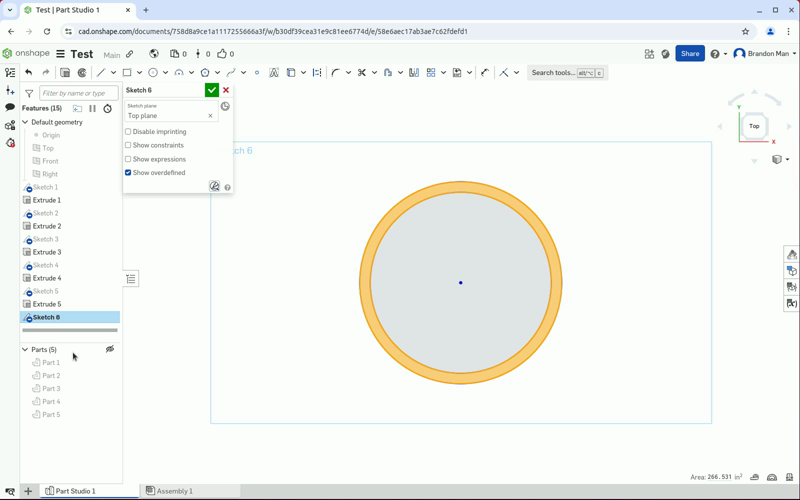
key(shift+e)
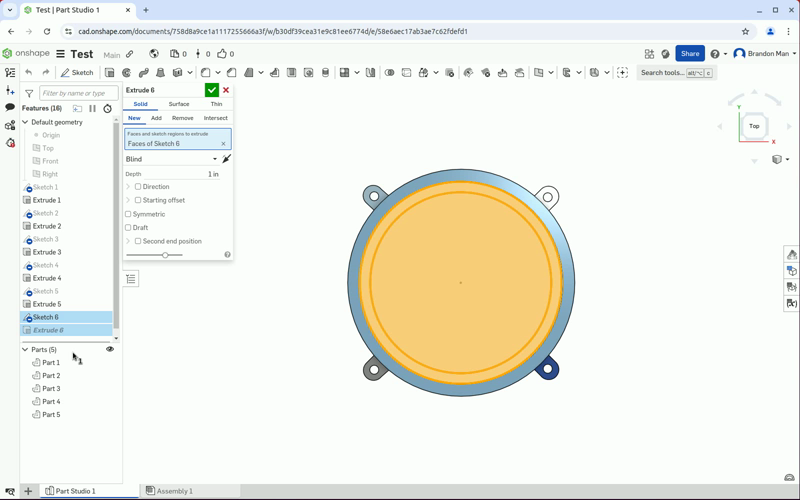
mouse_move(143, 106)
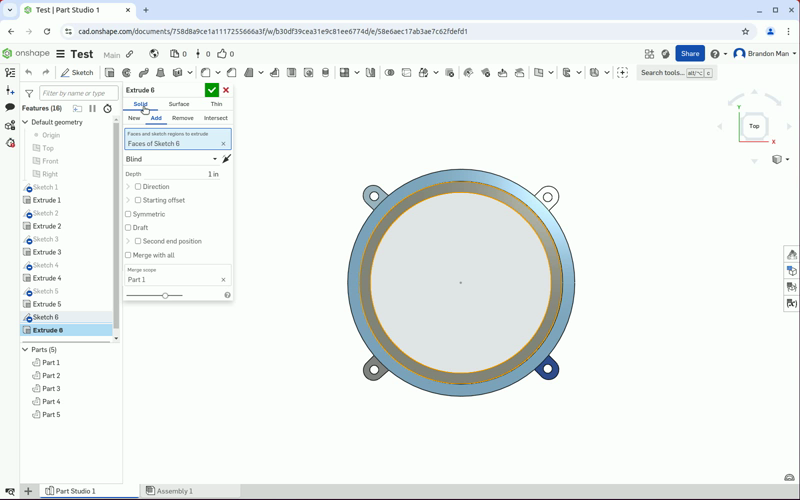
click(143, 106)
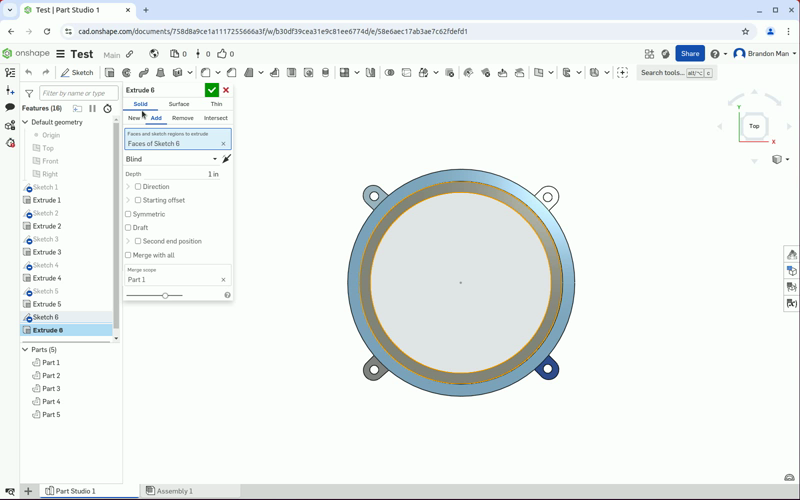
mouse_move(137, 120)
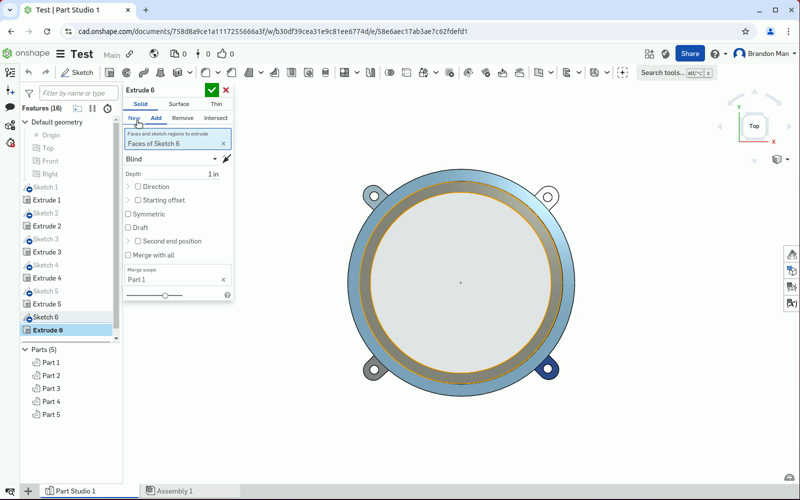
click(137, 120)
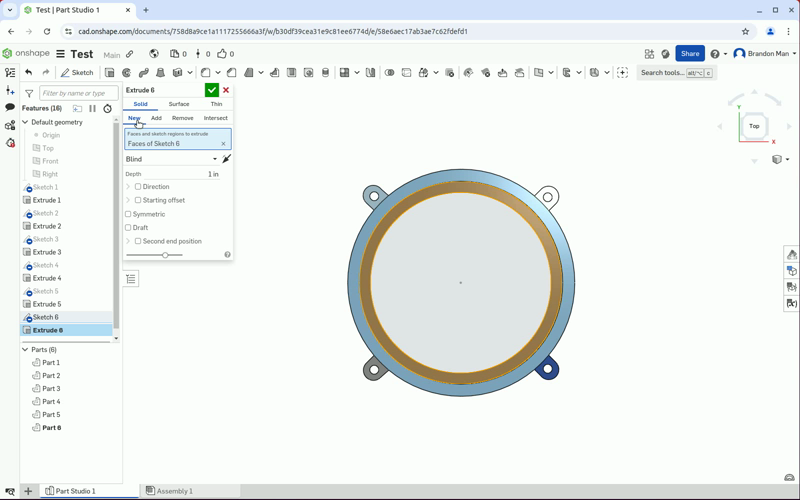
key(tab, 4)
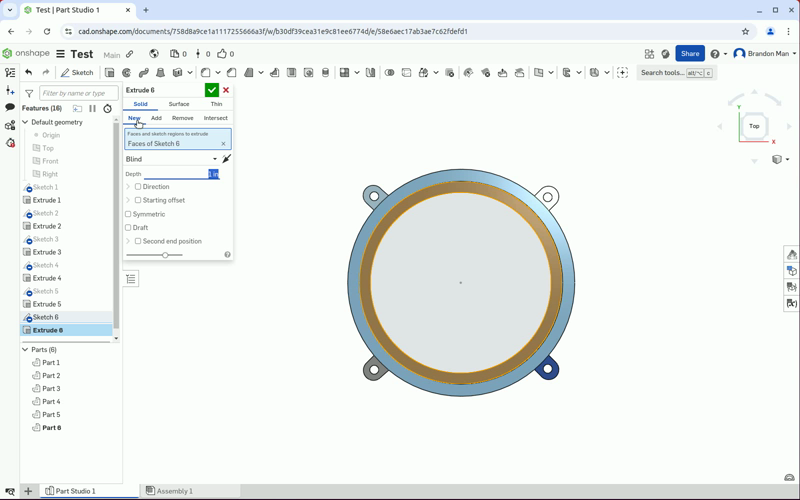
text(4.092)
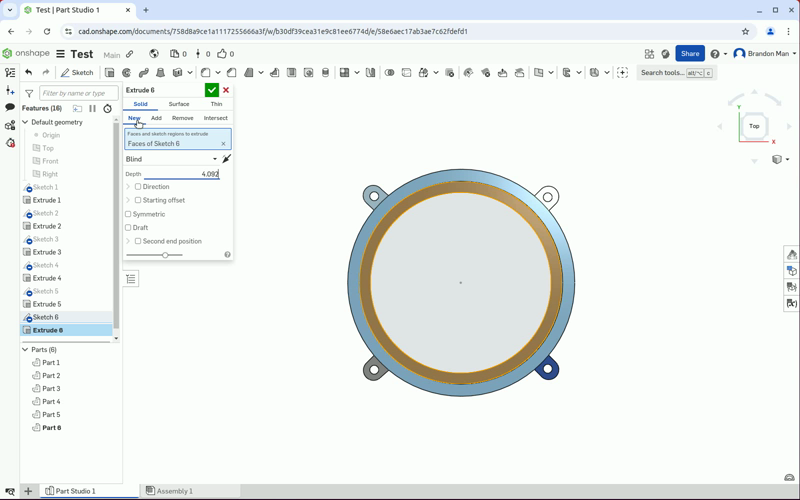
key(enter)
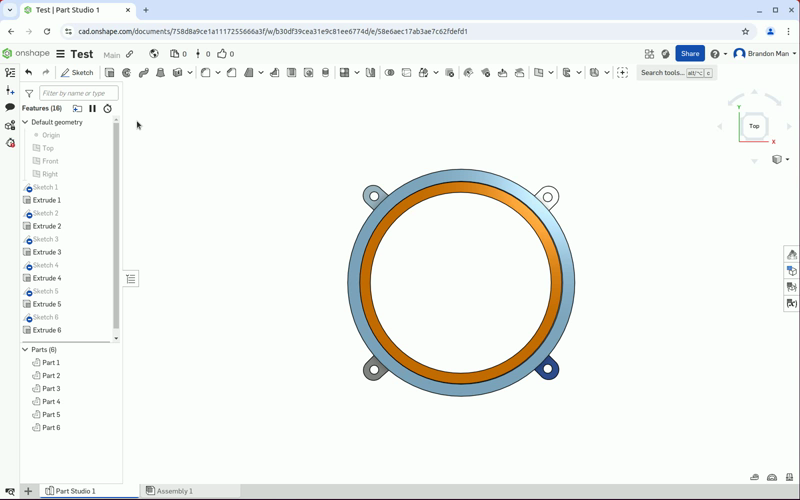
key(shift+h)
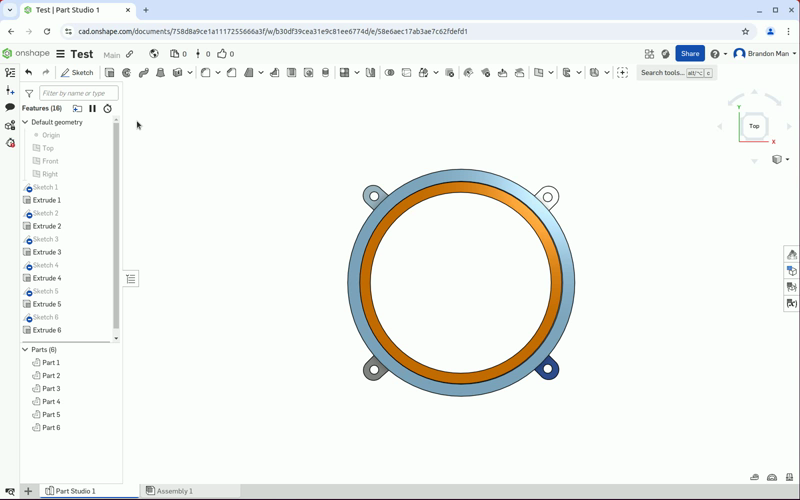
key(shift+h)
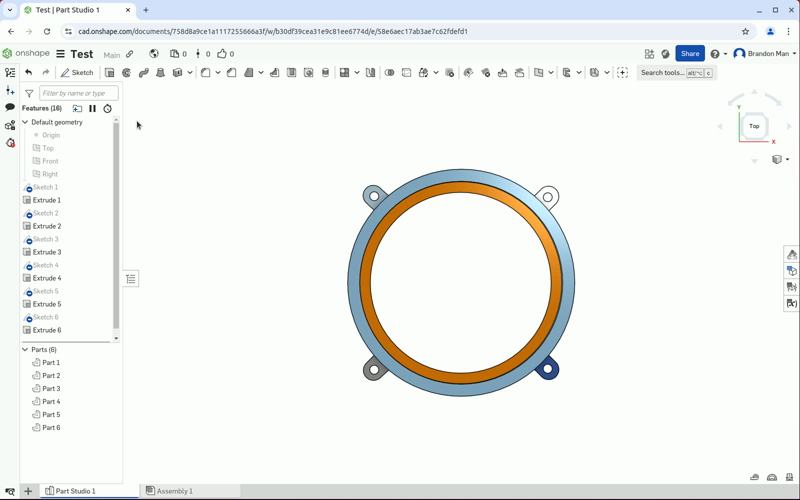
key(shift+7)
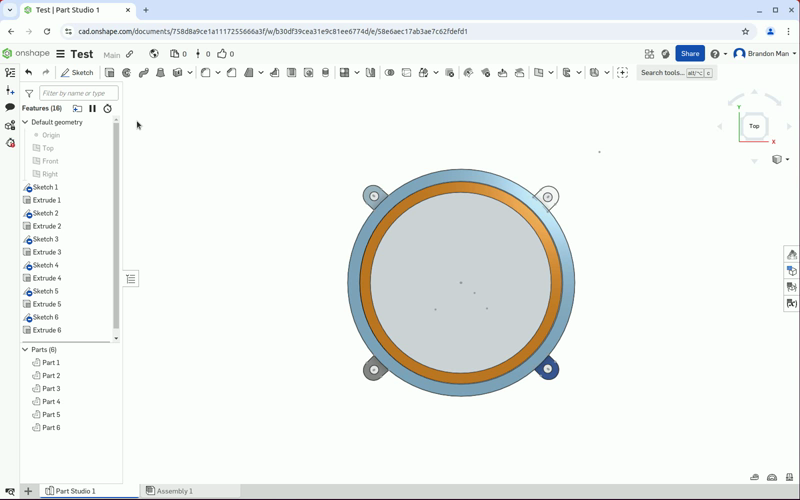
key(up, 3)
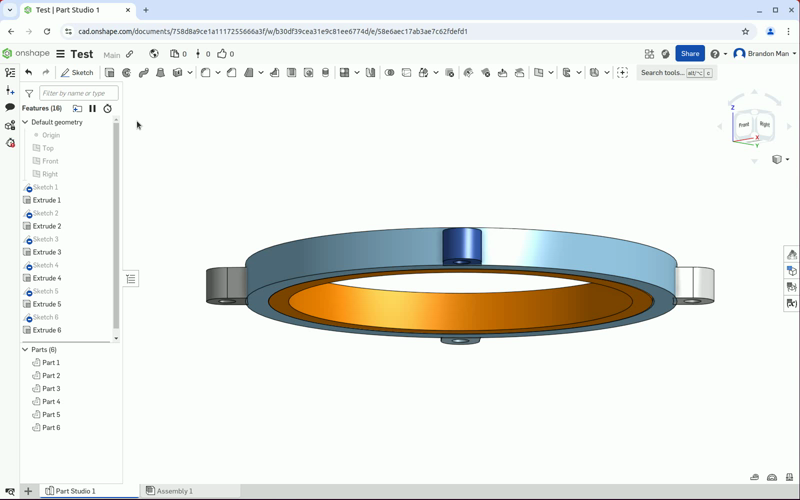
key(left, 3)
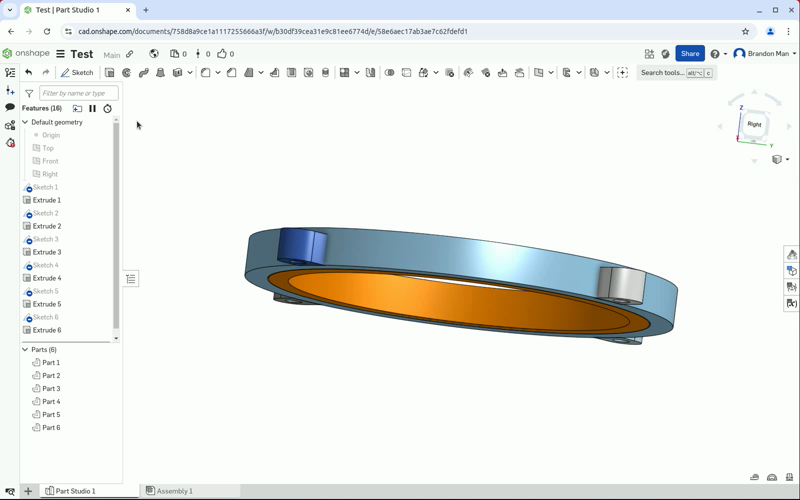
key(right, 3)
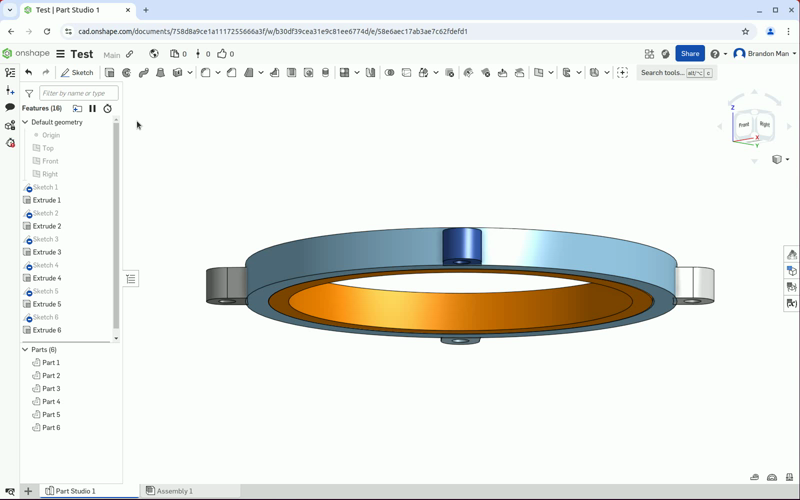
key(down, 3)
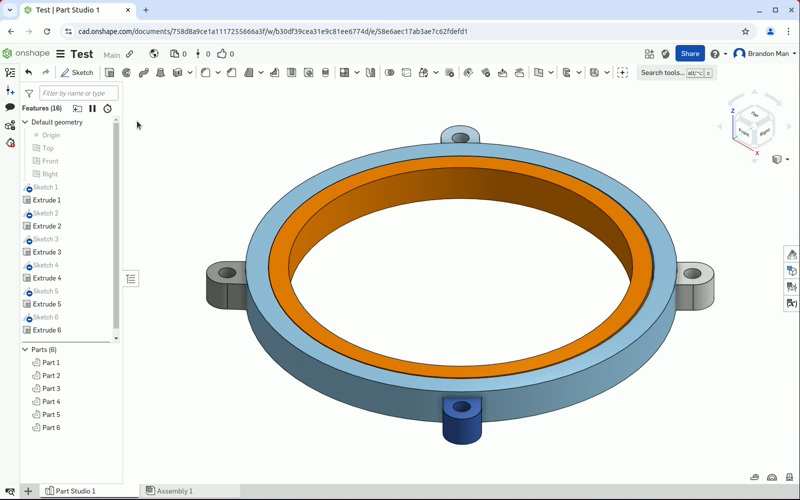
mouse_move(69, 189)
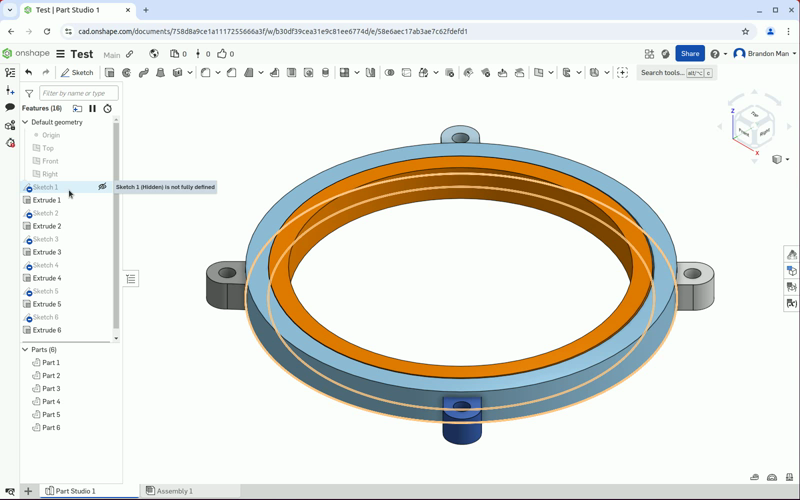
click(69, 189)